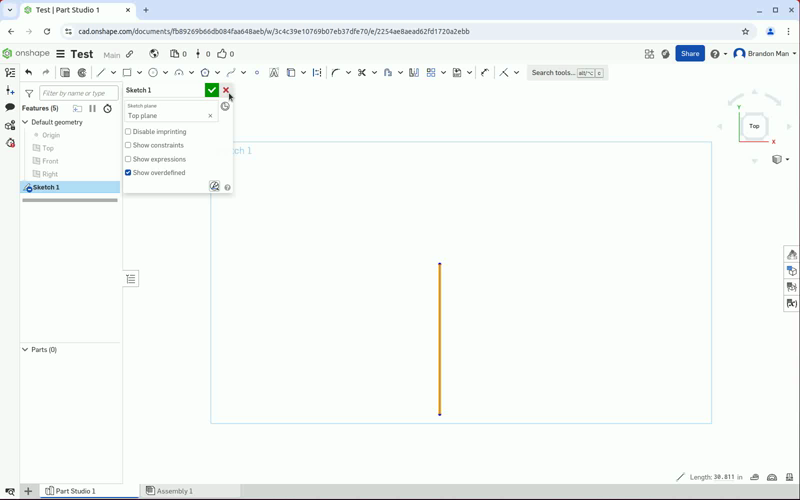
key(shift+h)
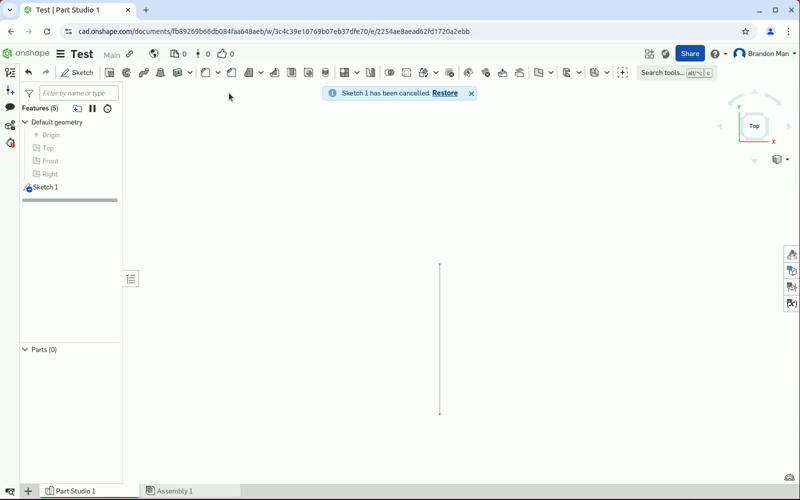
key(shift+s)
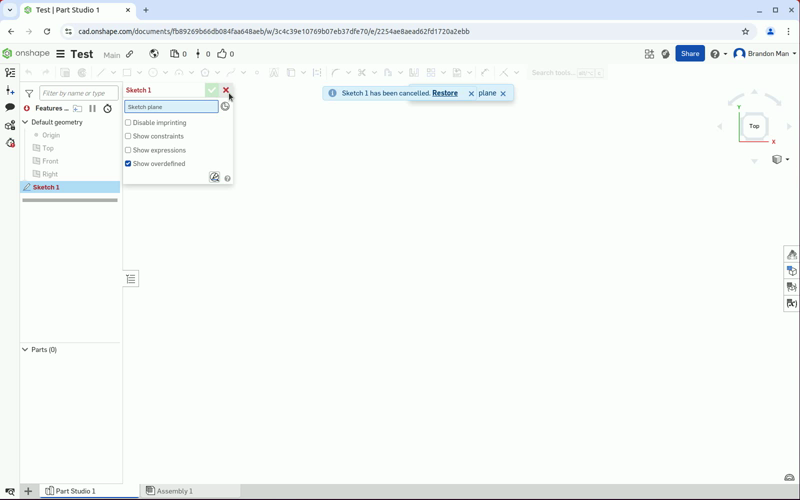
mouse_move(73, 150)
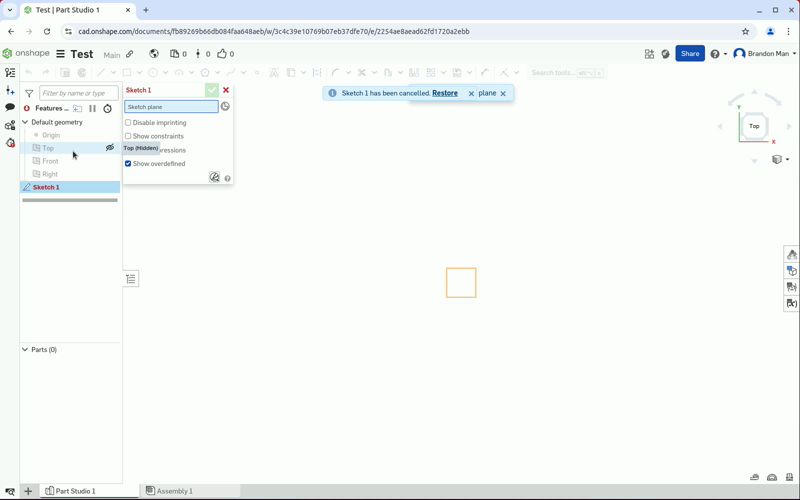
click(73, 150)
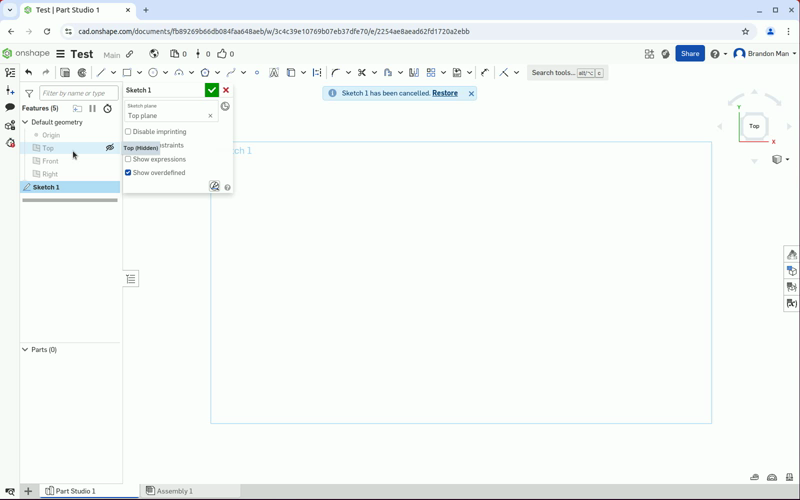
mouse_move(73, 352)
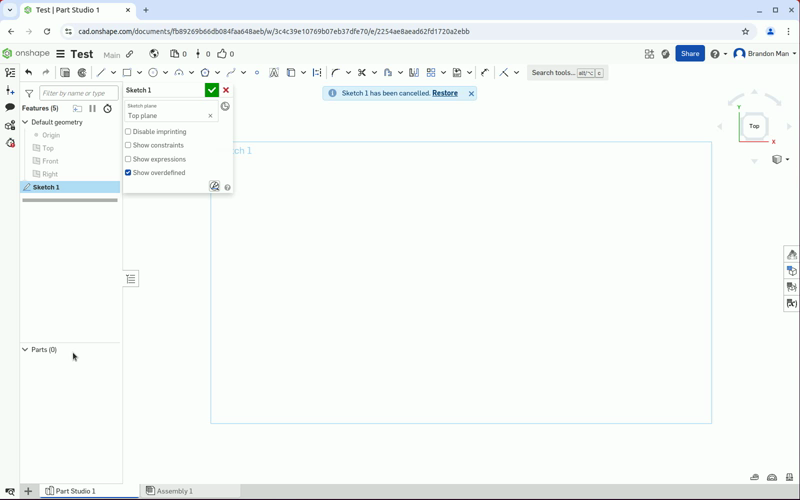
key(y)
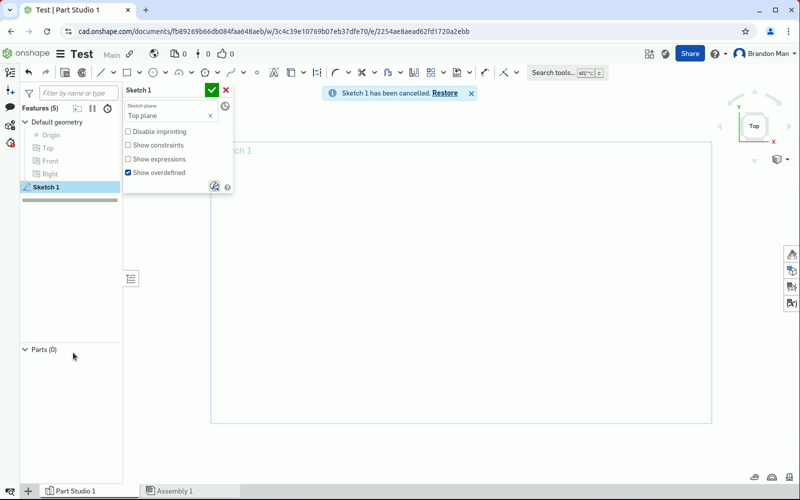
key(a)
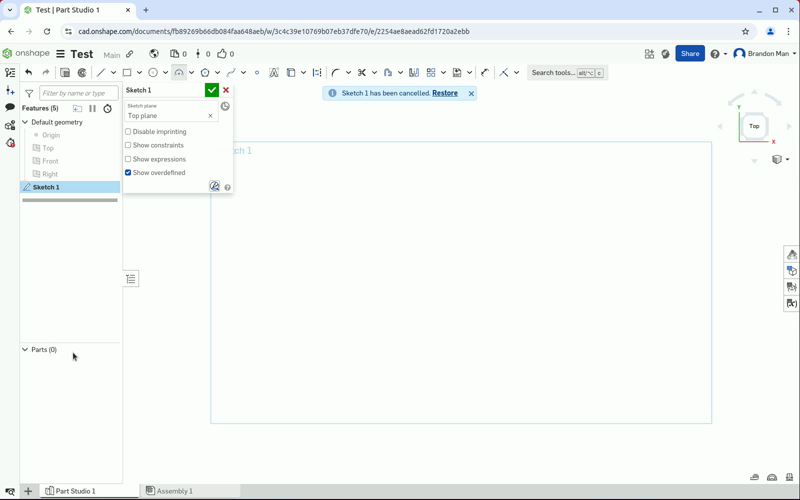
key_down(shift)
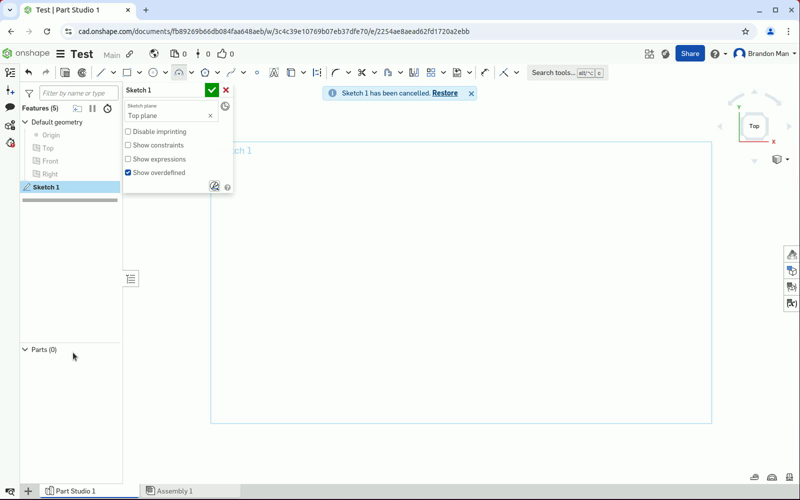
mouse_move(348, 324)
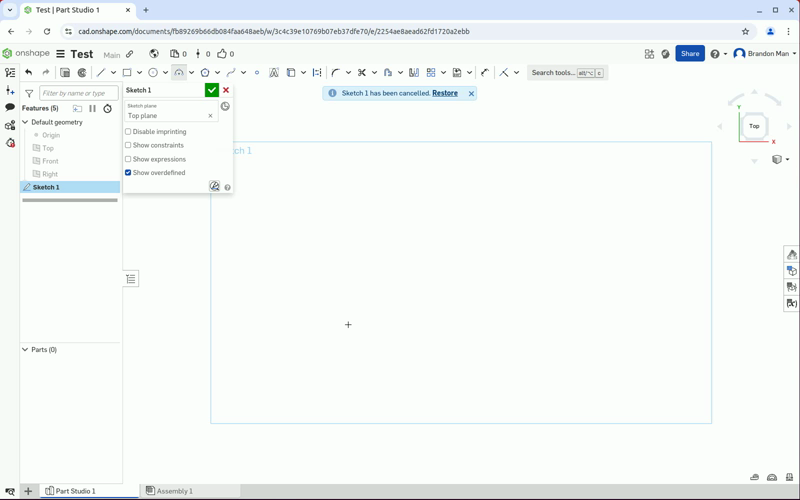
click(348, 324)
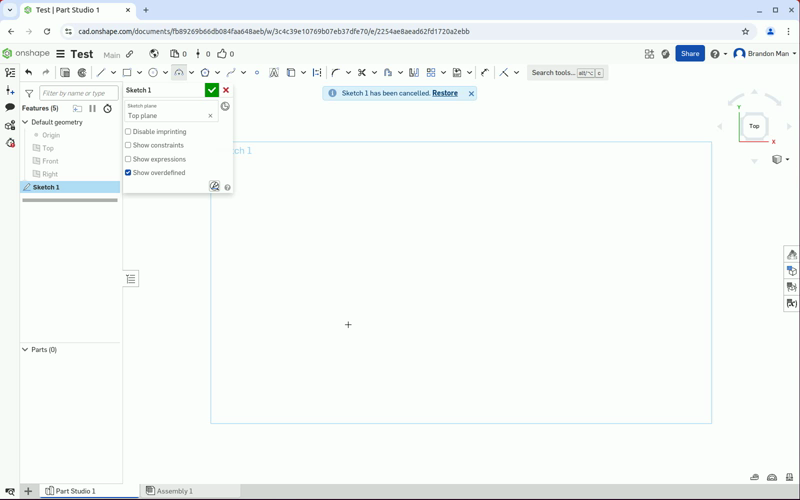
key_up(shift)
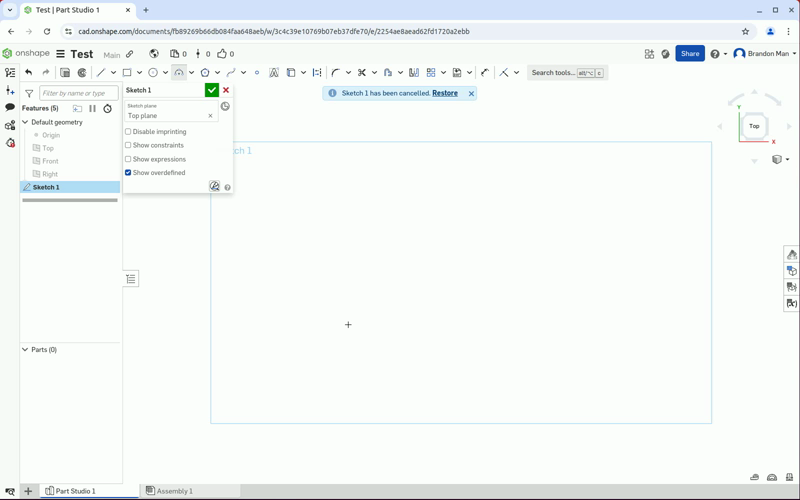
key_down(shift)
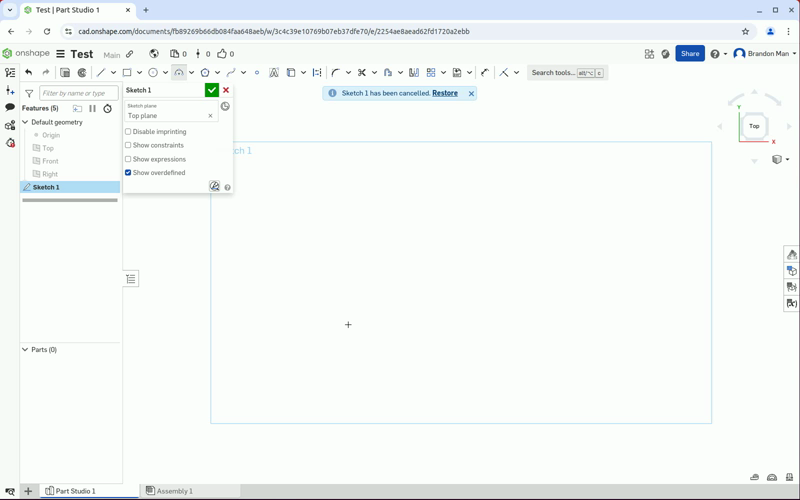
mouse_move(357, 333)
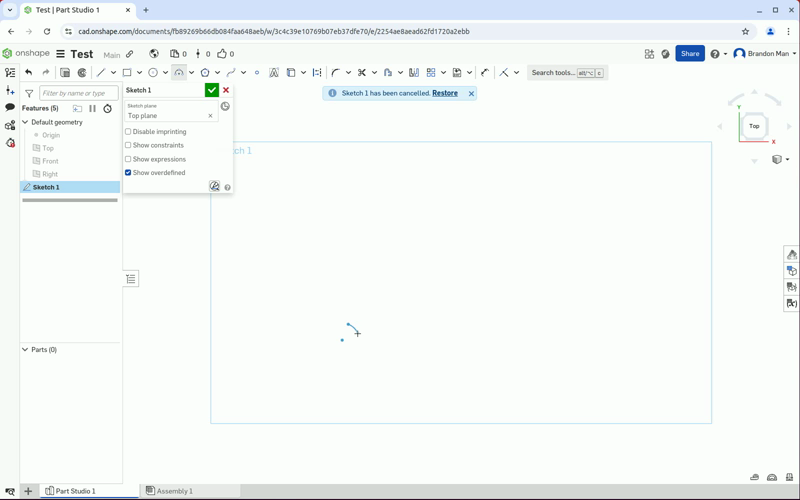
click(357, 333)
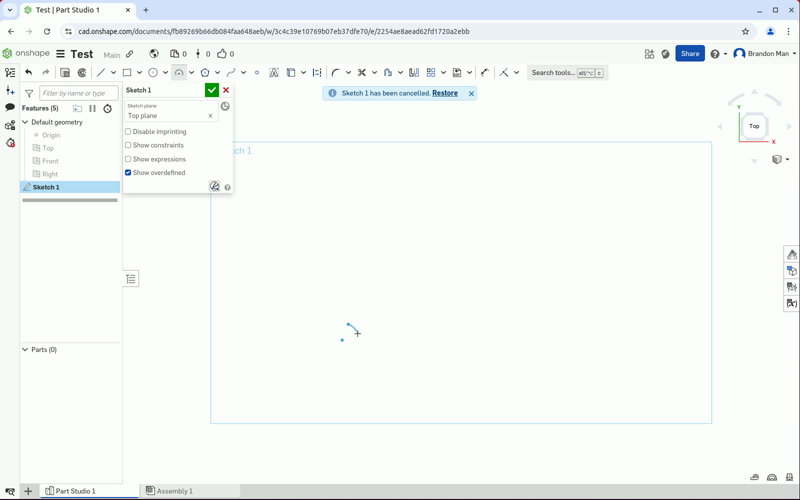
mouse_move(350, 330)
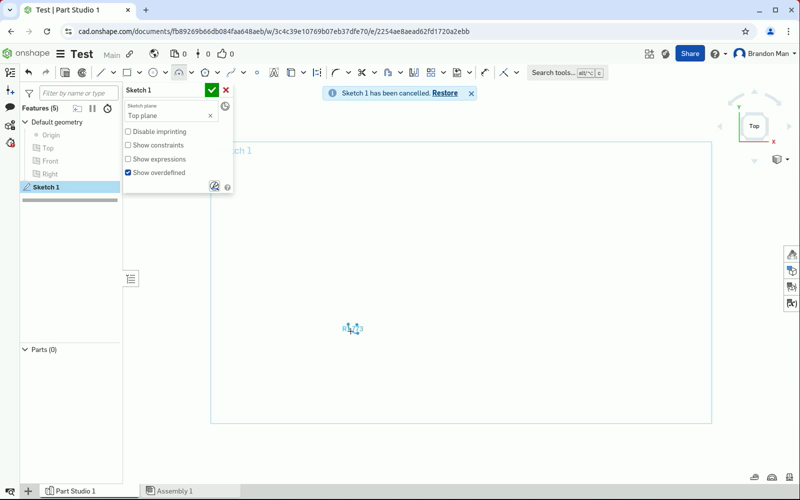
click(350, 330)
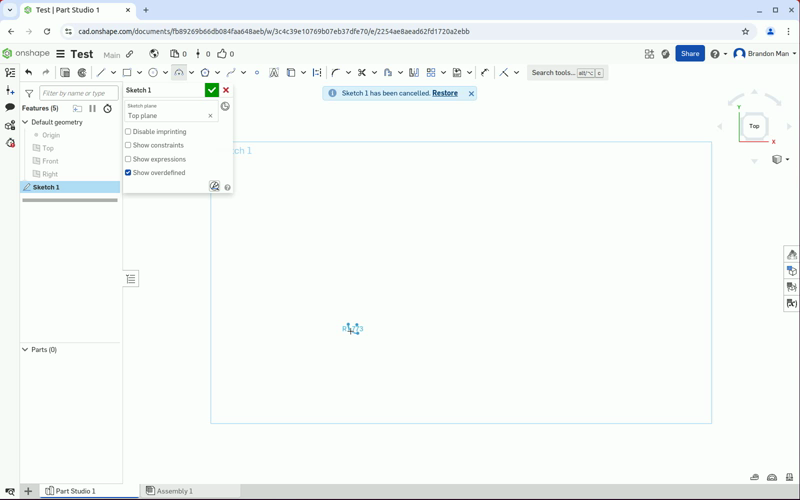
key_up(shift)
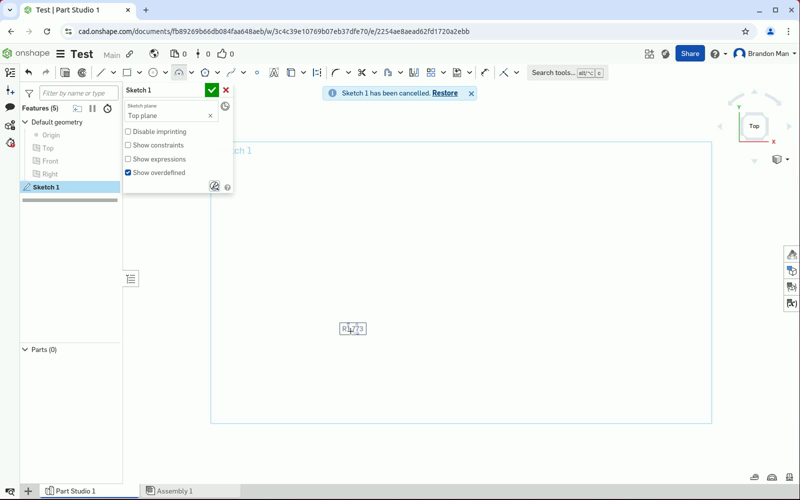
key(esc)
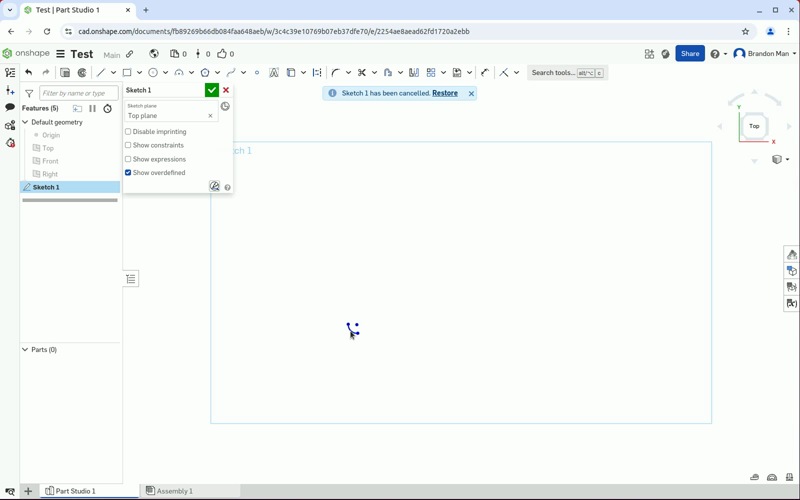
key(l)
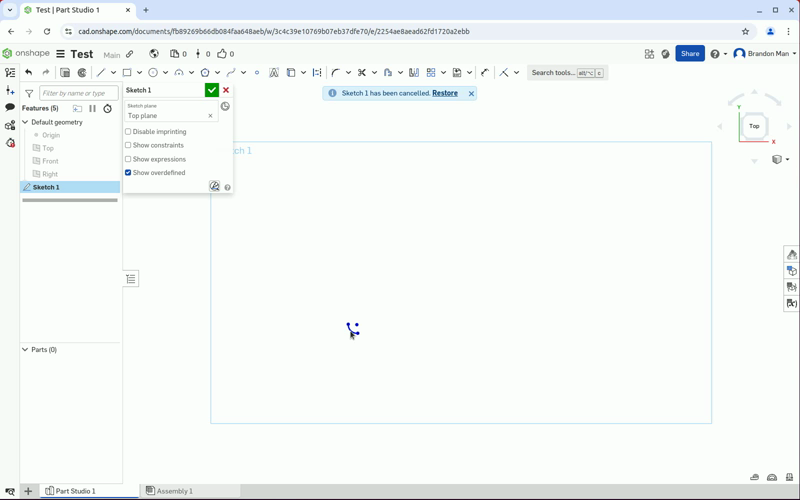
mouse_move(357, 333)
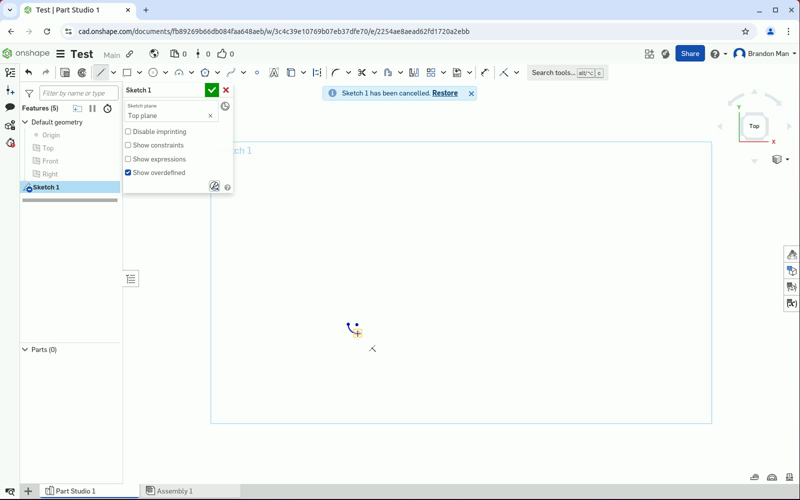
click(357, 333)
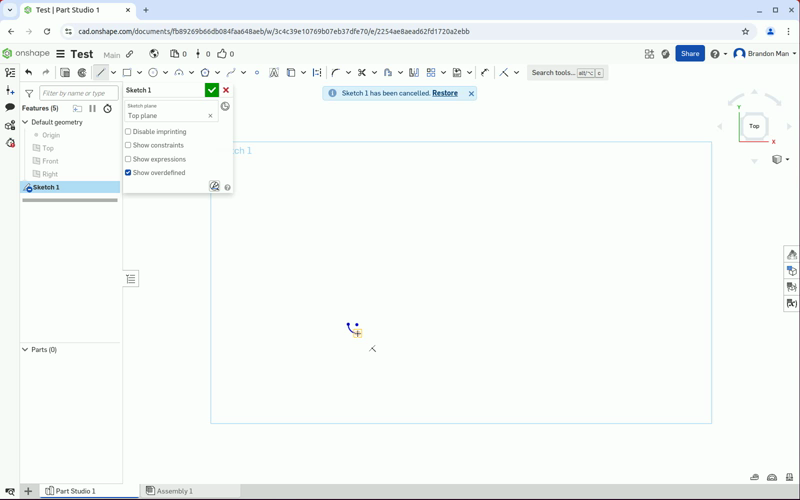
key_down(shift)
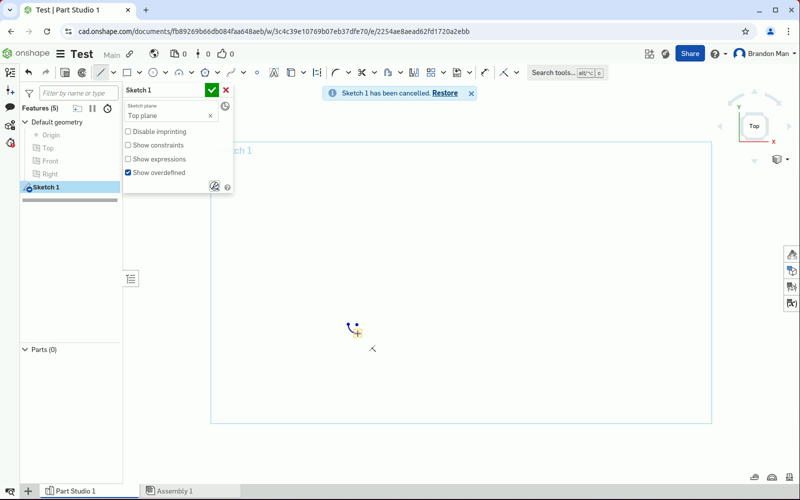
mouse_move(562, 333)
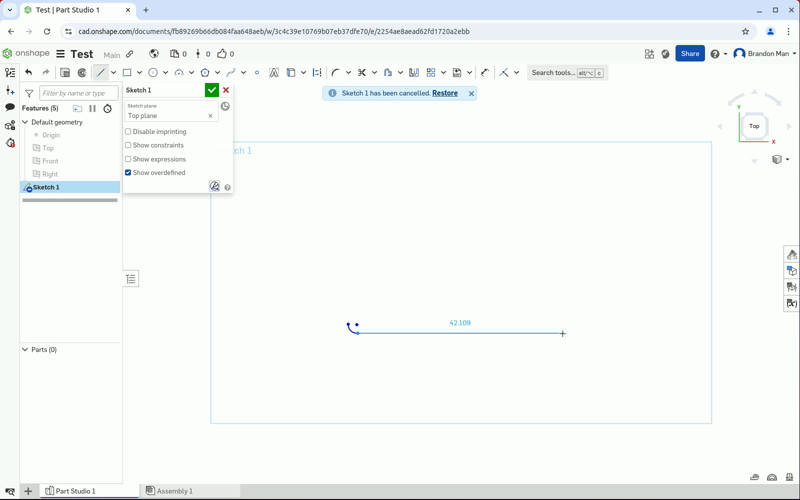
click(562, 333)
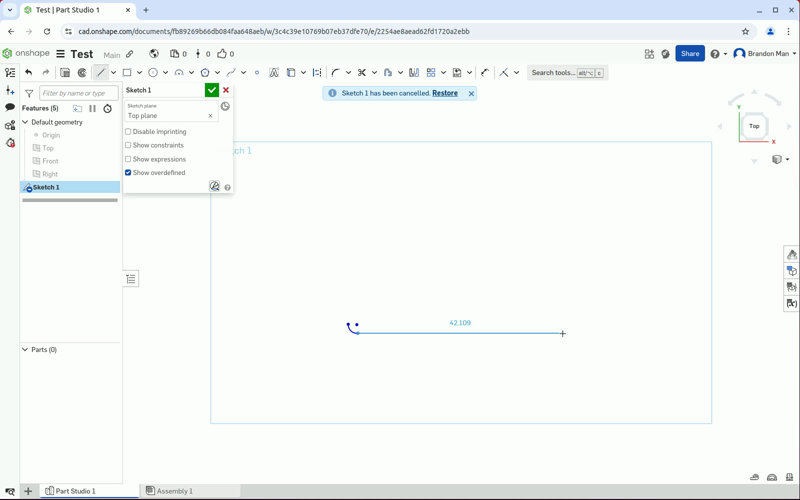
key_up(shift)
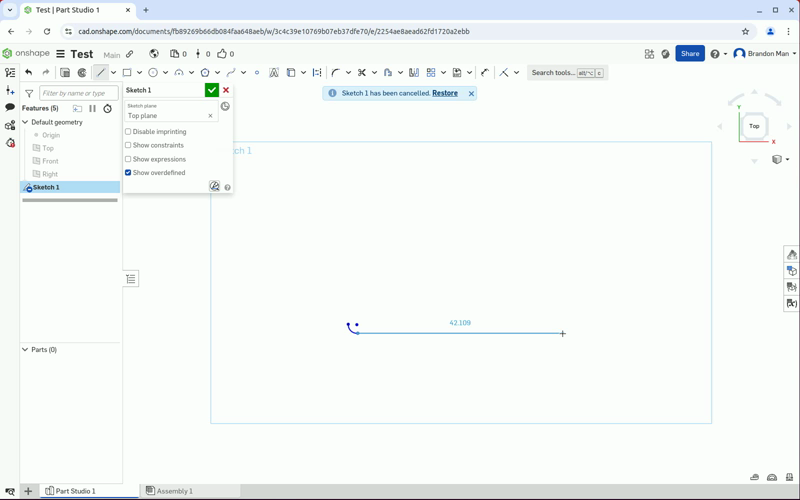
key(esc)
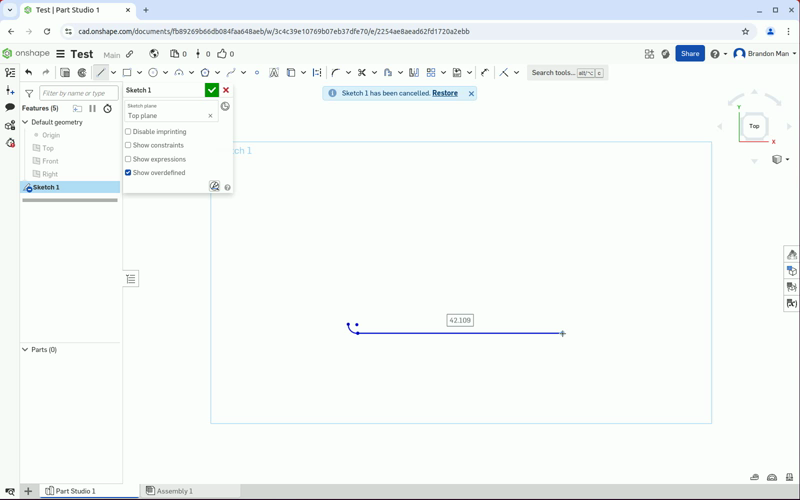
key(a)
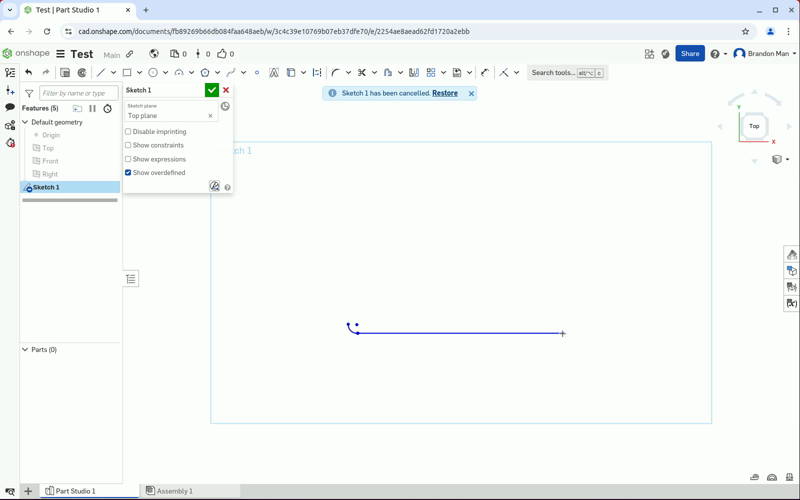
mouse_move(562, 333)
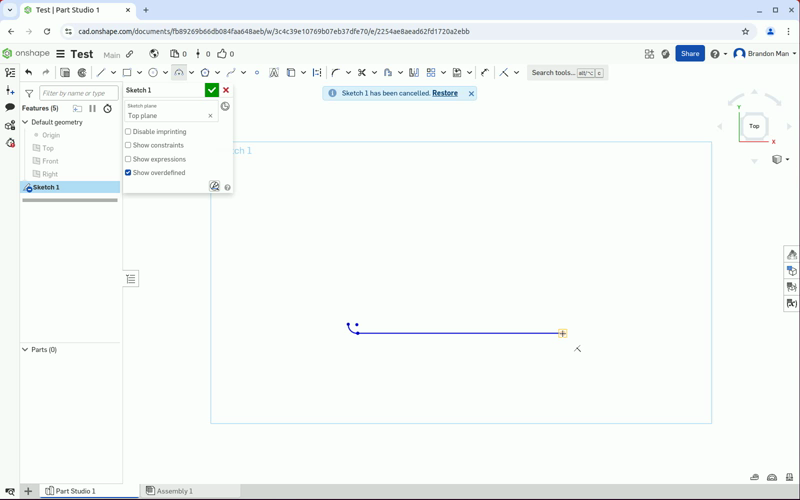
click(562, 333)
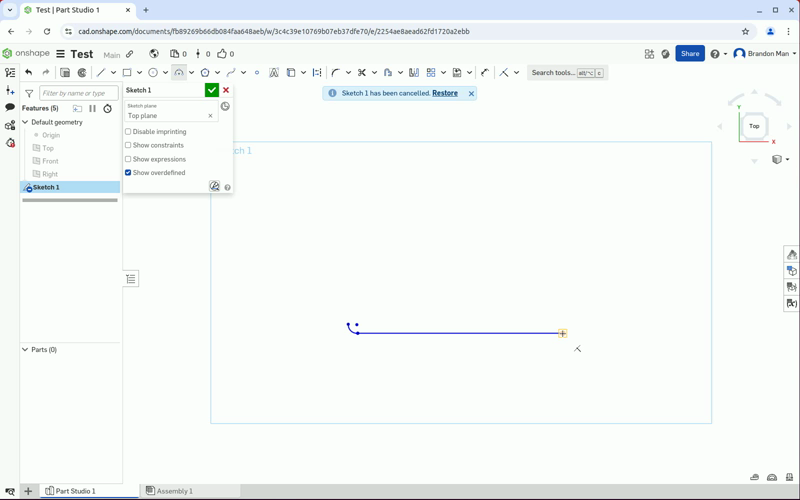
key_down(shift)
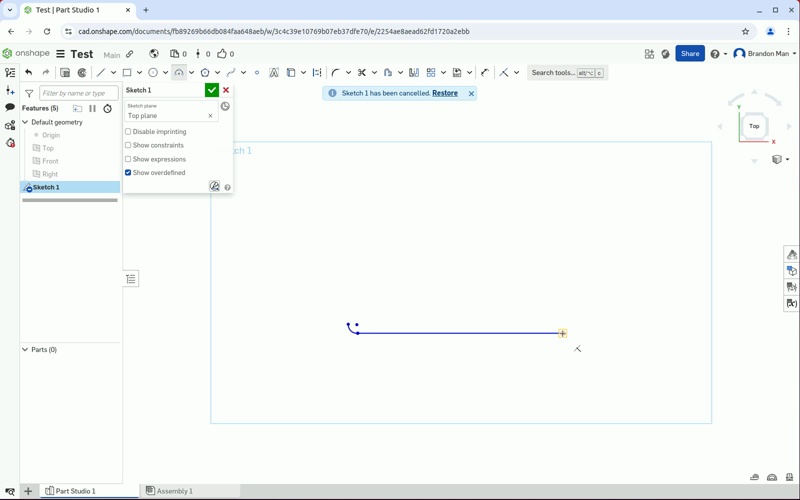
mouse_move(572, 324)
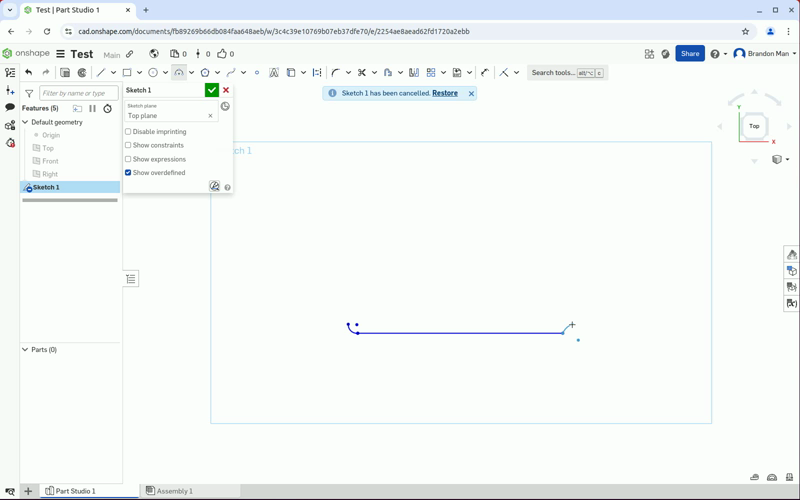
click(572, 324)
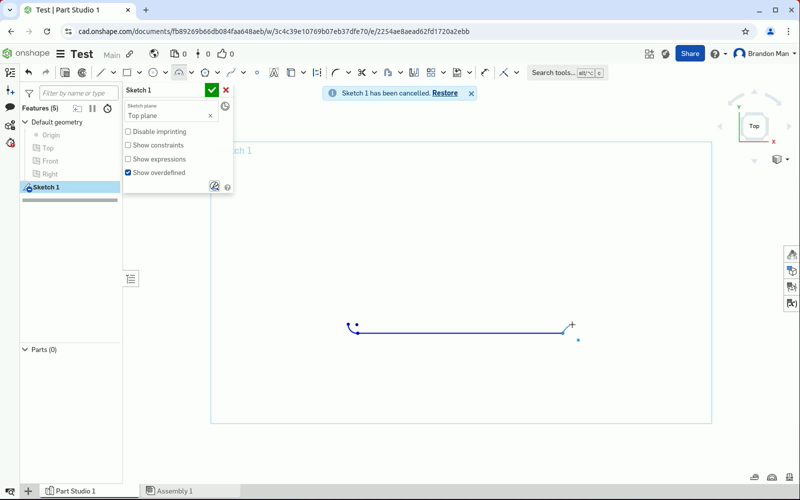
mouse_move(569, 330)
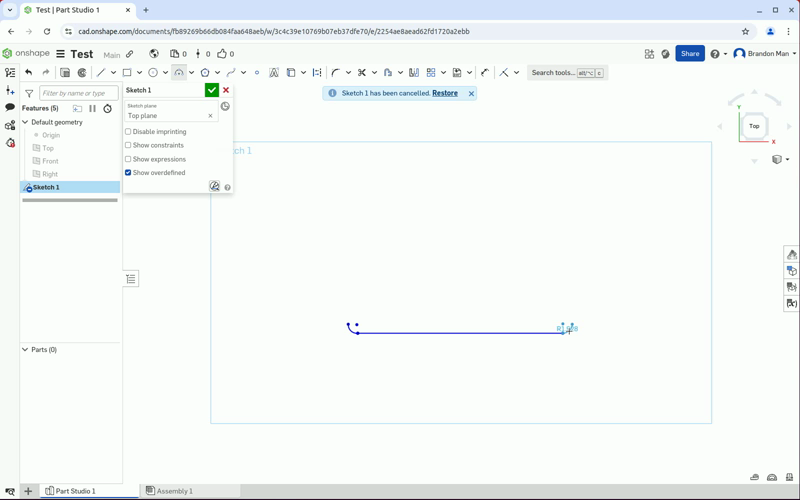
click(569, 330)
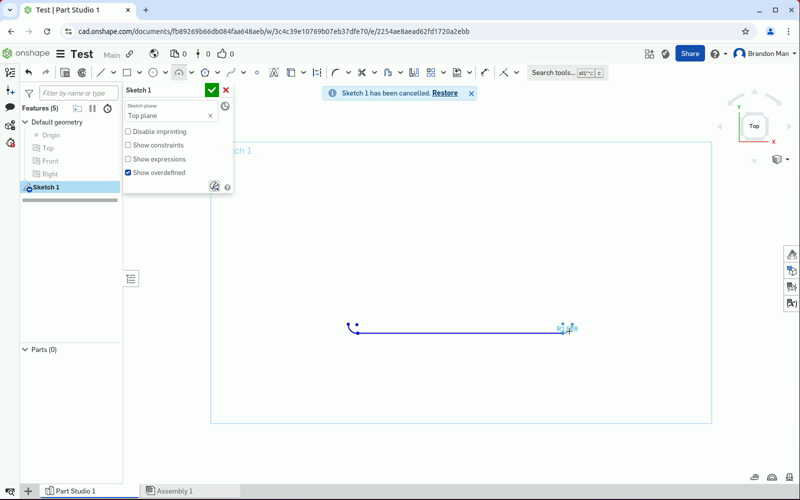
key_up(shift)
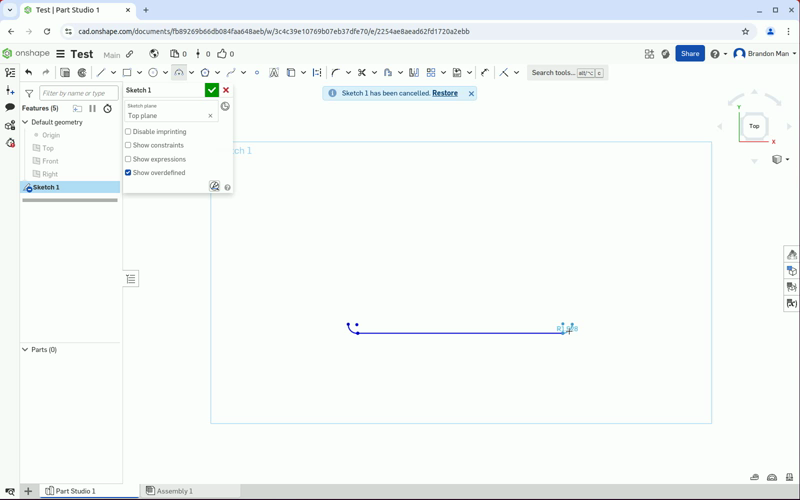
key(esc)
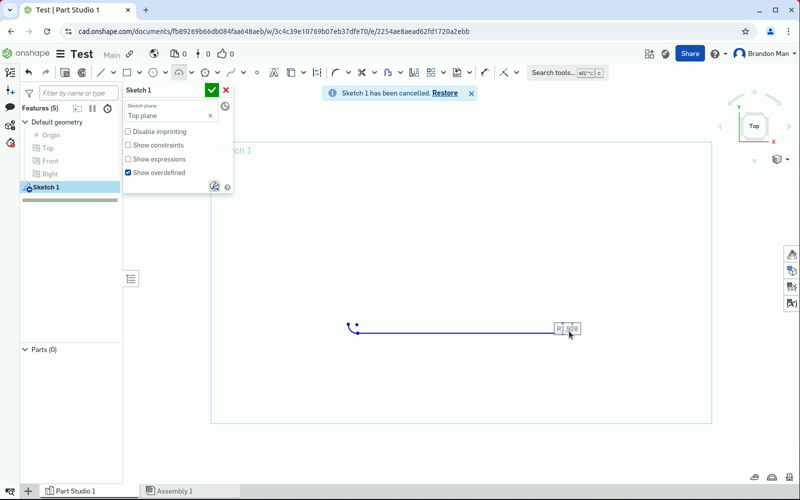
key(l)
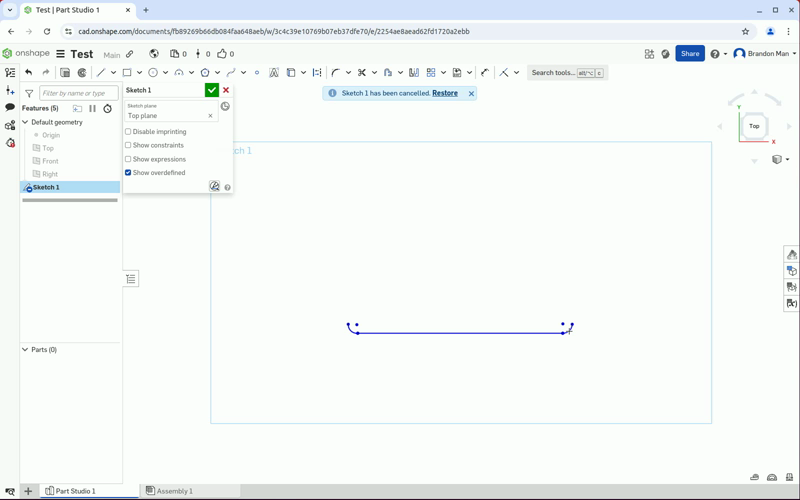
mouse_move(572, 324)
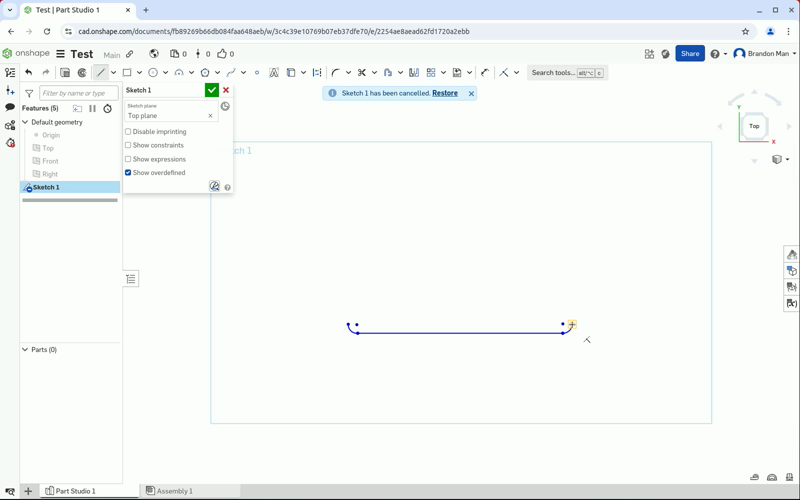
click(572, 324)
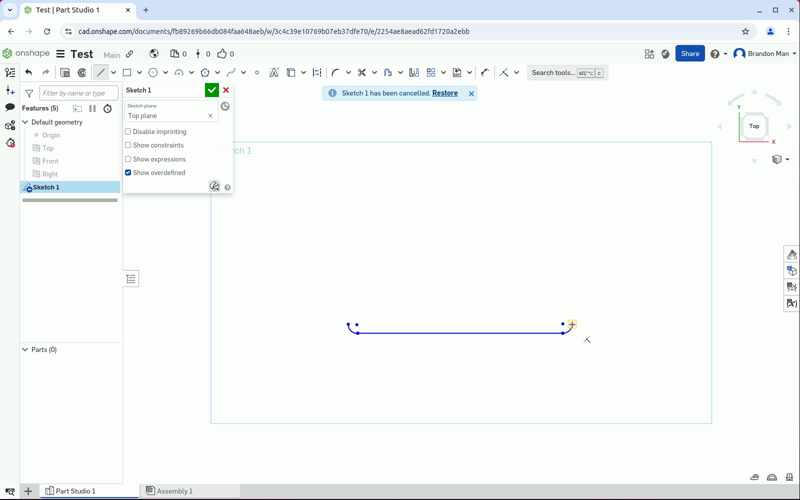
key_down(shift)
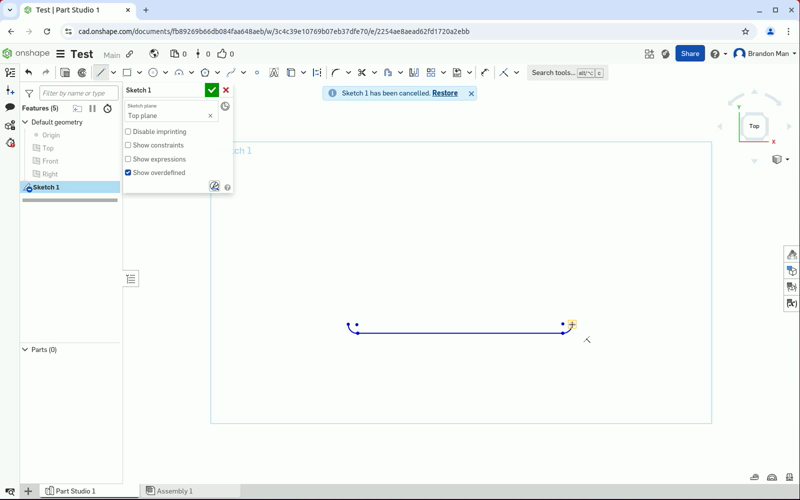
mouse_move(572, 241)
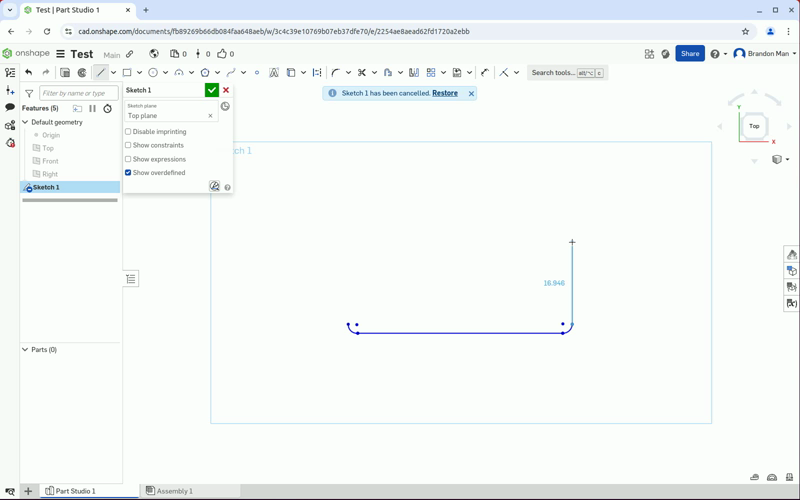
click(572, 241)
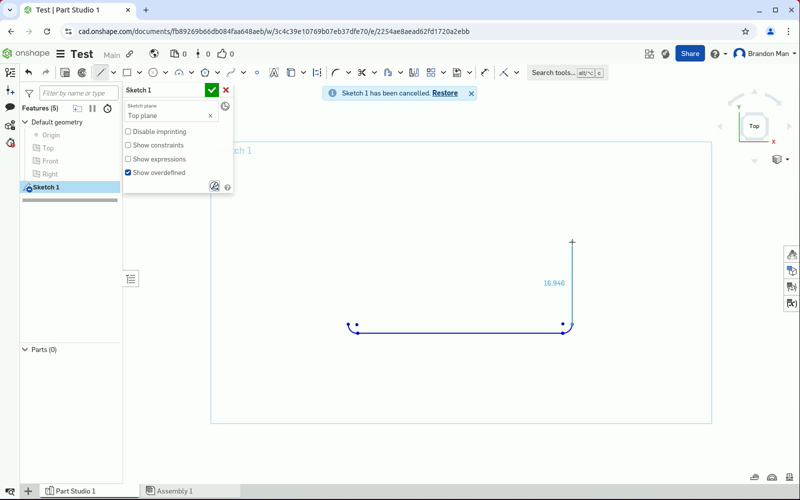
key_up(shift)
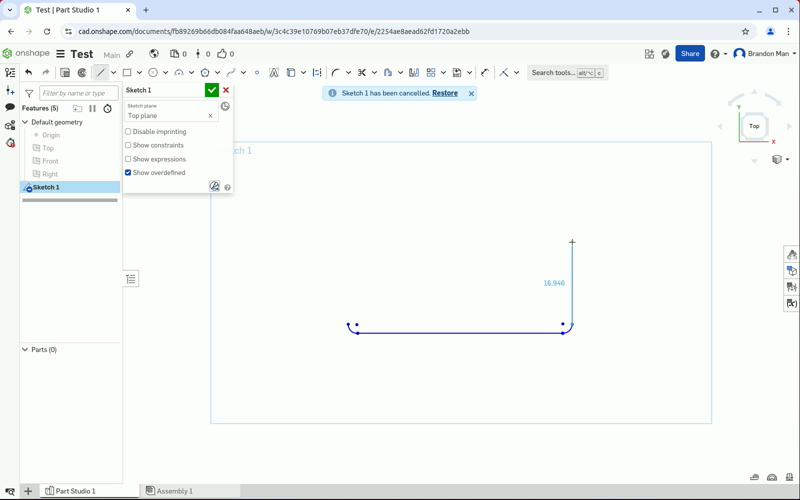
key(esc)
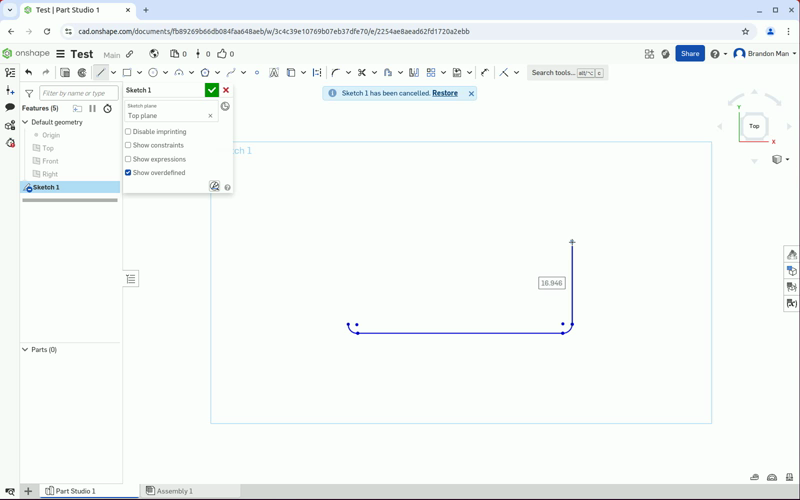
key(a)
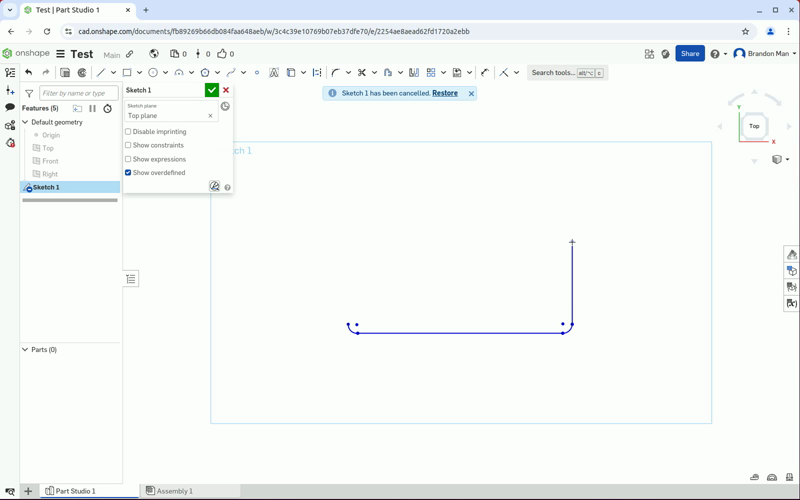
mouse_move(572, 241)
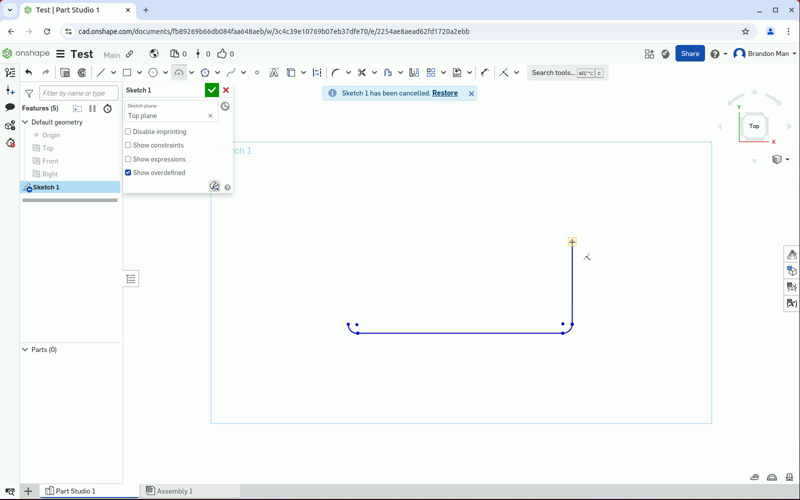
click(572, 241)
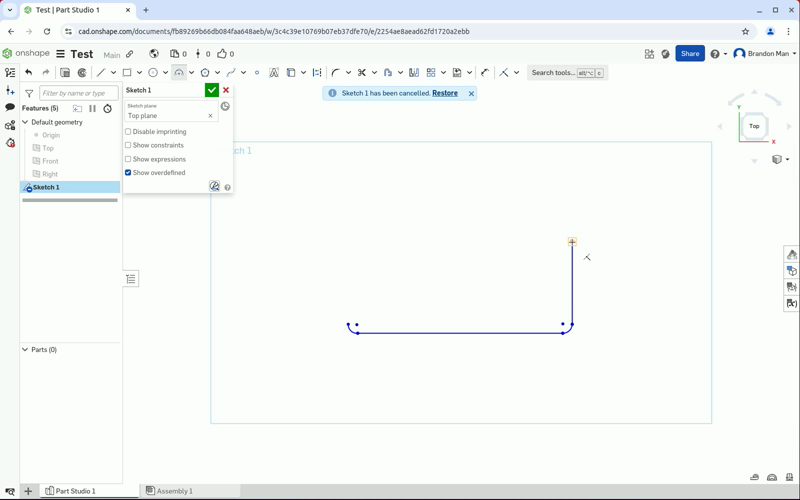
key_down(shift)
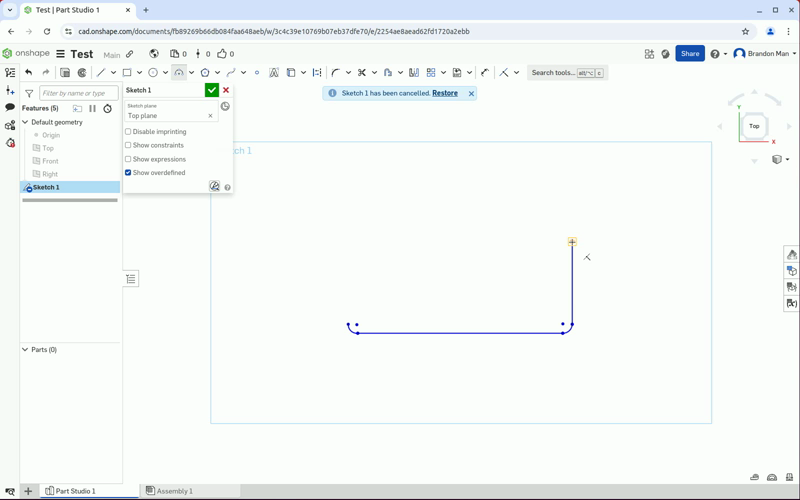
mouse_move(562, 231)
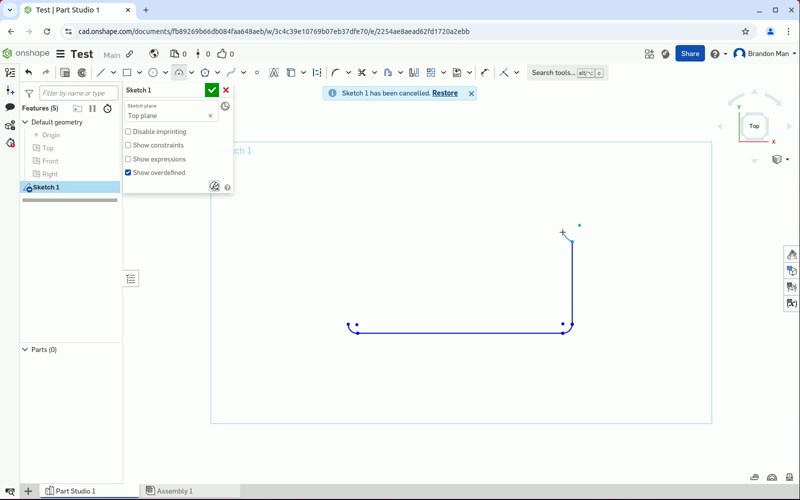
click(562, 231)
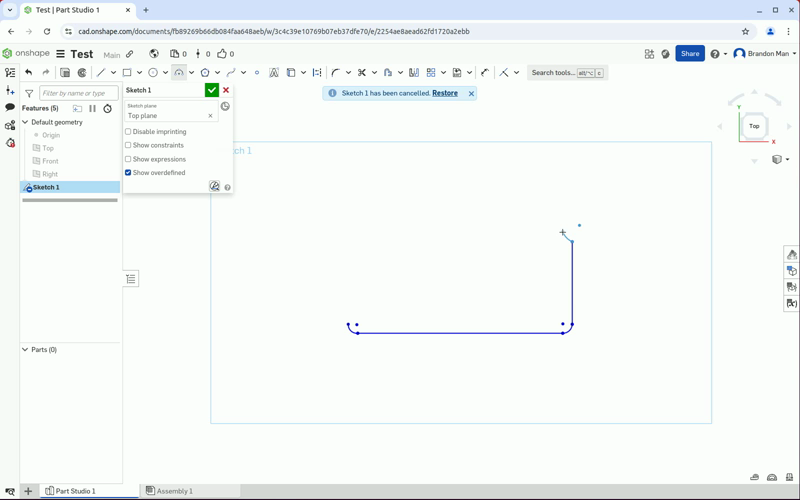
mouse_move(569, 234)
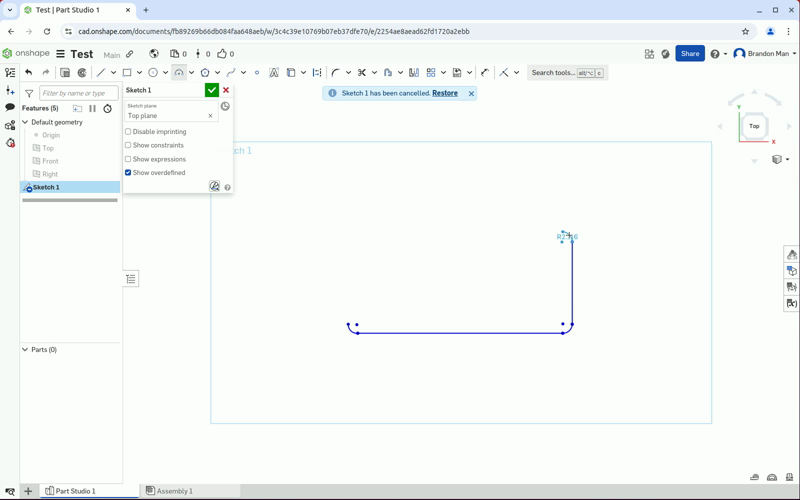
click(569, 234)
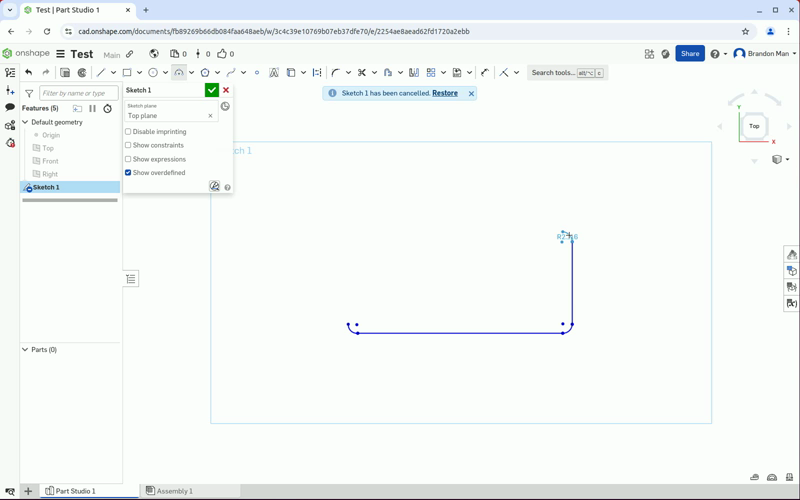
key_up(shift)
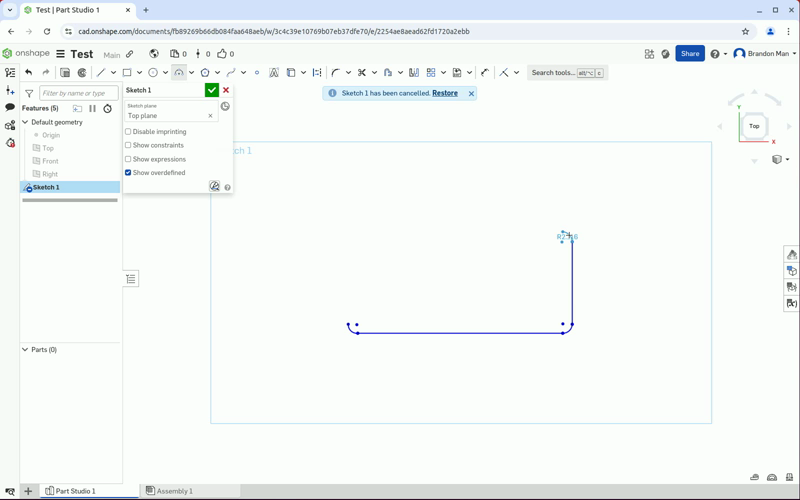
key(esc)
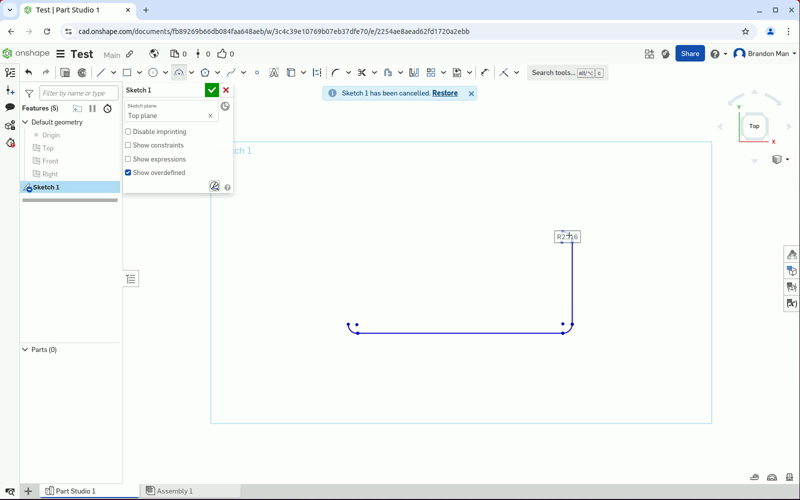
key(l)
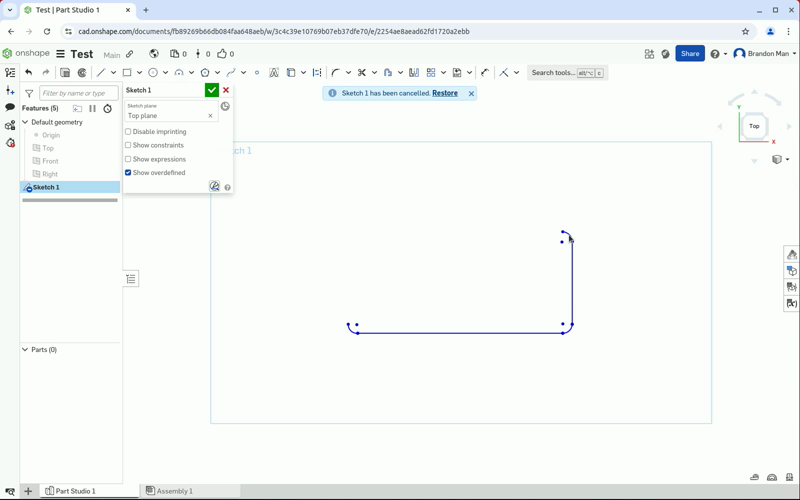
mouse_move(562, 231)
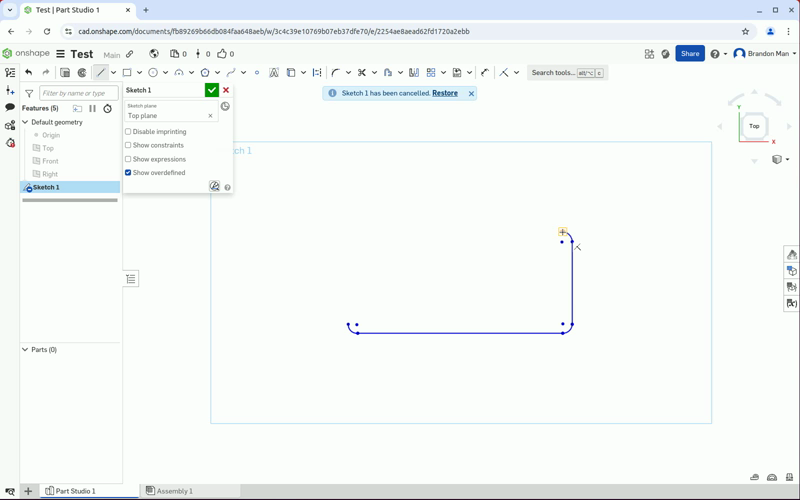
click(562, 231)
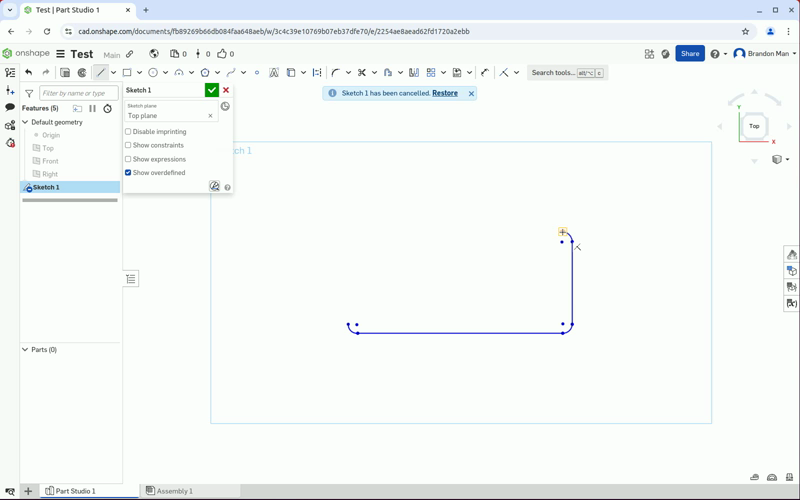
key_down(shift)
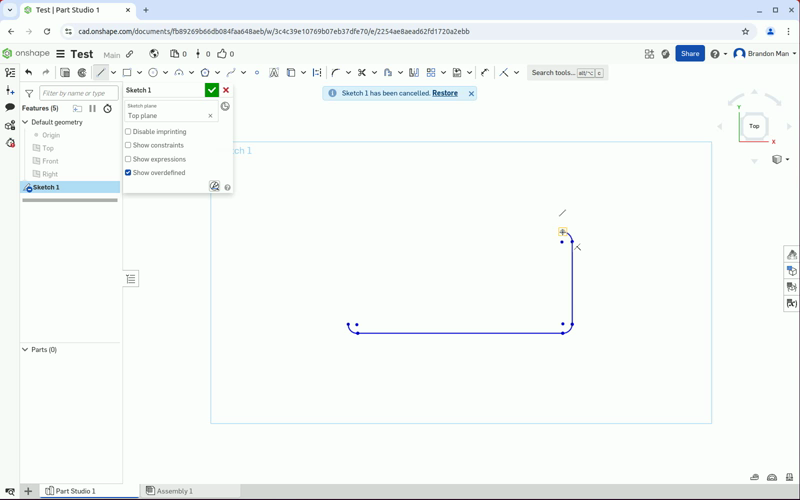
mouse_move(357, 231)
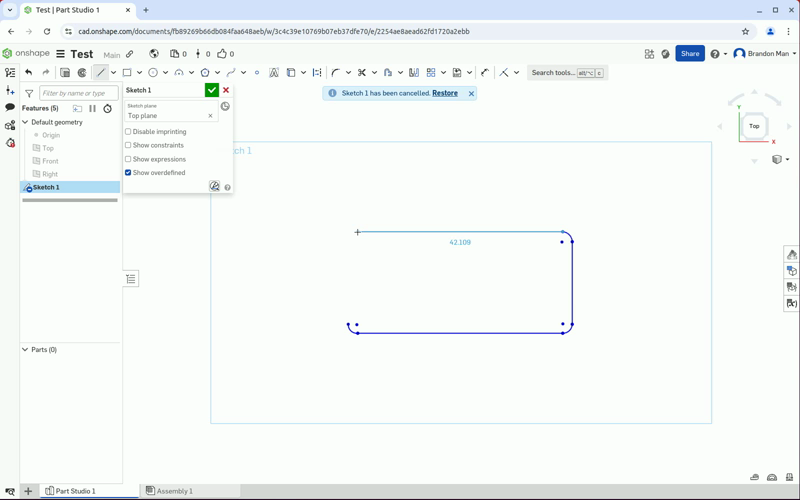
click(357, 231)
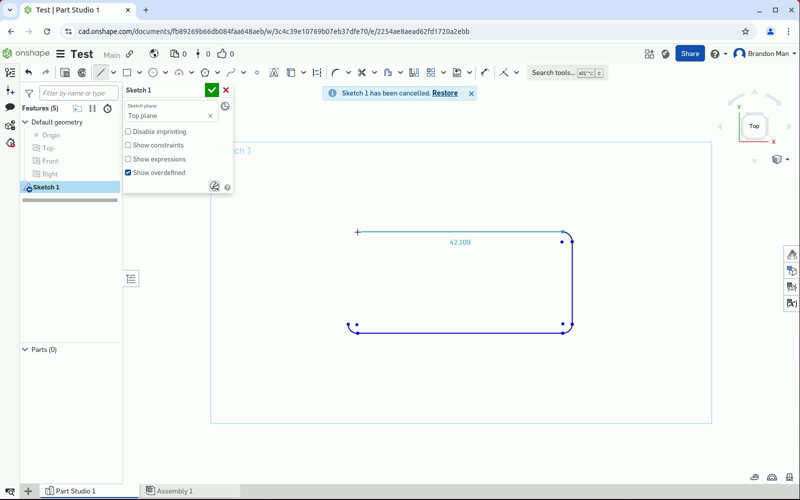
key_up(shift)
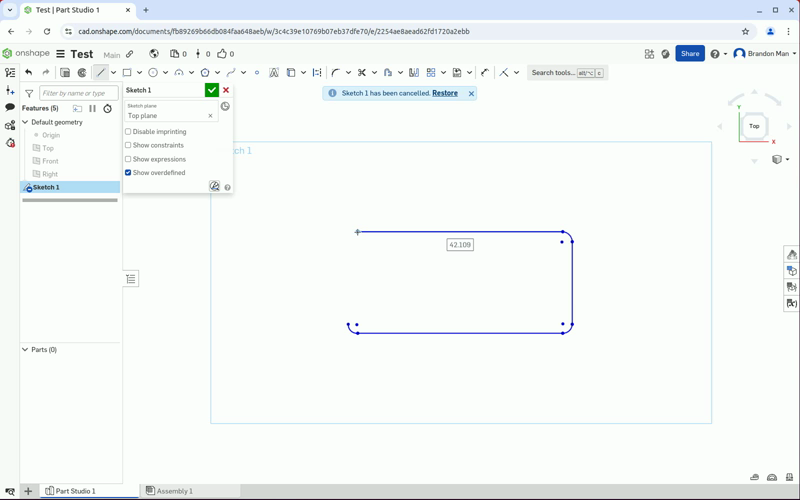
key(esc)
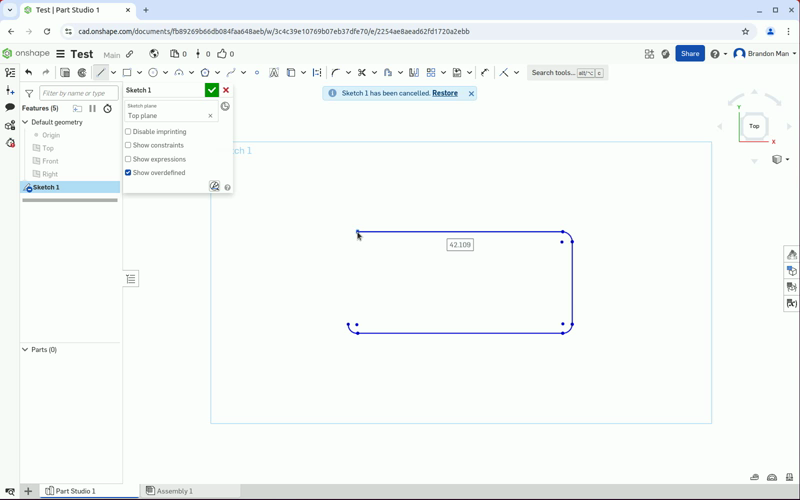
key(a)
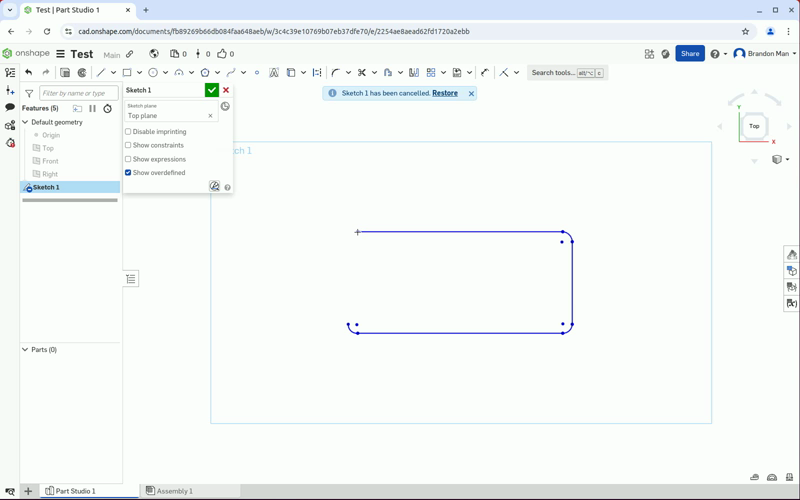
mouse_move(357, 231)
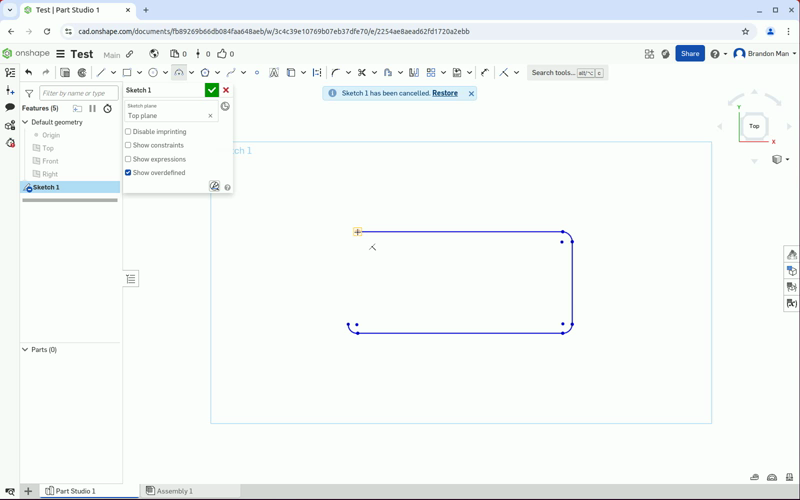
click(357, 231)
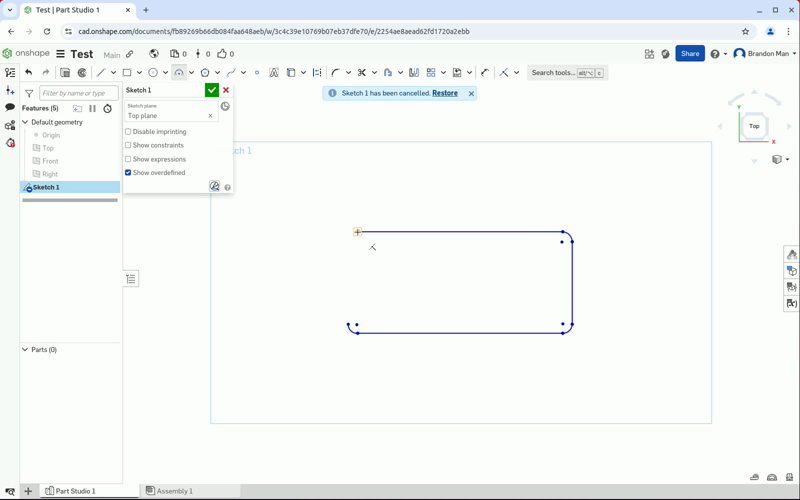
key_down(shift)
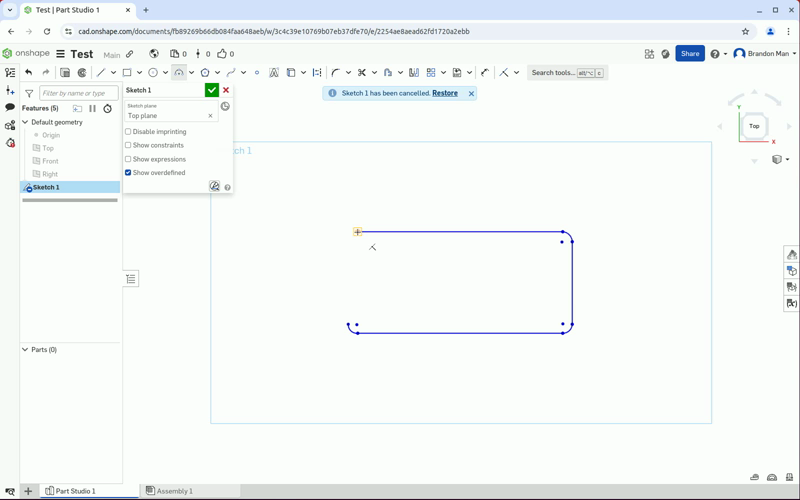
mouse_move(348, 241)
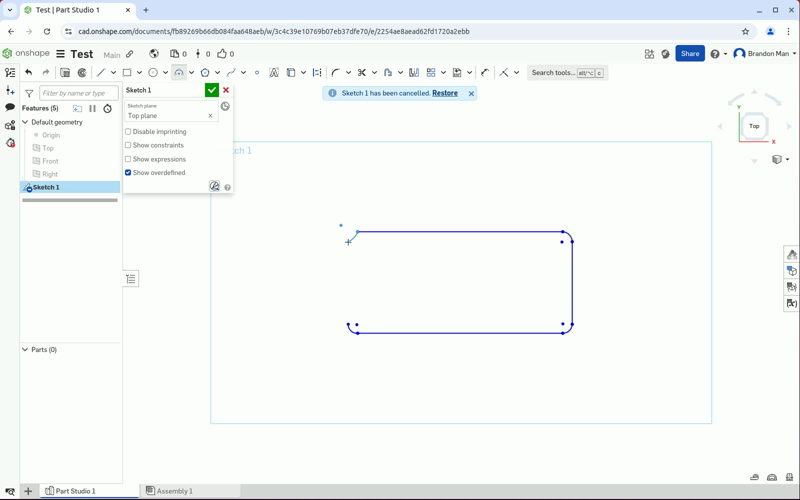
click(348, 241)
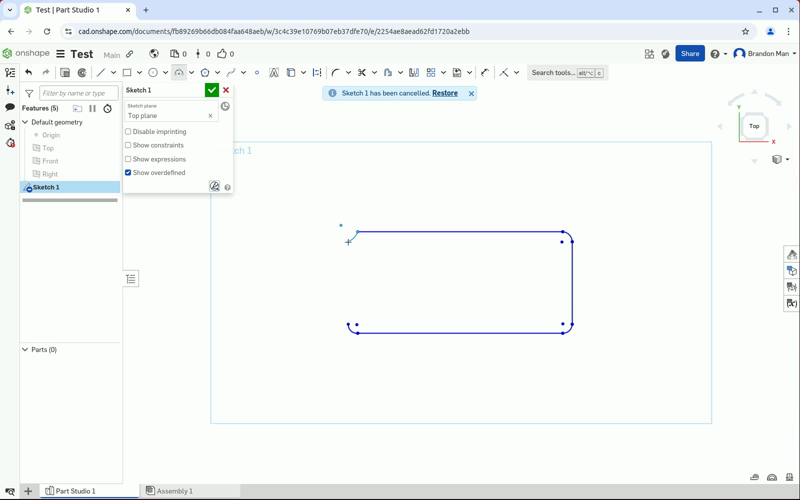
mouse_move(350, 234)
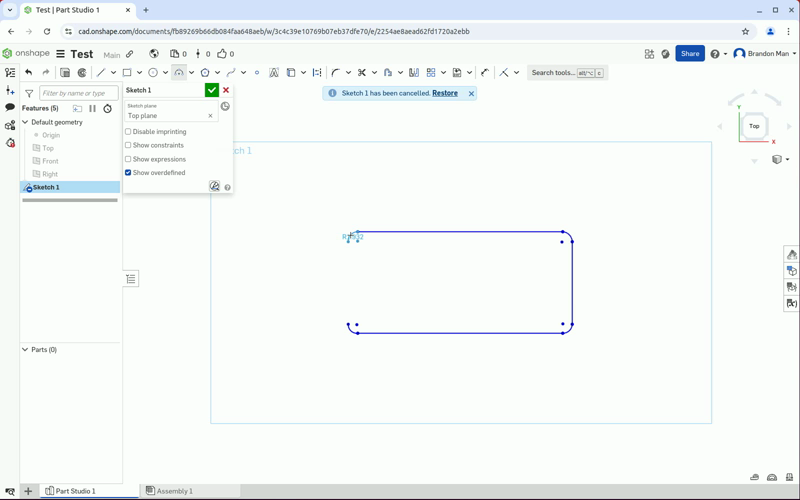
click(350, 234)
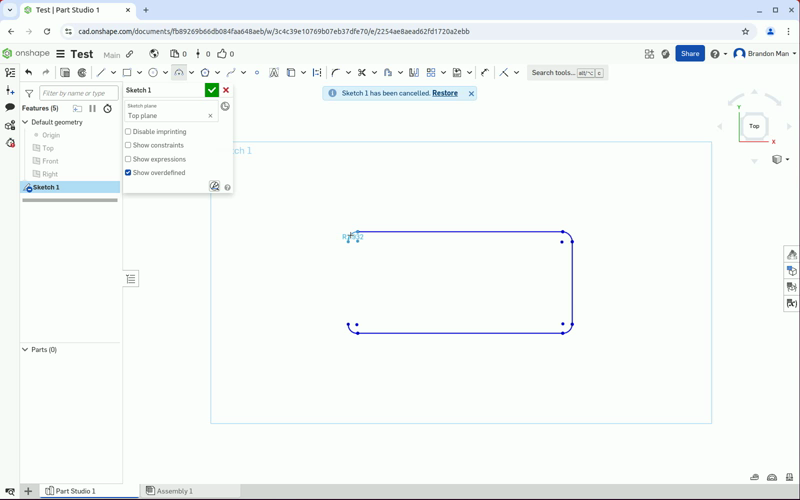
key_up(shift)
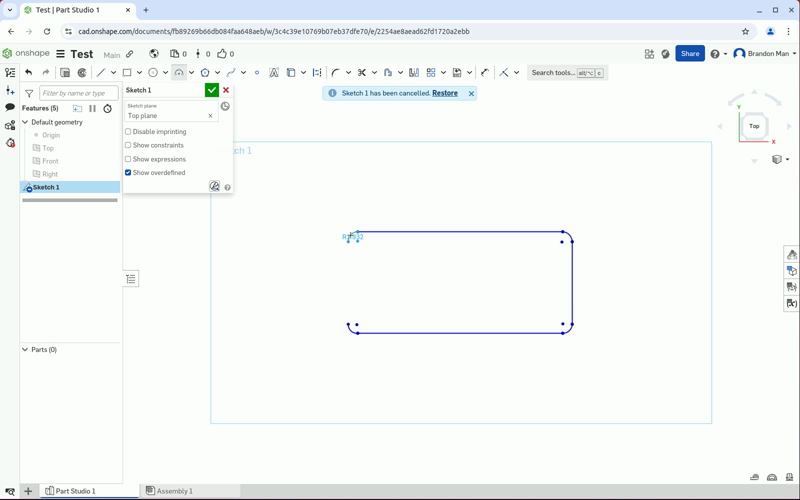
key(esc)
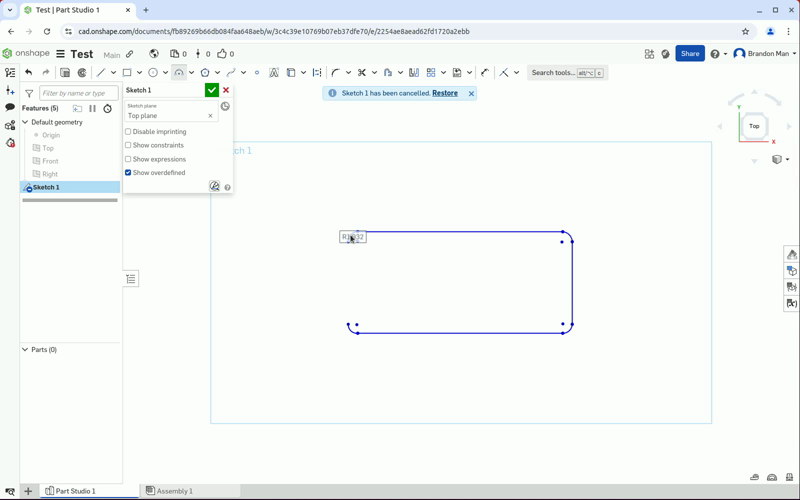
key(l)
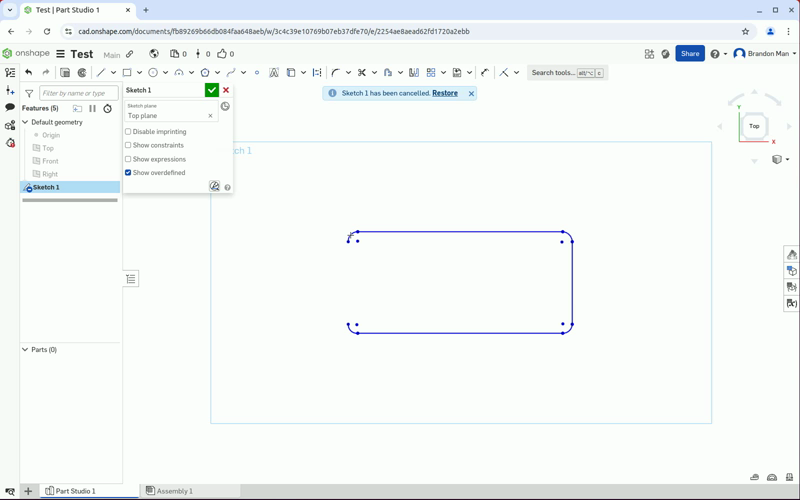
mouse_move(348, 241)
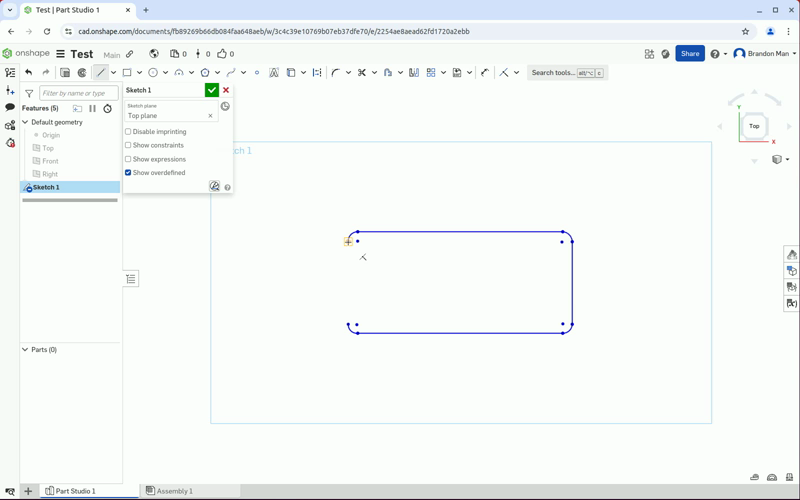
click(348, 241)
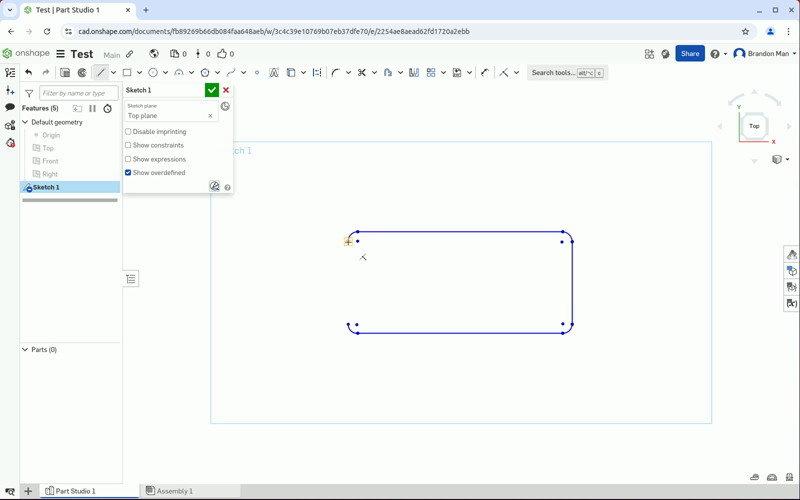
key_down(shift)
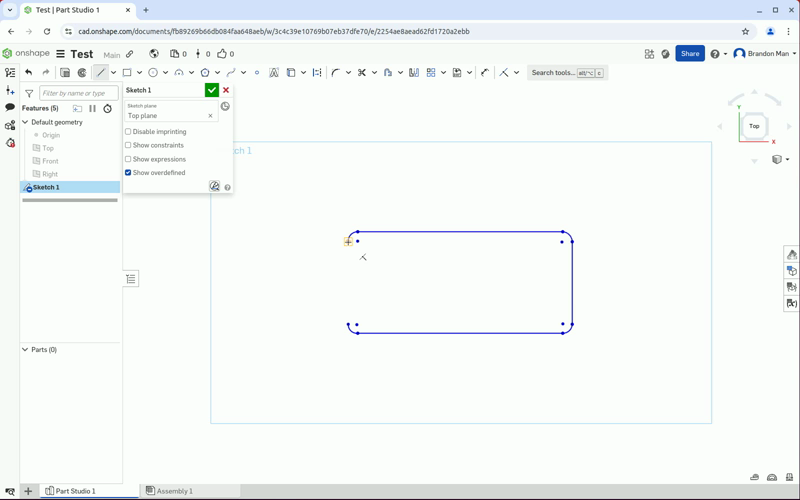
mouse_move(348, 324)
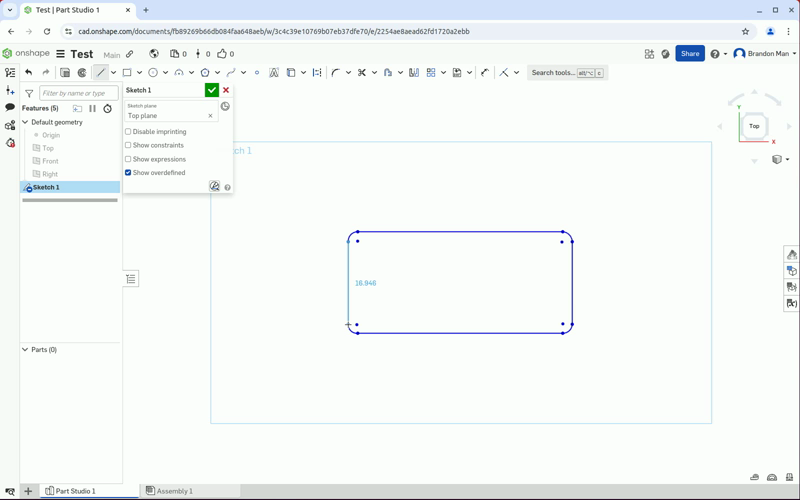
key_up(shift)
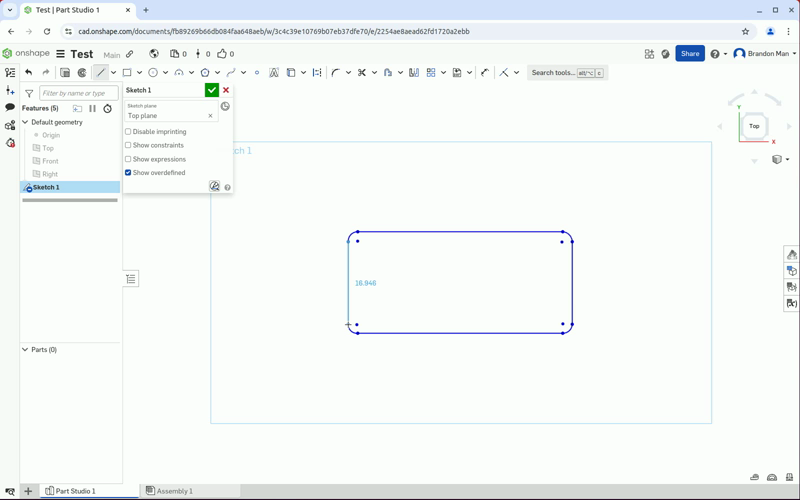
click(348, 324)
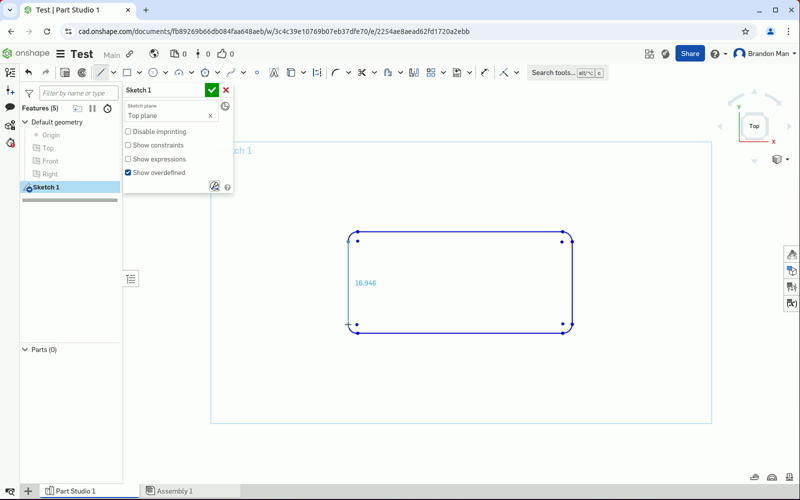
key(esc)
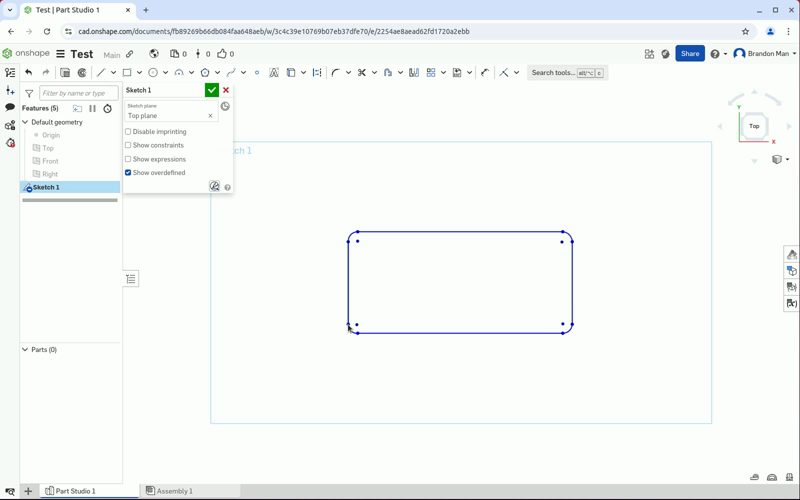
key(l)
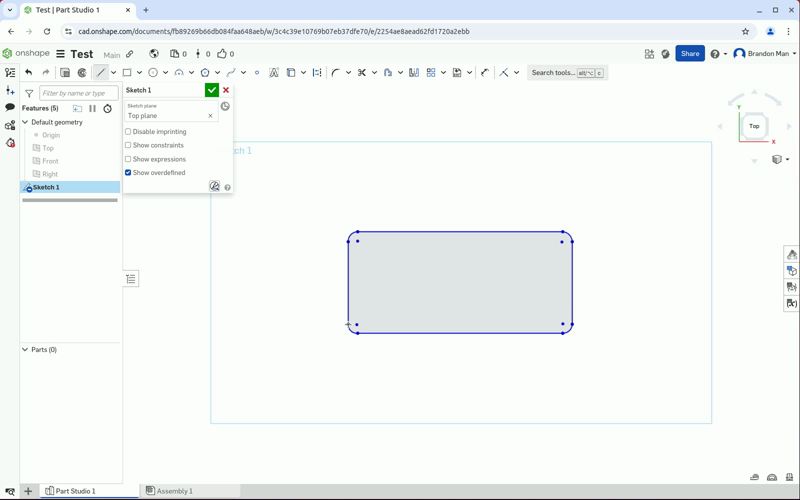
key_down(shift)
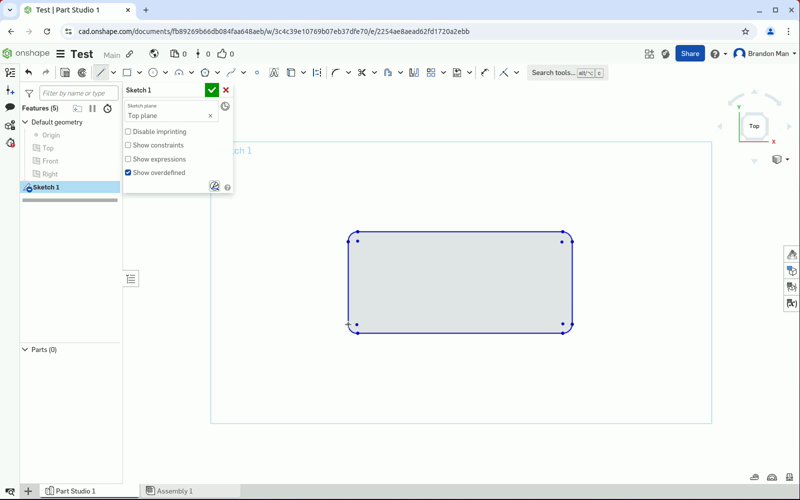
mouse_move(359, 316)
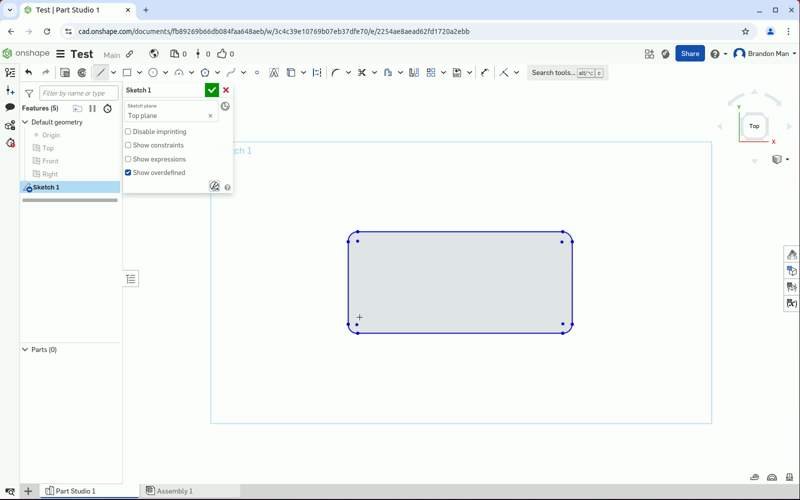
click(359, 316)
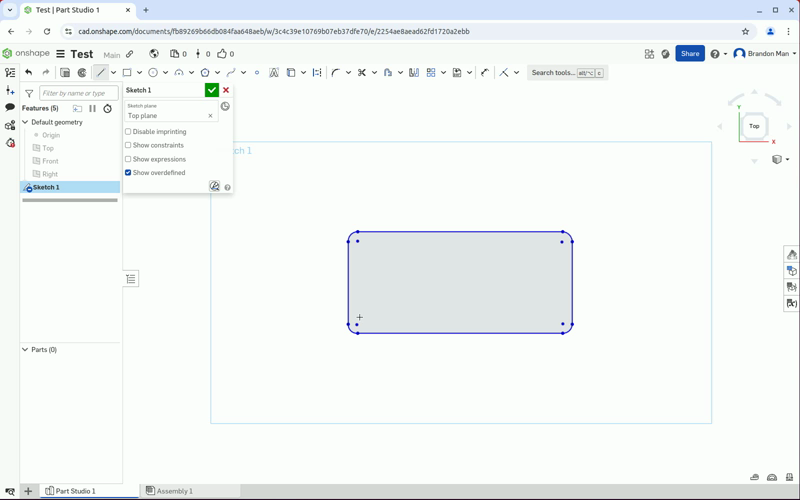
key_up(shift)
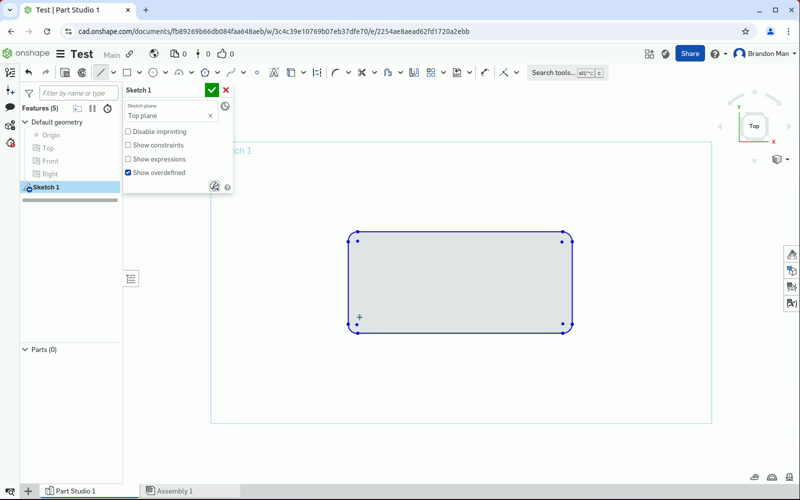
key_down(shift)
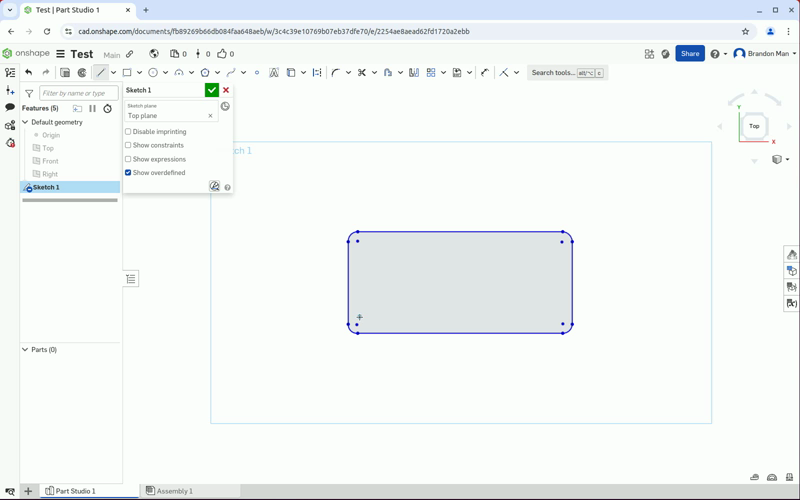
mouse_move(359, 248)
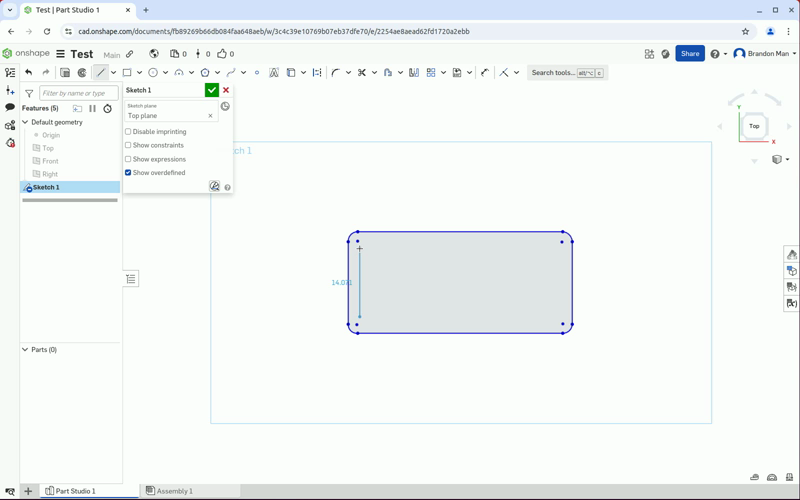
click(359, 248)
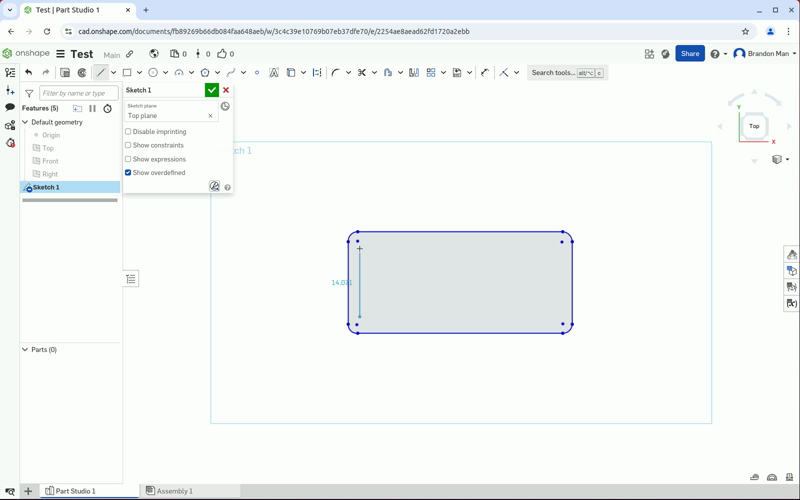
key_up(shift)
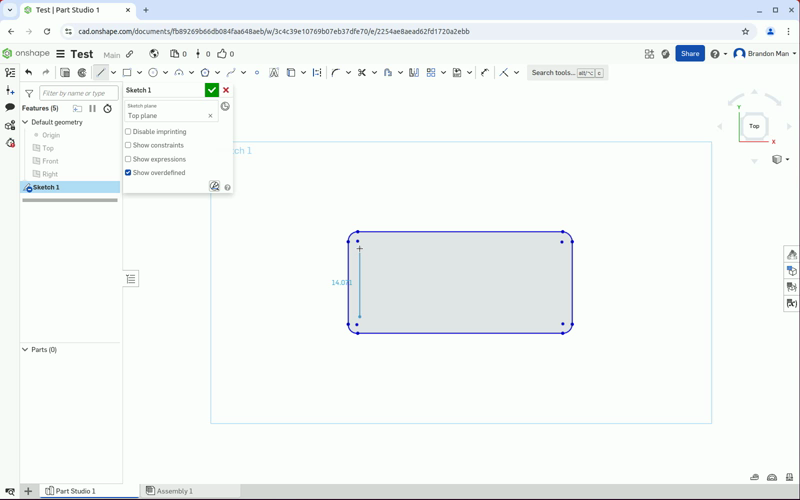
key(esc)
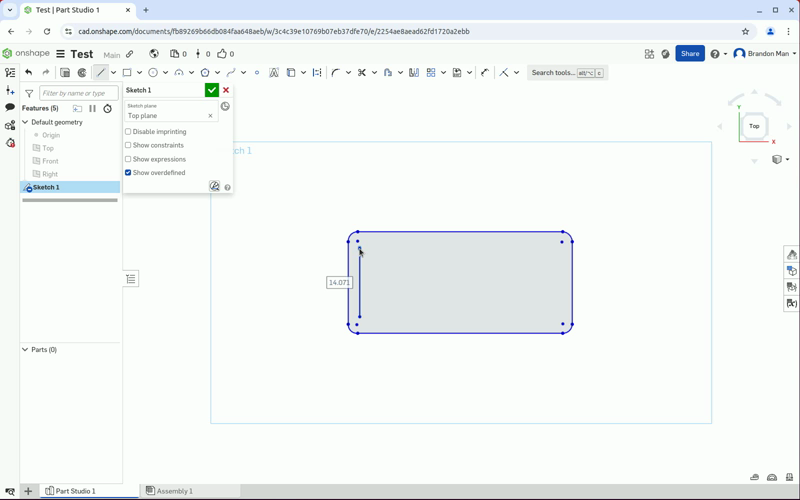
key(a)
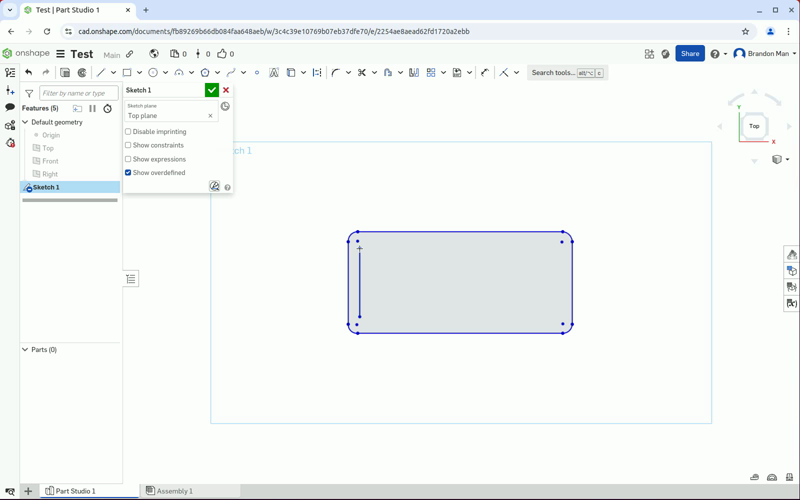
mouse_move(359, 248)
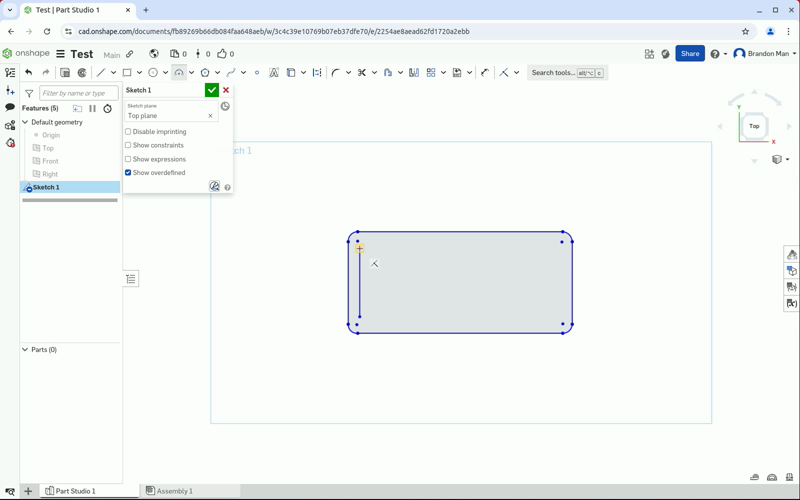
click(359, 248)
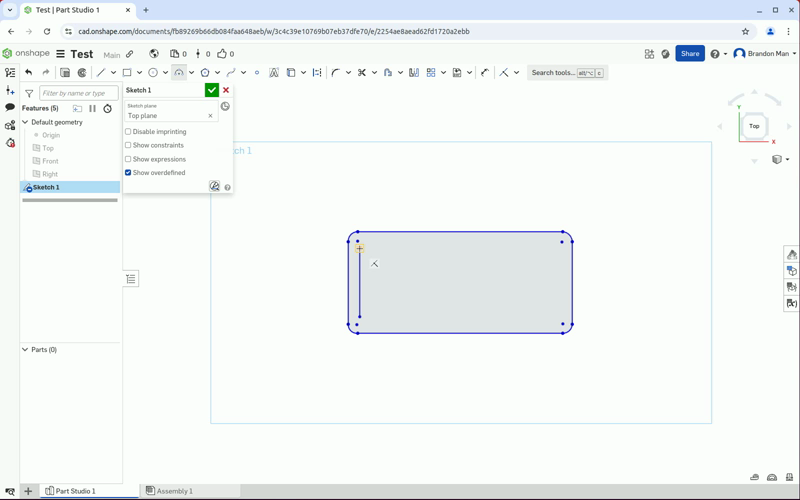
key_down(shift)
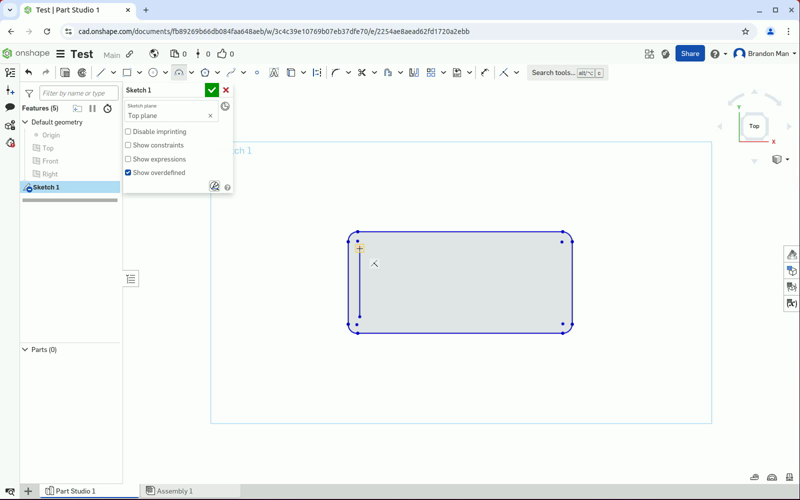
mouse_move(364, 243)
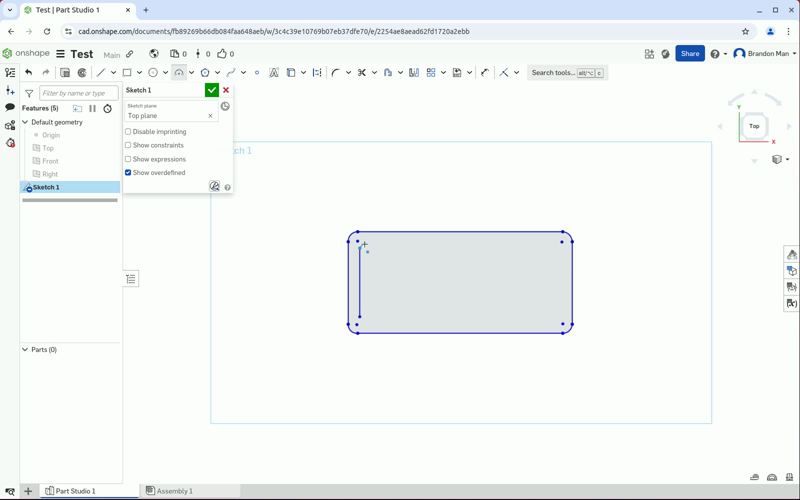
scroll(6)
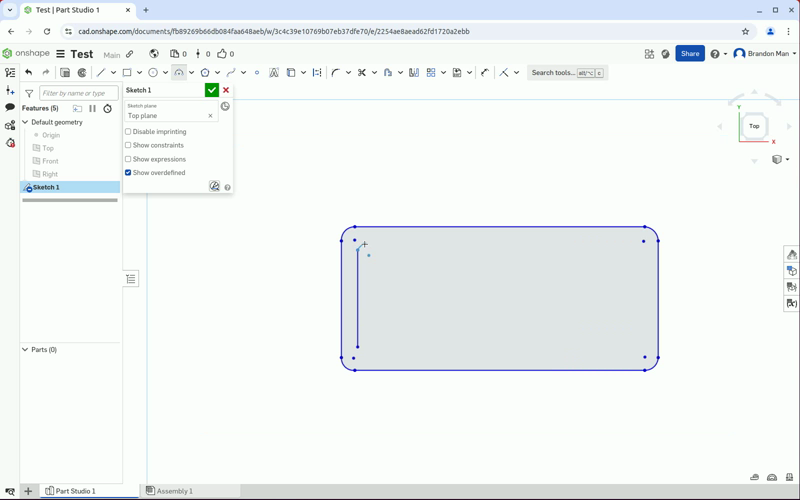
scroll(6)
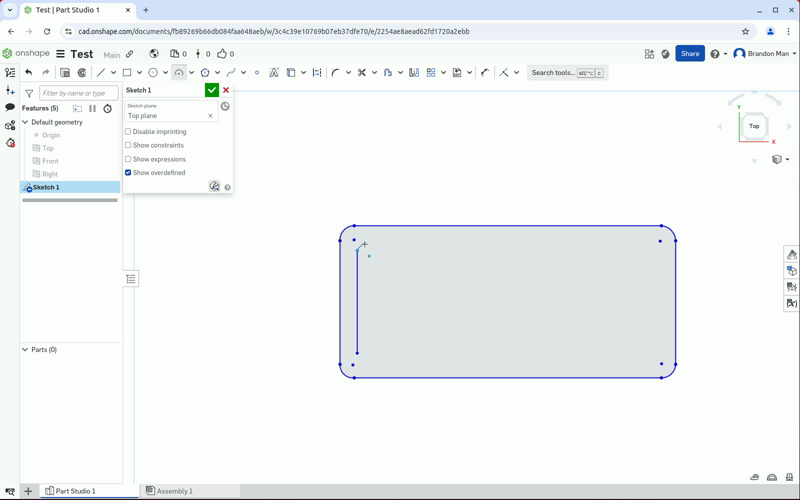
scroll(6)
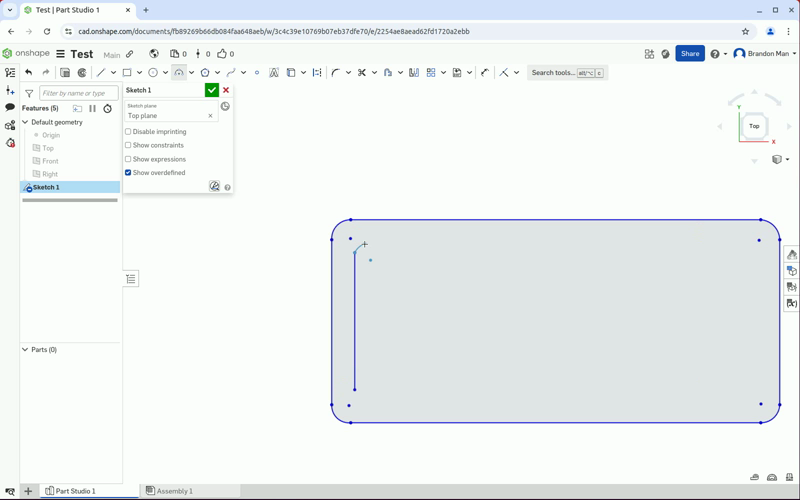
scroll(6)
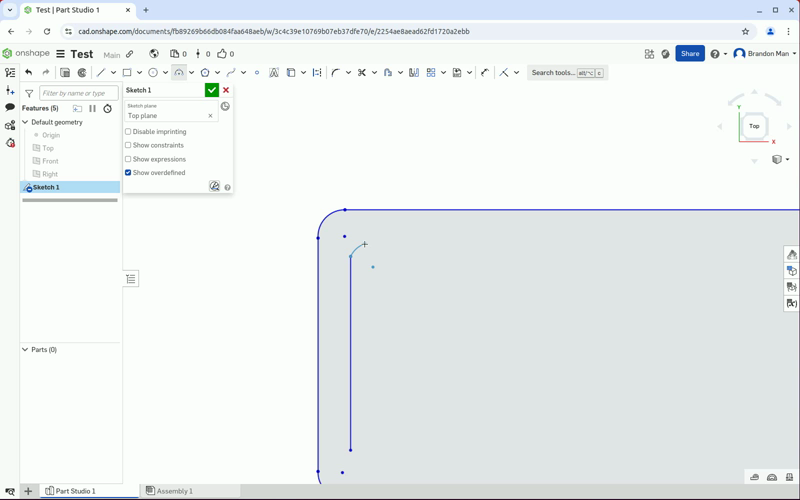
scroll(6)
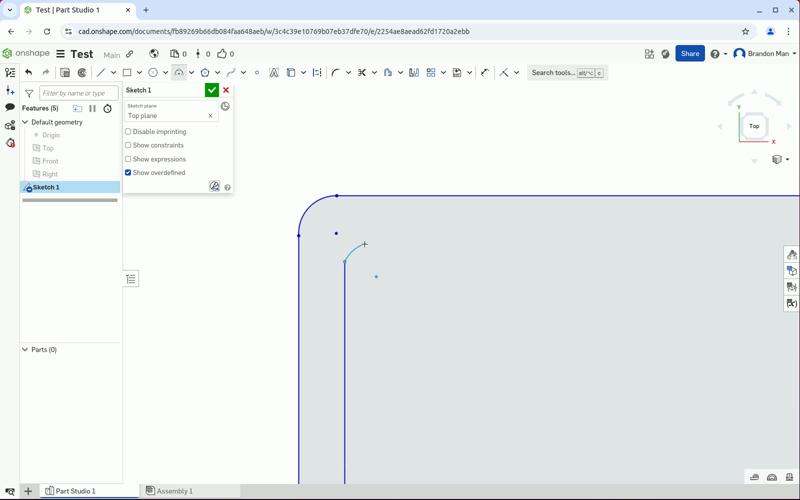
scroll(6)
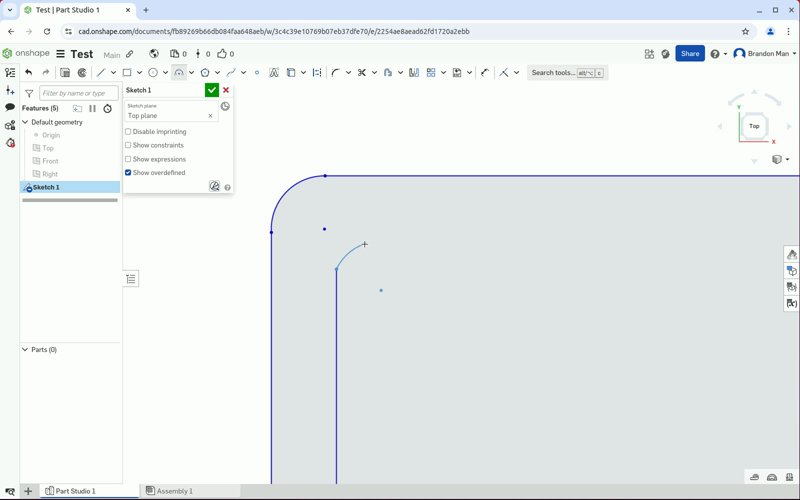
scroll(6)
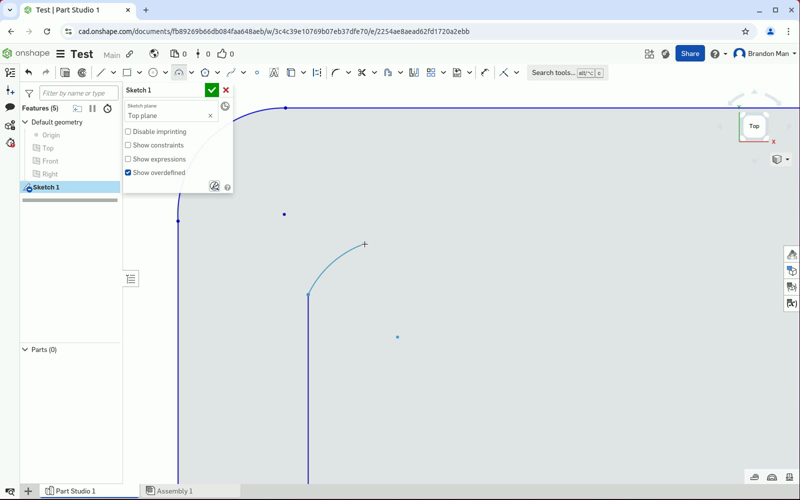
click(364, 243)
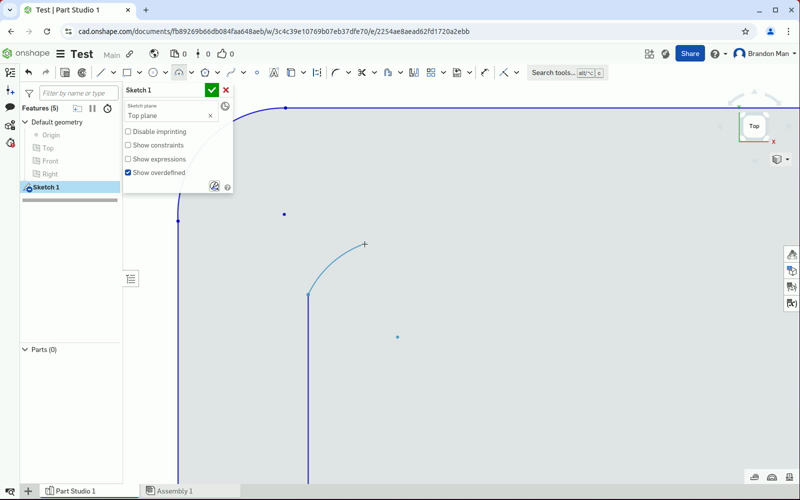
scroll(-6)
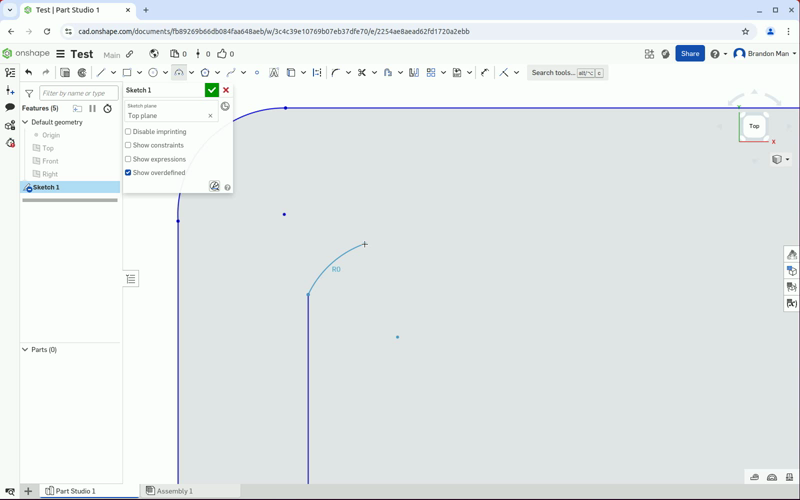
scroll(-6)
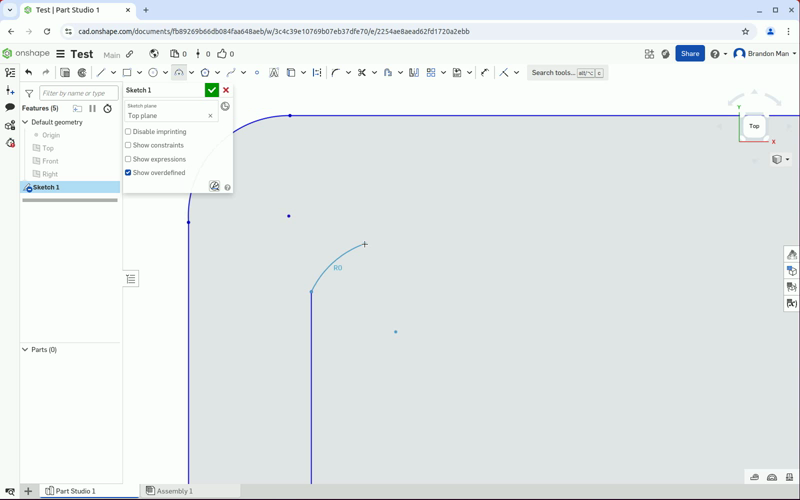
scroll(-6)
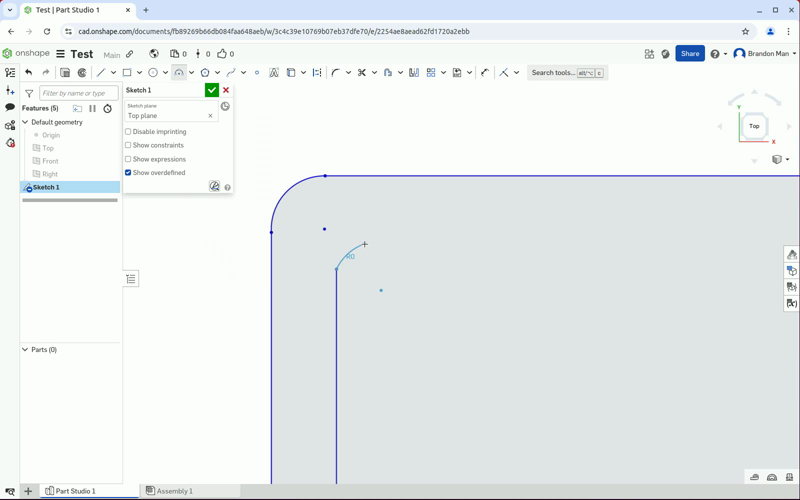
scroll(-6)
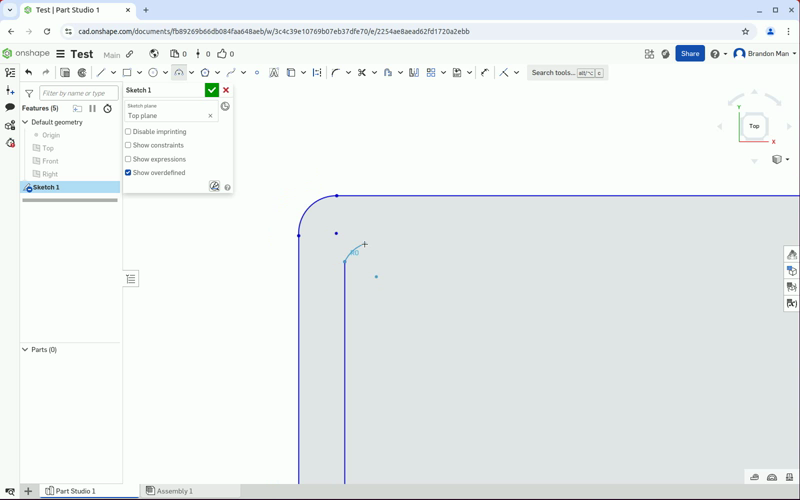
scroll(-6)
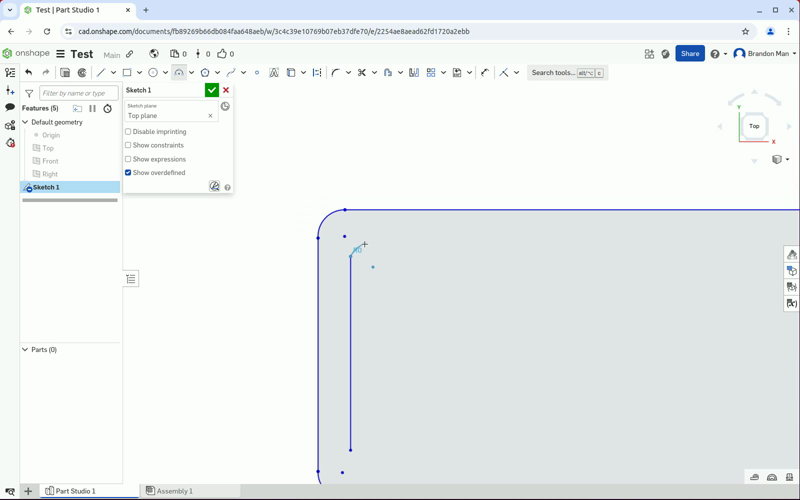
scroll(-6)
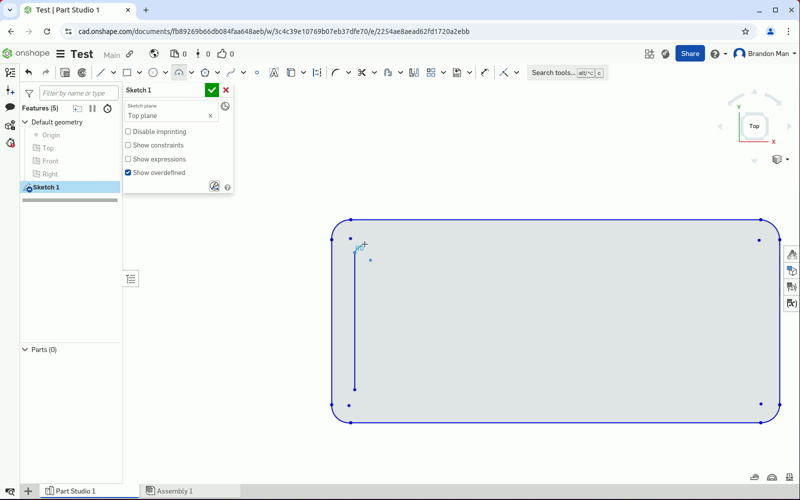
scroll(-6)
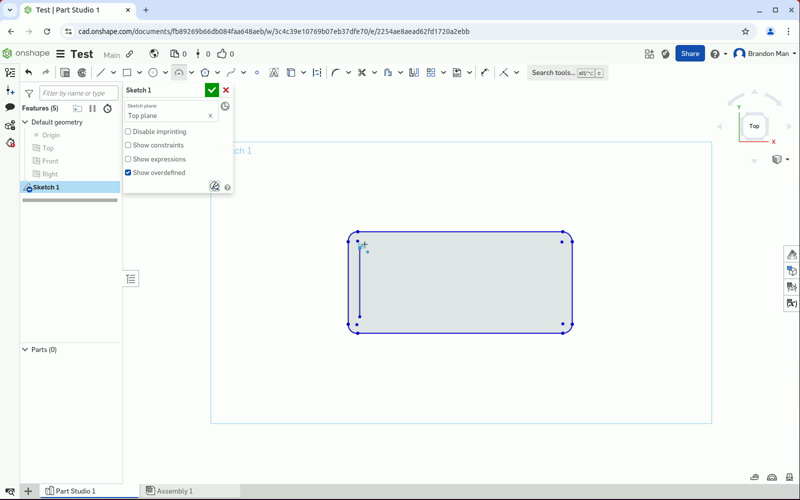
mouse_move(356, 240)
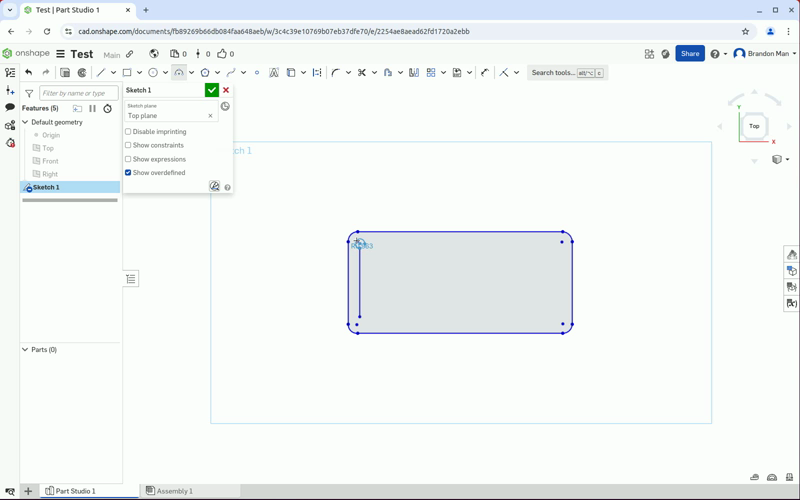
scroll(6)
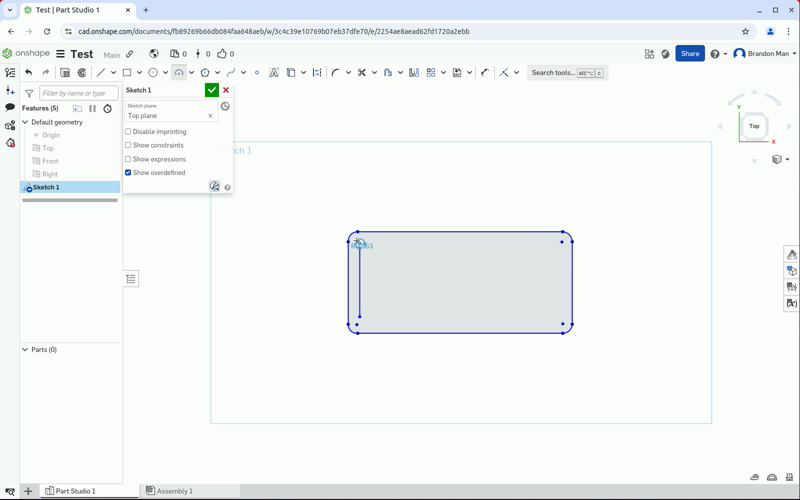
scroll(6)
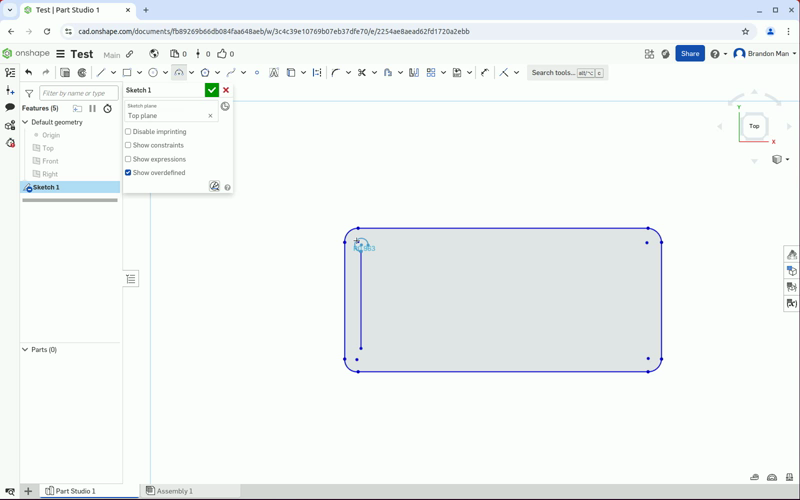
scroll(6)
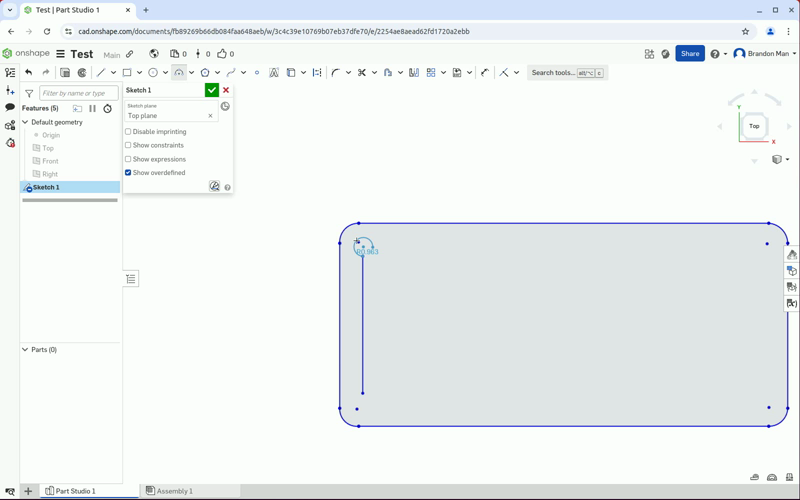
scroll(6)
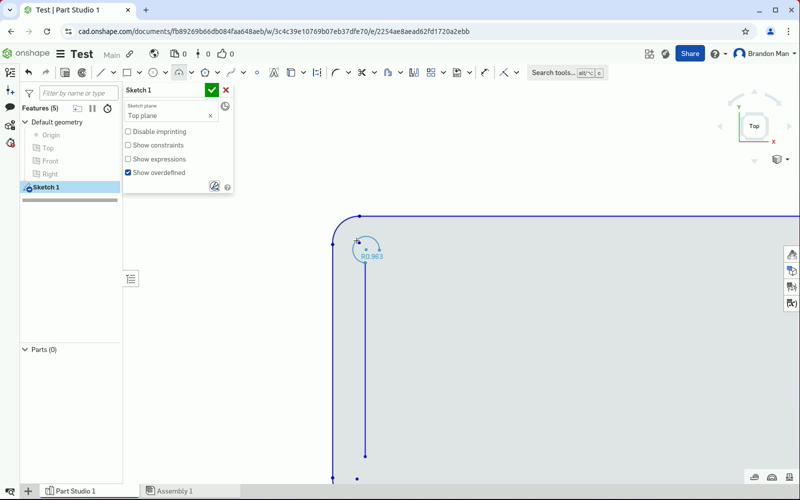
scroll(6)
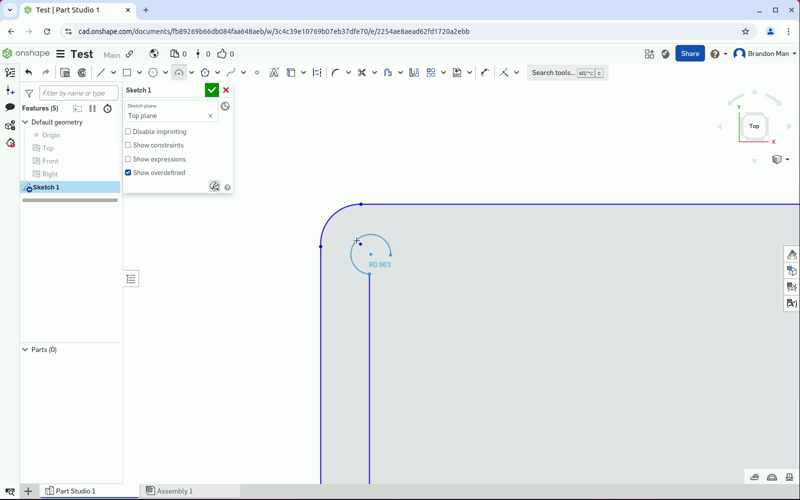
scroll(6)
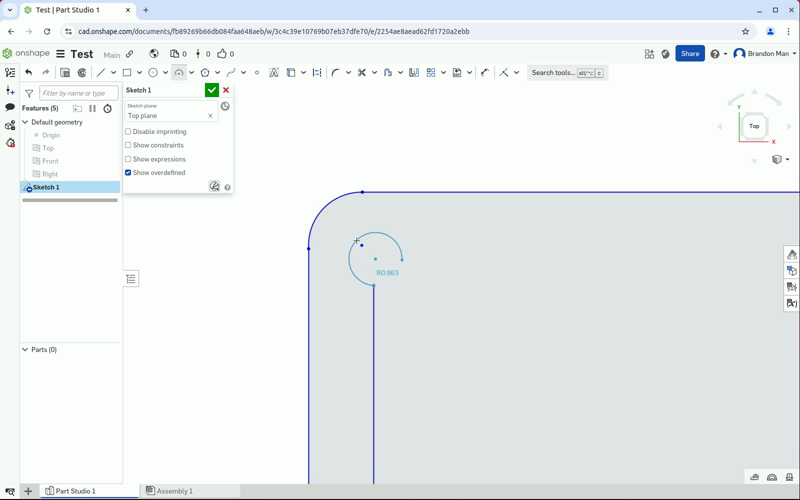
scroll(6)
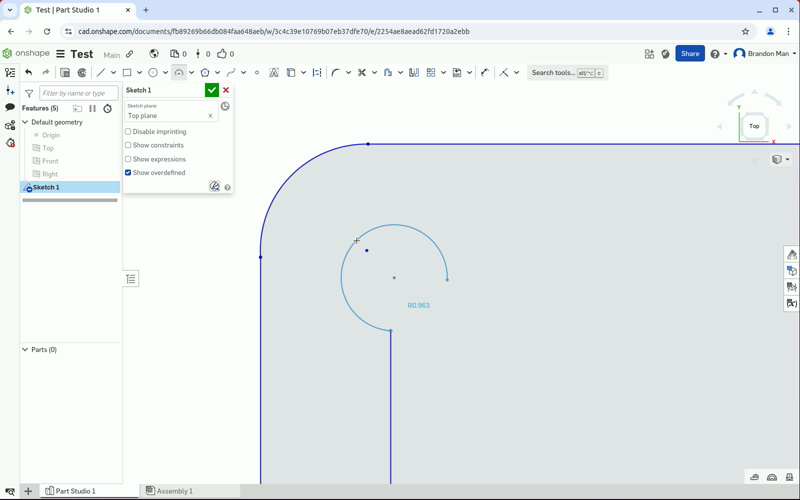
click(356, 240)
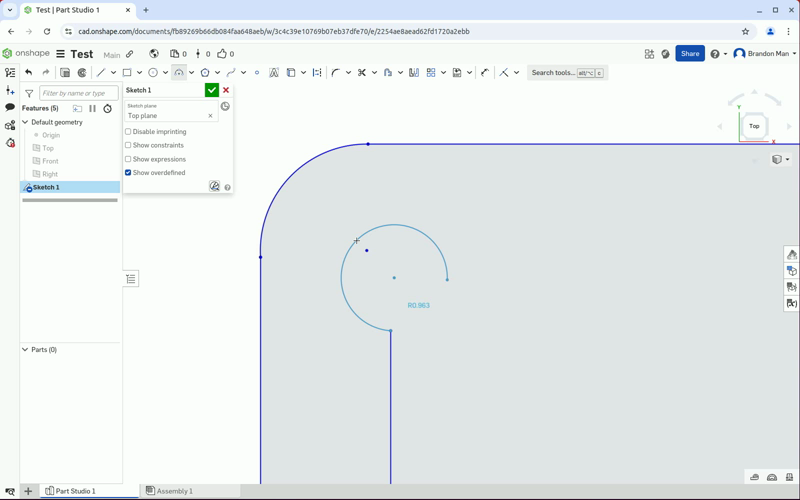
scroll(-6)
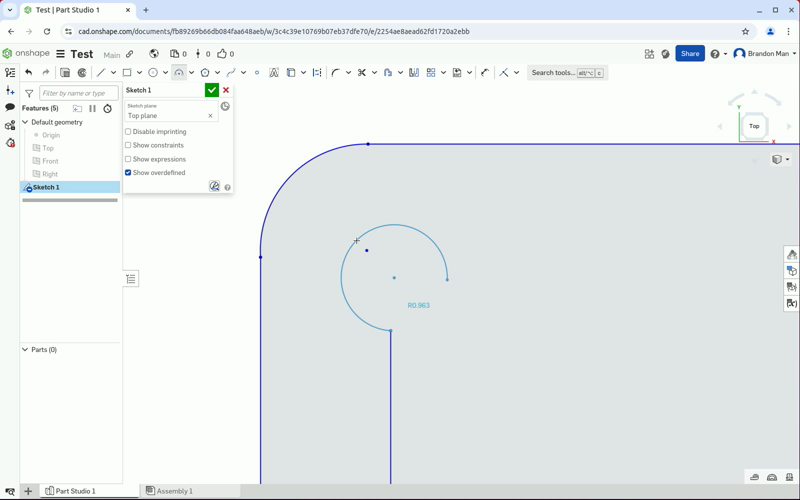
scroll(-6)
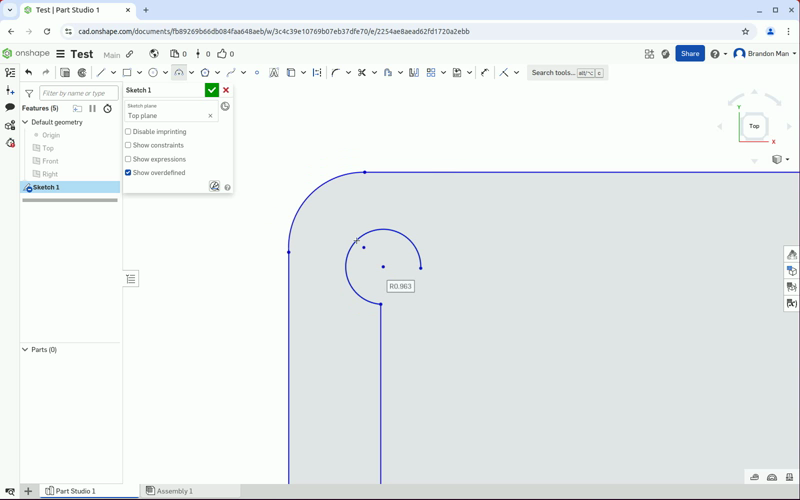
scroll(-6)
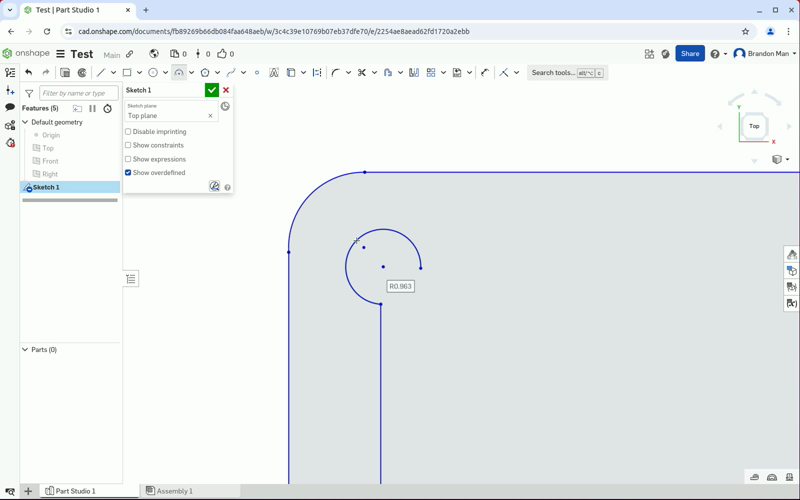
scroll(-6)
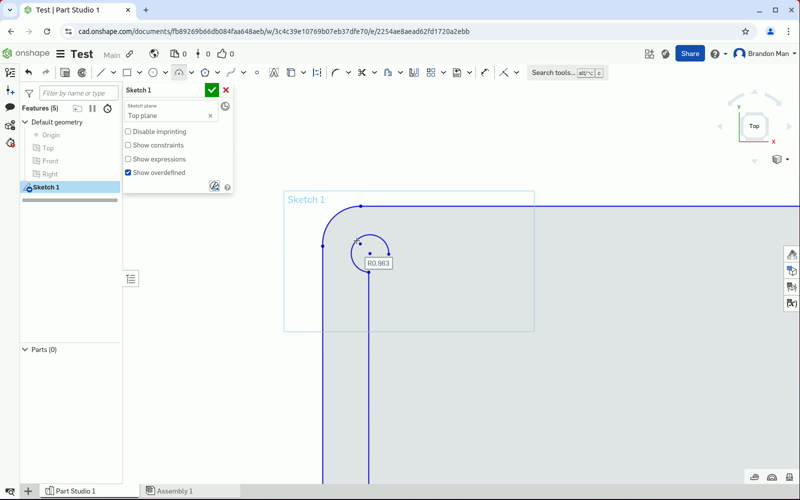
scroll(-6)
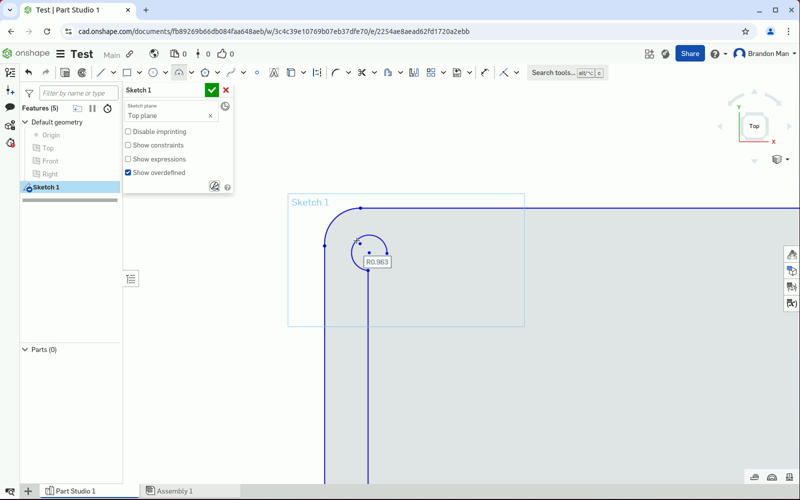
scroll(-6)
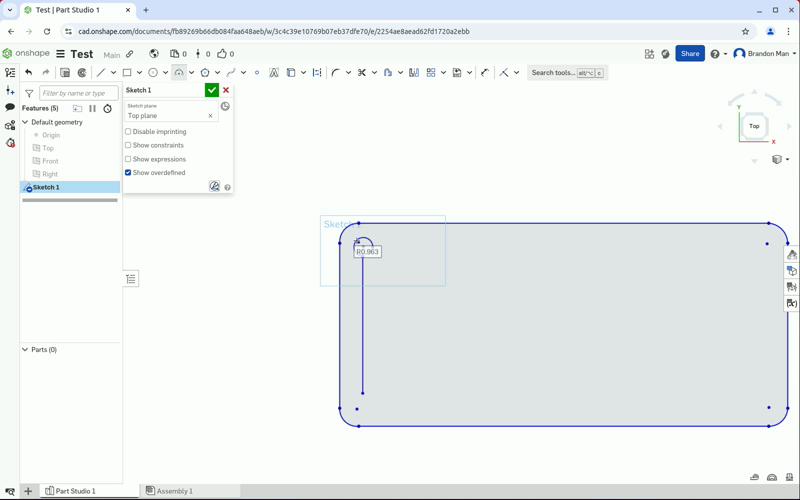
scroll(-6)
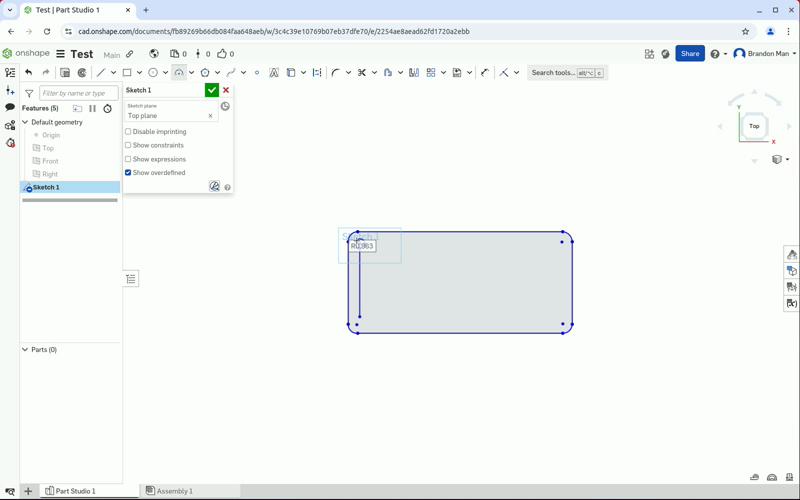
key_up(shift)
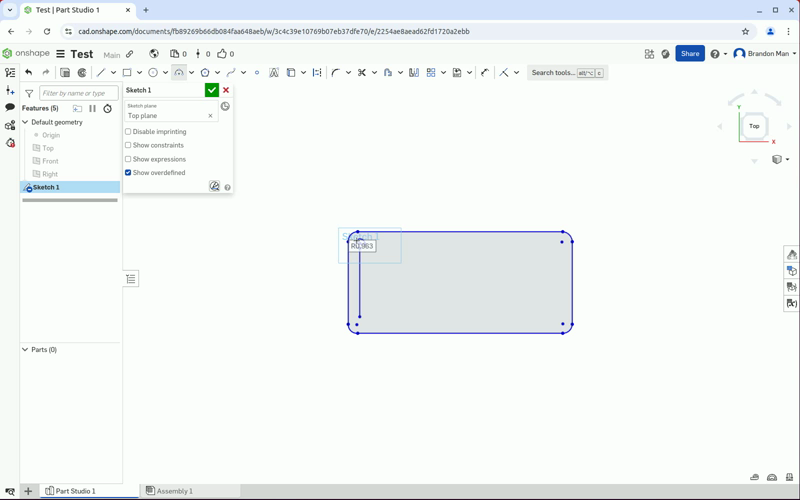
key(esc)
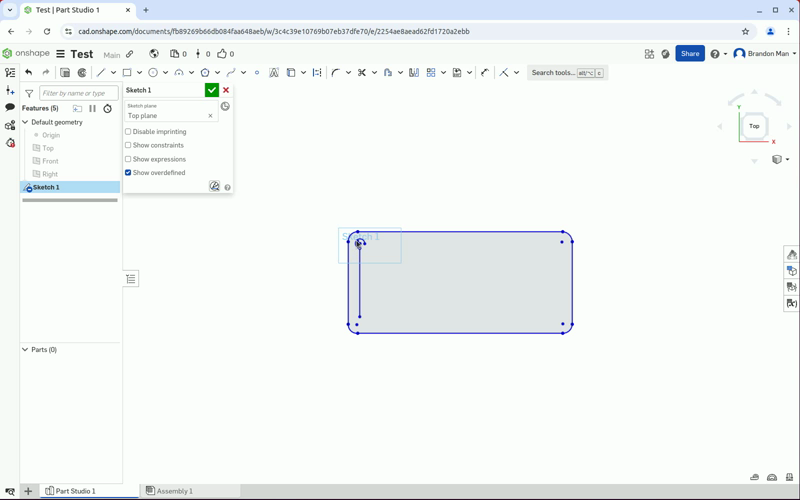
key(l)
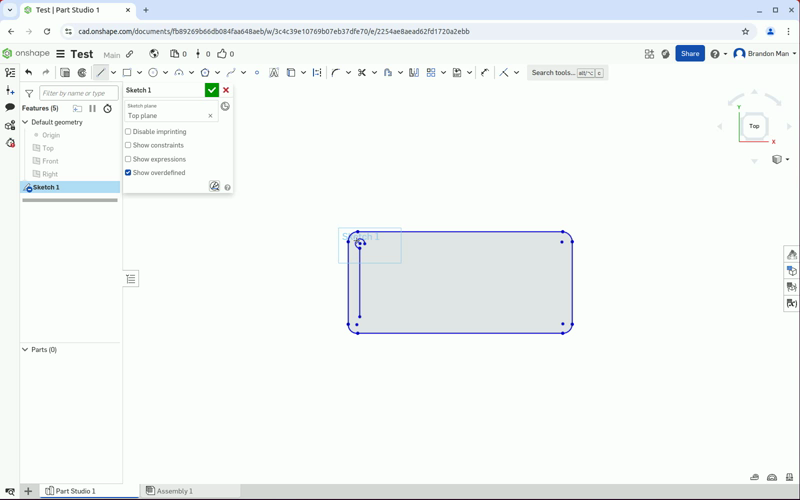
mouse_move(364, 243)
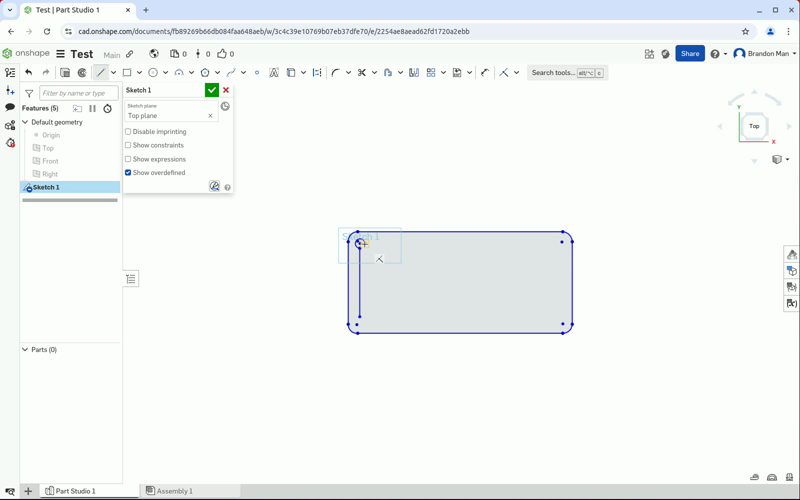
click(364, 243)
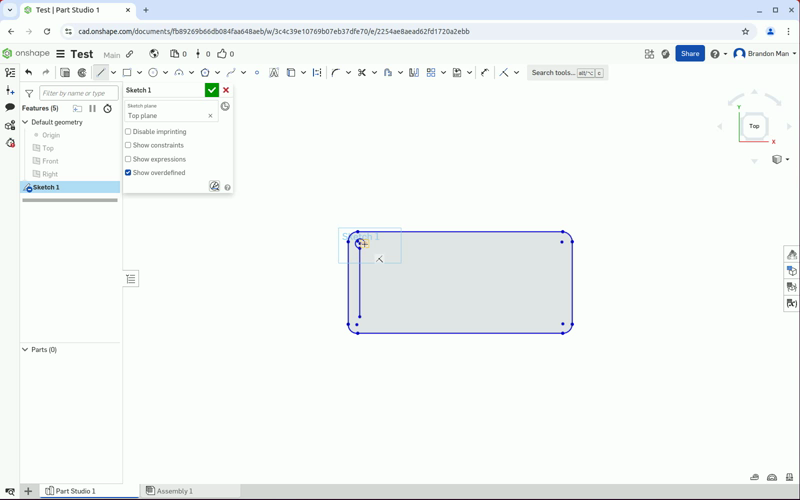
key_down(shift)
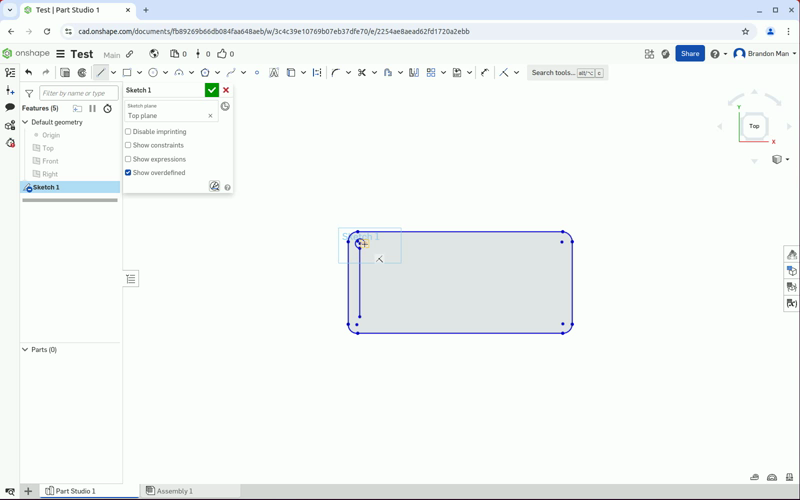
mouse_move(555, 243)
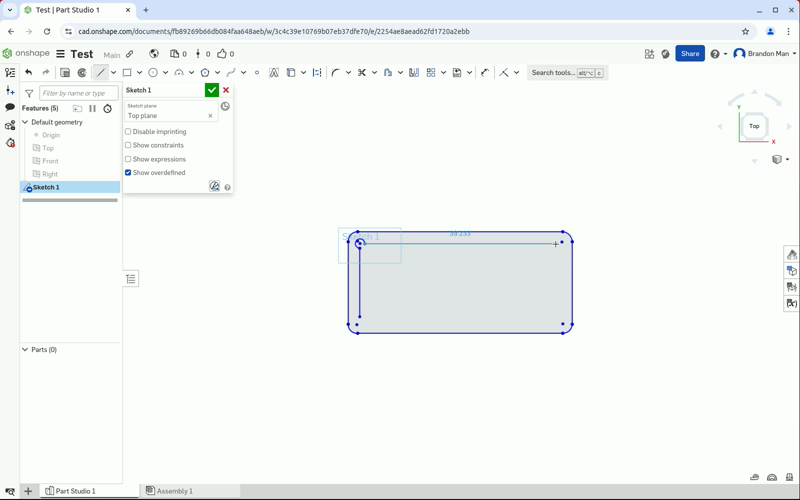
click(555, 243)
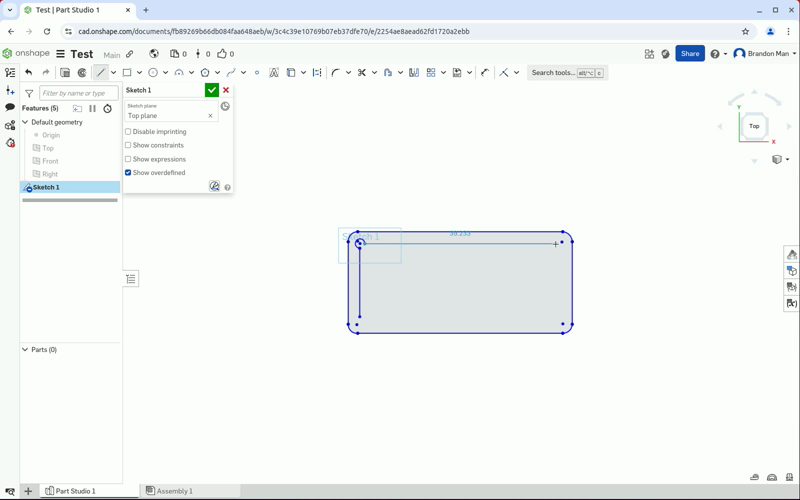
key_up(shift)
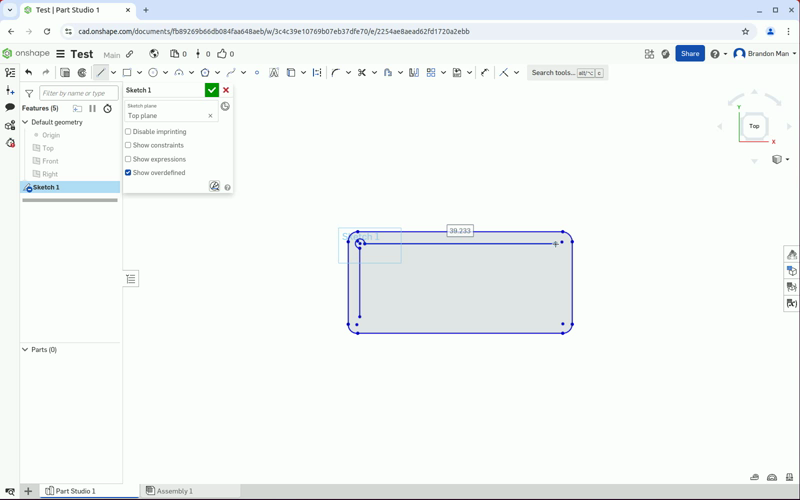
key(esc)
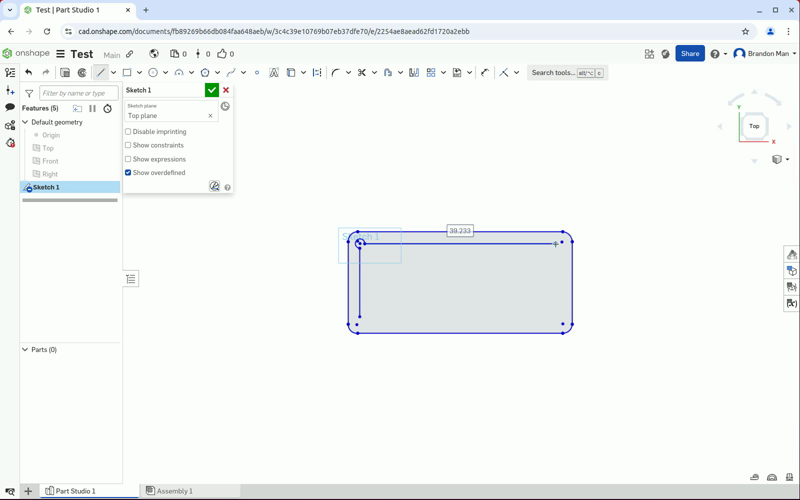
key(a)
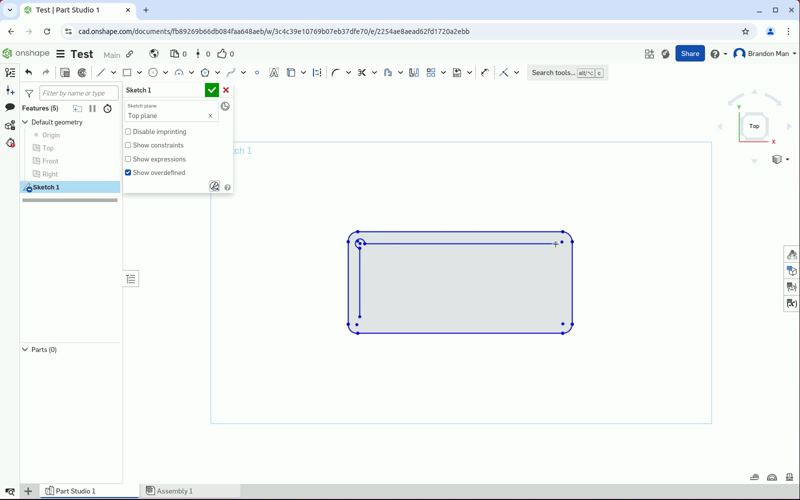
mouse_move(555, 243)
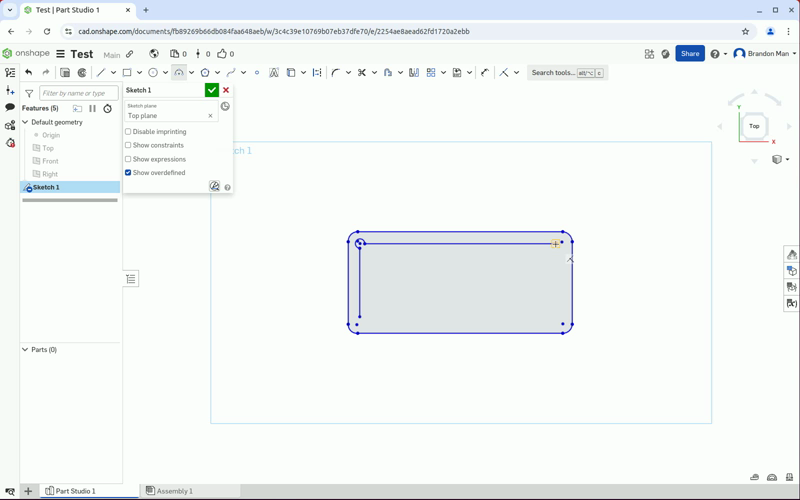
click(555, 243)
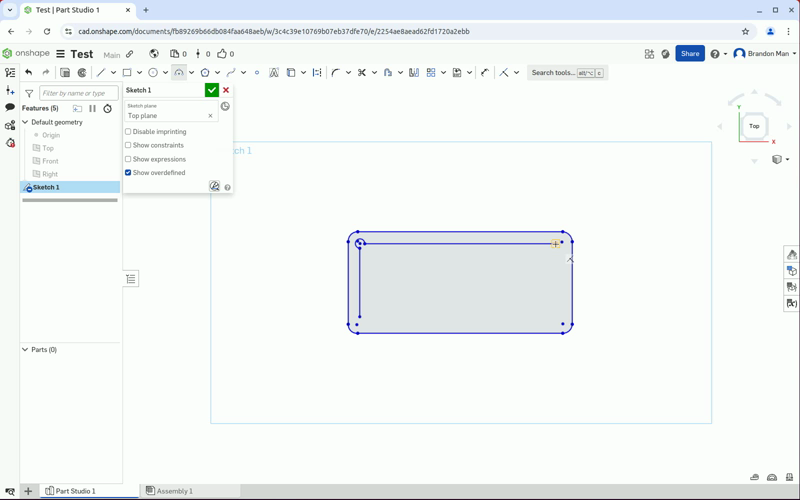
key_down(shift)
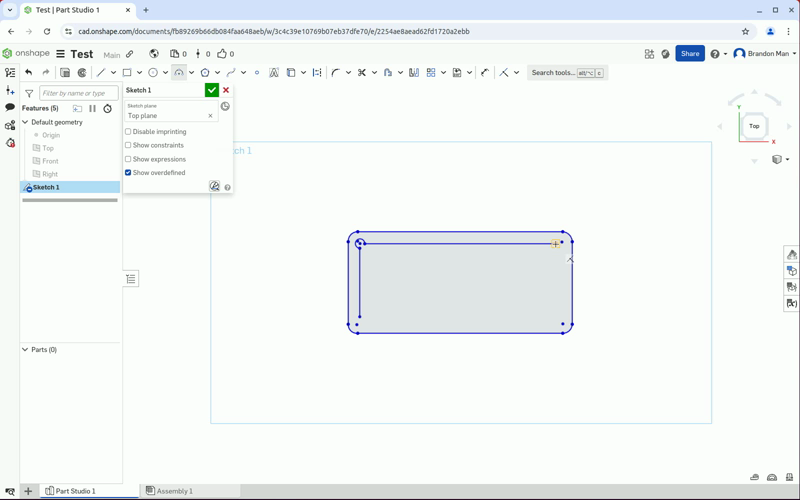
mouse_move(560, 248)
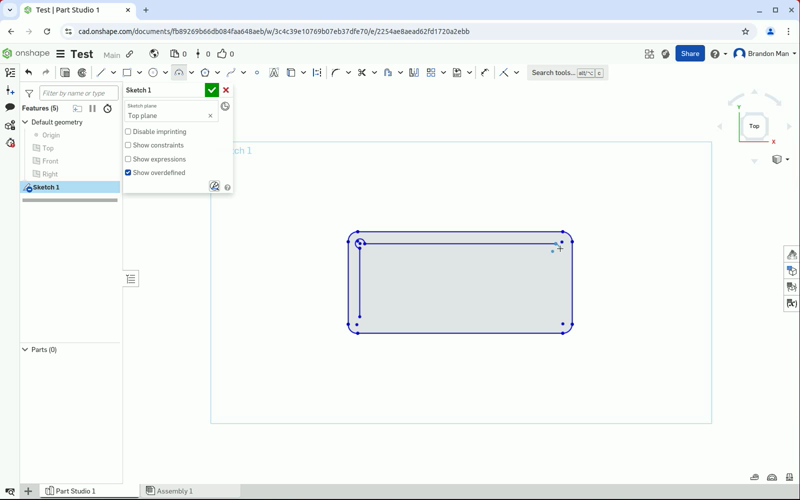
scroll(6)
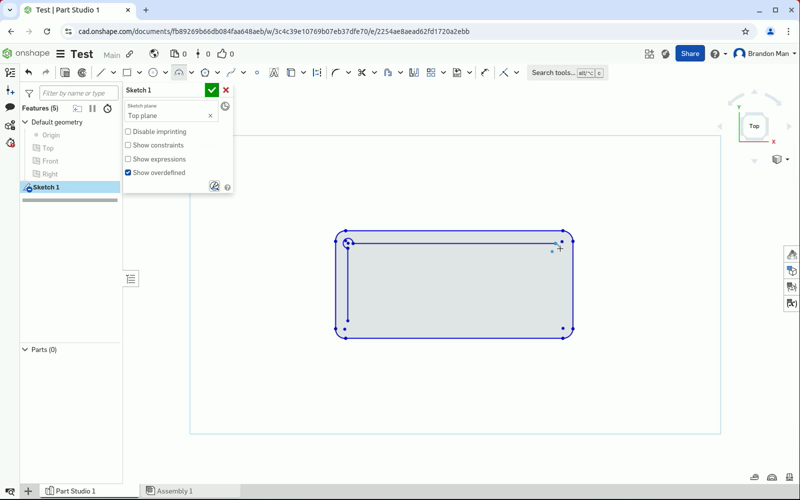
scroll(6)
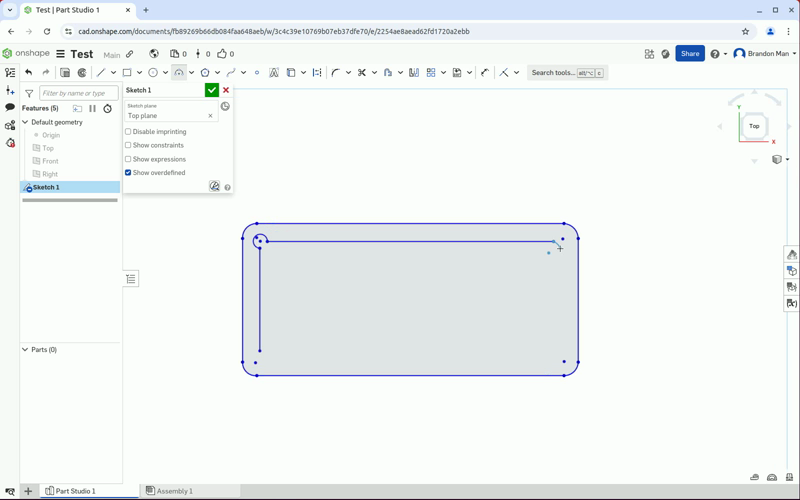
scroll(6)
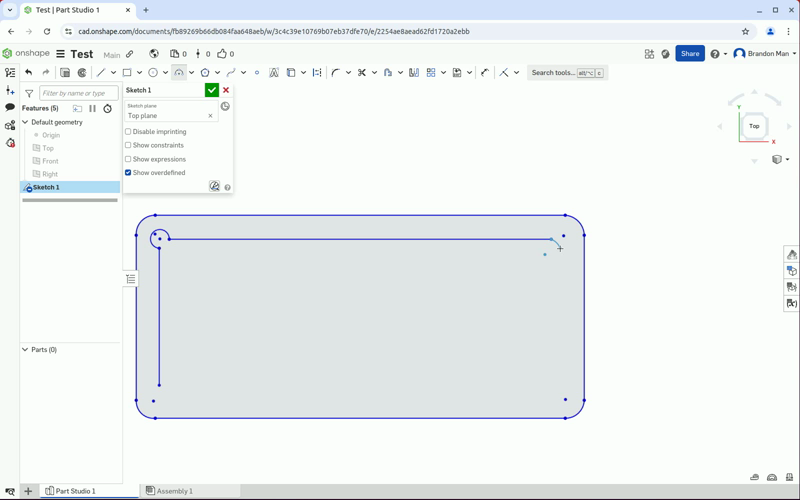
scroll(6)
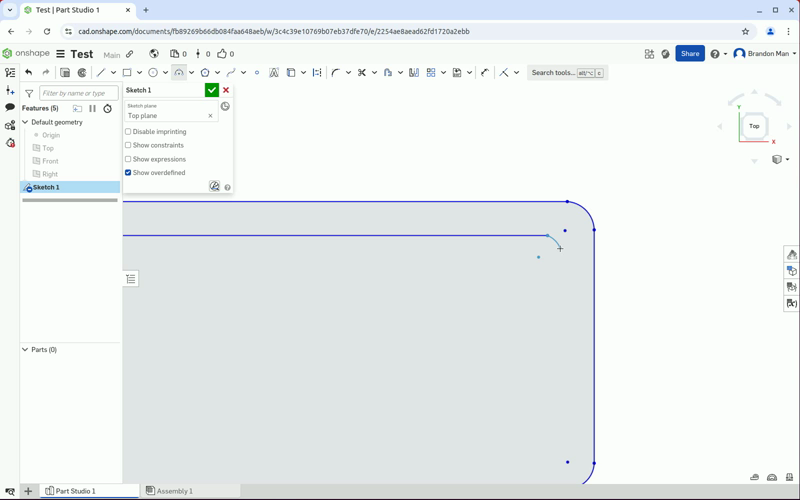
scroll(6)
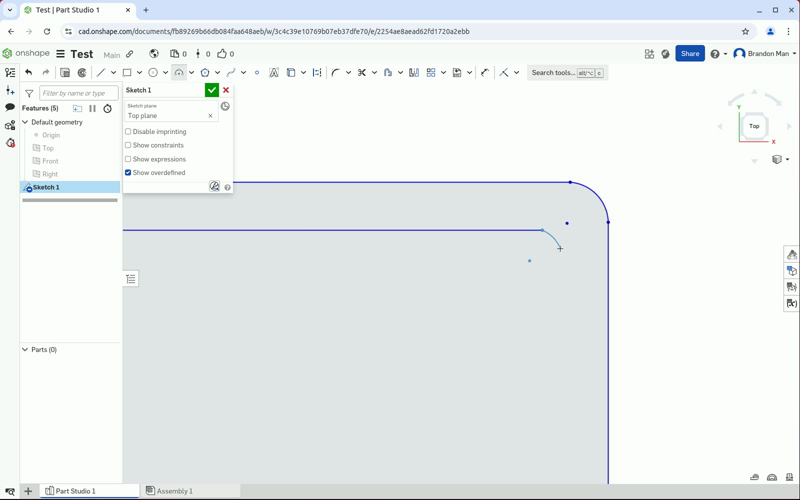
scroll(6)
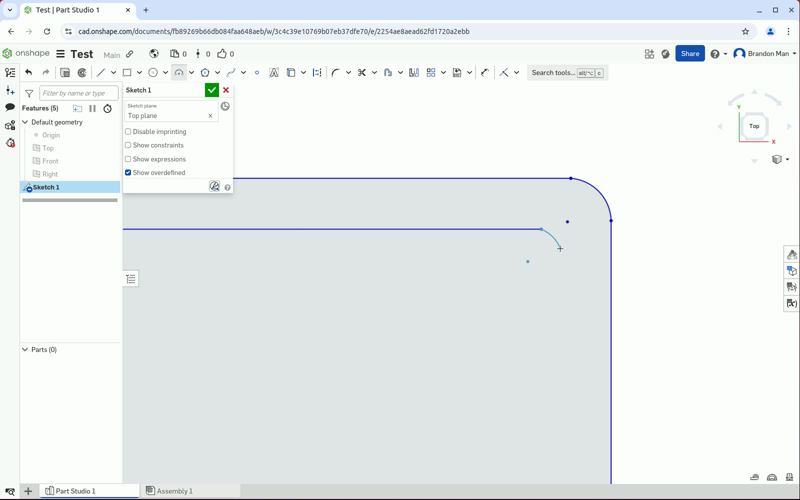
scroll(6)
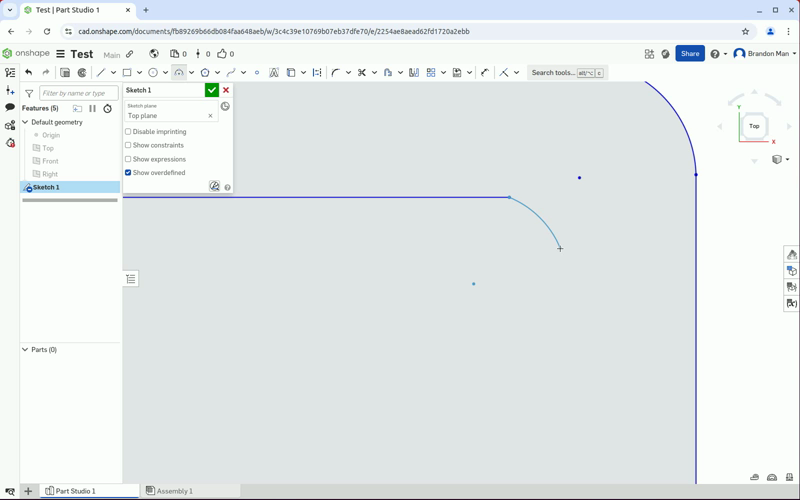
click(560, 248)
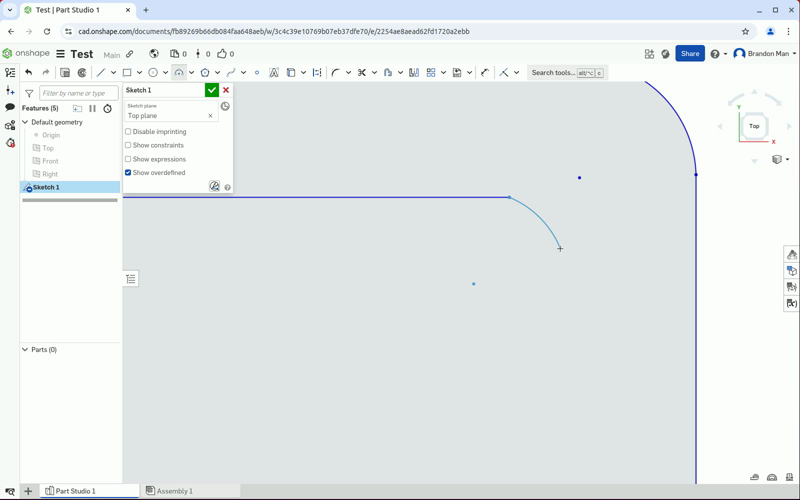
scroll(-6)
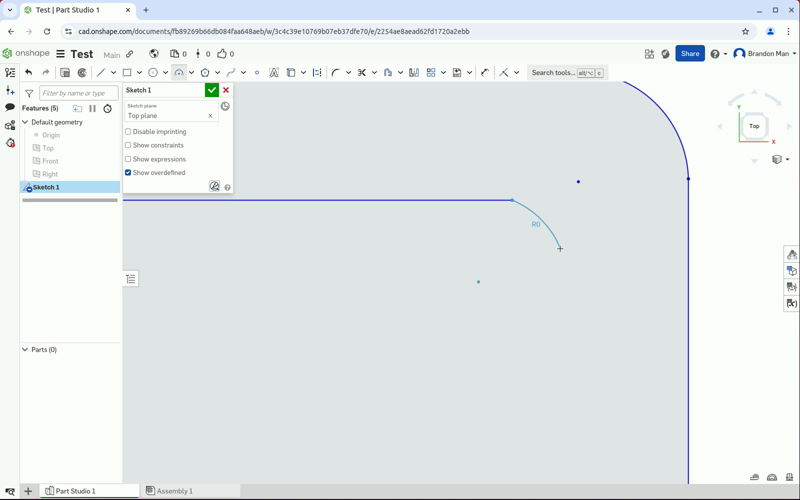
scroll(-6)
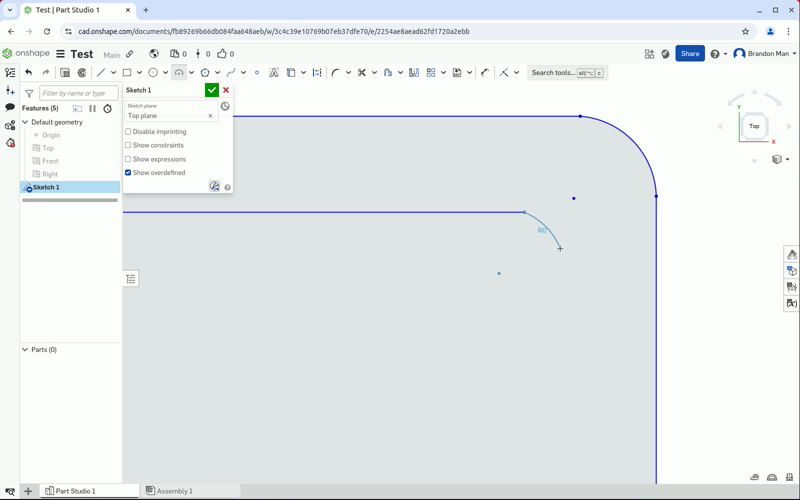
scroll(-6)
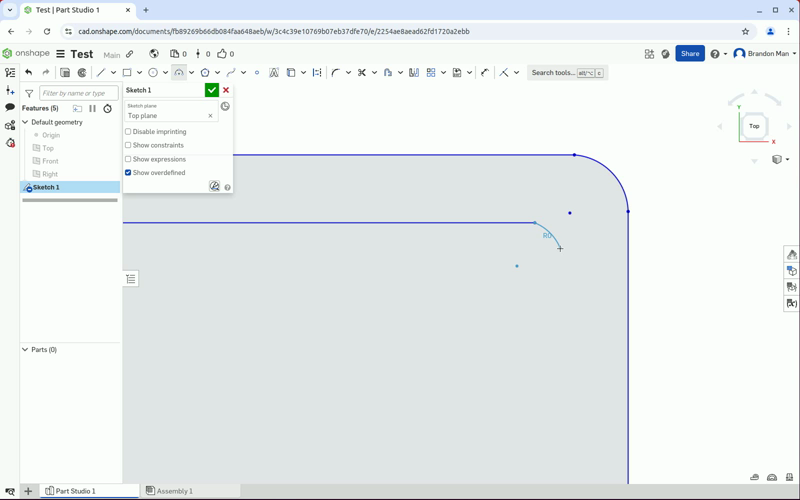
scroll(-6)
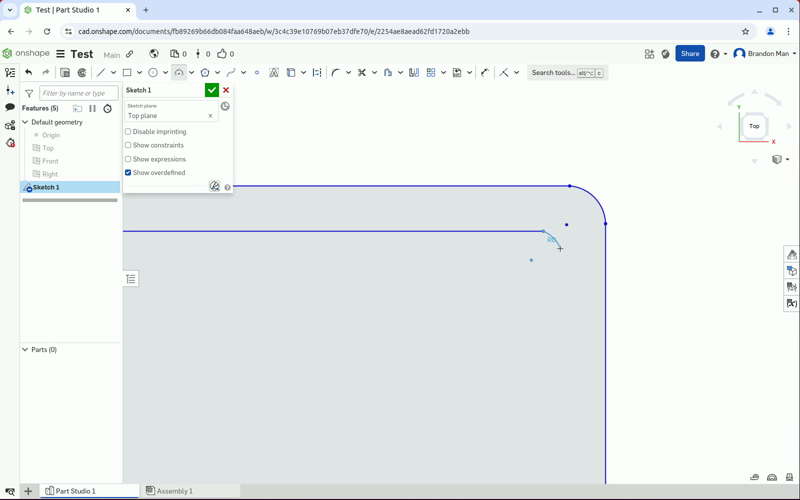
scroll(-6)
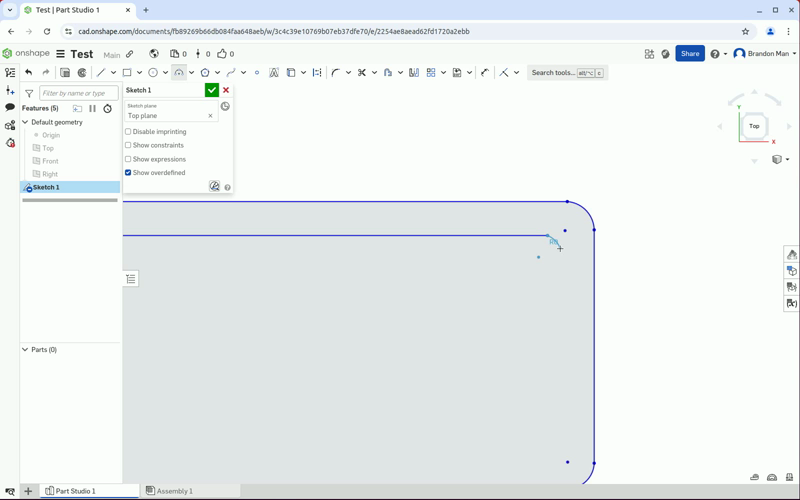
scroll(-6)
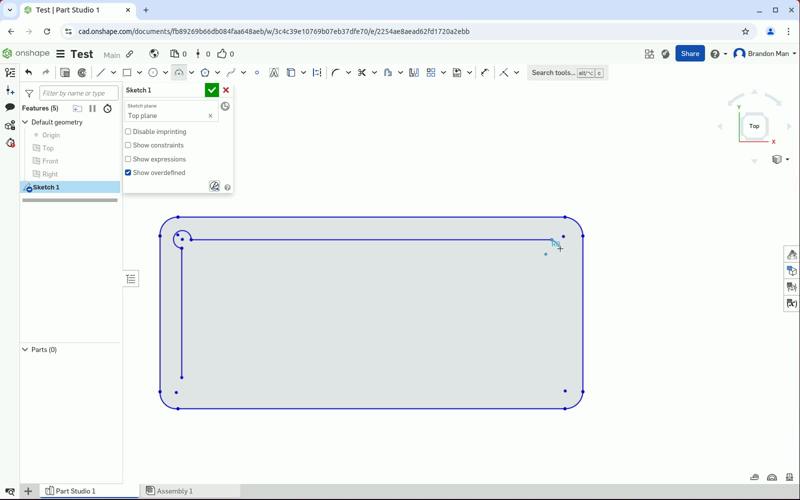
scroll(-6)
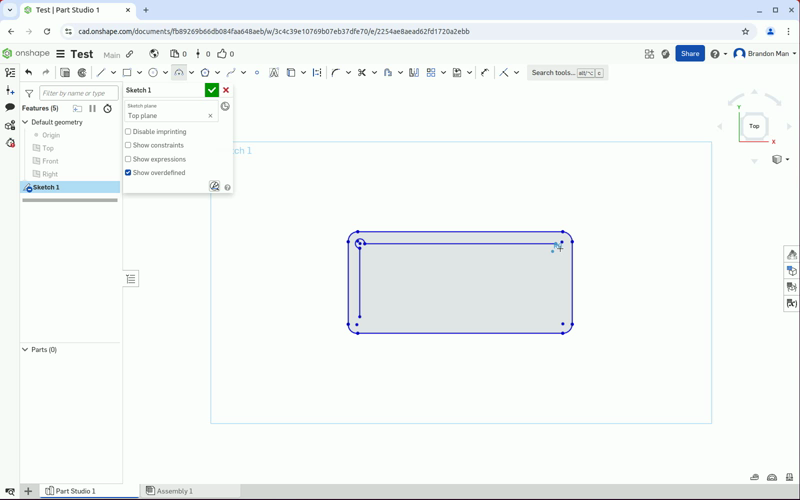
mouse_move(563, 240)
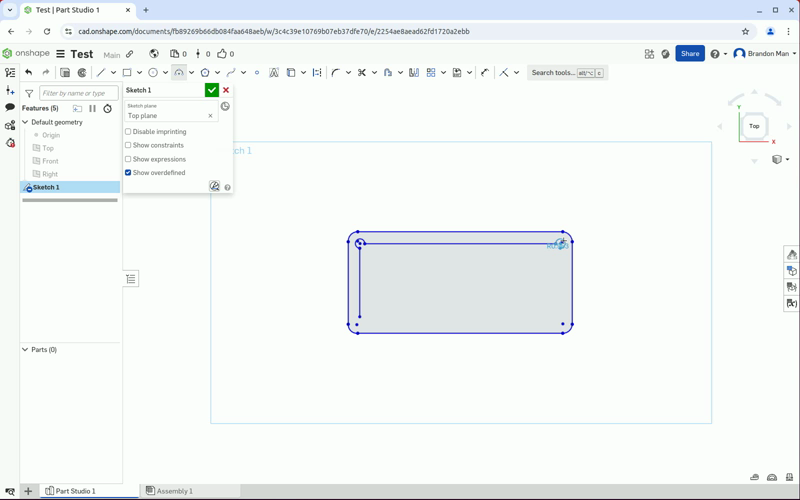
scroll(6)
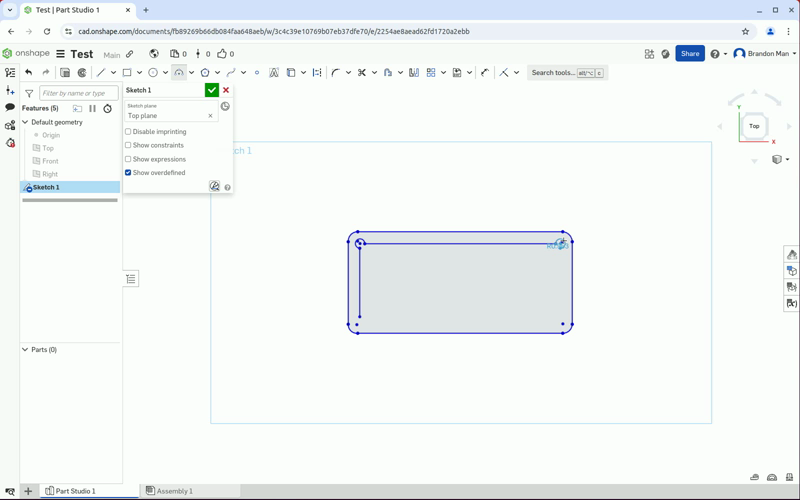
scroll(6)
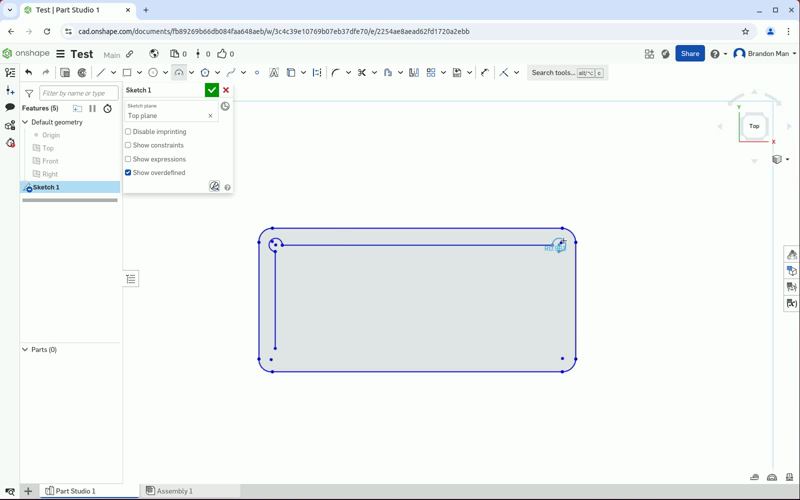
scroll(6)
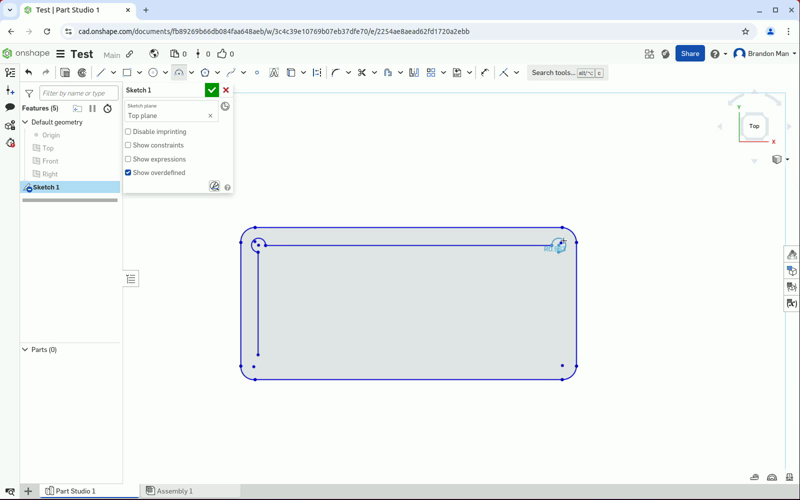
scroll(6)
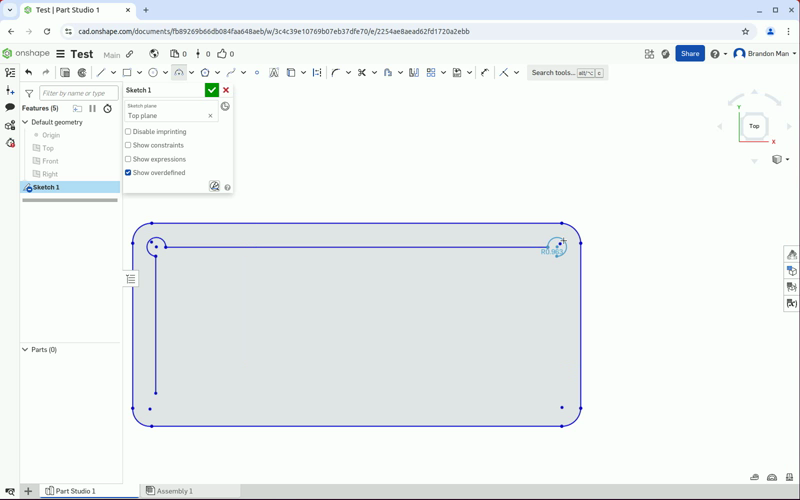
scroll(6)
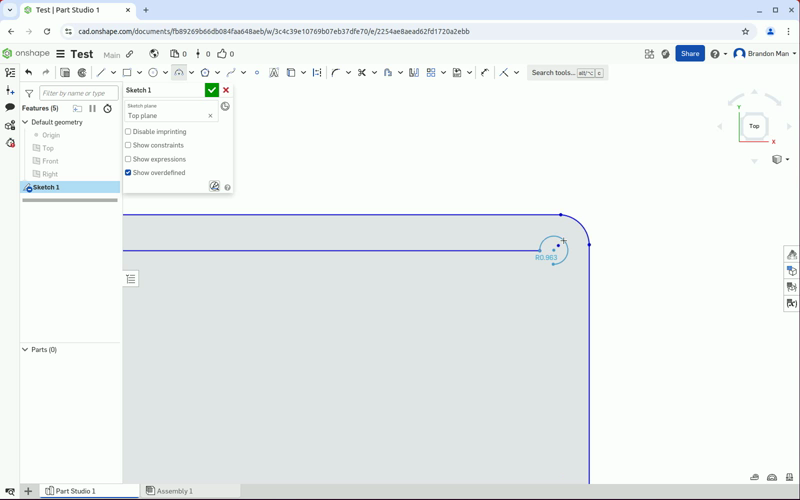
scroll(6)
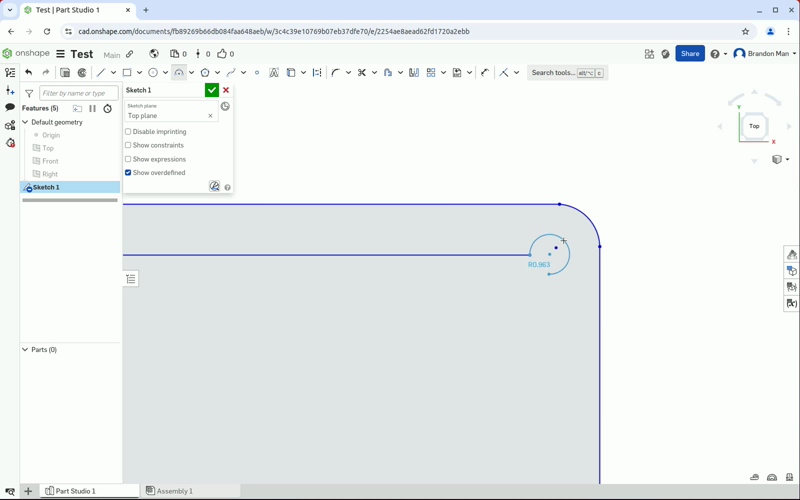
scroll(6)
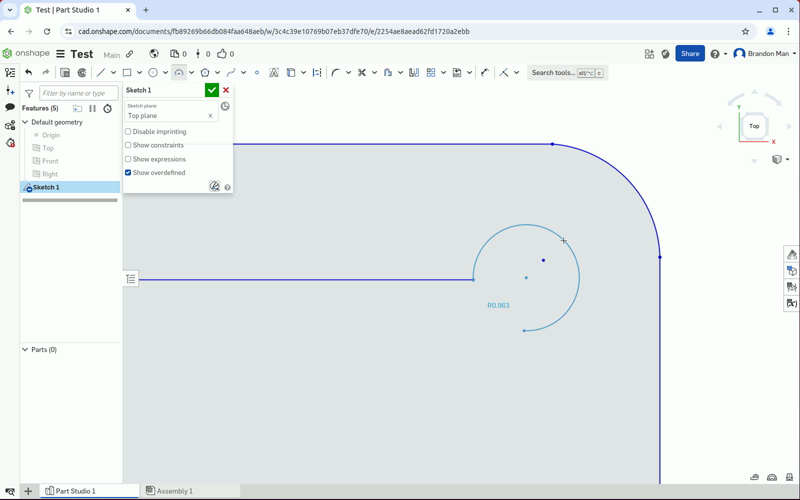
click(563, 240)
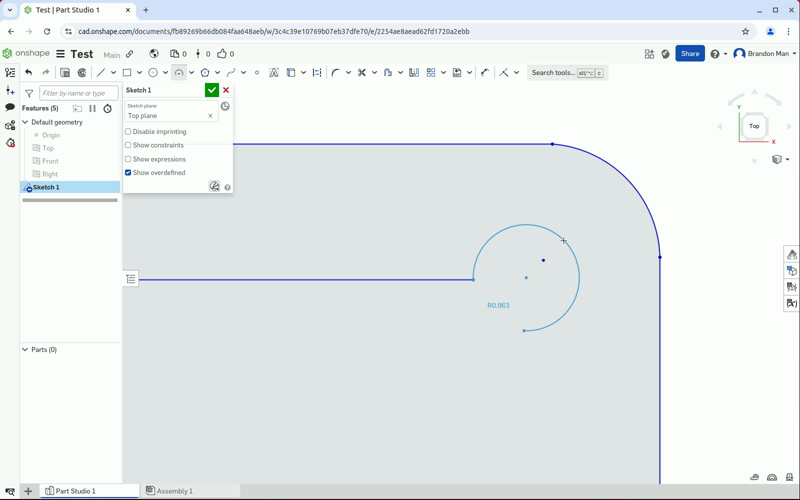
scroll(-6)
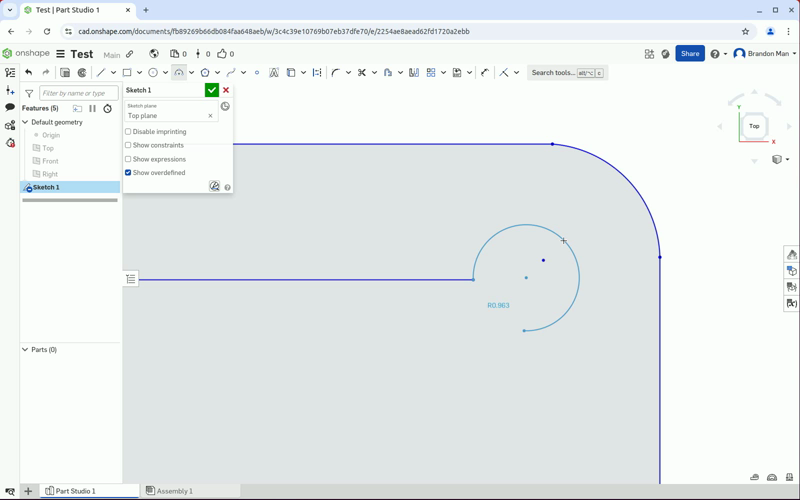
scroll(-6)
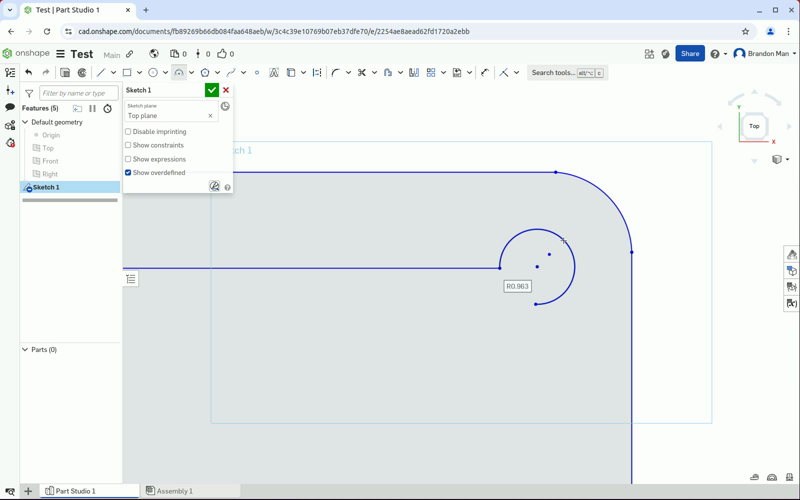
scroll(-6)
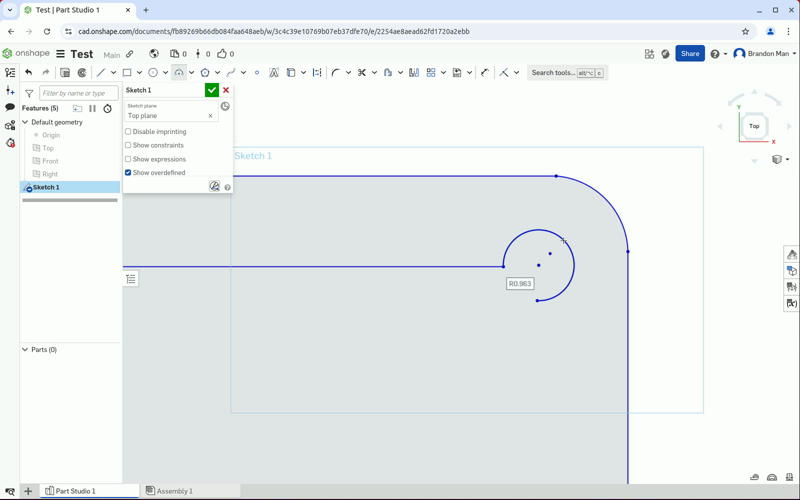
scroll(-6)
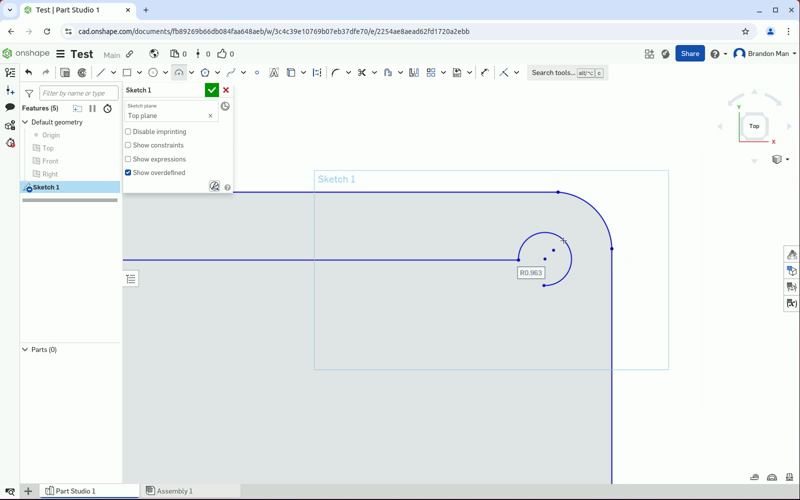
scroll(-6)
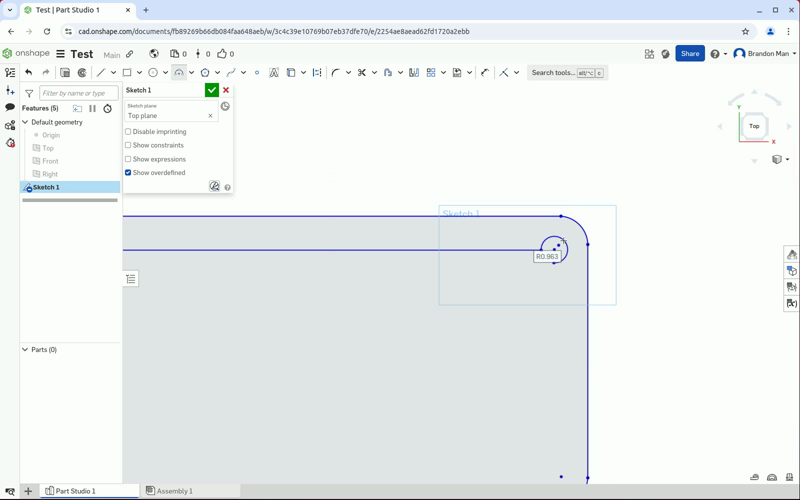
scroll(-6)
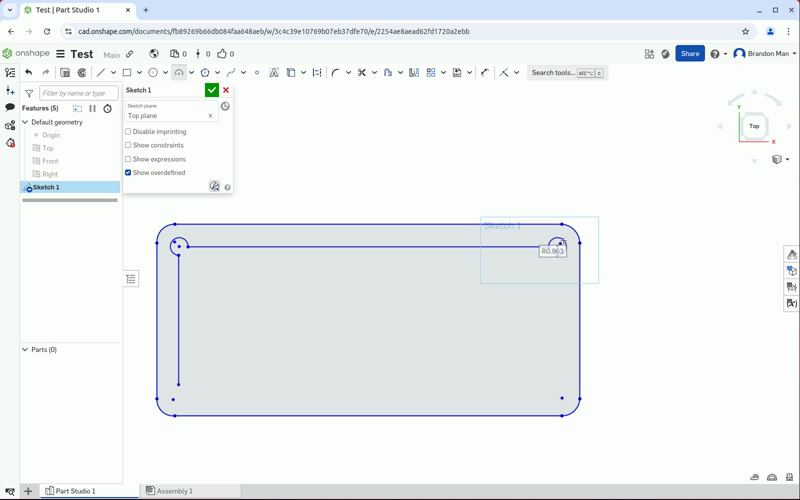
scroll(-6)
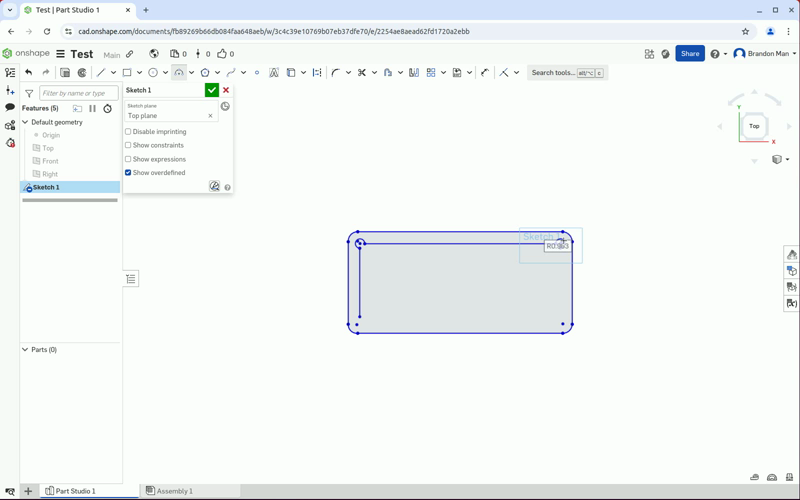
key_up(shift)
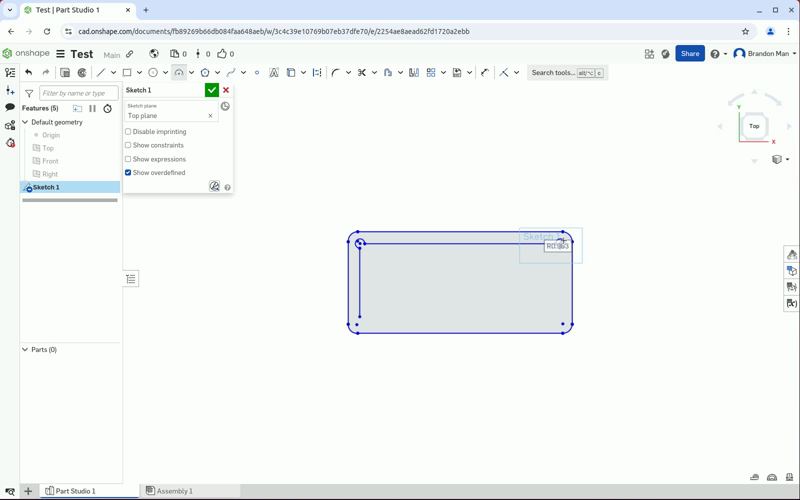
key(esc)
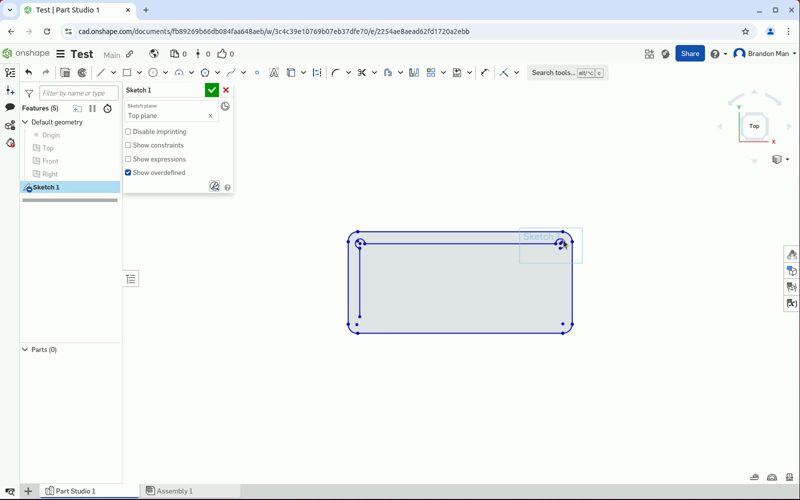
key(l)
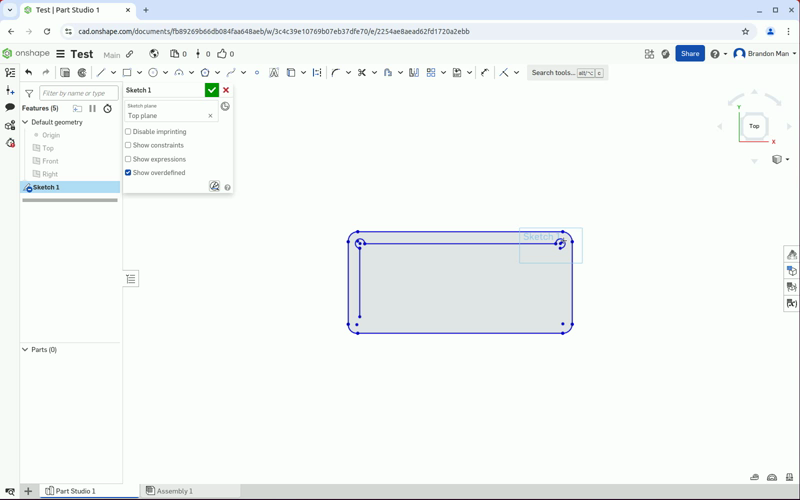
mouse_move(560, 248)
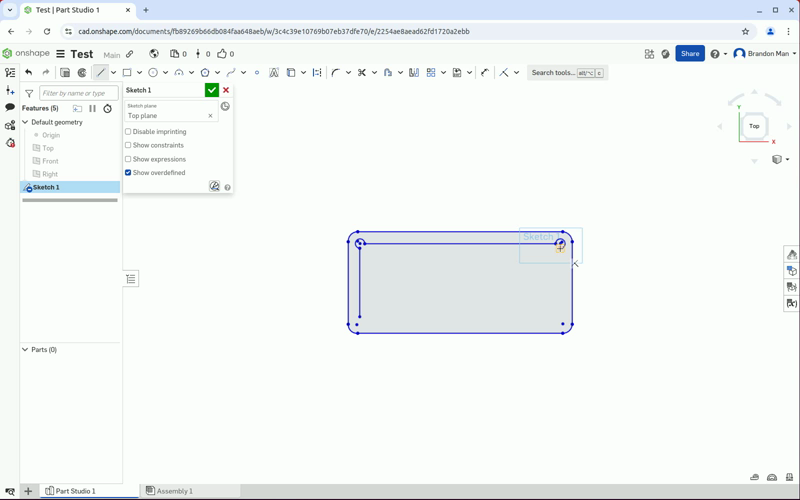
click(560, 248)
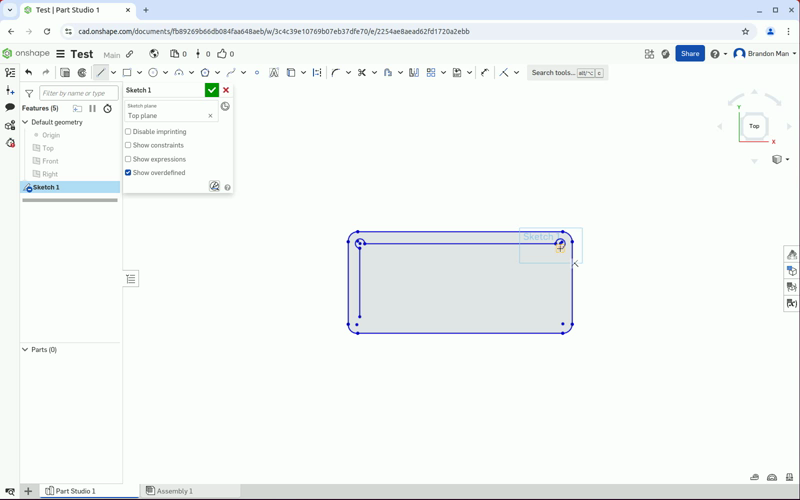
key_down(shift)
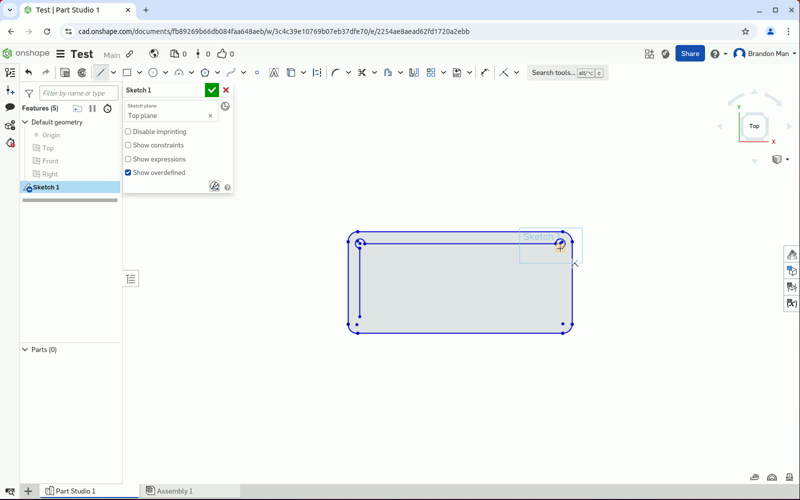
mouse_move(560, 316)
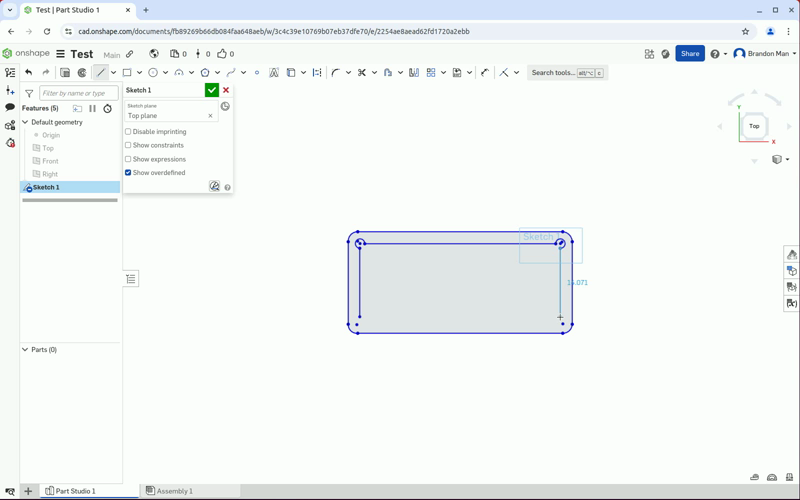
click(560, 316)
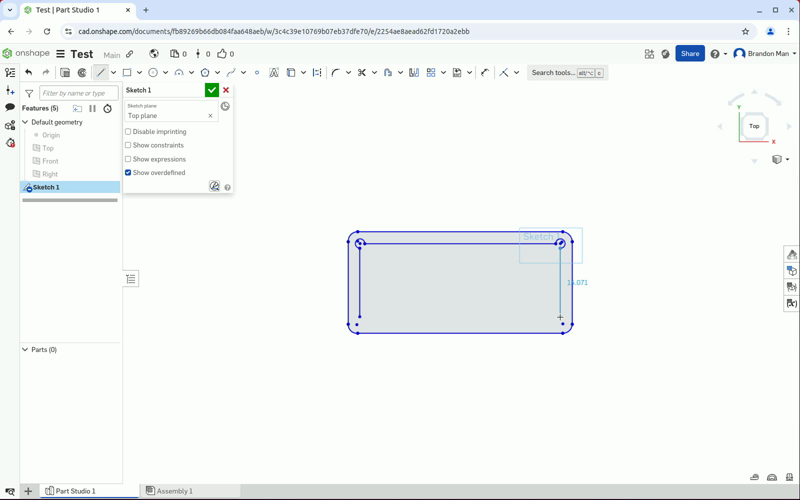
key_up(shift)
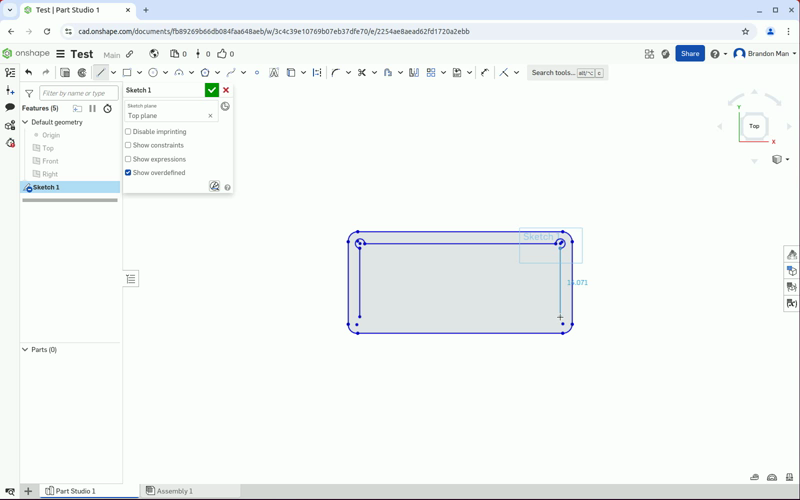
key(esc)
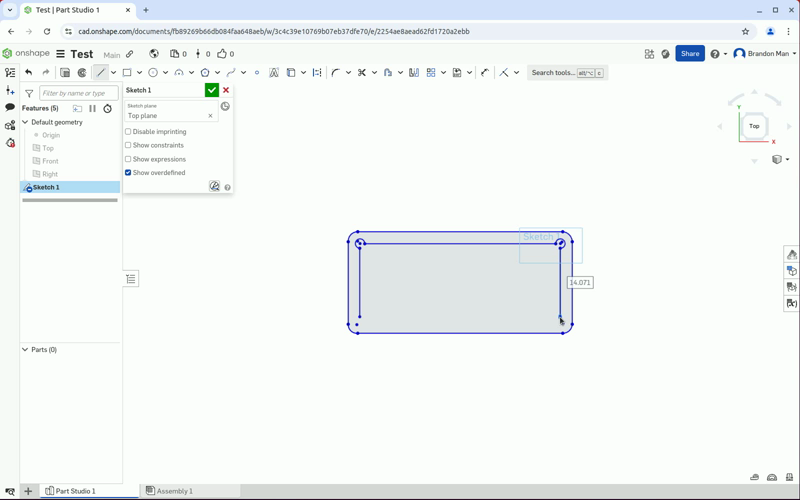
key(a)
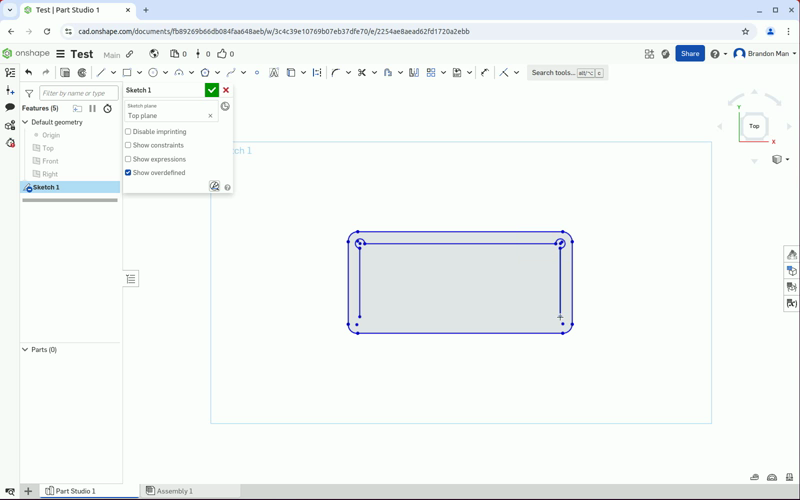
mouse_move(560, 316)
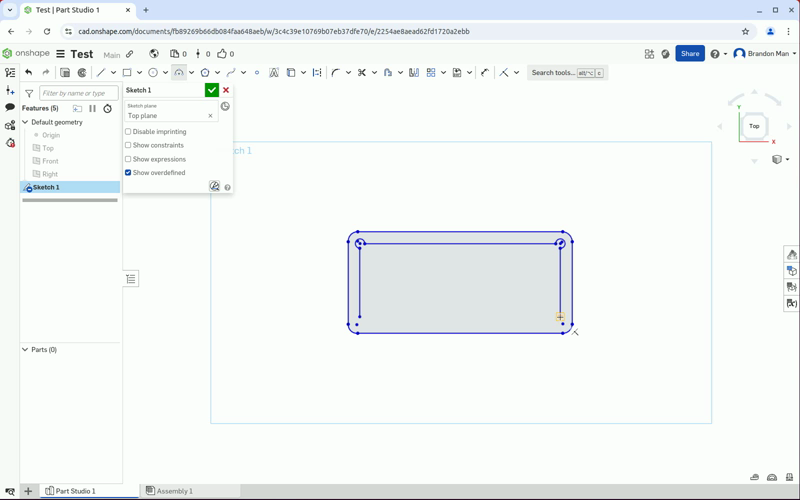
click(560, 316)
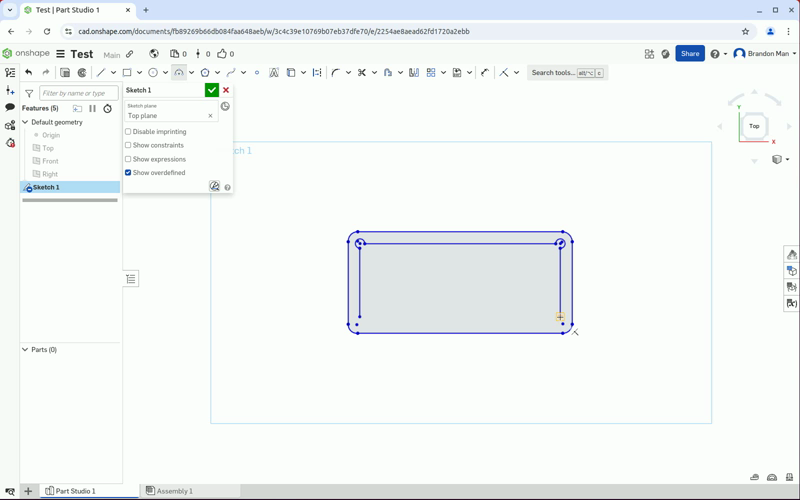
key_down(shift)
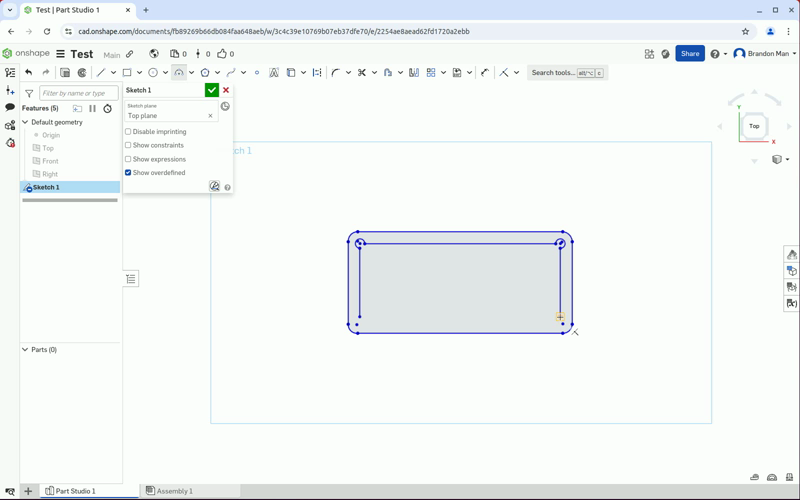
mouse_move(555, 321)
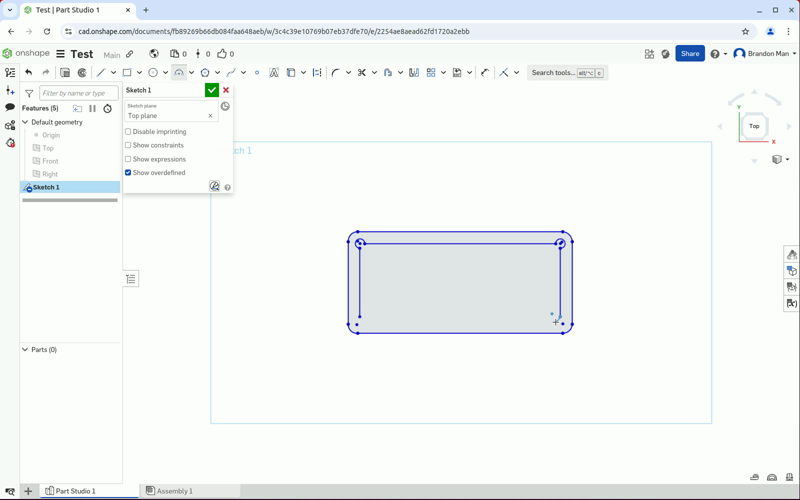
scroll(6)
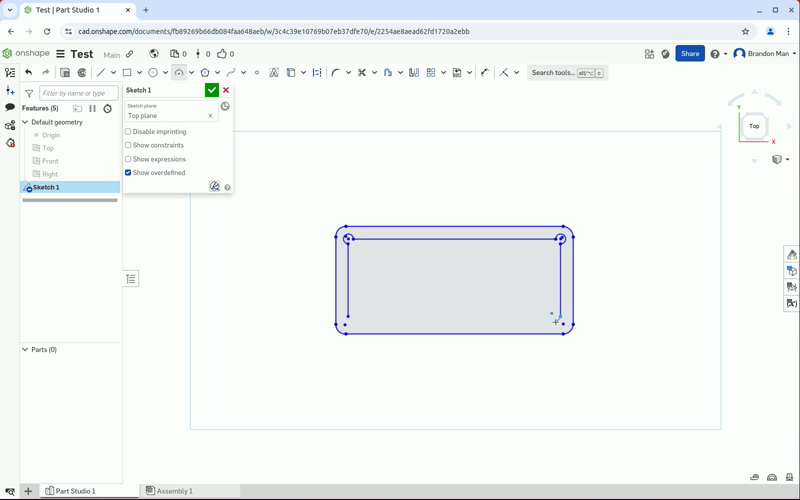
scroll(6)
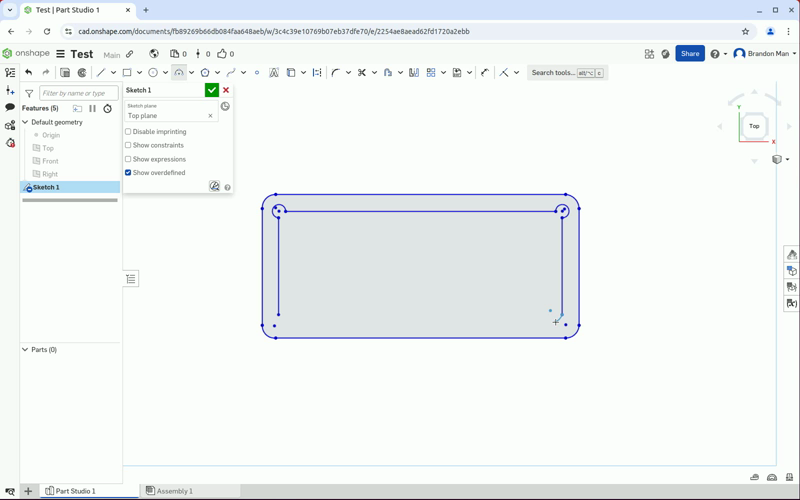
scroll(6)
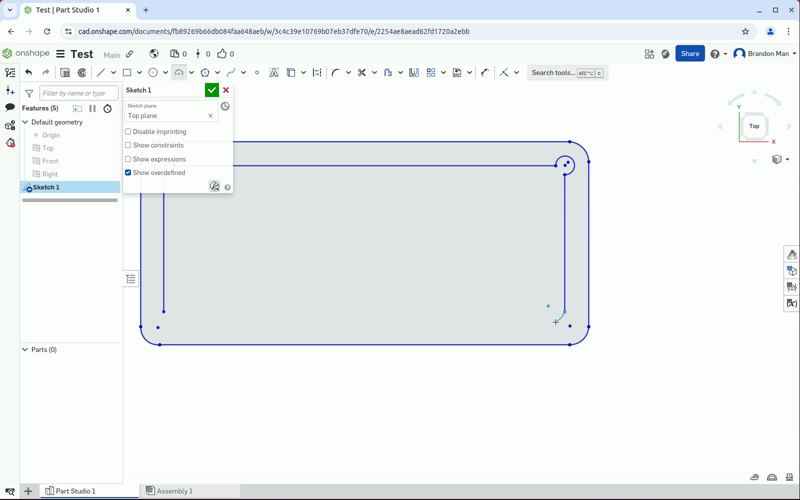
scroll(6)
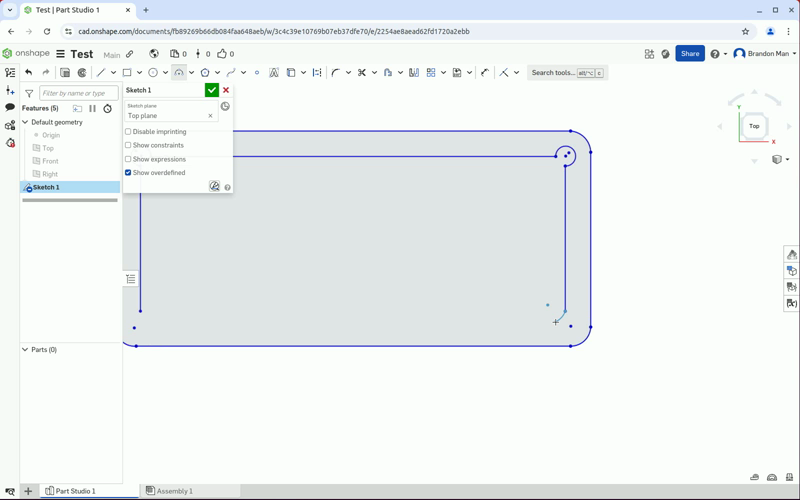
scroll(6)
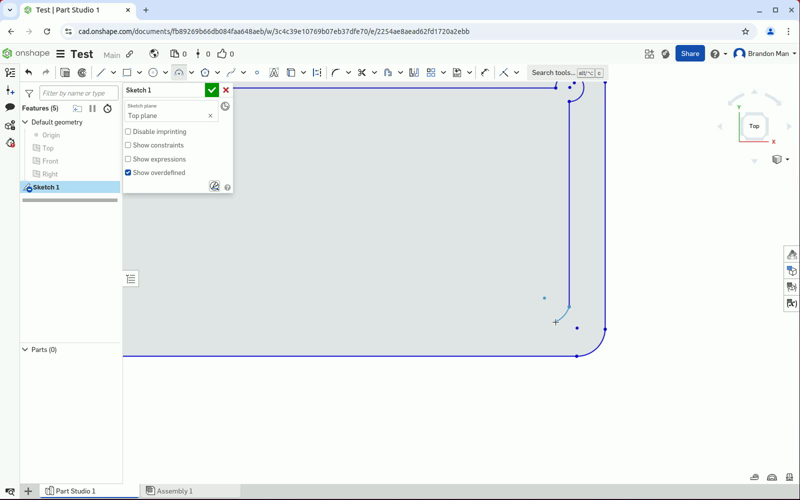
scroll(6)
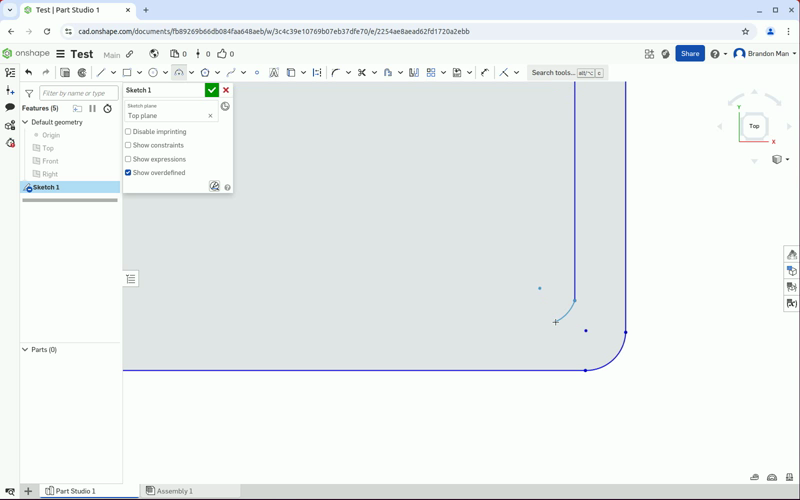
scroll(6)
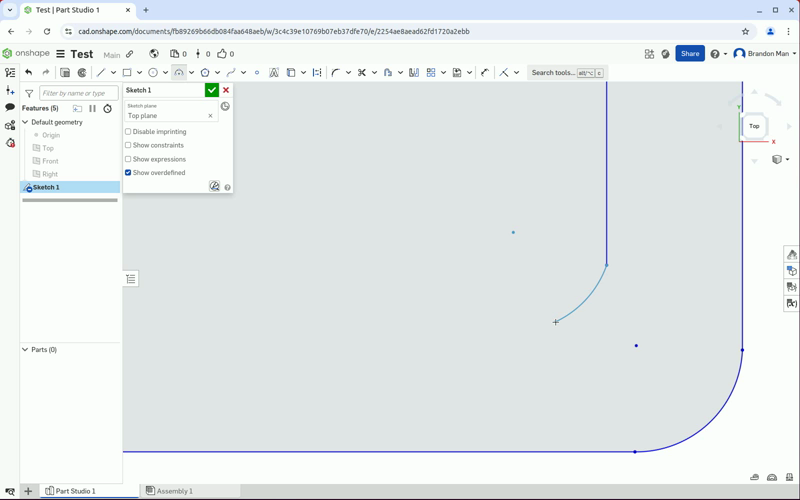
click(555, 321)
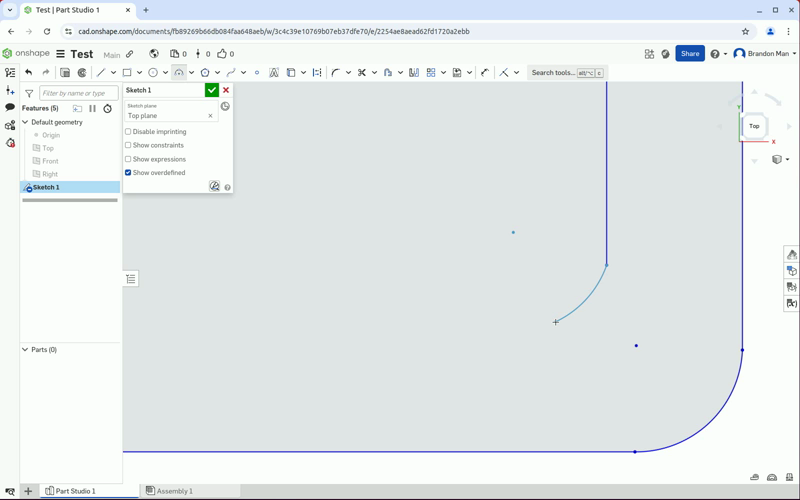
scroll(-6)
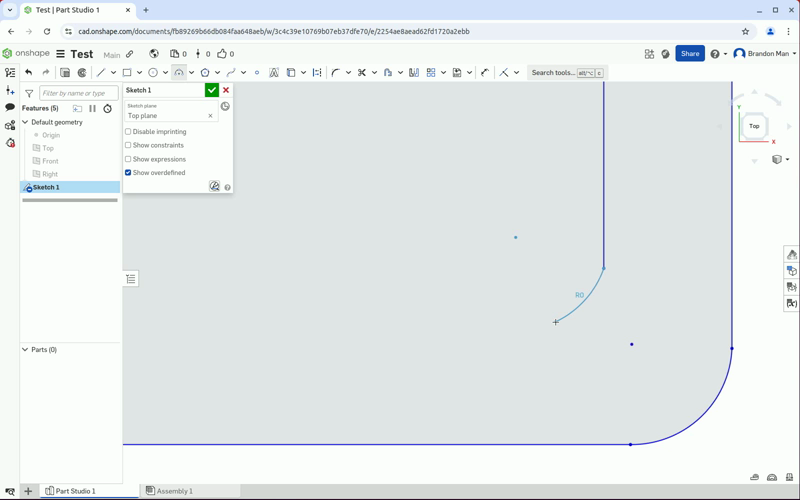
scroll(-6)
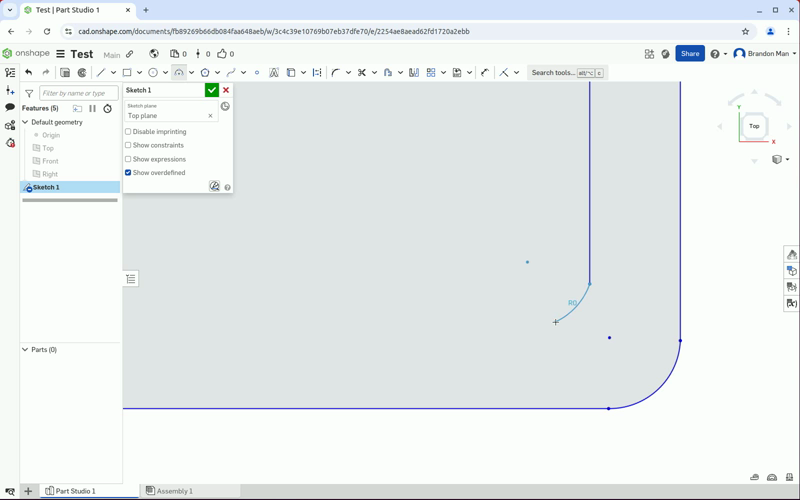
scroll(-6)
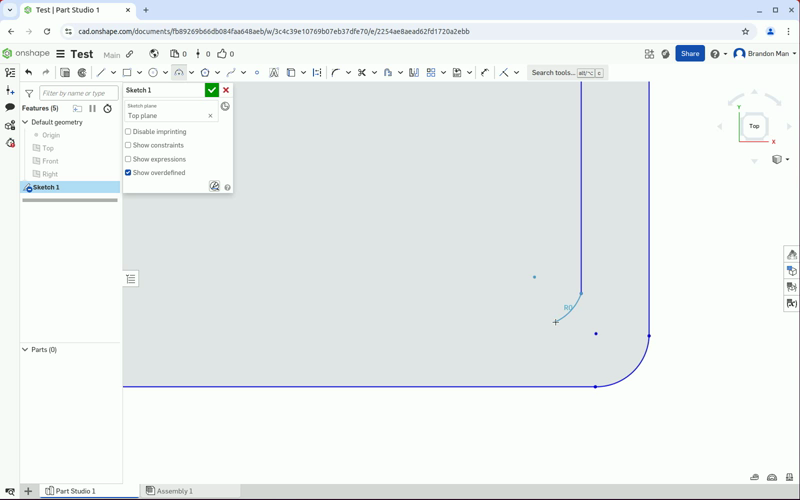
scroll(-6)
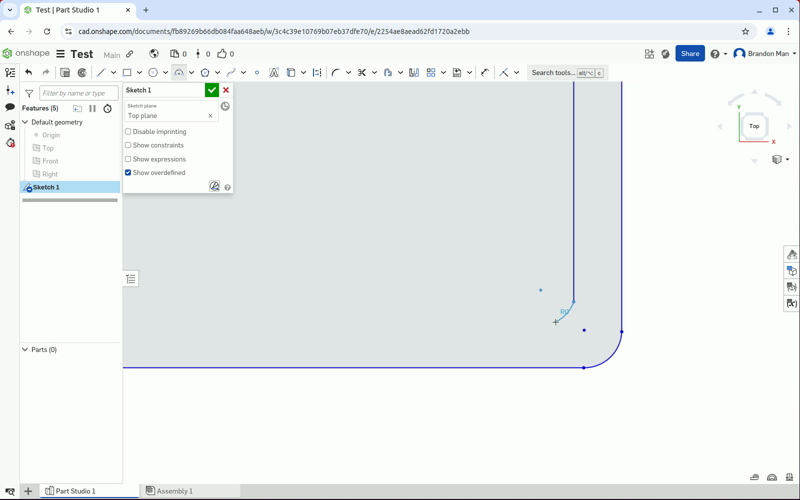
scroll(-6)
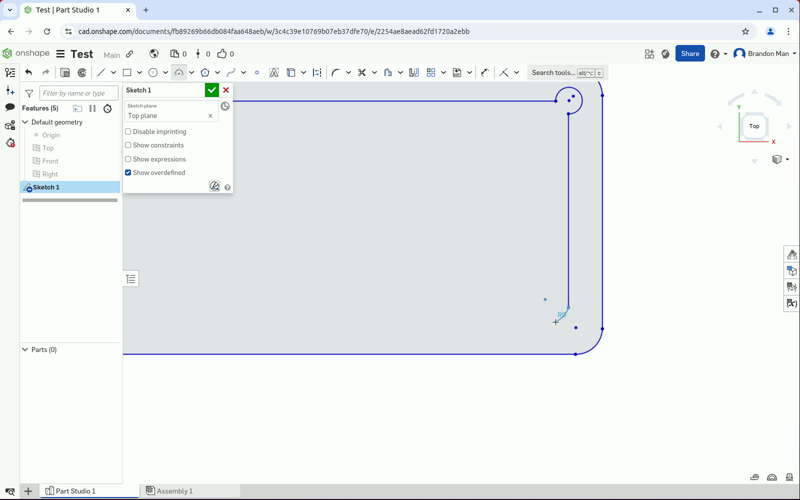
scroll(-6)
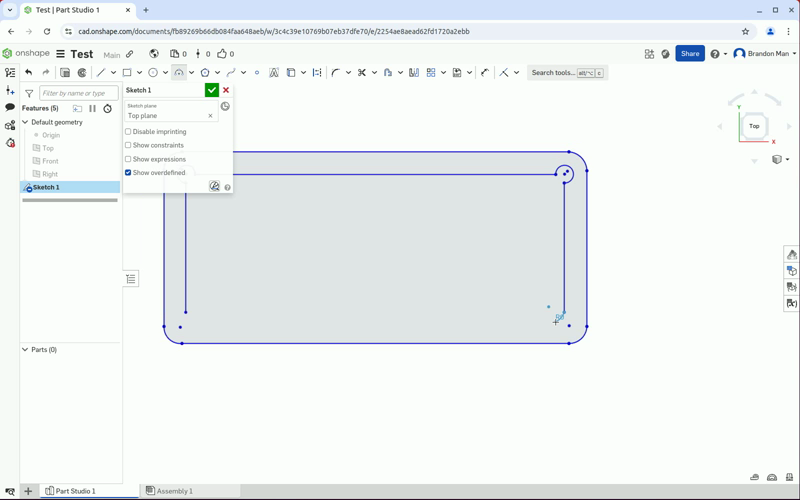
scroll(-6)
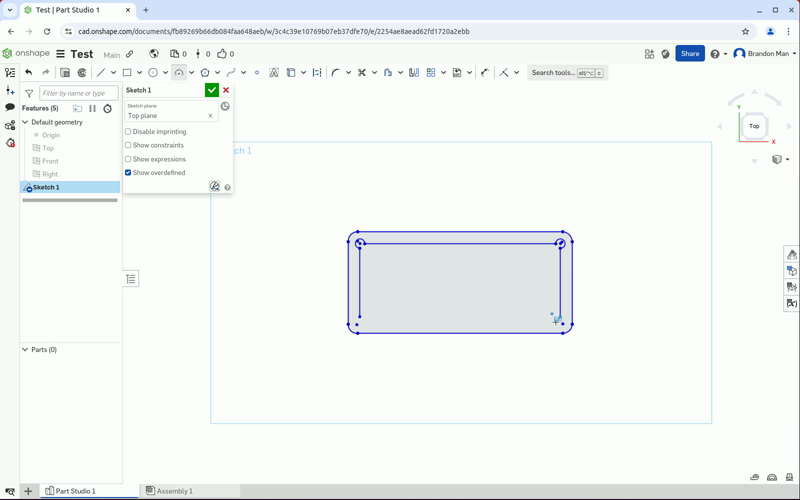
mouse_move(563, 324)
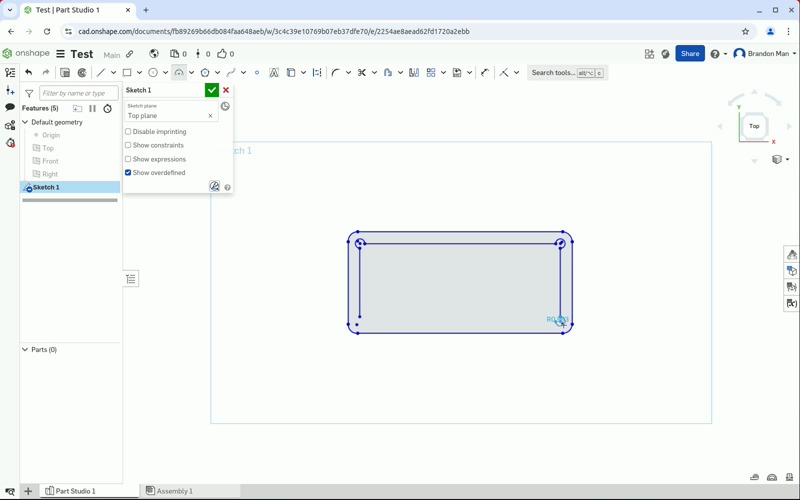
scroll(6)
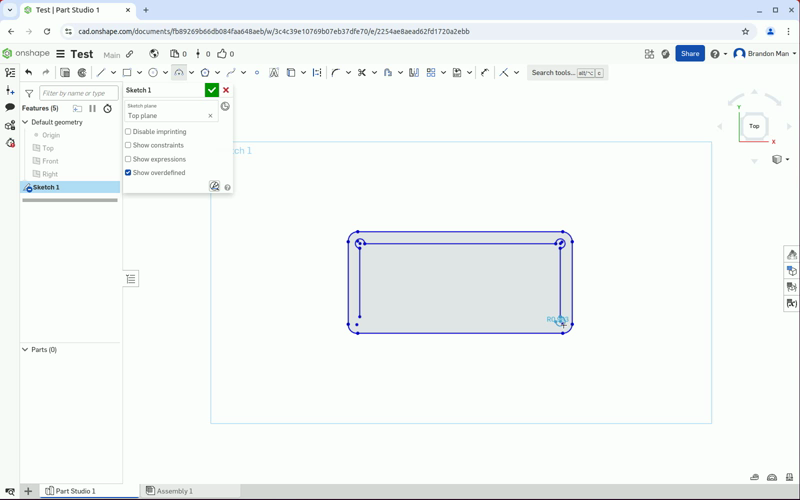
scroll(6)
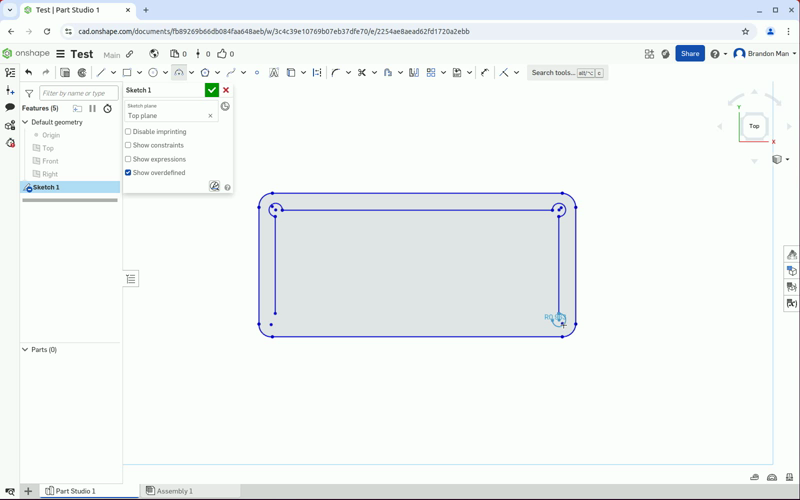
scroll(6)
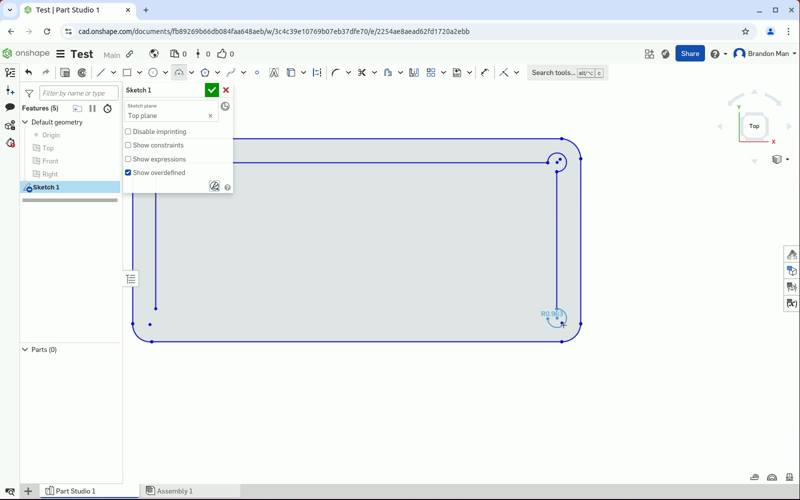
scroll(6)
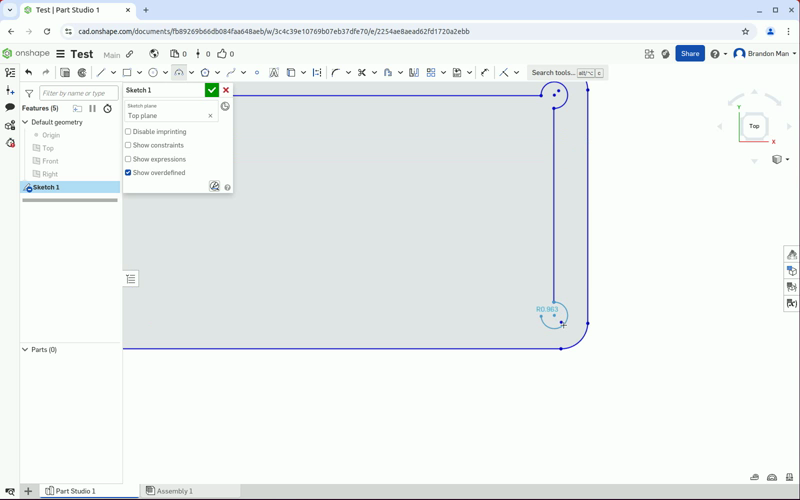
scroll(6)
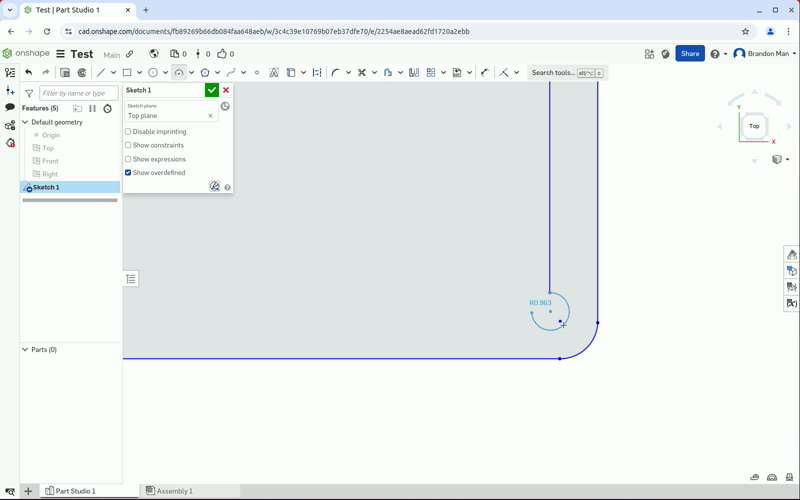
scroll(6)
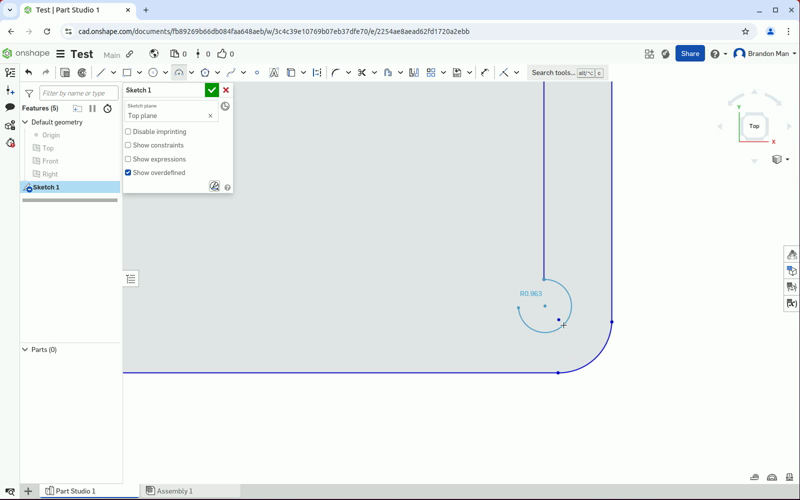
scroll(6)
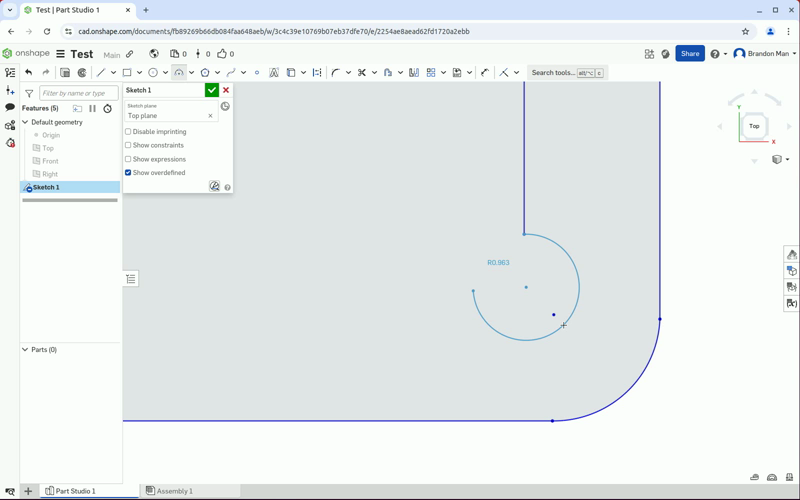
click(563, 324)
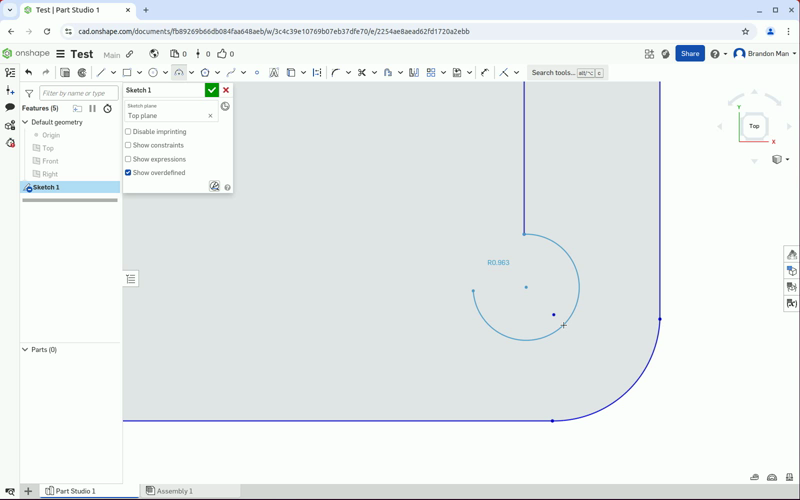
scroll(-6)
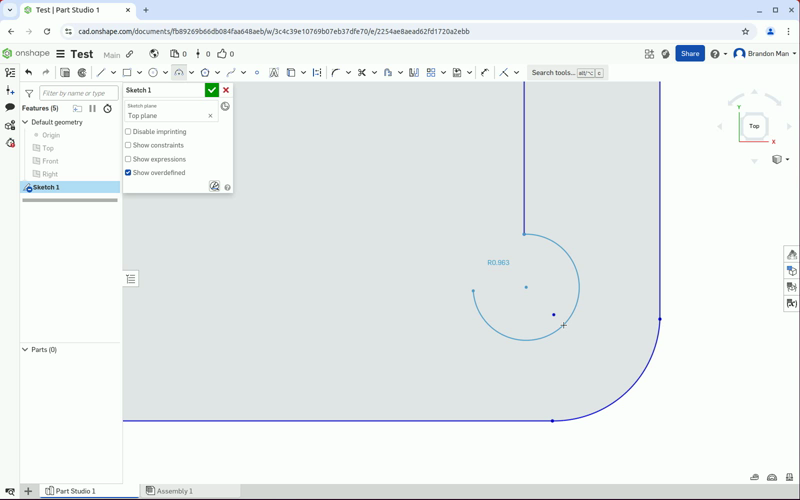
scroll(-6)
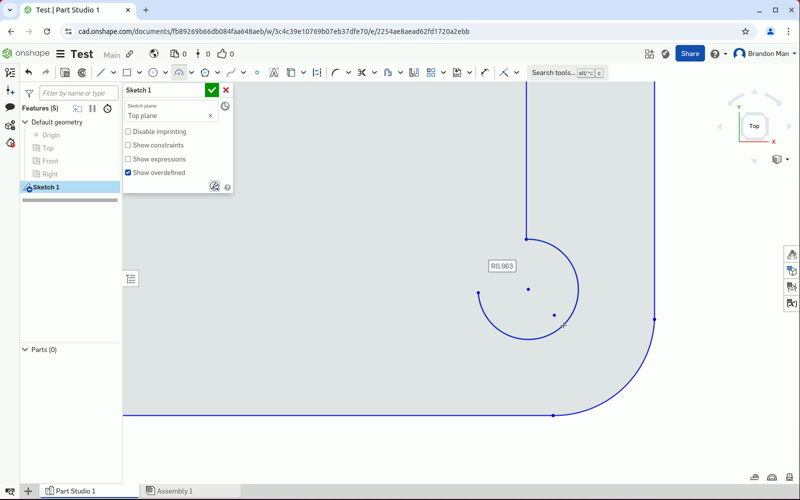
scroll(-6)
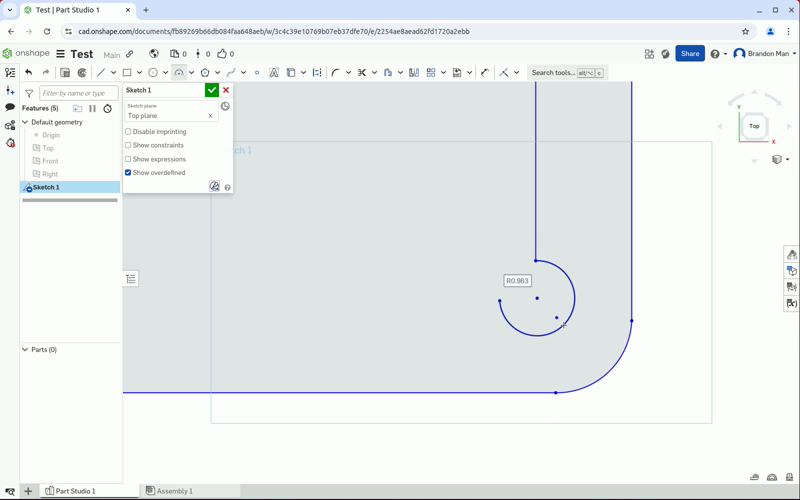
scroll(-6)
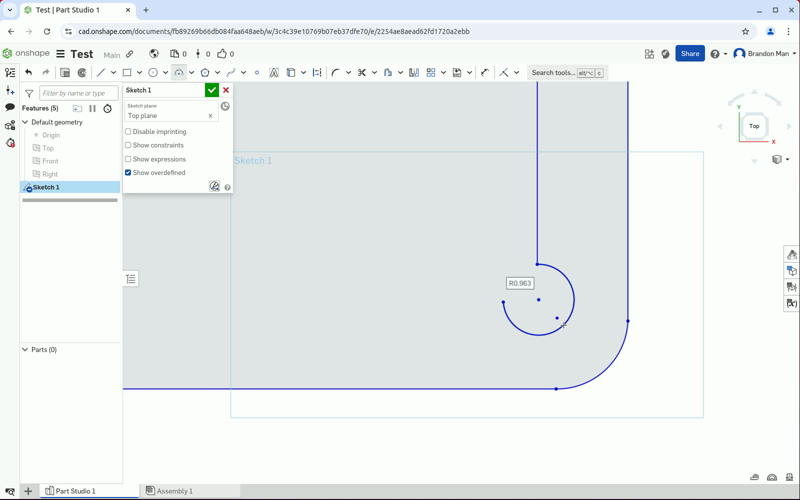
scroll(-6)
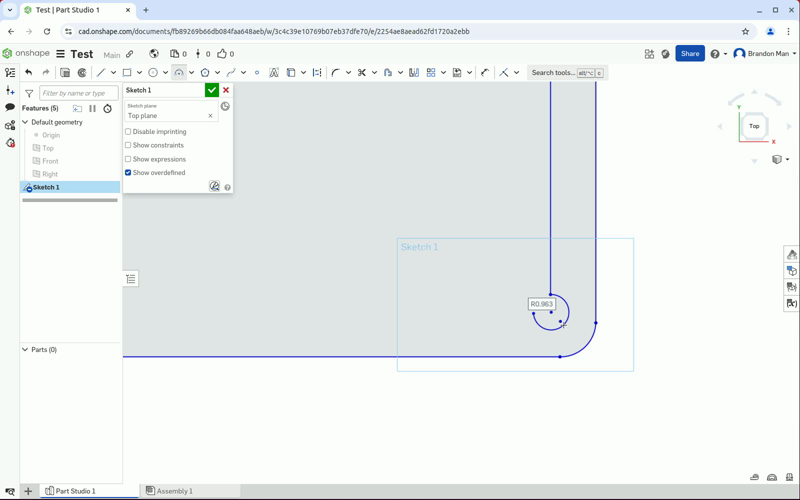
scroll(-6)
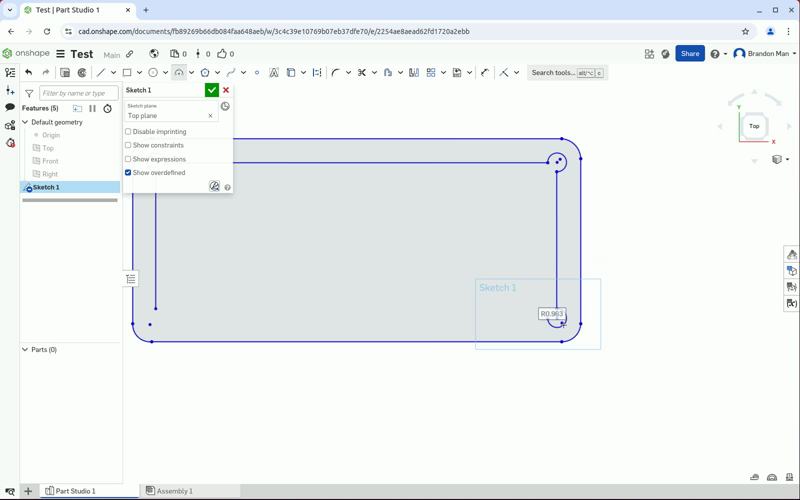
scroll(-6)
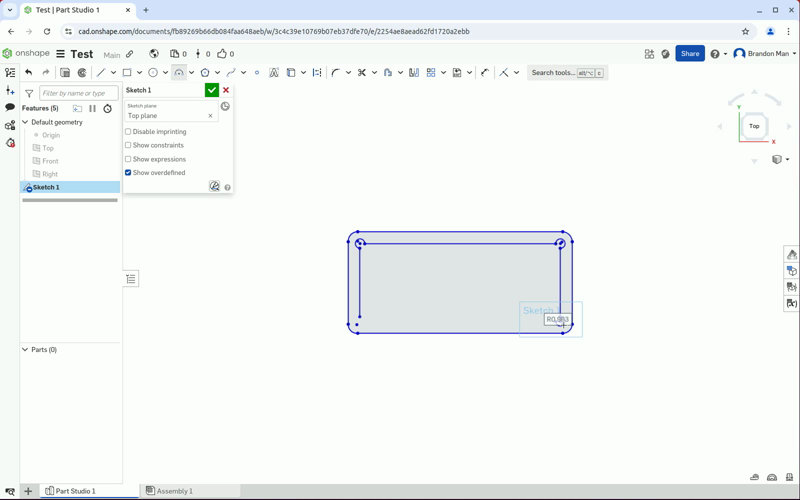
key_up(shift)
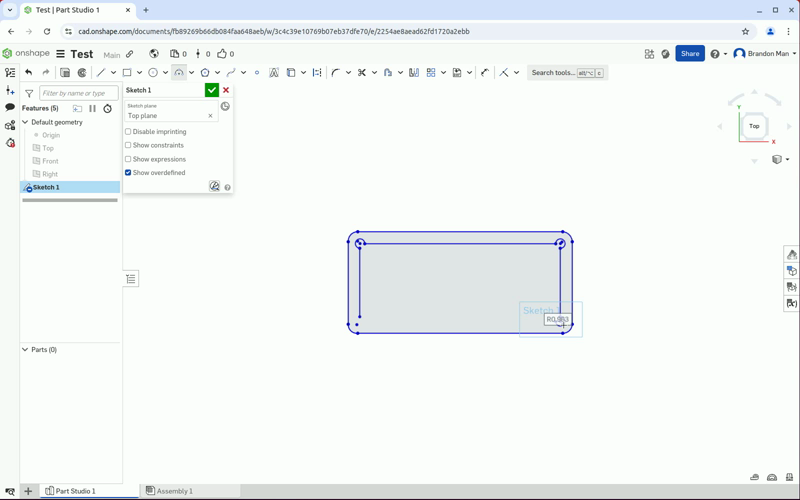
key(esc)
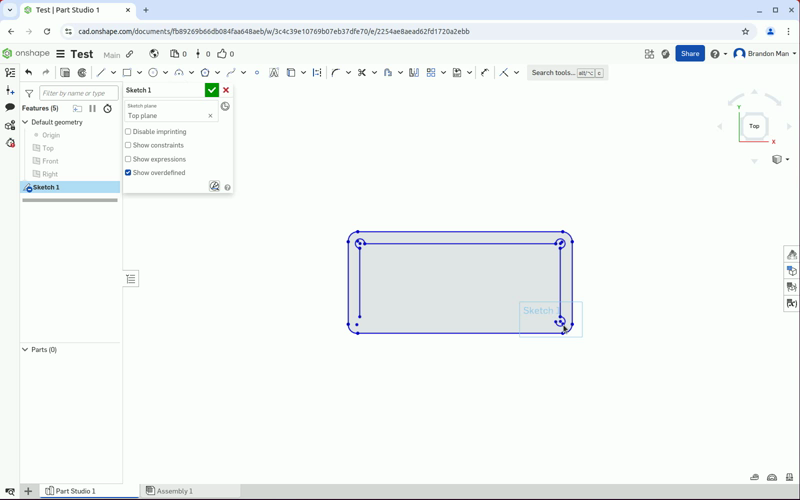
key(l)
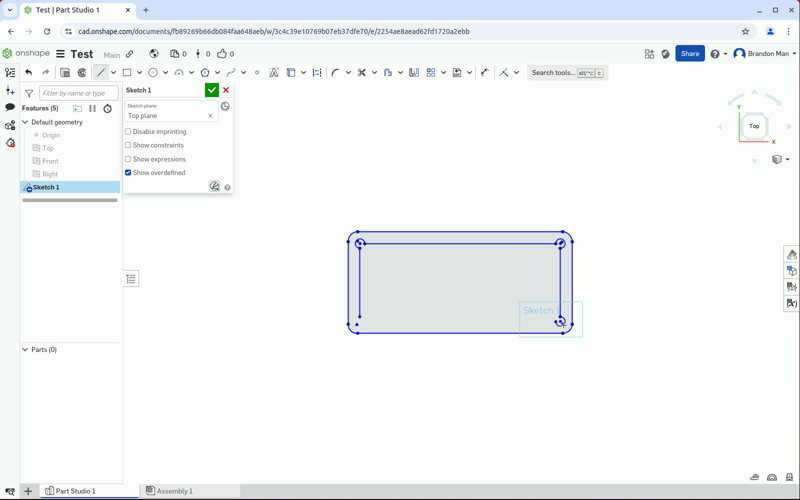
mouse_move(555, 321)
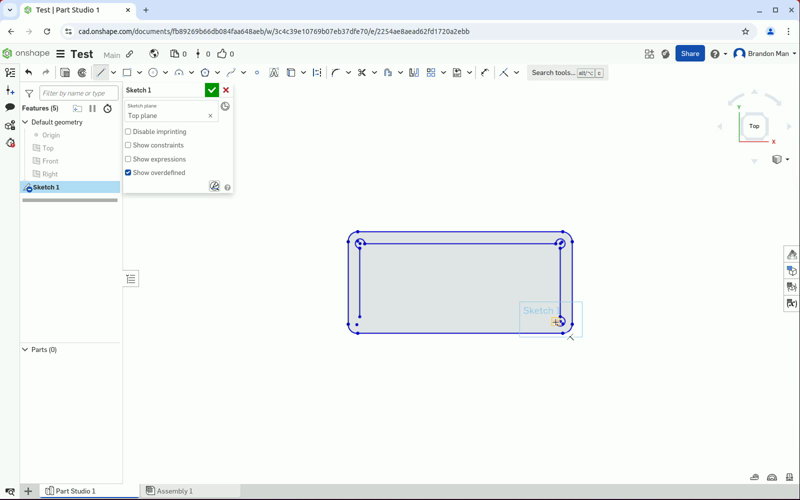
click(555, 321)
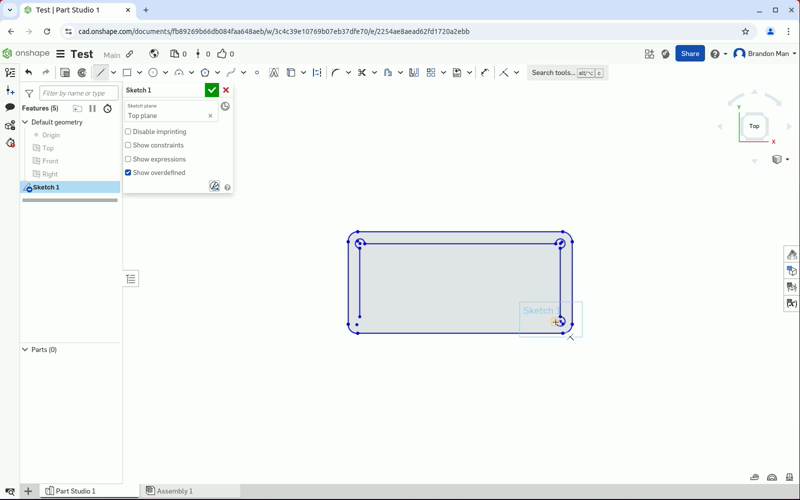
key_down(shift)
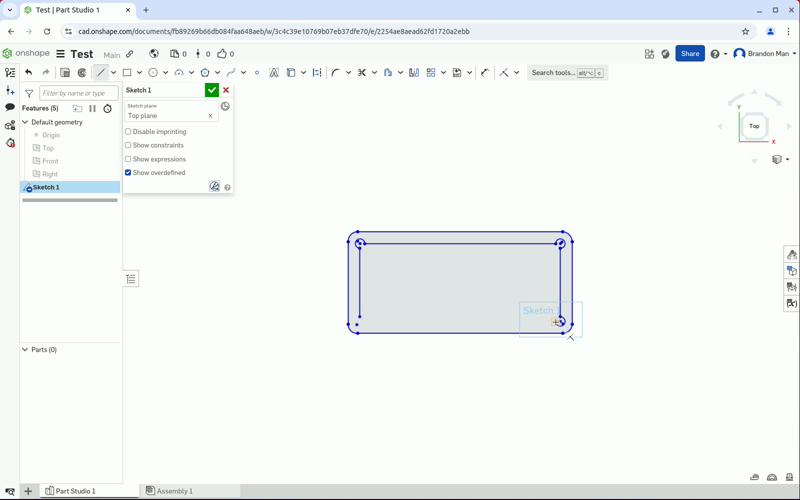
mouse_move(364, 321)
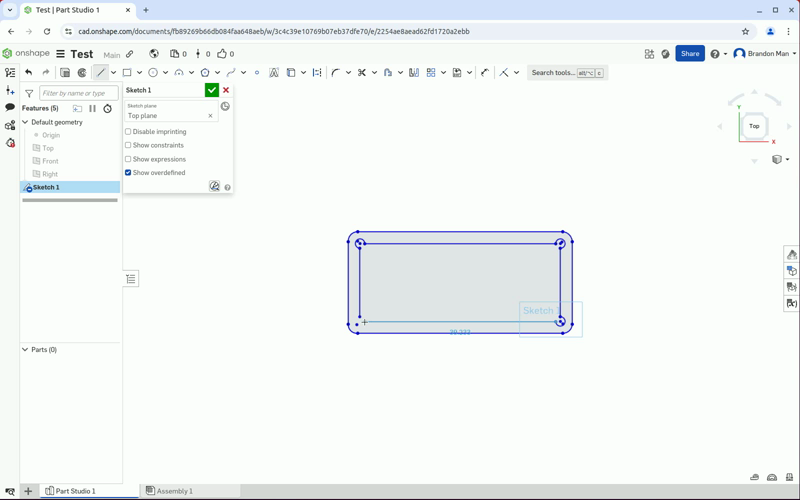
click(364, 321)
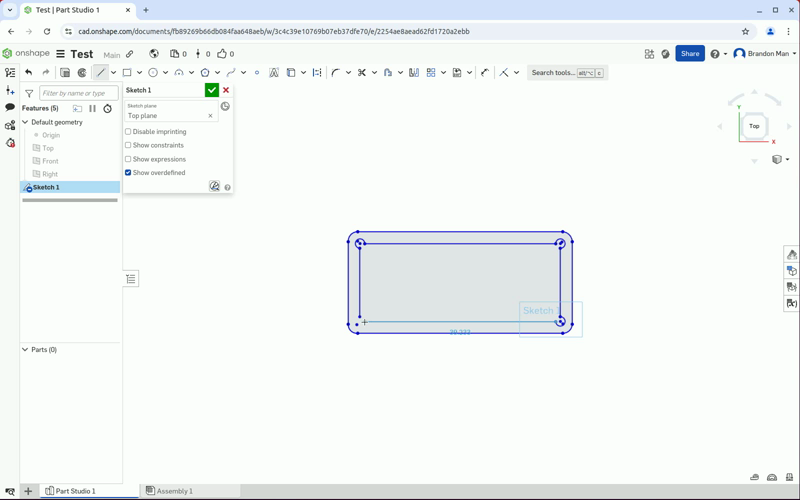
key_up(shift)
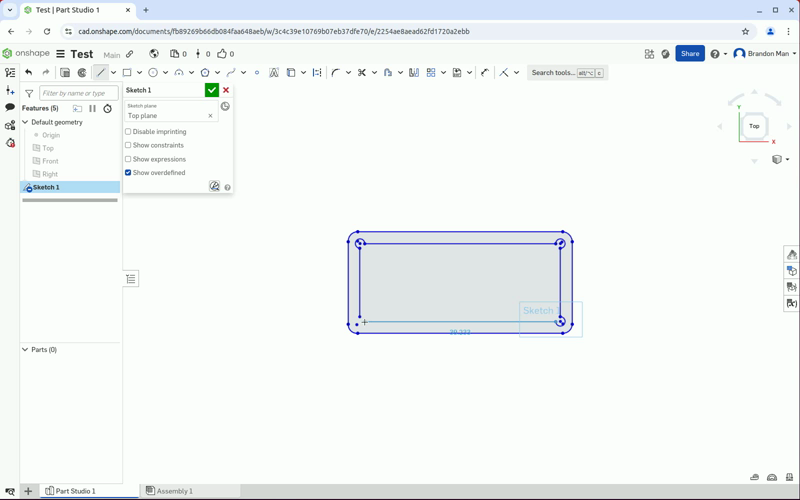
key(esc)
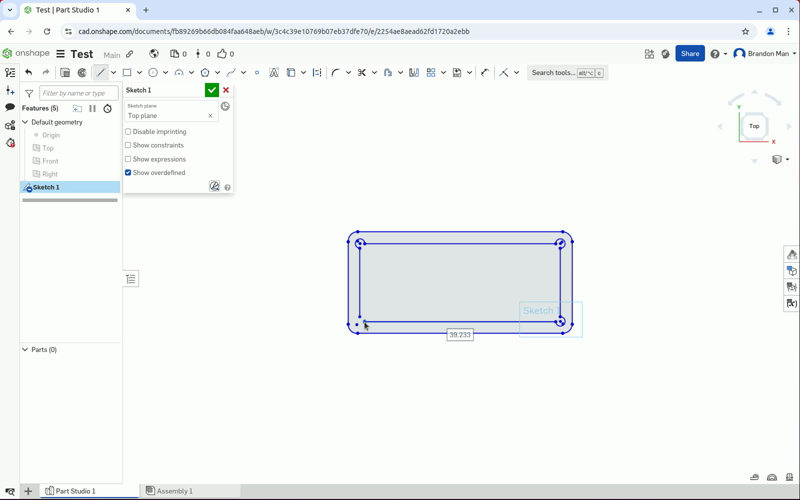
key(a)
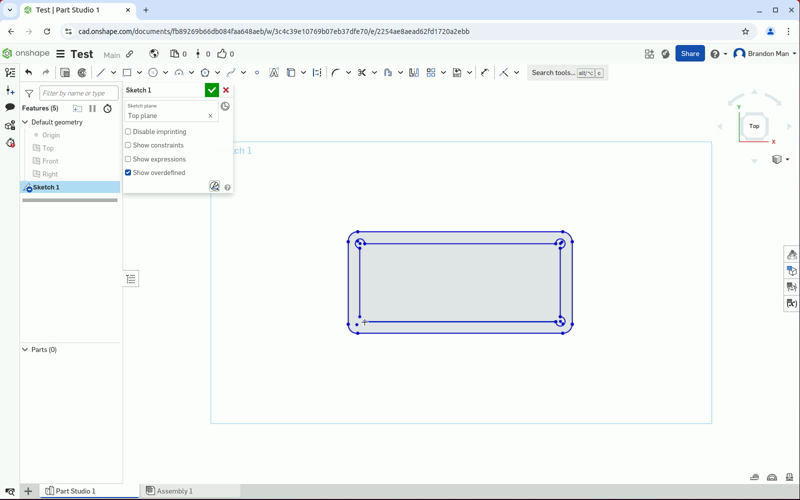
mouse_move(364, 321)
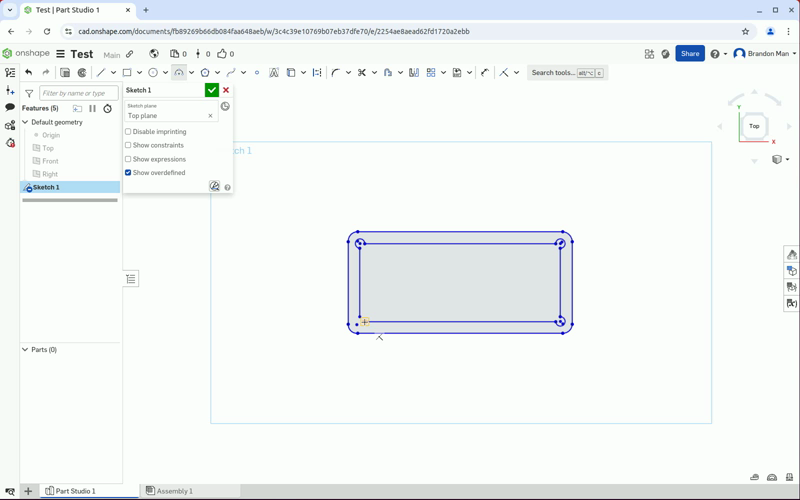
click(364, 321)
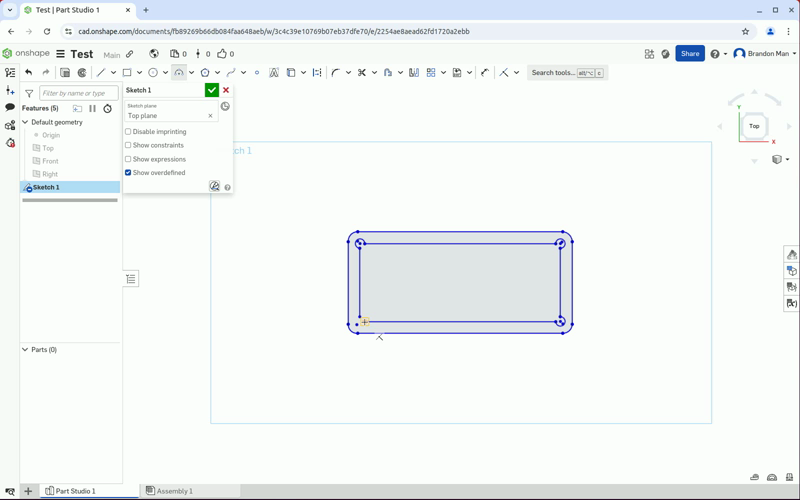
mouse_move(359, 316)
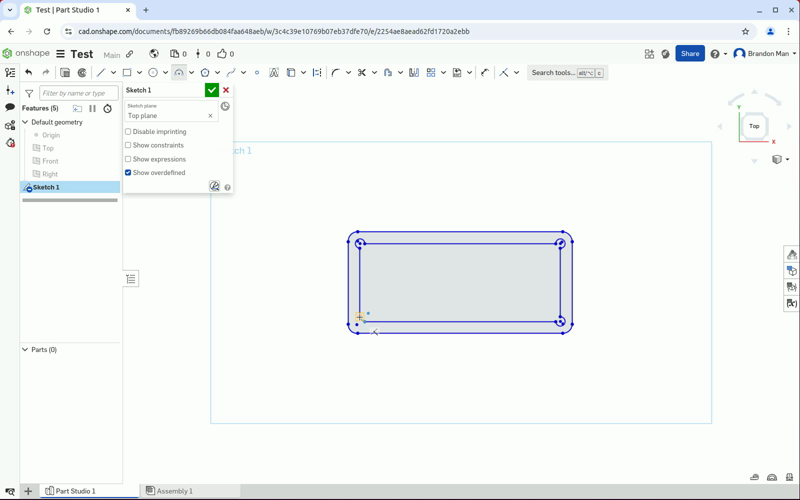
scroll(6)
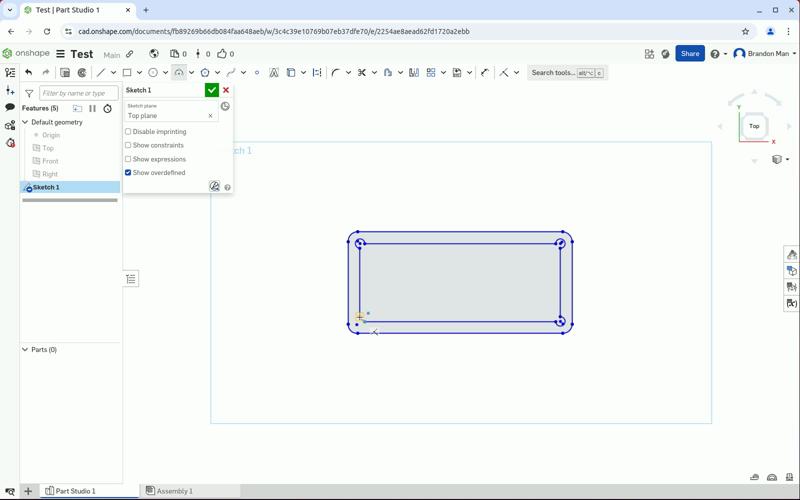
scroll(6)
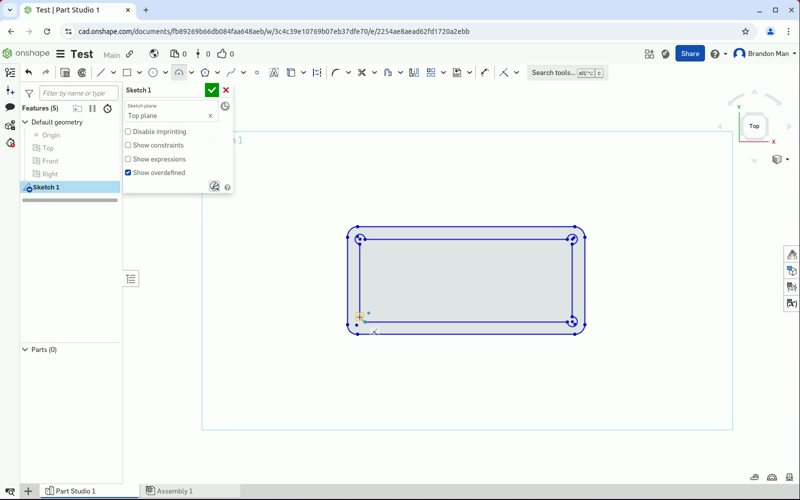
scroll(6)
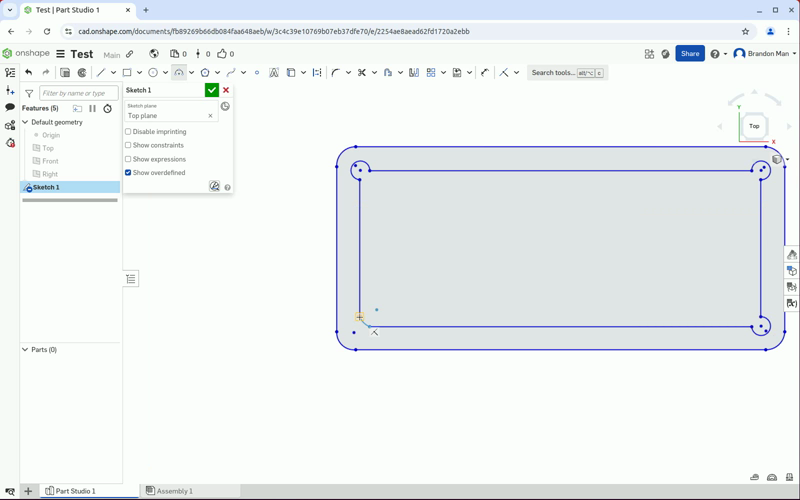
scroll(6)
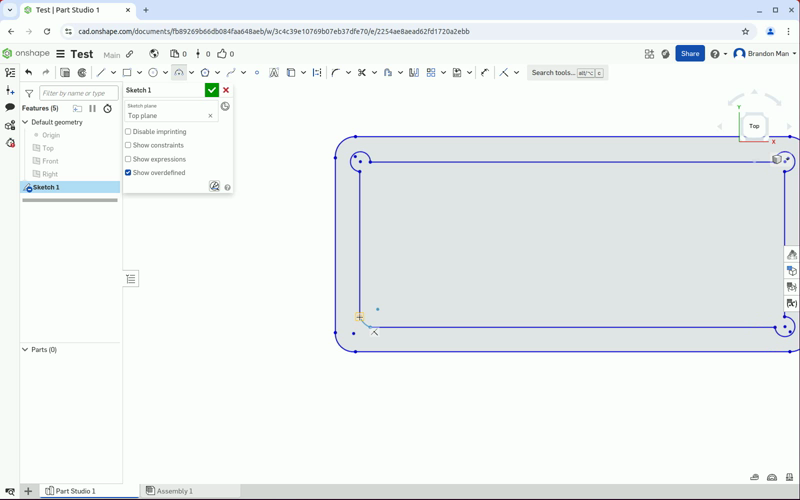
scroll(6)
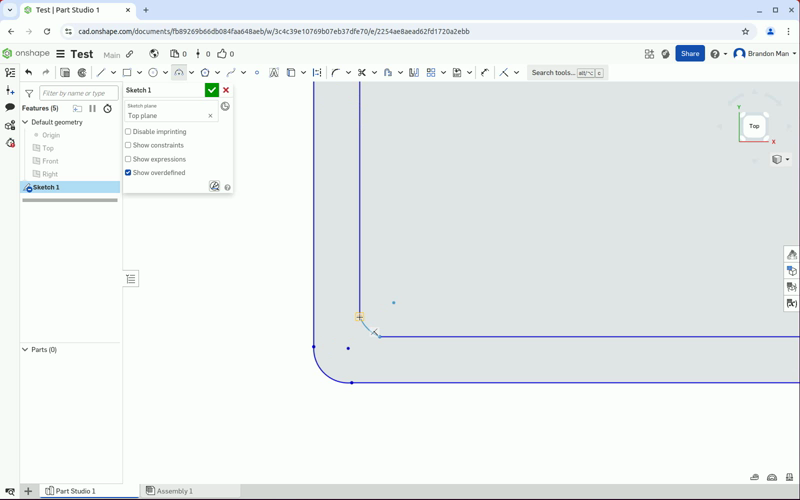
scroll(6)
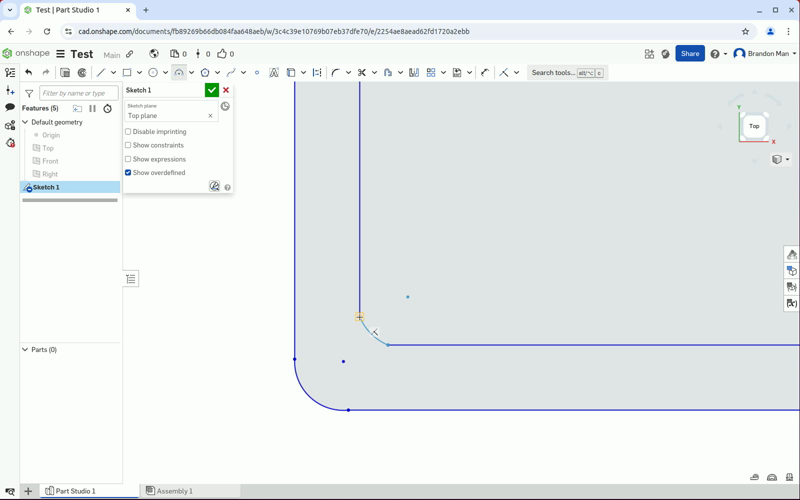
scroll(6)
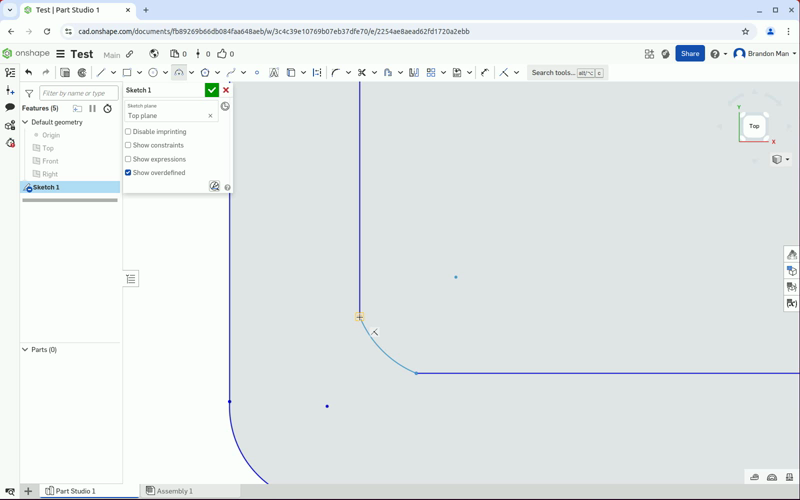
click(359, 316)
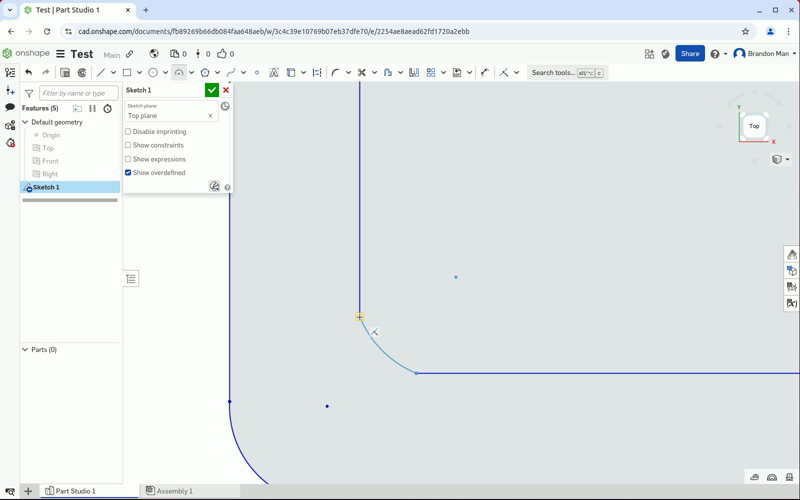
scroll(-6)
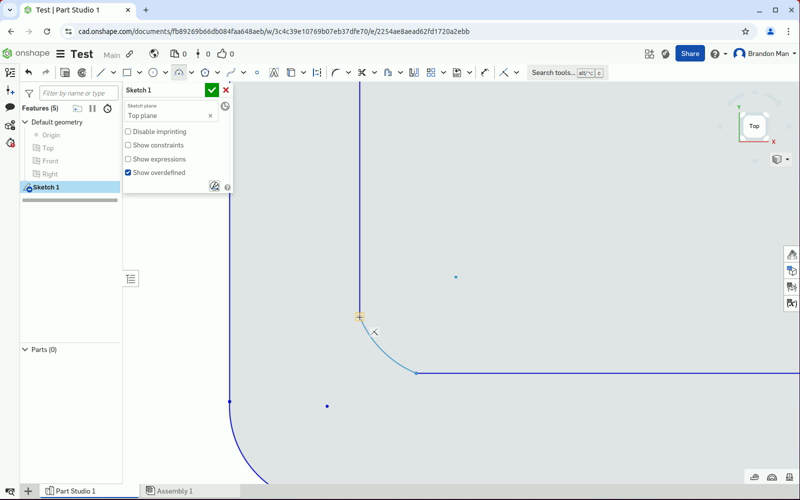
scroll(-6)
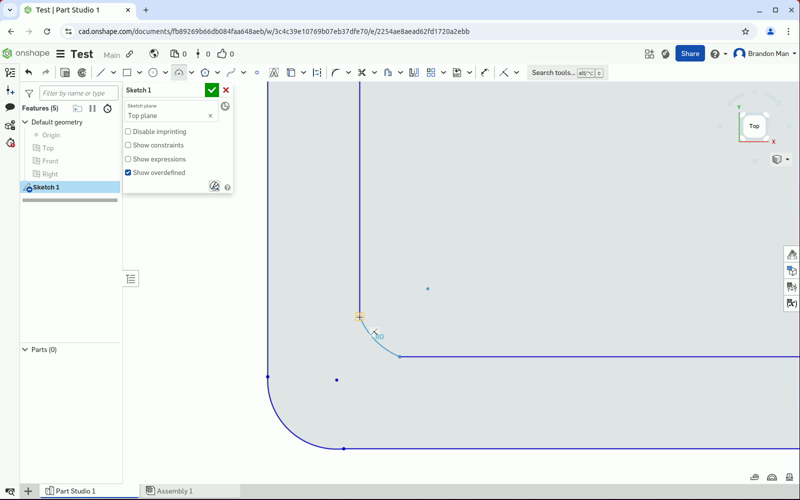
scroll(-6)
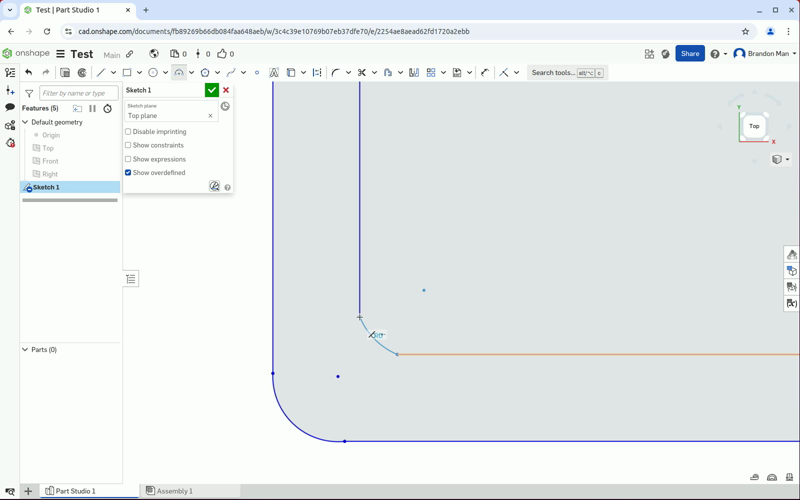
scroll(-6)
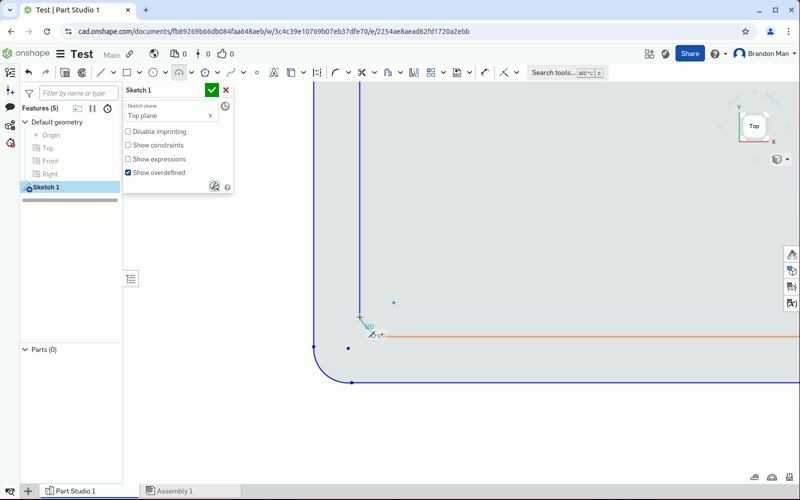
scroll(-6)
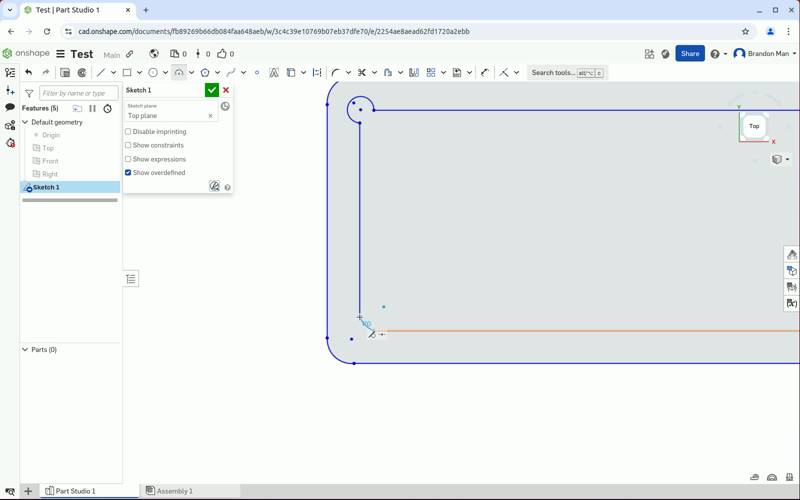
scroll(-6)
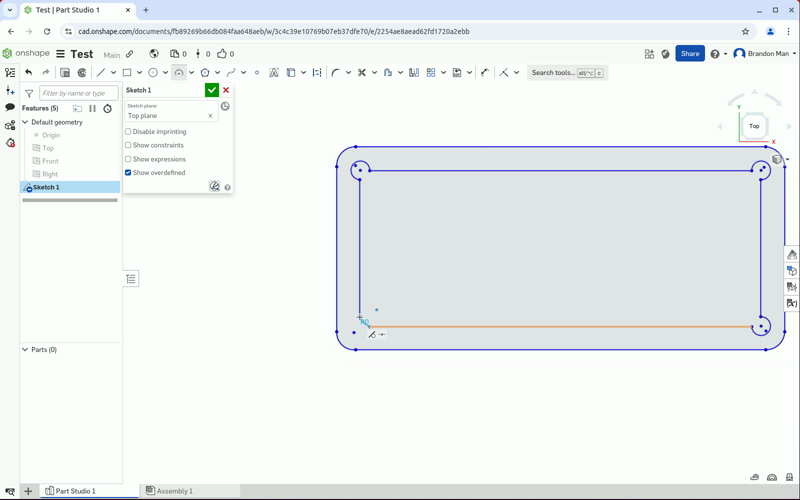
scroll(-6)
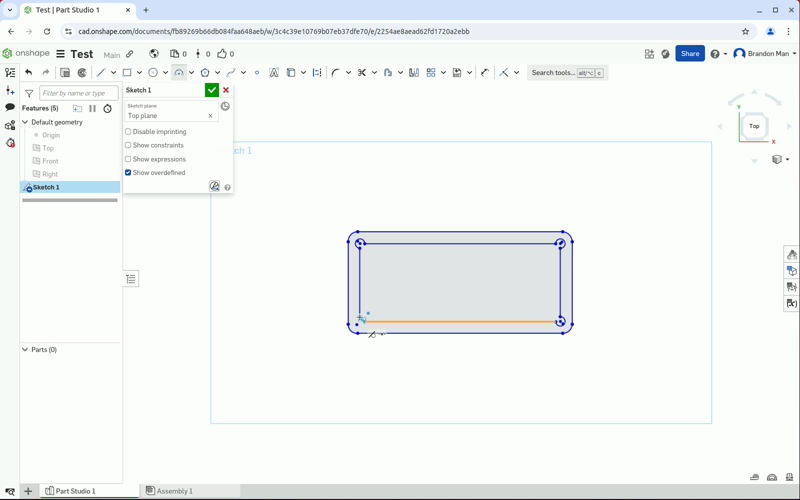
key_down(shift)
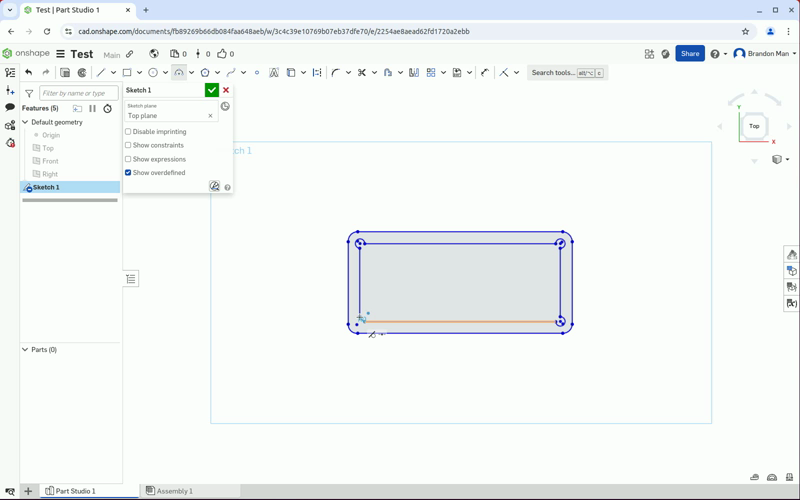
mouse_move(356, 324)
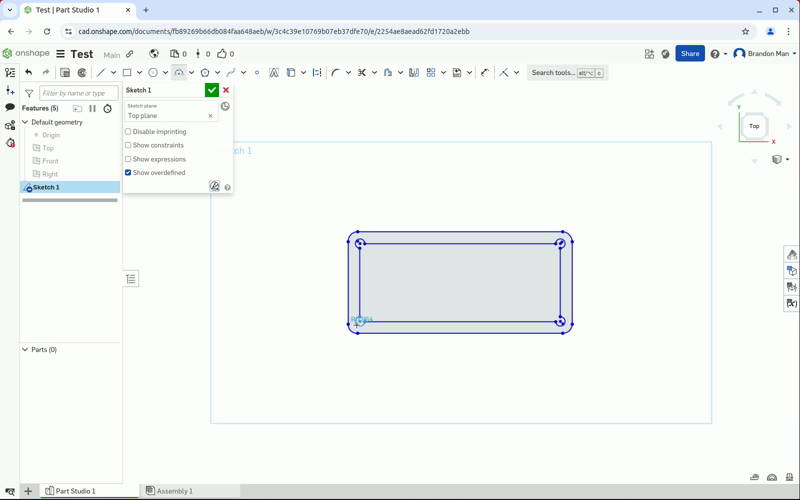
scroll(6)
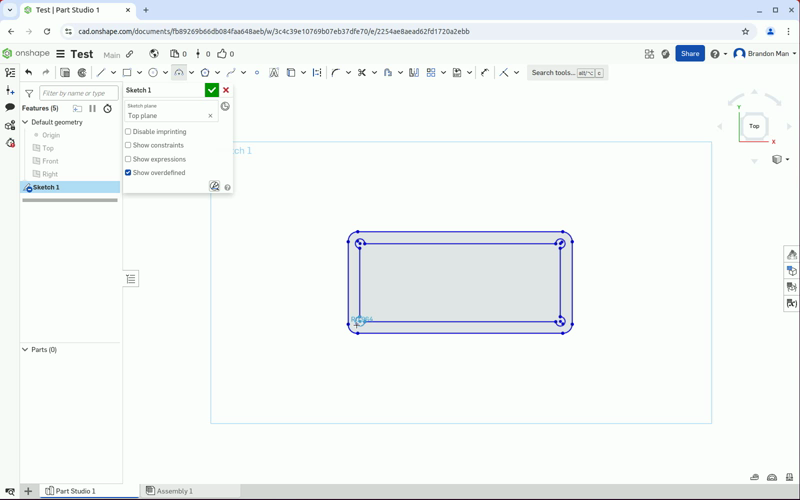
scroll(6)
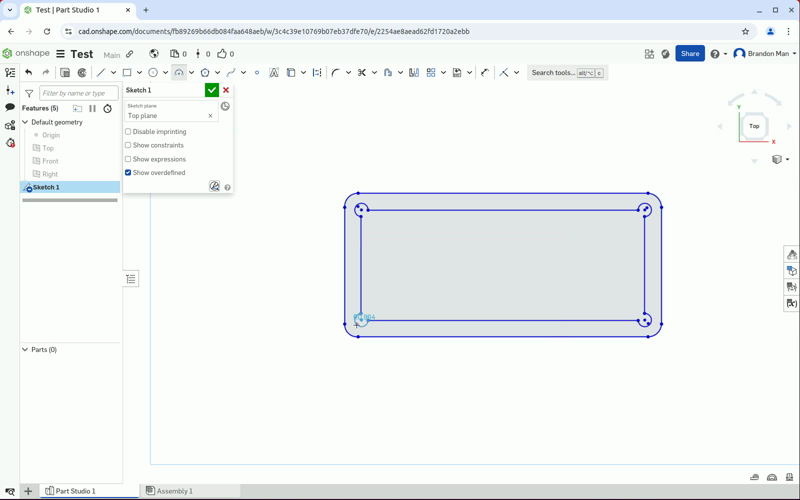
scroll(6)
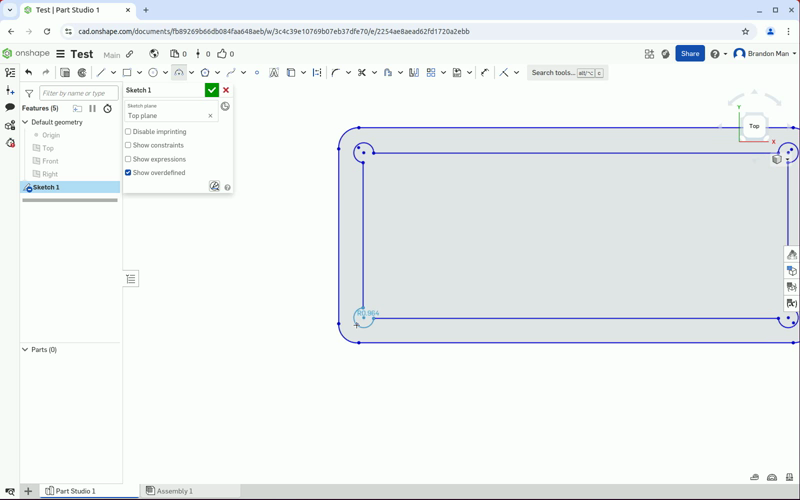
scroll(6)
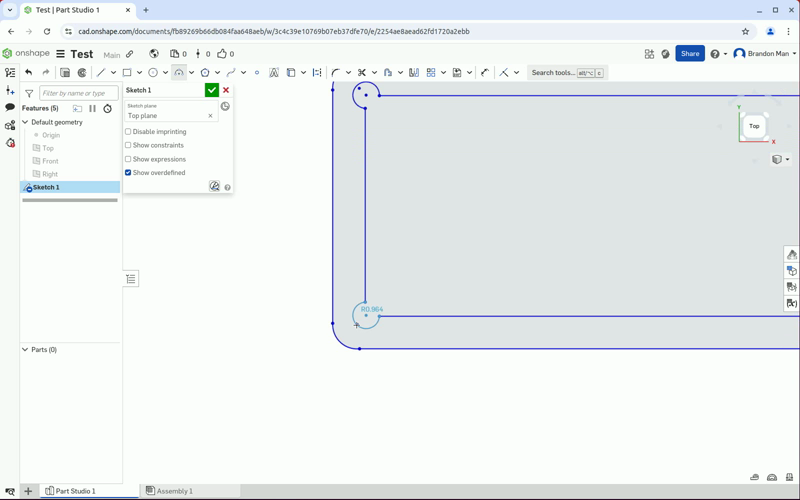
scroll(6)
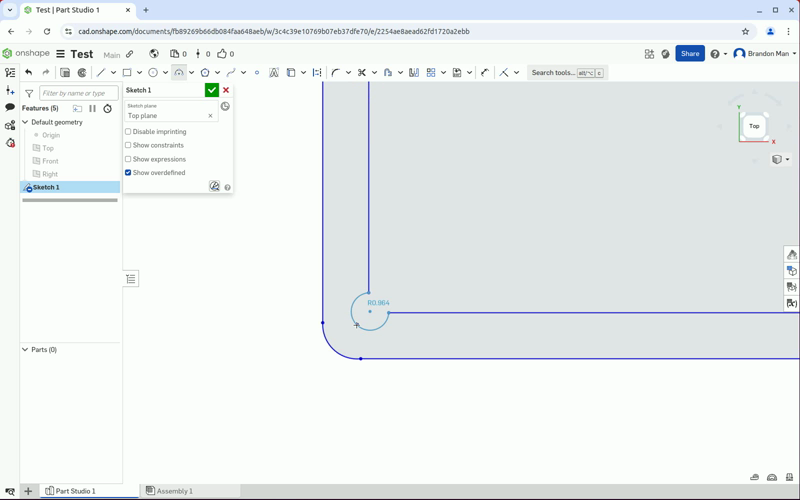
scroll(6)
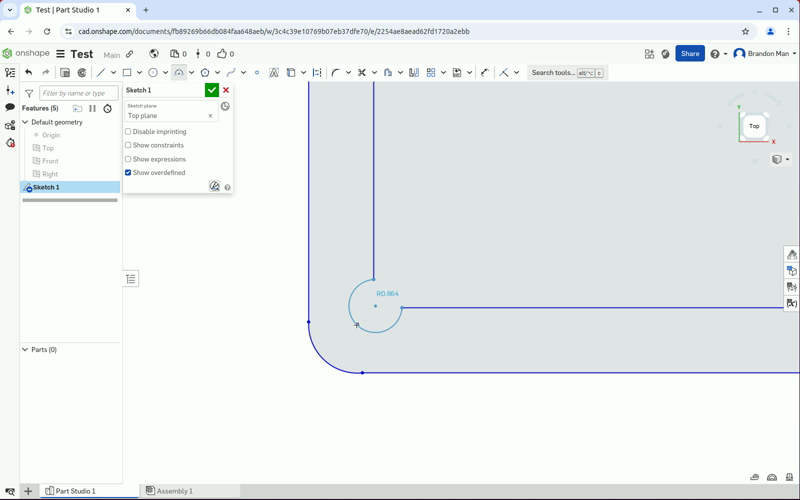
scroll(6)
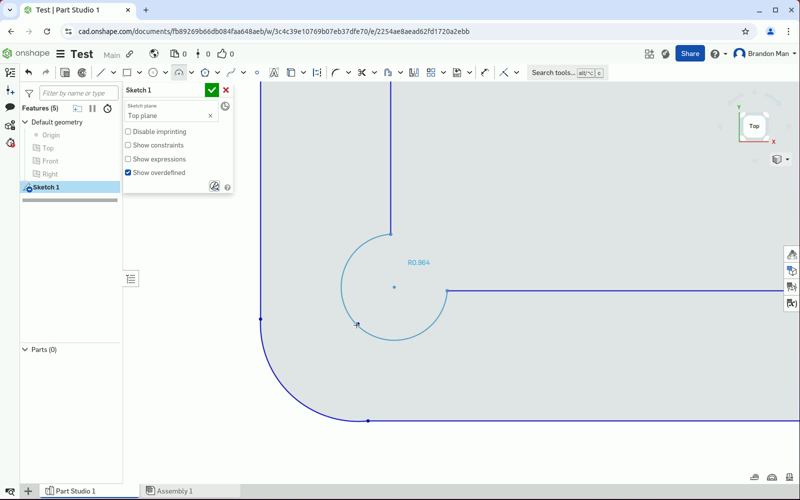
click(356, 324)
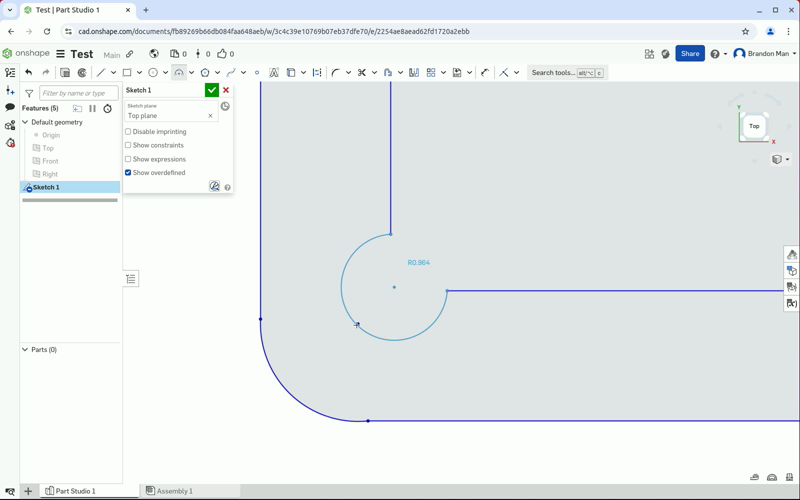
scroll(-6)
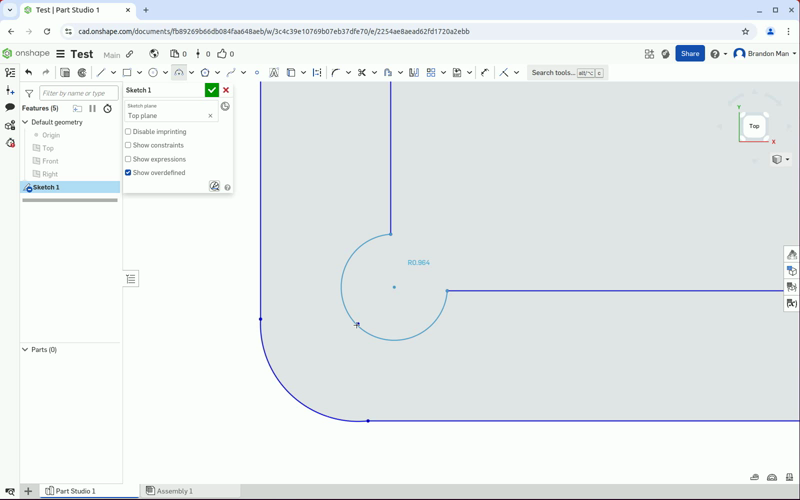
scroll(-6)
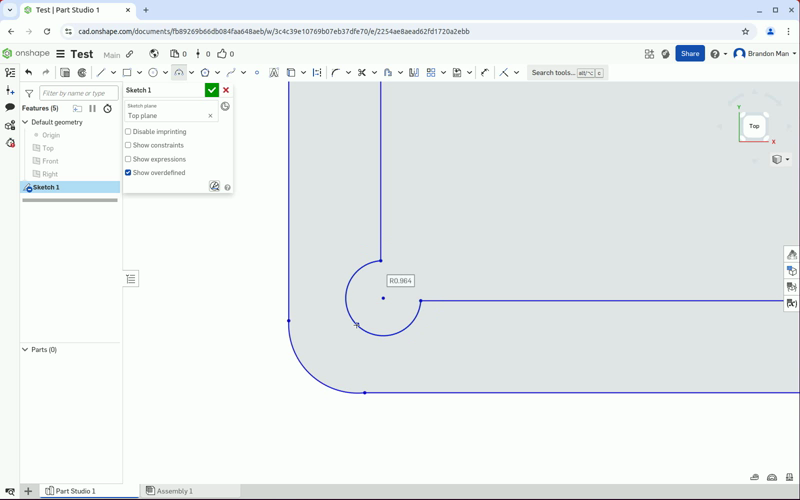
scroll(-6)
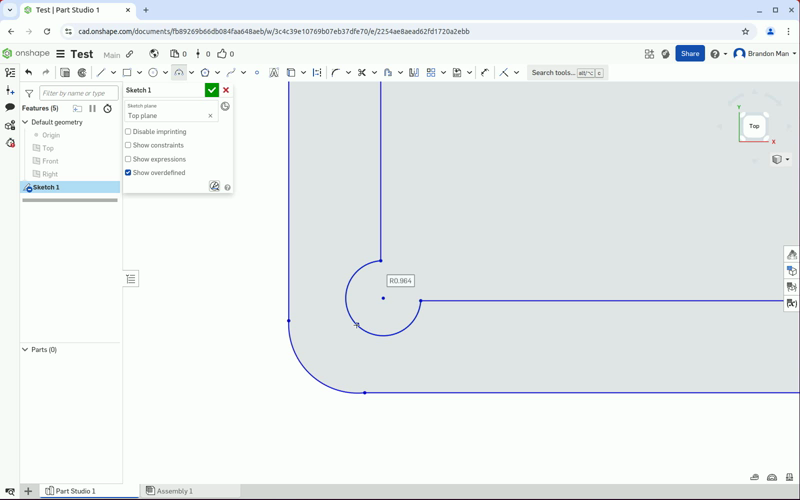
scroll(-6)
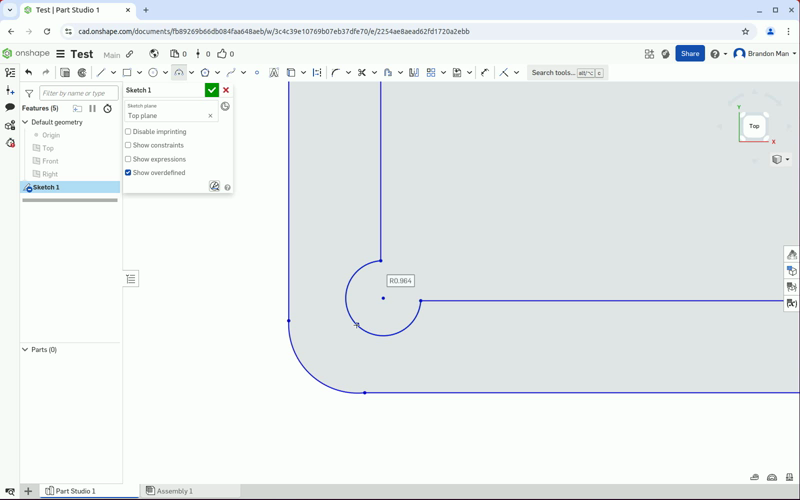
scroll(-6)
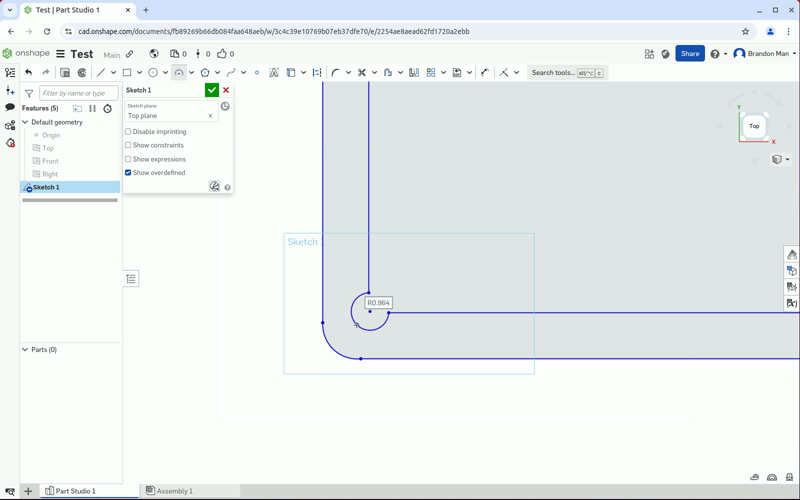
scroll(-6)
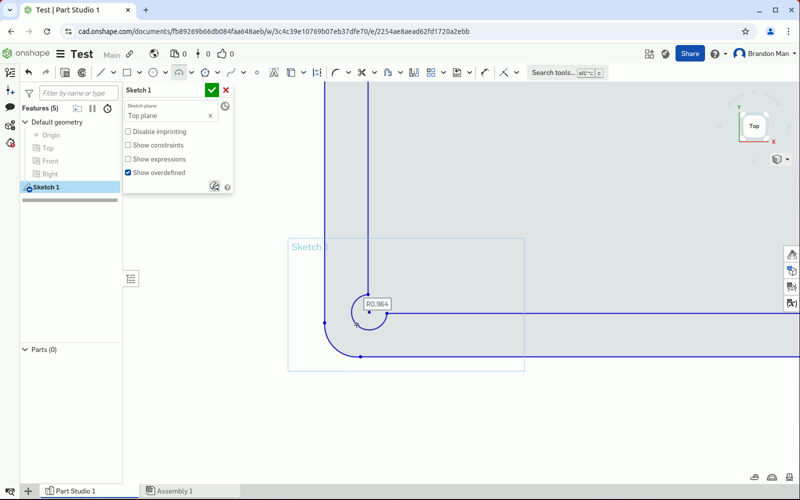
scroll(-6)
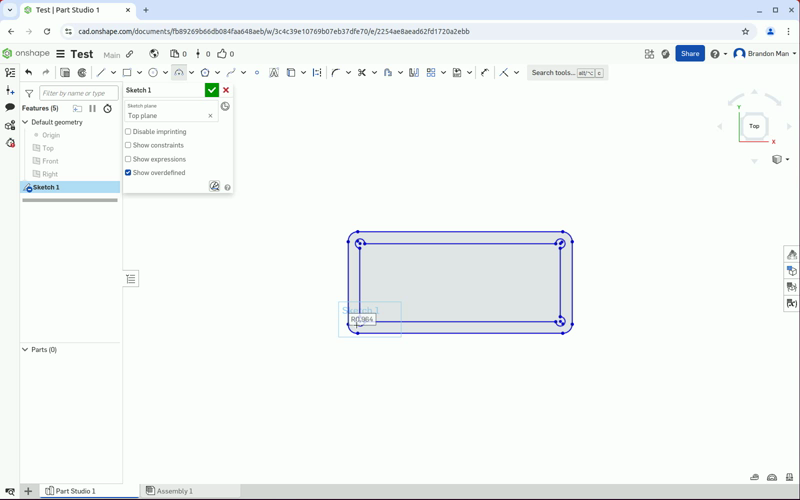
key_up(shift)
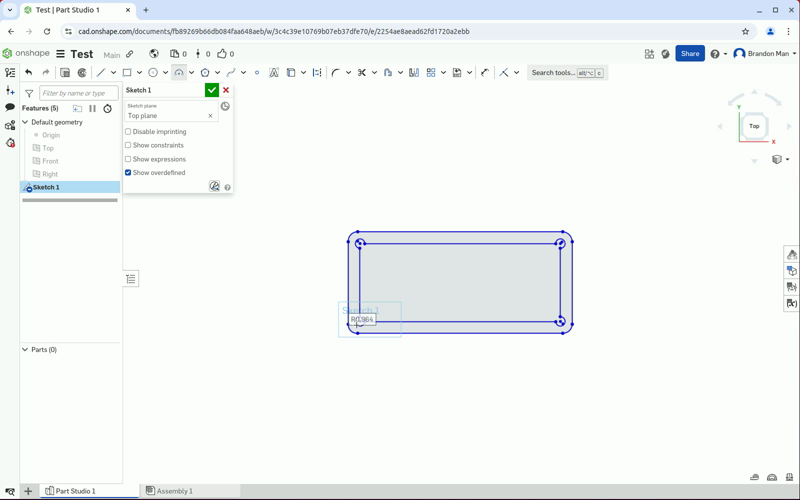
key(esc)
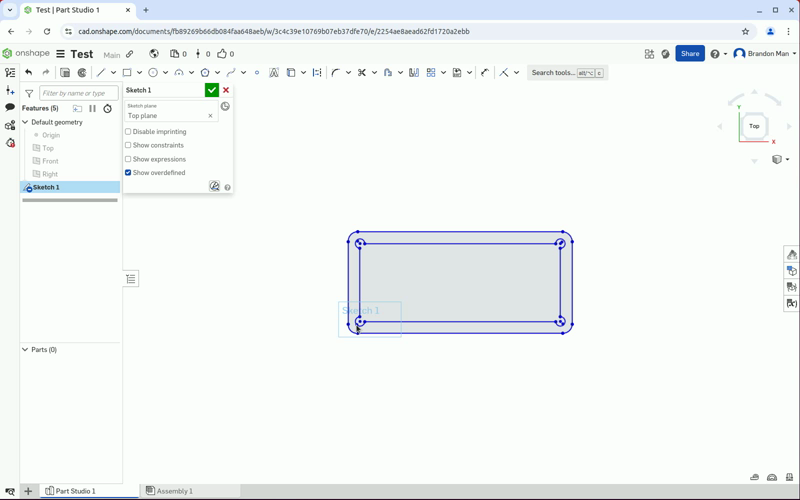
mouse_move(397, 237)
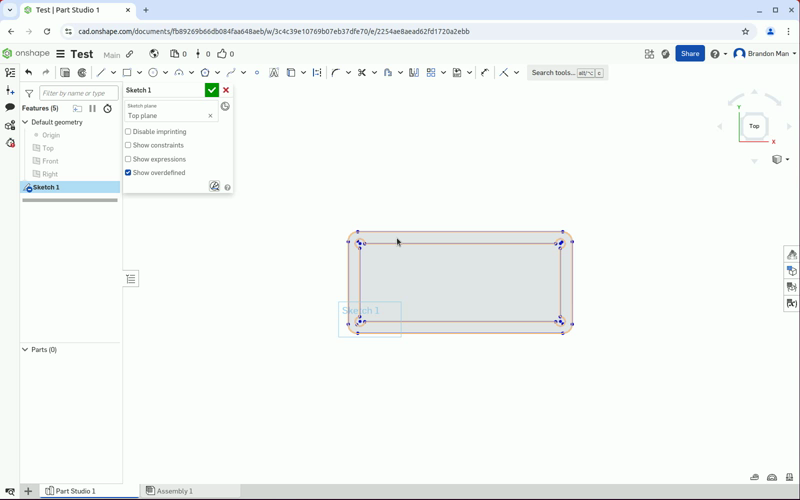
click(397, 237)
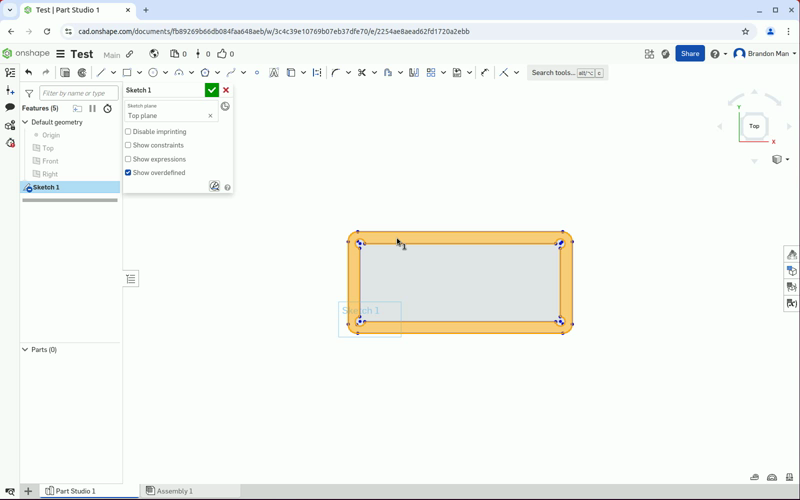
mouse_move(73, 352)
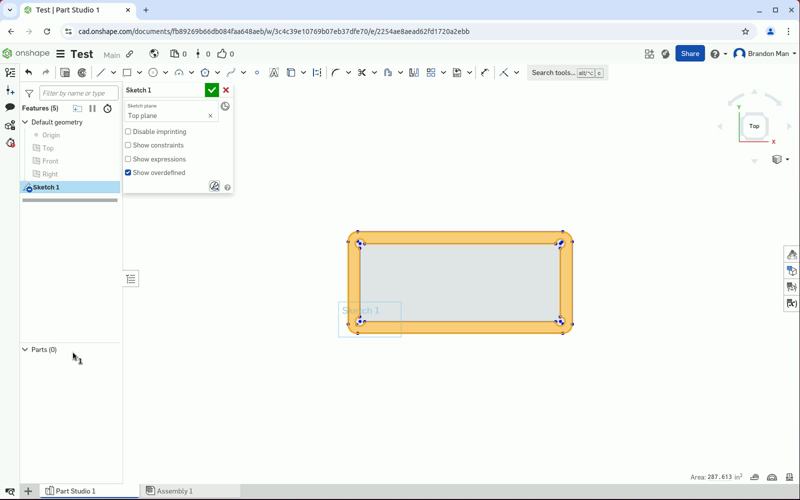
key(shift+y)
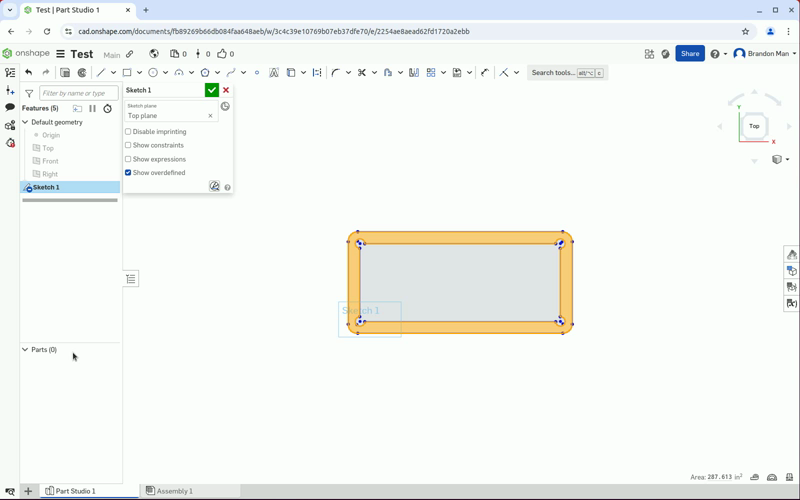
key(shift+e)
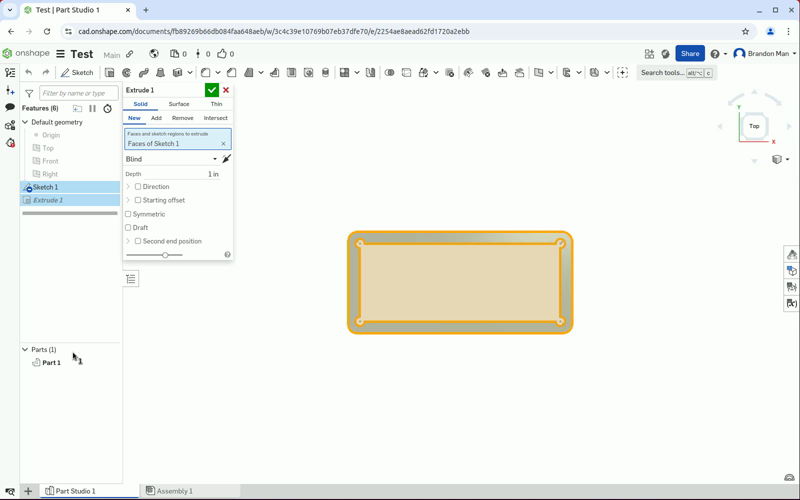
mouse_move(143, 106)
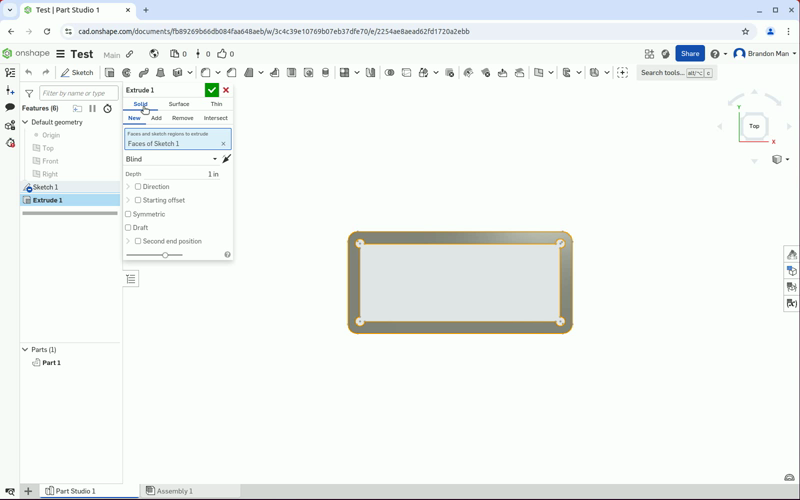
click(143, 106)
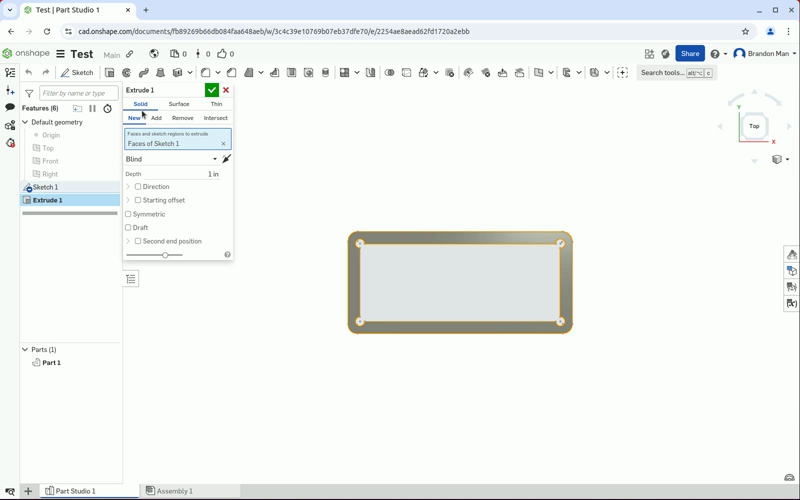
mouse_move(137, 120)
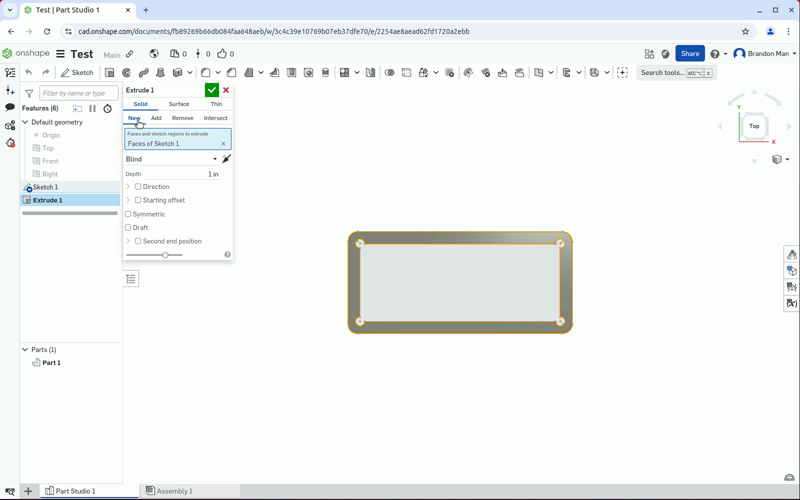
click(137, 120)
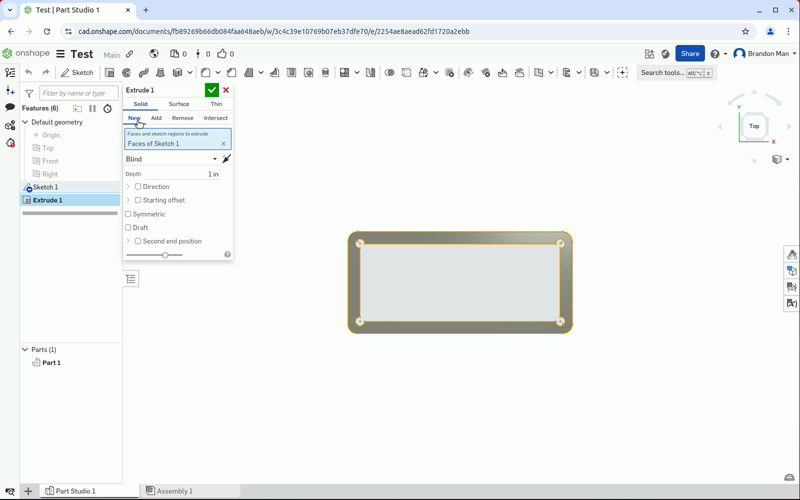
key(tab, 4)
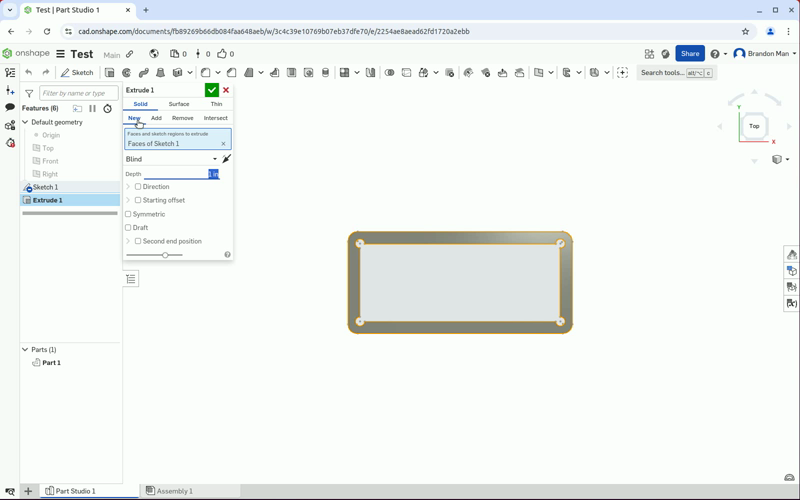
text(0.963)
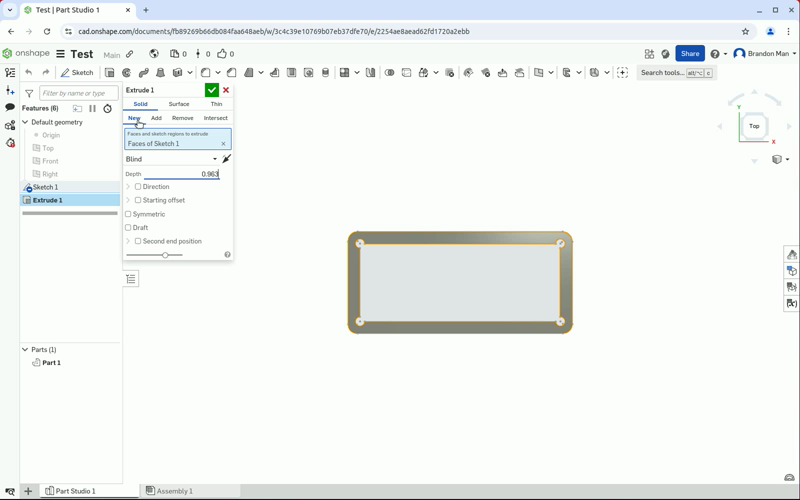
key(enter)
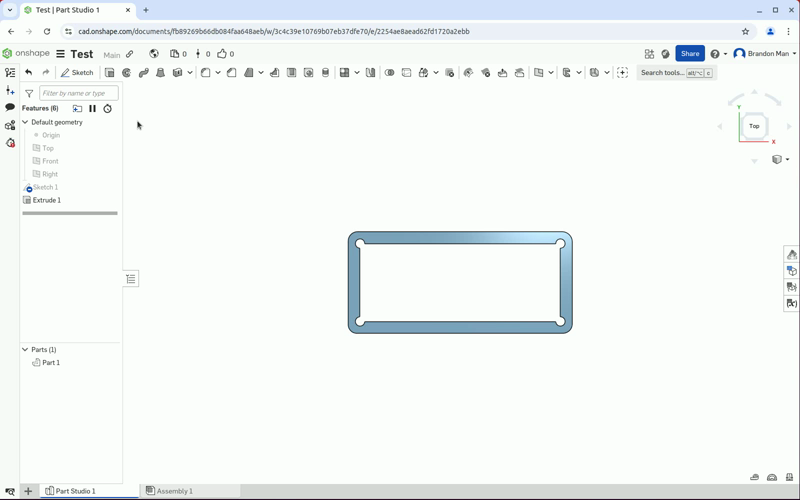
key(shift+h)
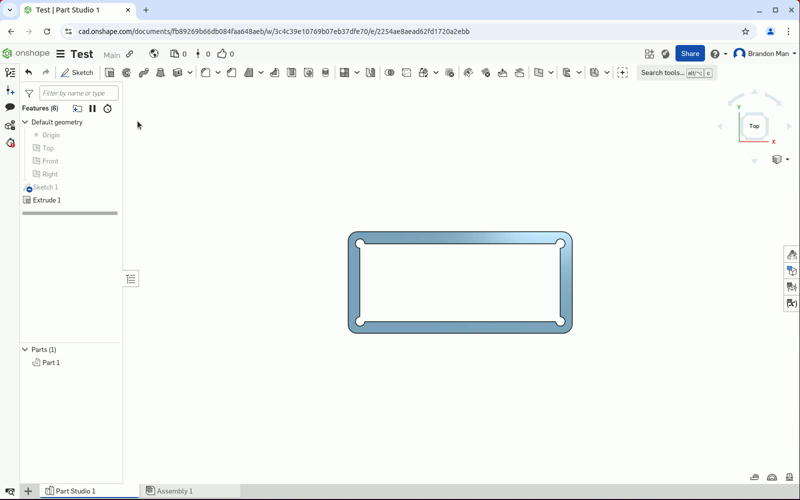
key(shift+h)
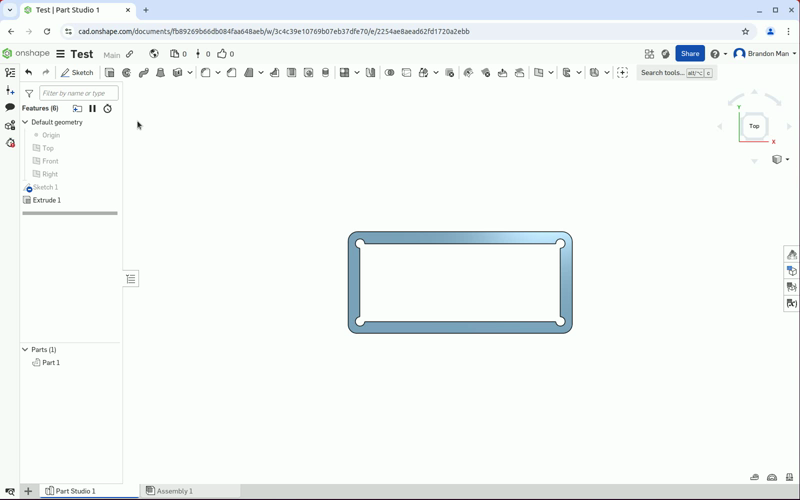
mouse_move(73, 189)
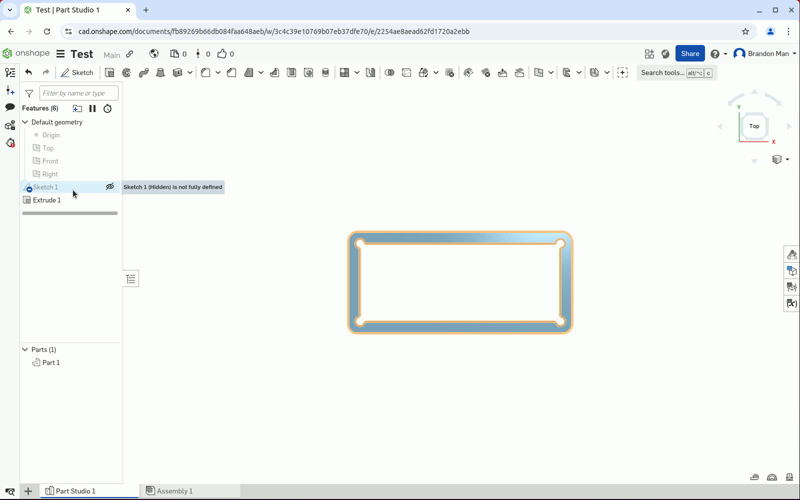
click(73, 189)
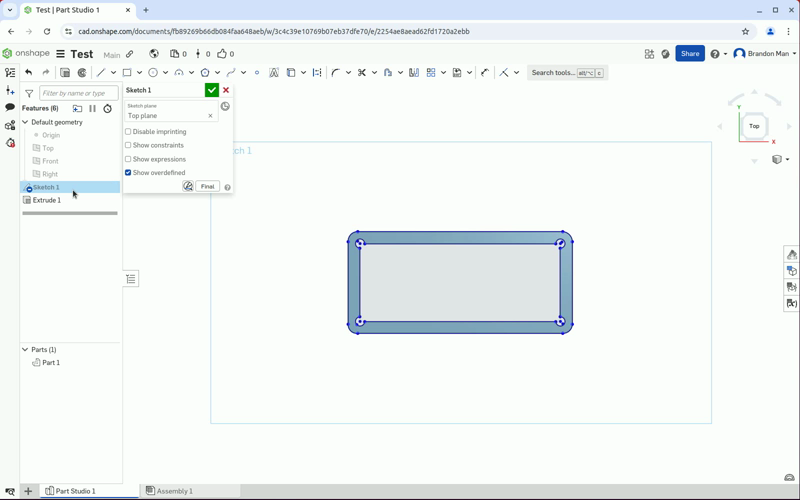
mouse_move(229, 92)
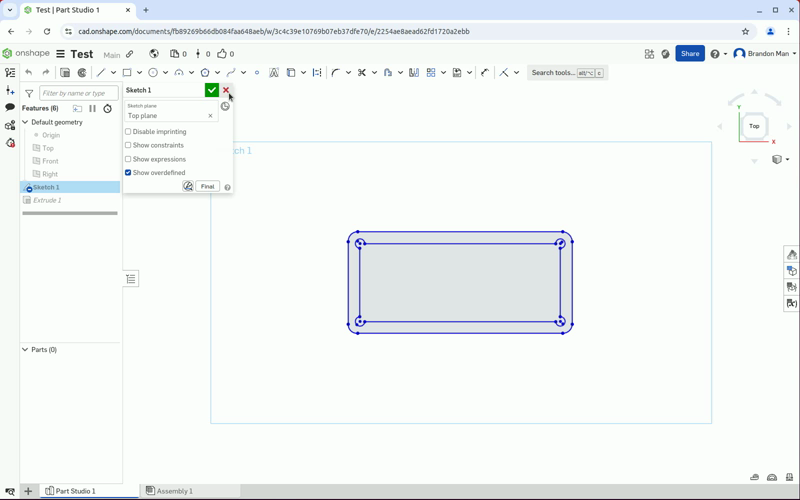
click(229, 92)
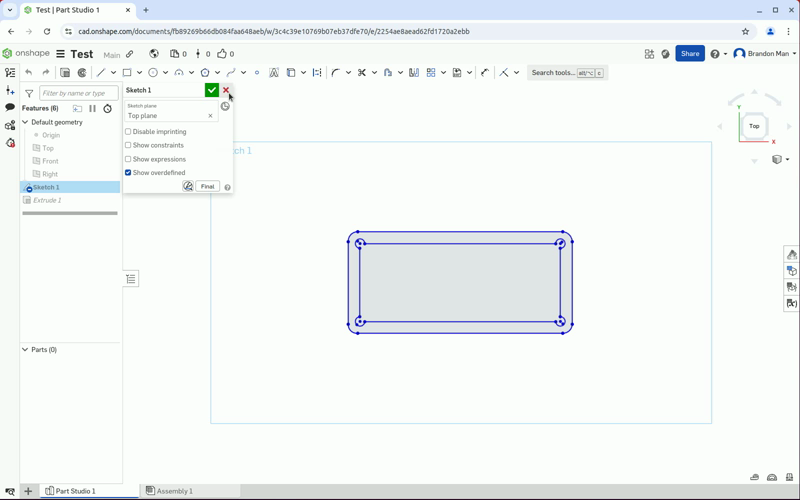
key(shift+s)
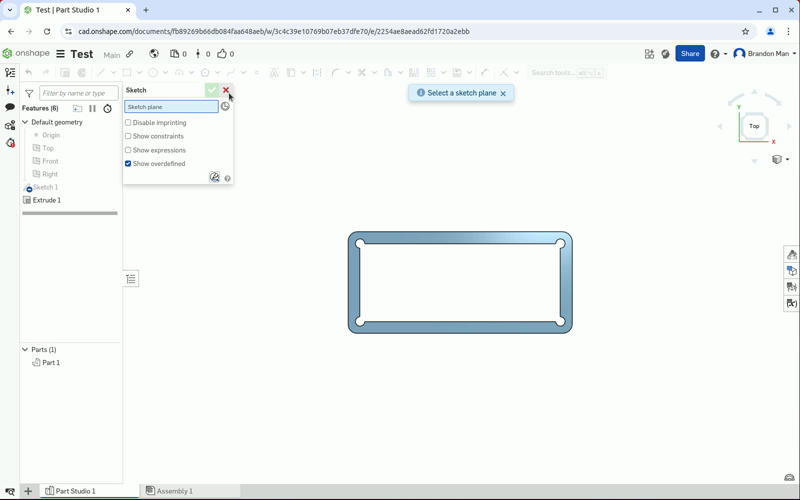
mouse_move(73, 150)
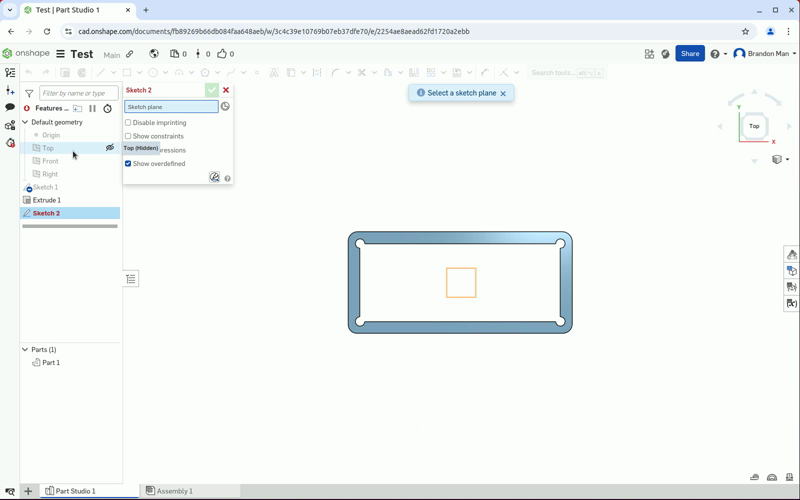
click(73, 150)
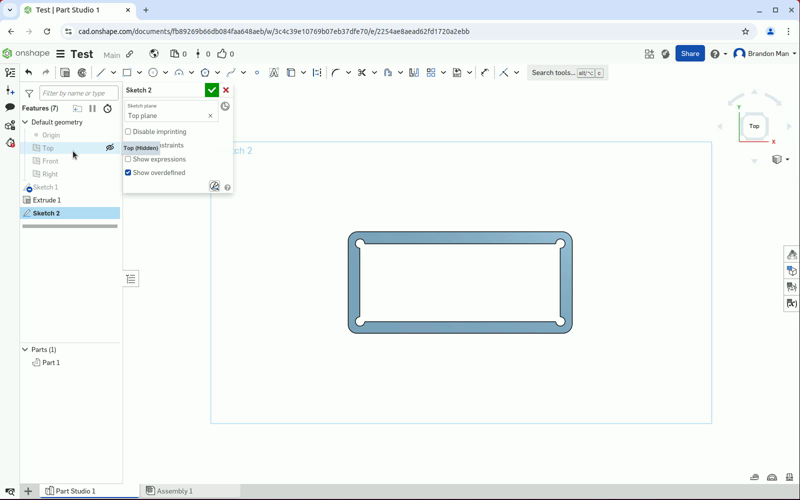
mouse_move(73, 352)
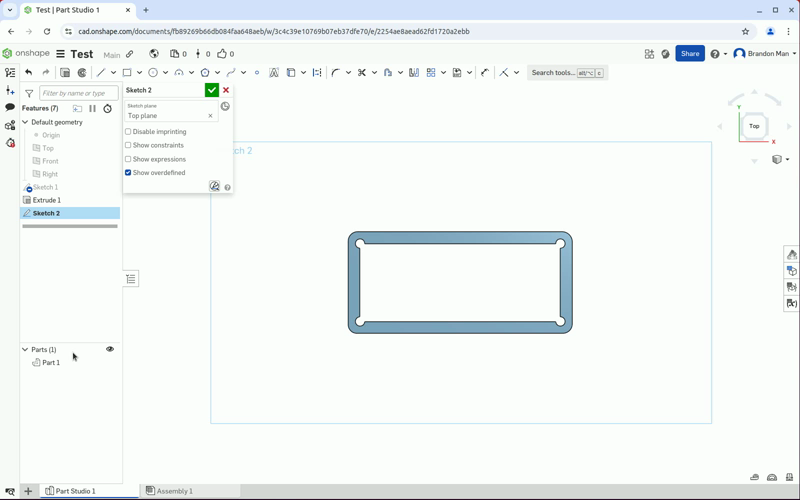
key(y)
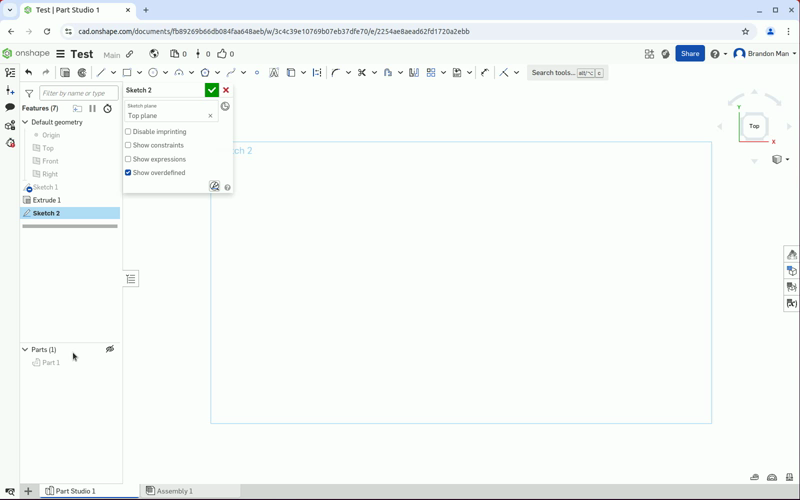
key(a)
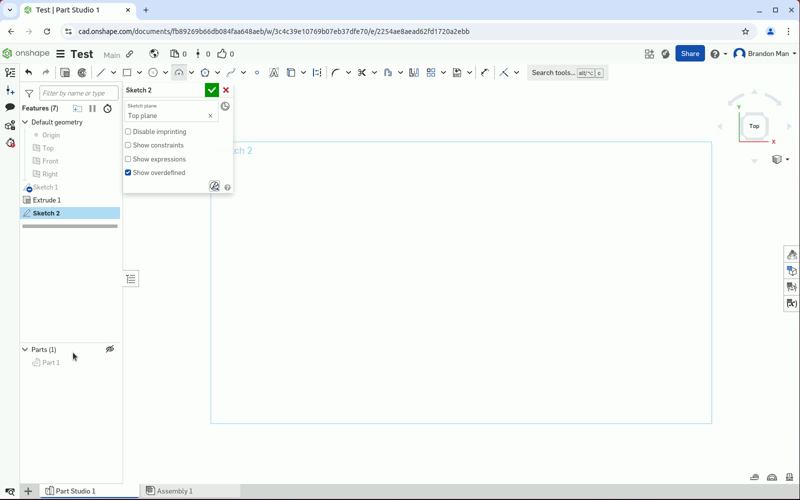
key_down(shift)
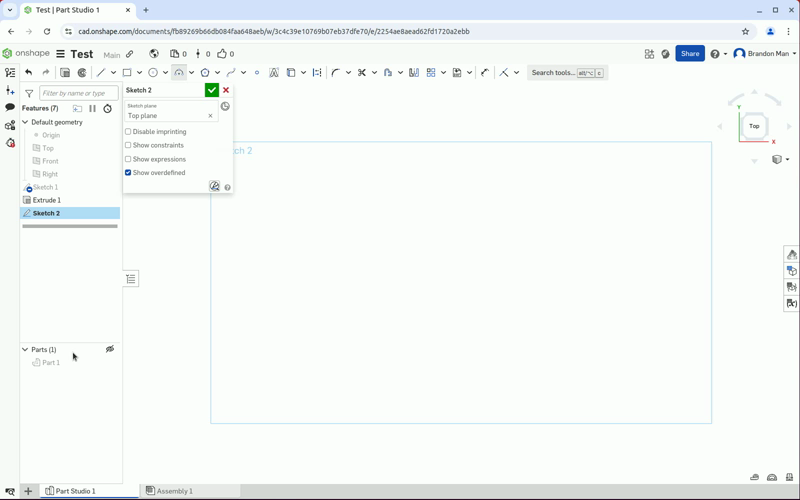
mouse_move(359, 318)
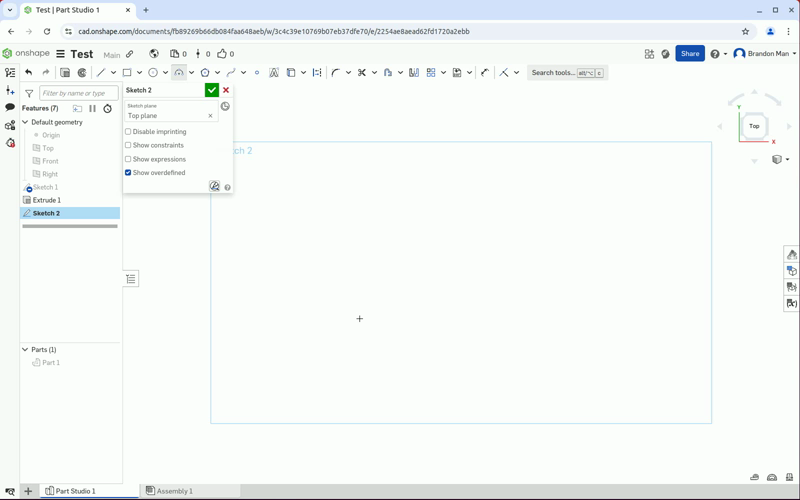
click(359, 318)
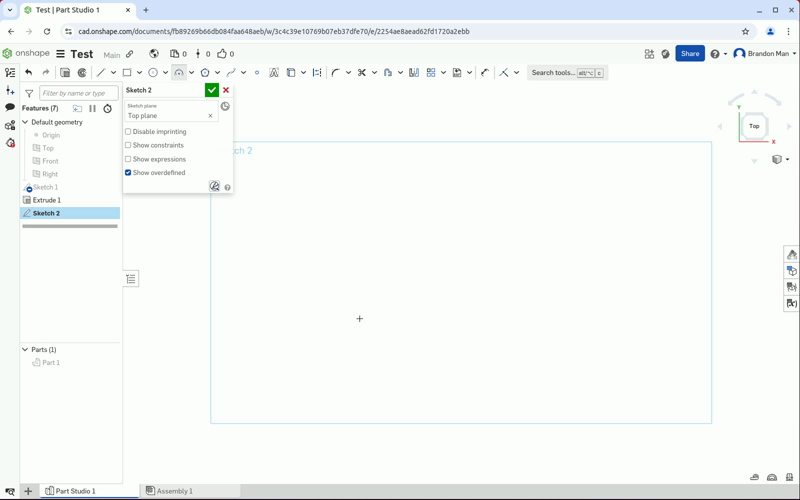
key_up(shift)
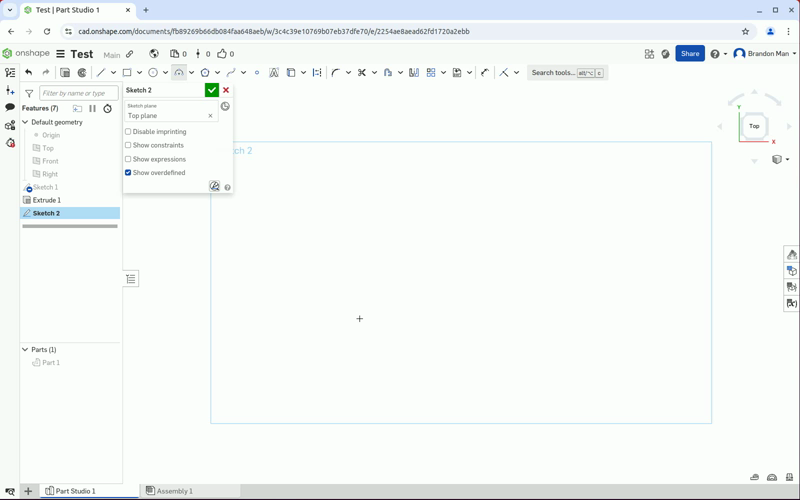
key_down(shift)
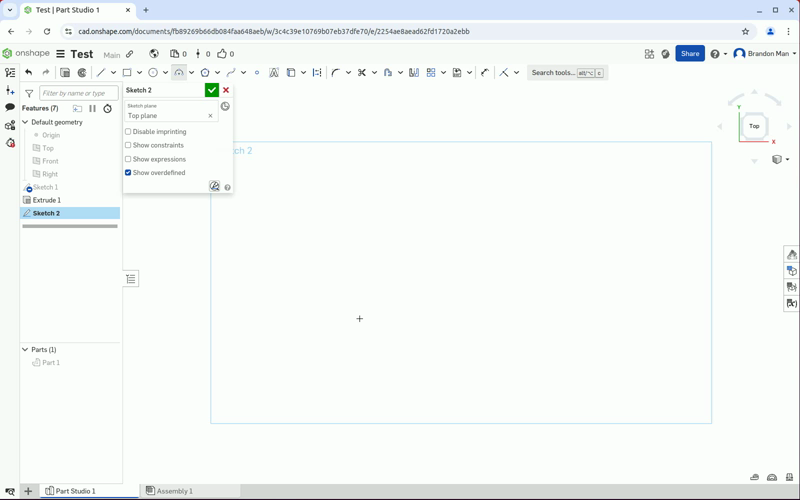
mouse_move(364, 322)
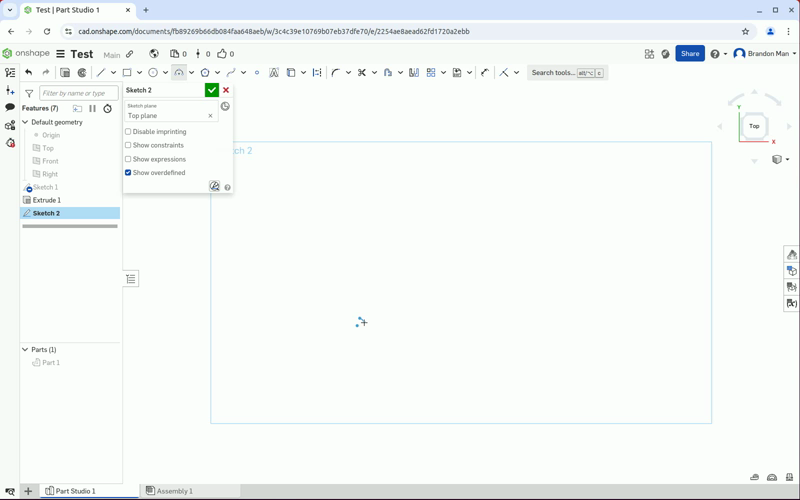
scroll(6)
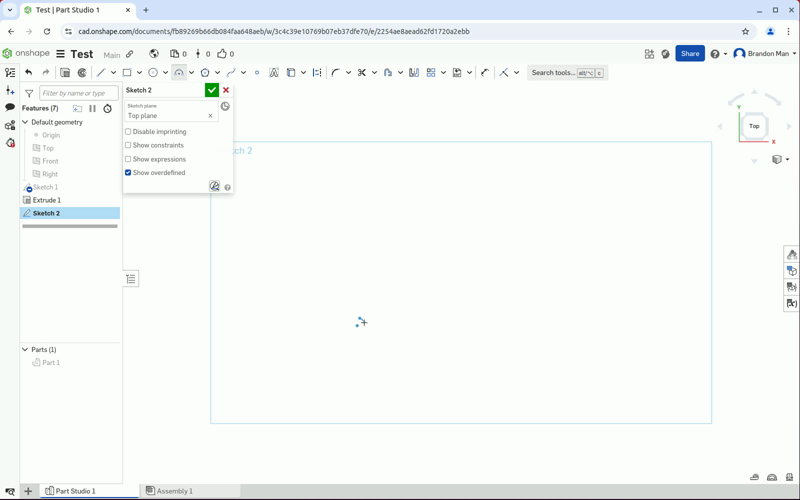
scroll(6)
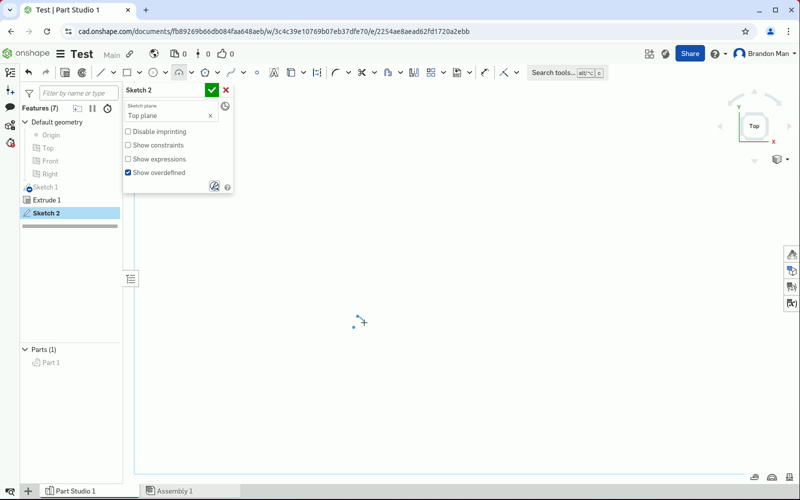
scroll(6)
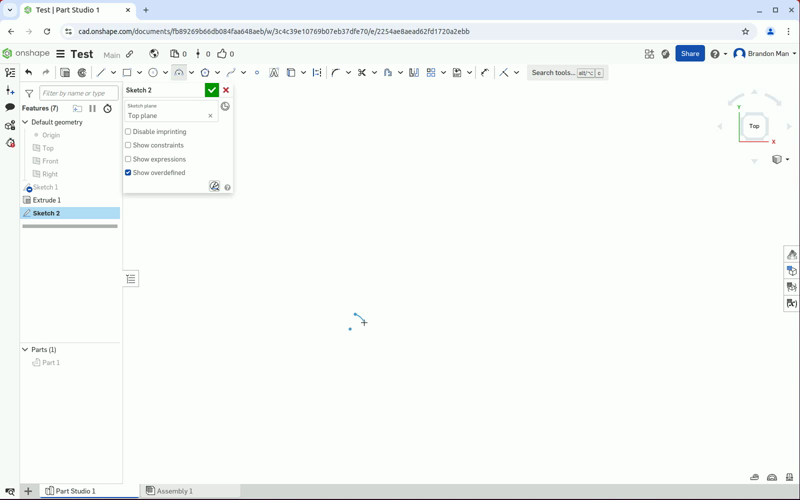
scroll(6)
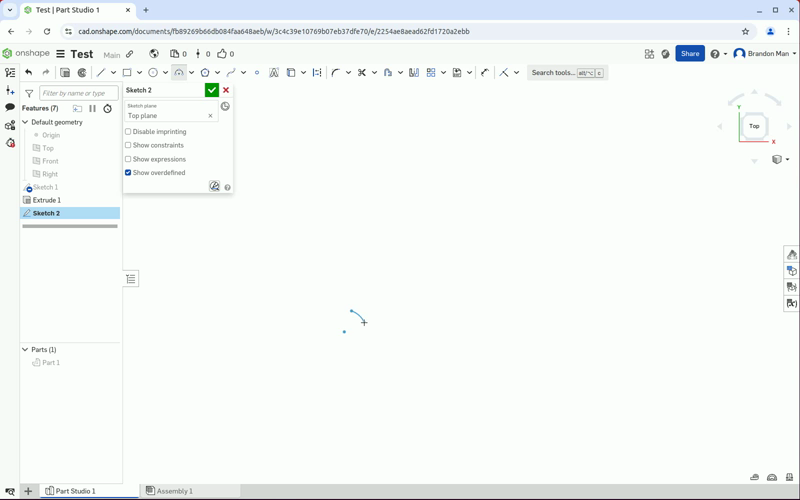
scroll(6)
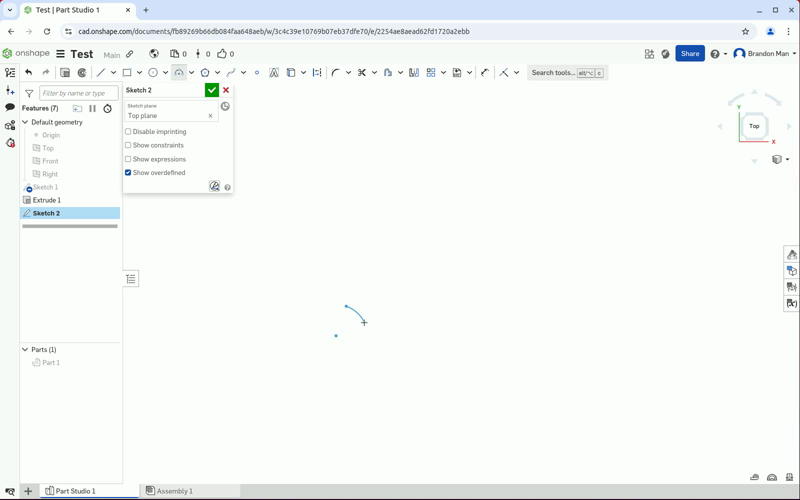
scroll(6)
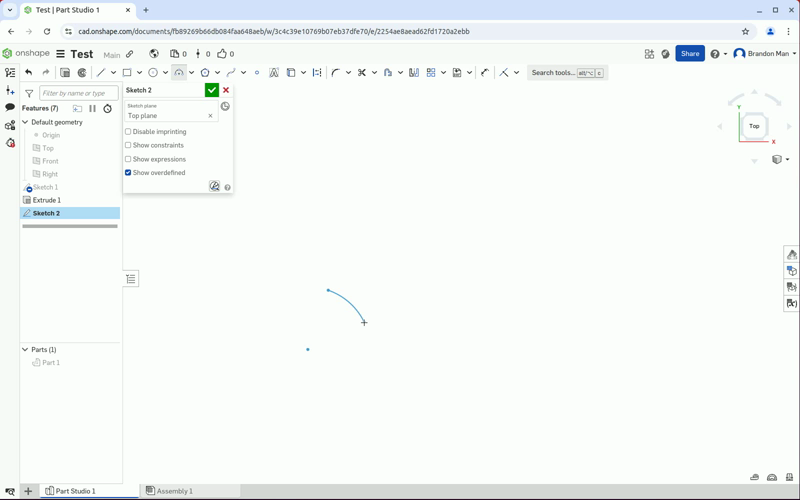
scroll(6)
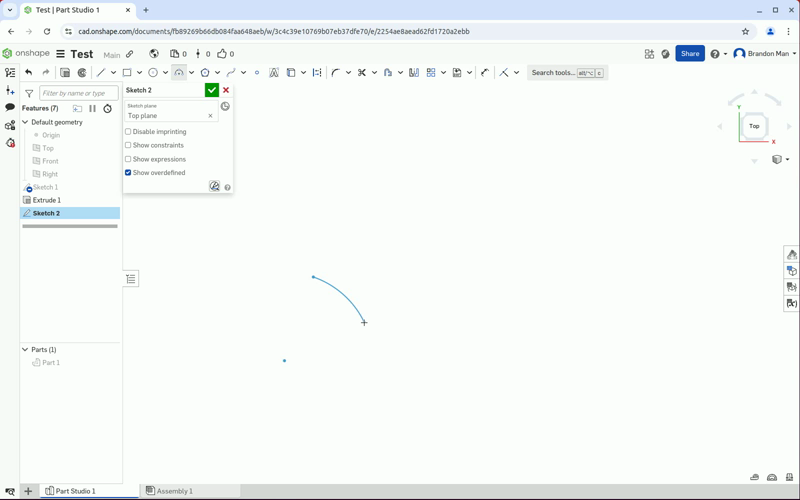
click(364, 322)
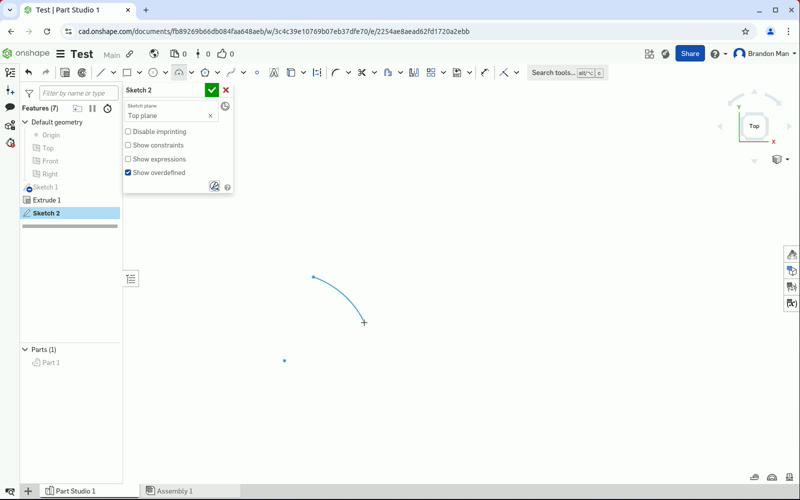
scroll(-6)
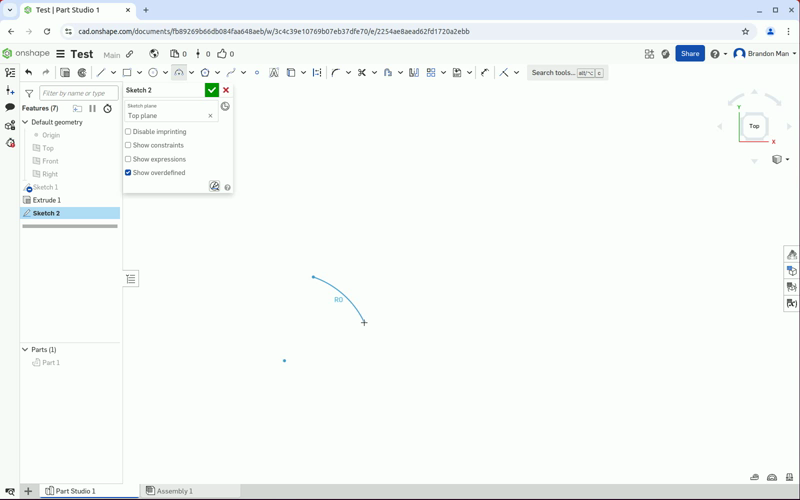
scroll(-6)
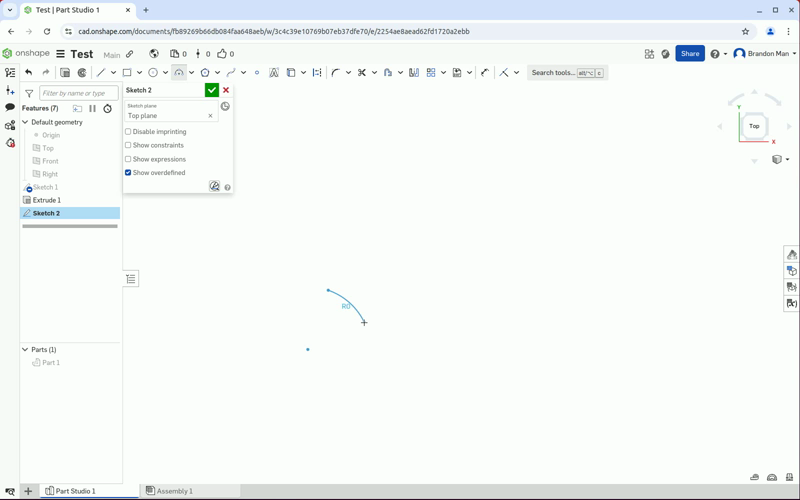
scroll(-6)
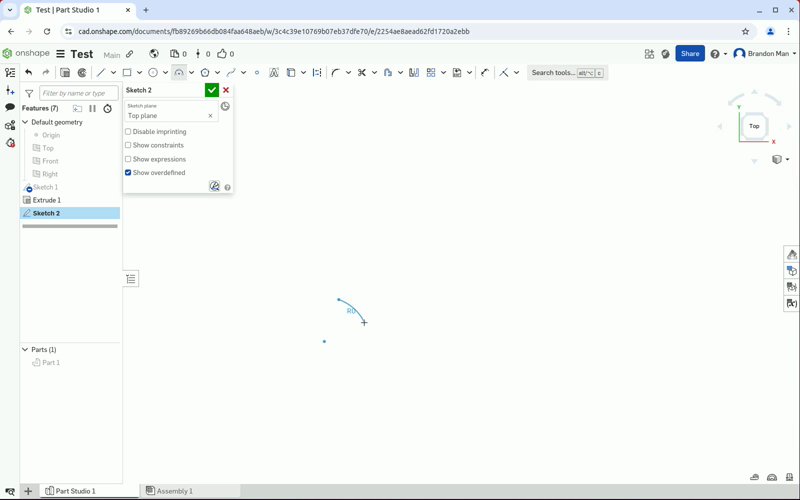
scroll(-6)
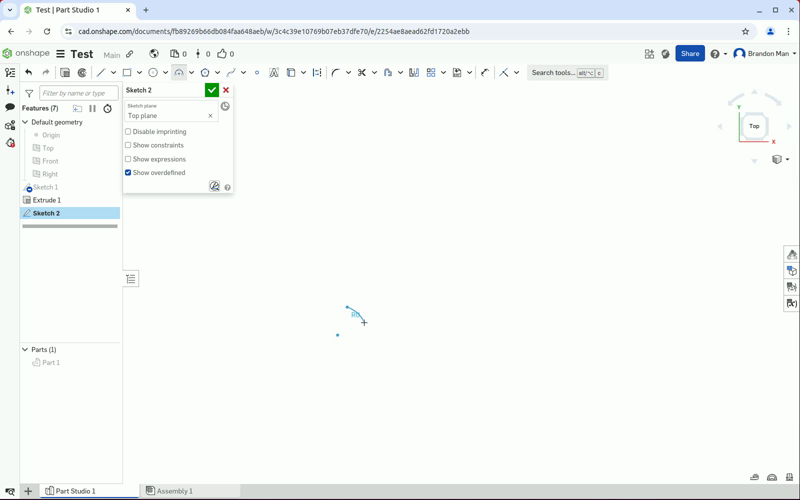
scroll(-6)
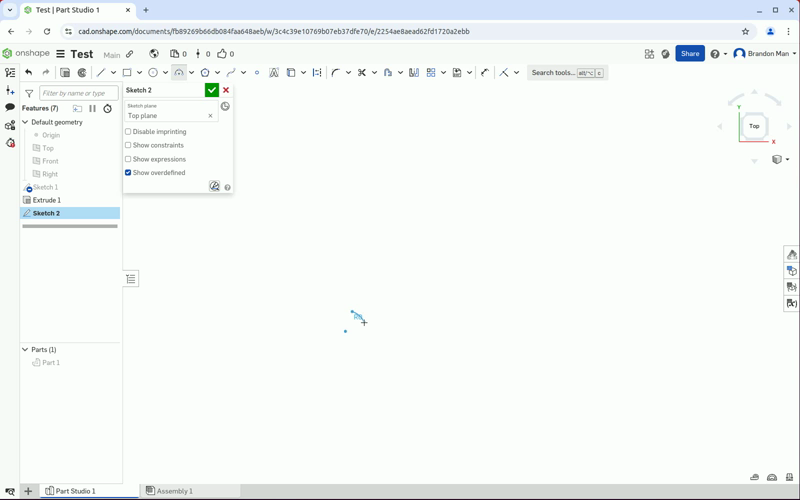
scroll(-6)
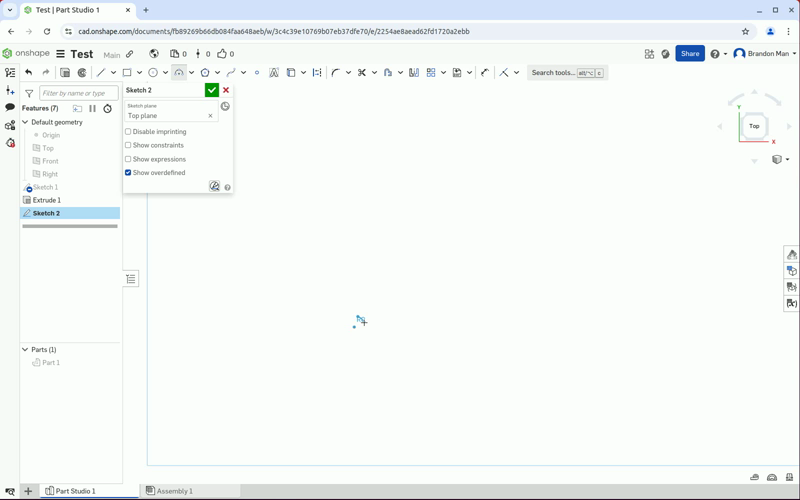
scroll(-6)
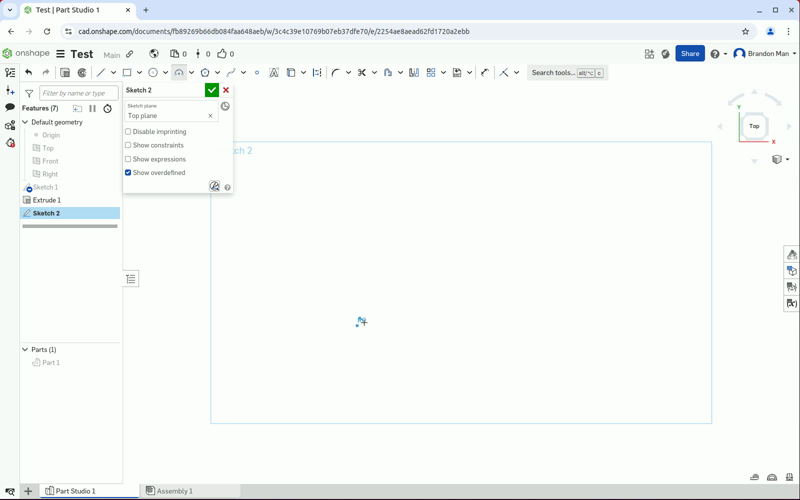
mouse_move(362, 319)
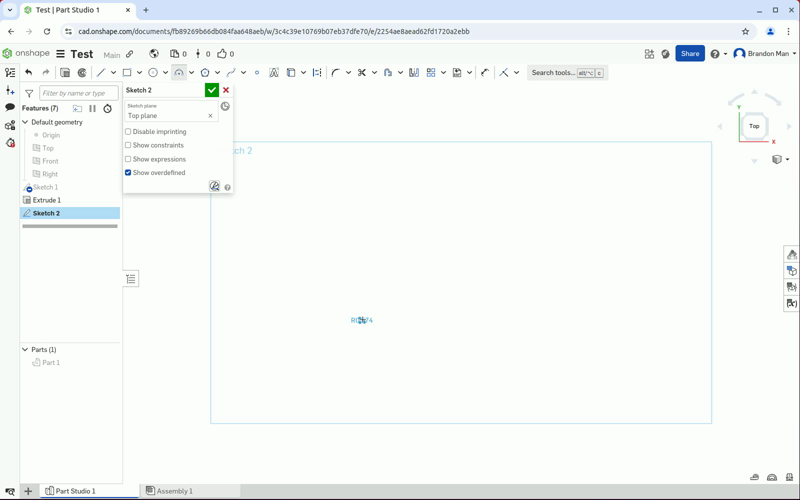
scroll(6)
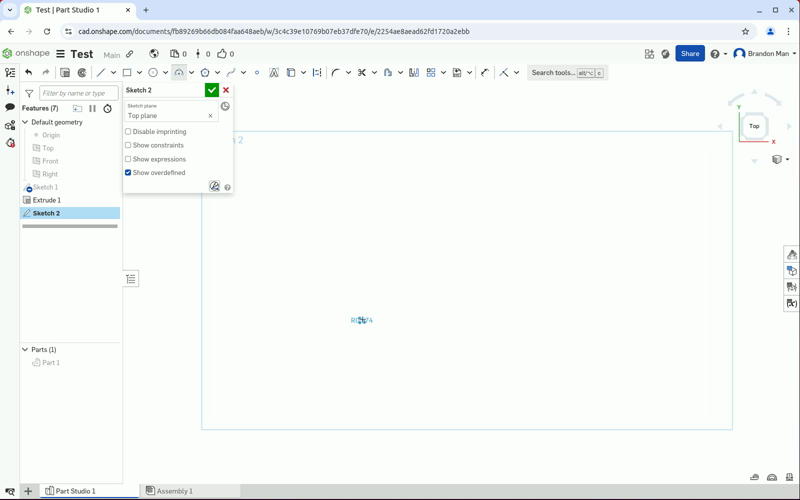
scroll(6)
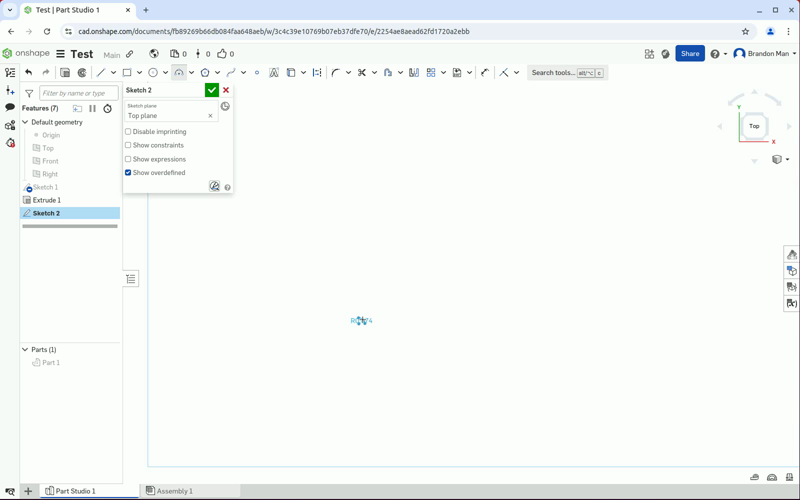
scroll(6)
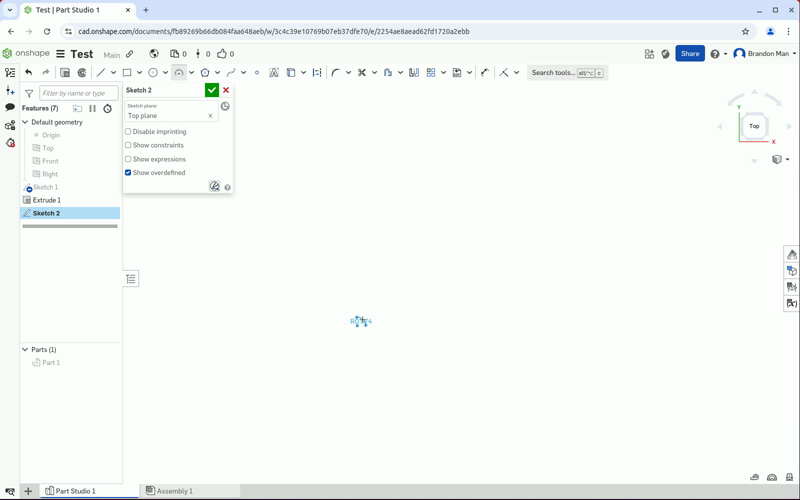
scroll(6)
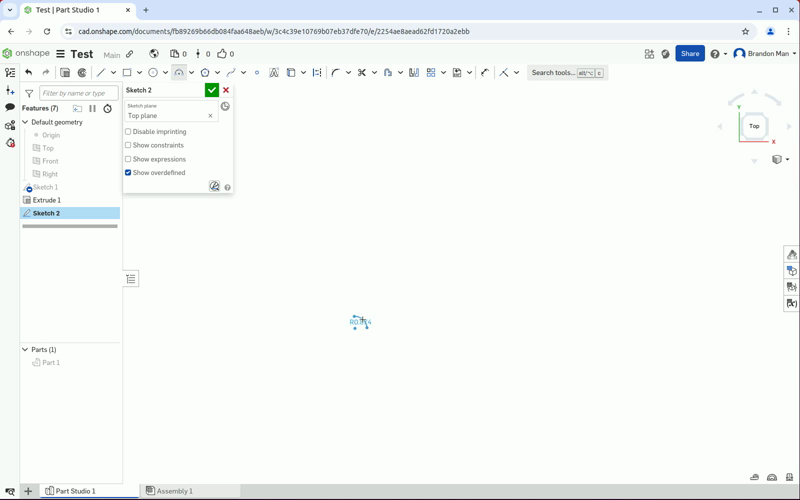
scroll(6)
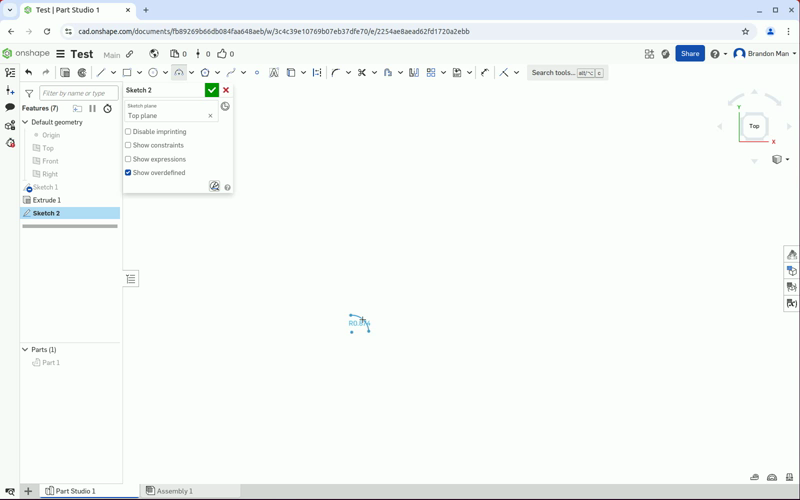
scroll(6)
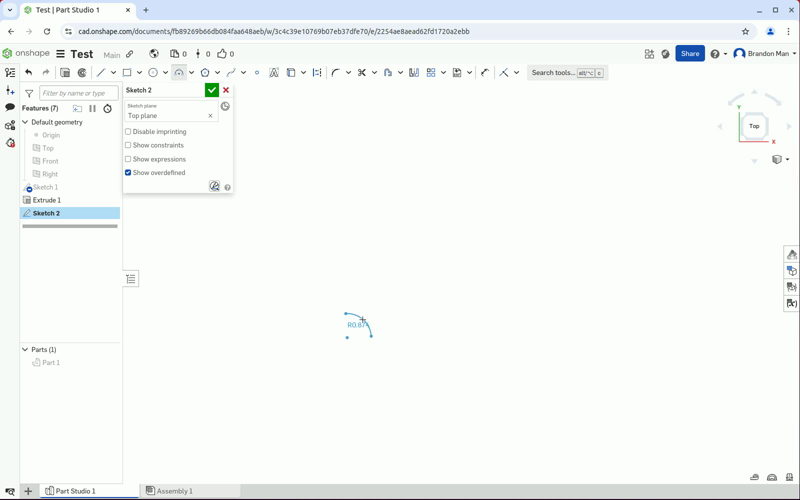
scroll(6)
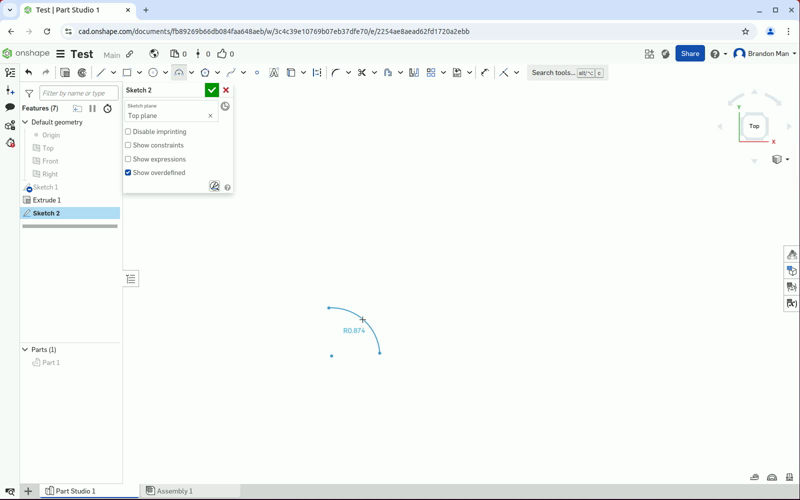
click(362, 319)
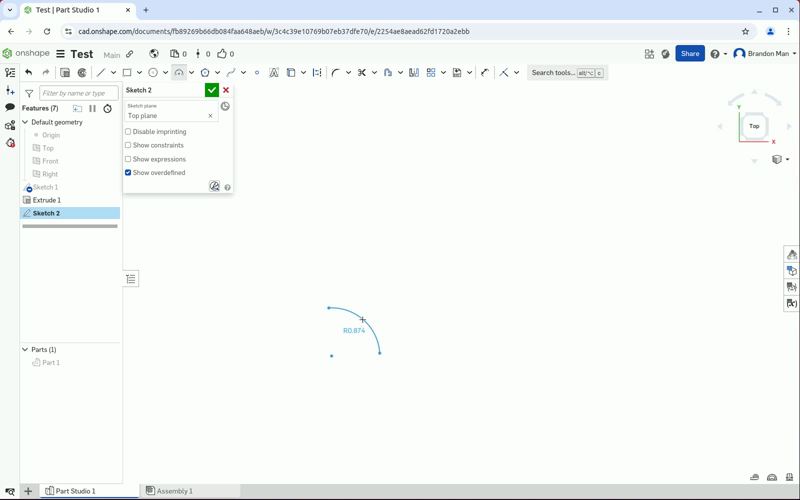
scroll(-6)
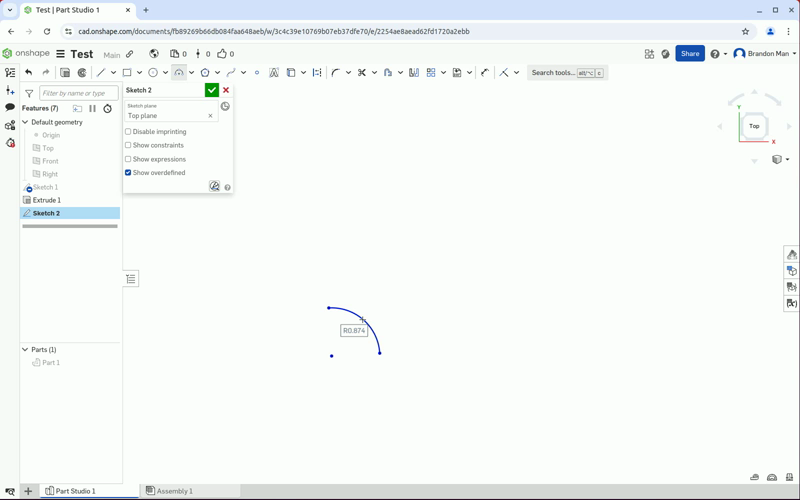
scroll(-6)
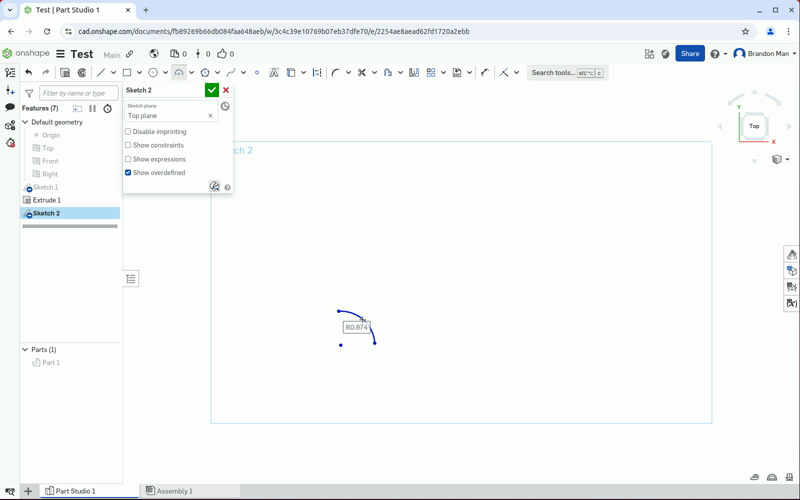
scroll(-6)
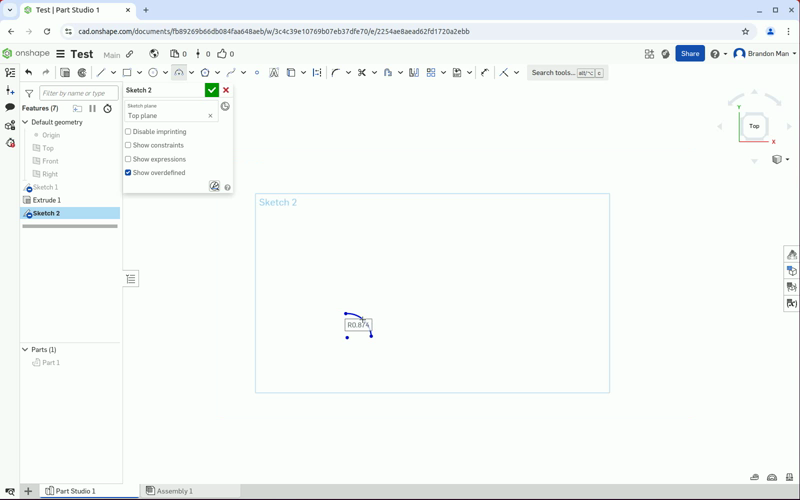
scroll(-6)
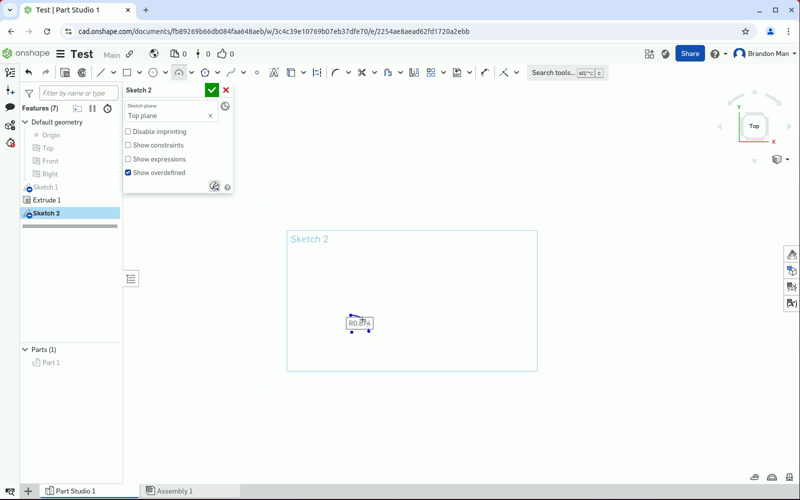
scroll(-6)
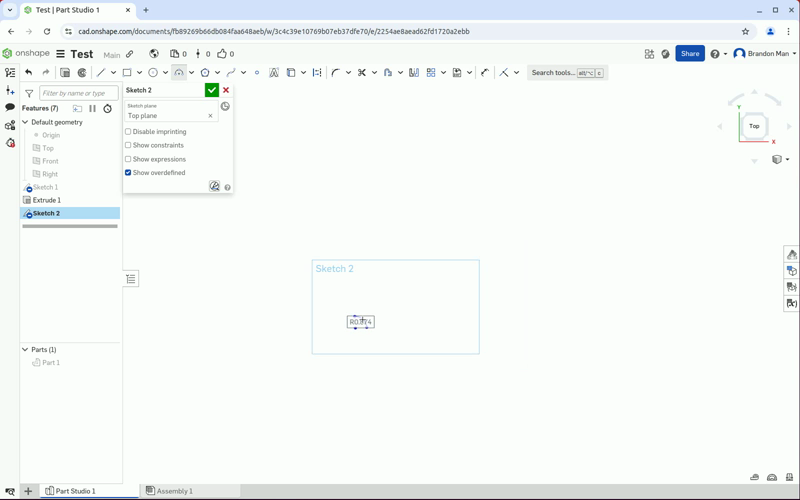
scroll(-6)
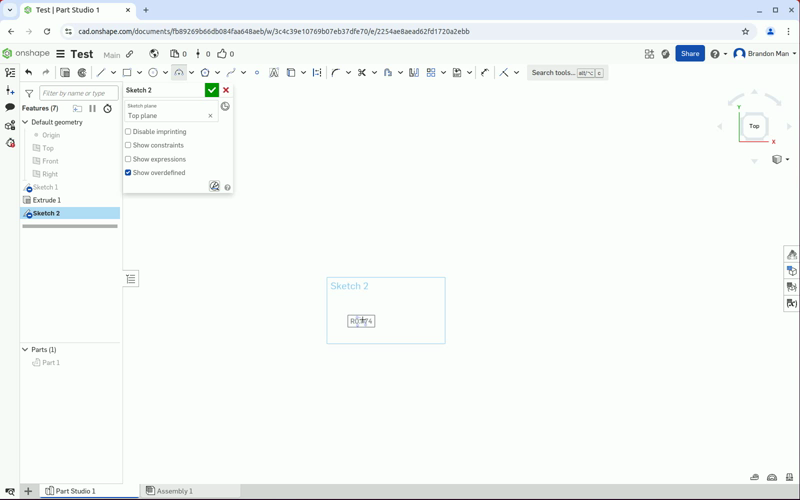
scroll(-6)
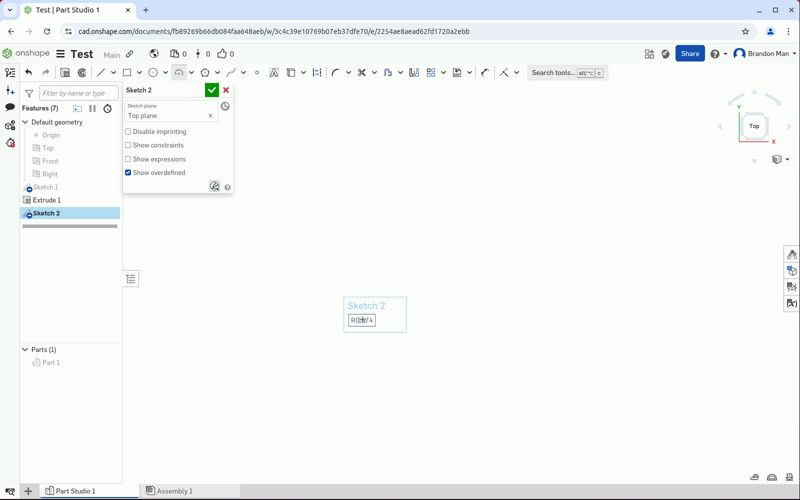
key_up(shift)
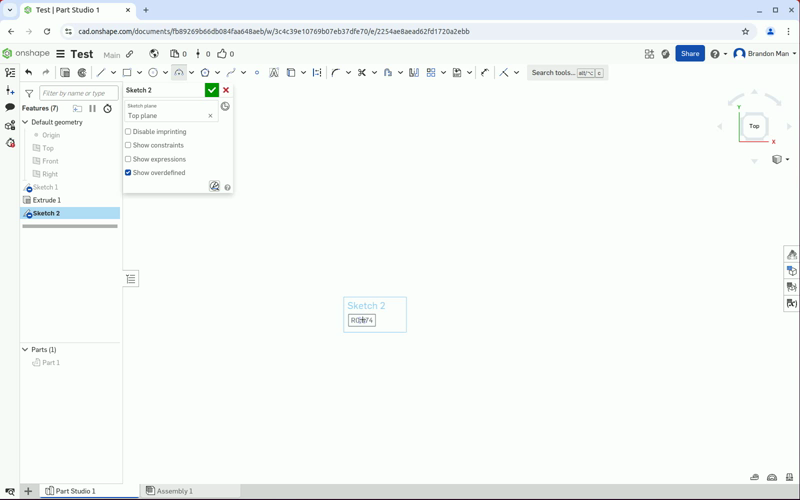
key(esc)
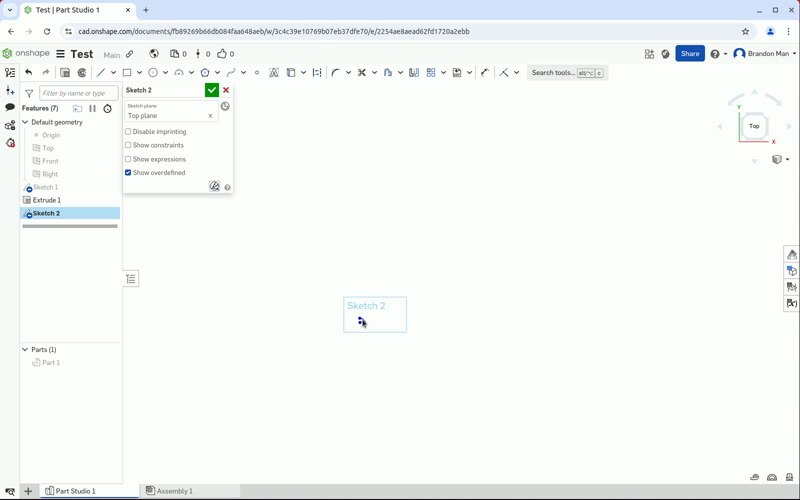
key(l)
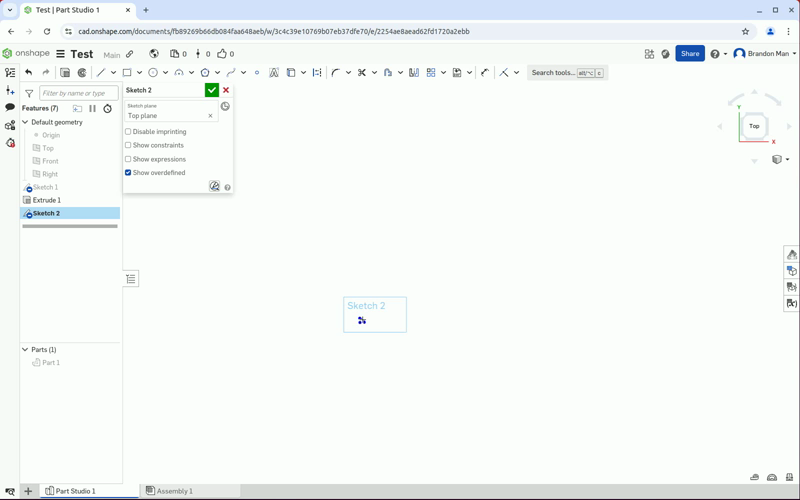
mouse_move(364, 322)
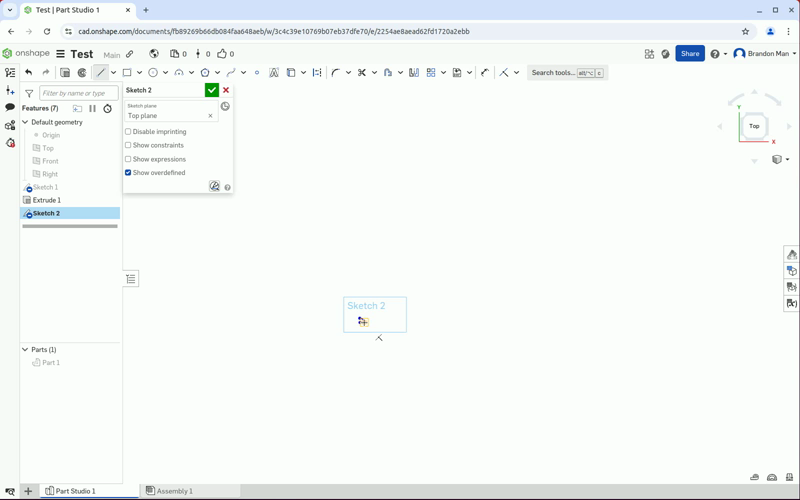
scroll(6)
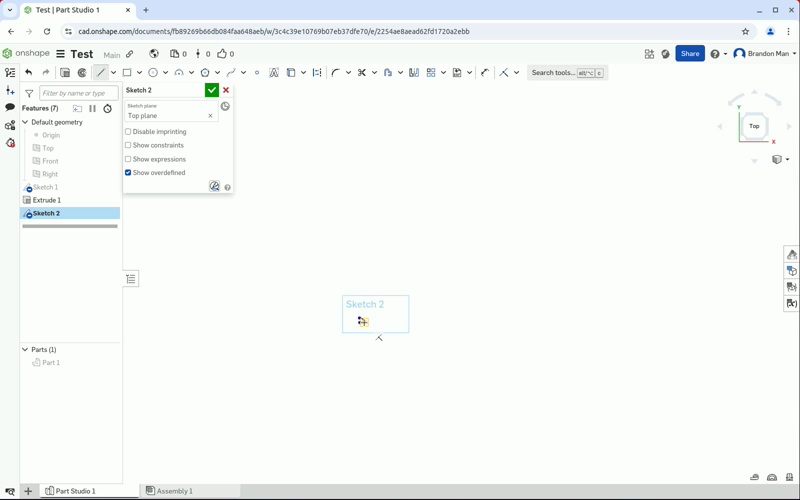
scroll(6)
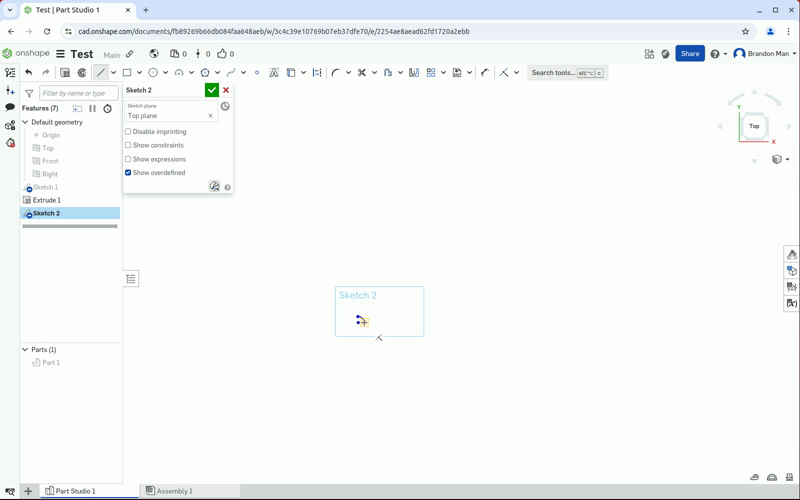
scroll(6)
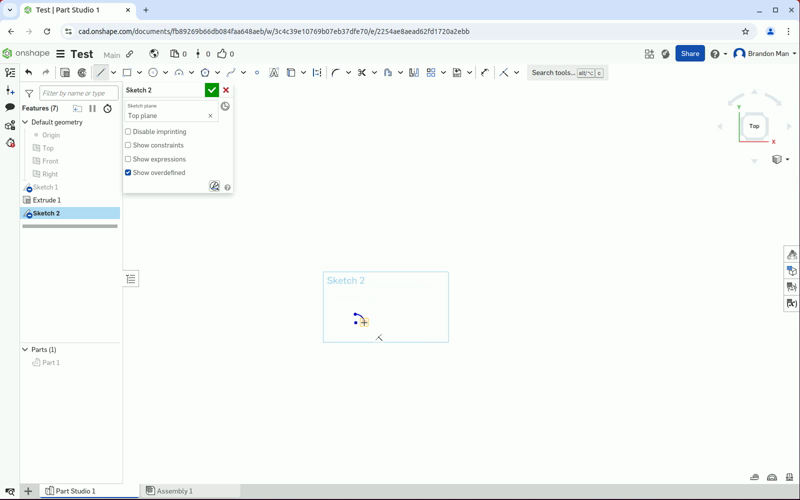
scroll(6)
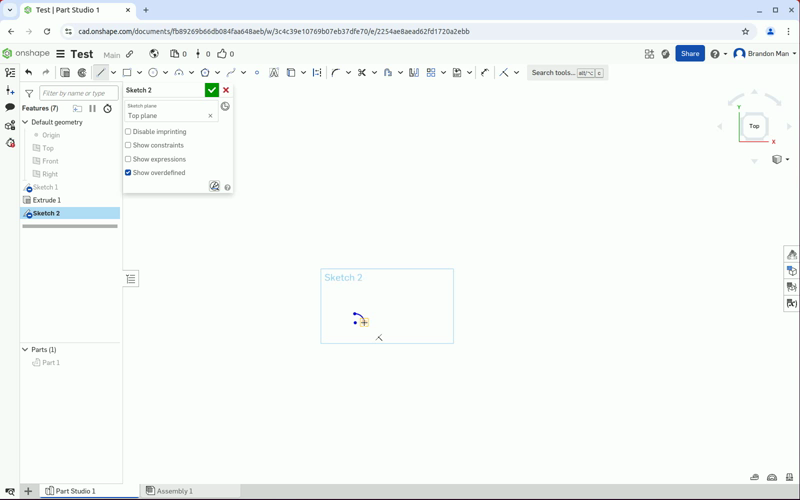
scroll(6)
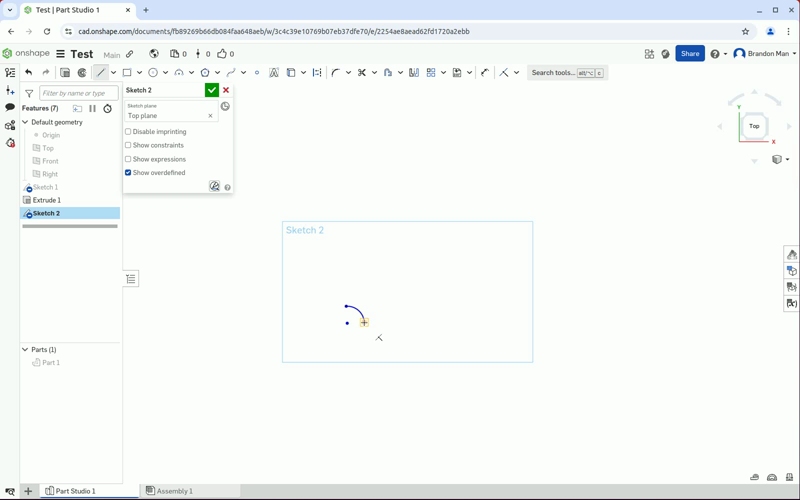
scroll(6)
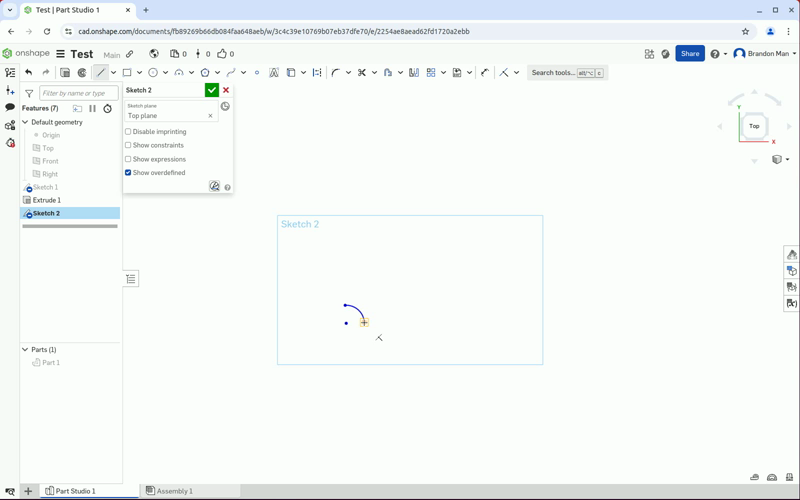
scroll(6)
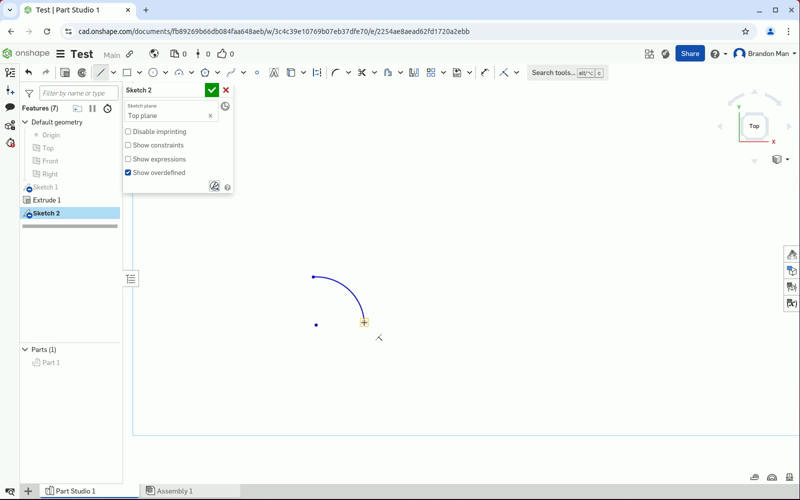
click(364, 322)
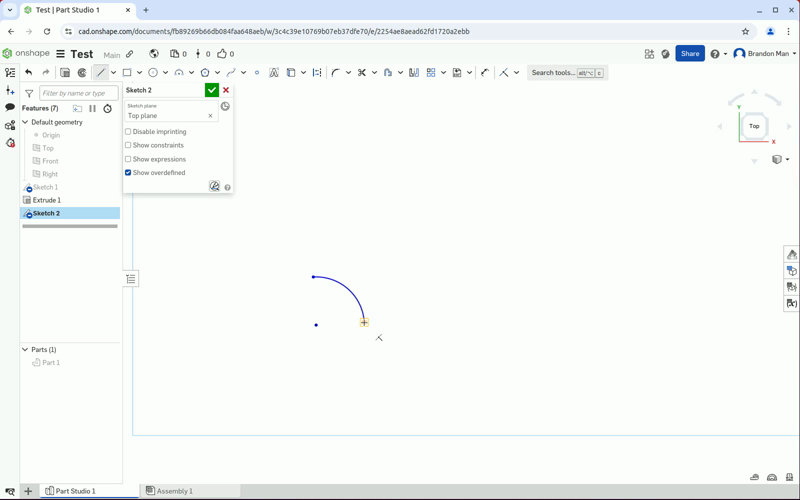
scroll(-6)
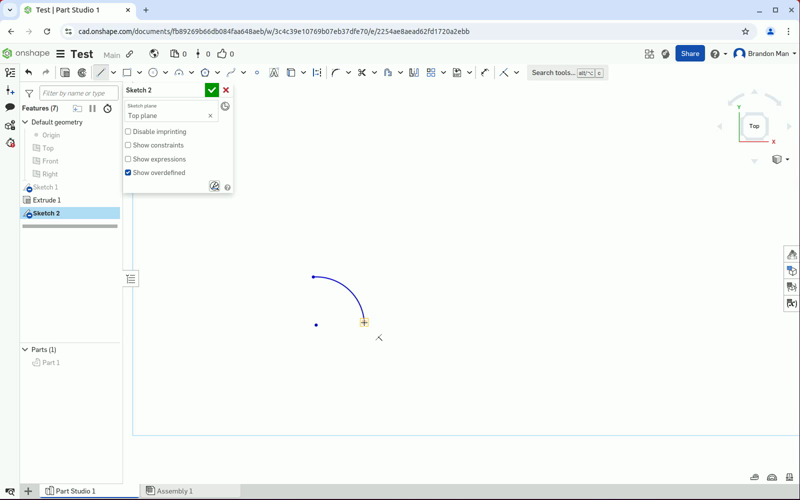
scroll(-6)
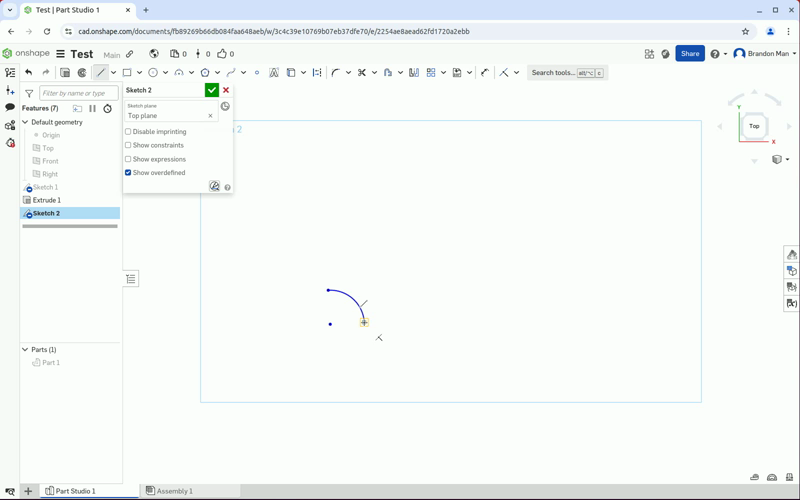
scroll(-6)
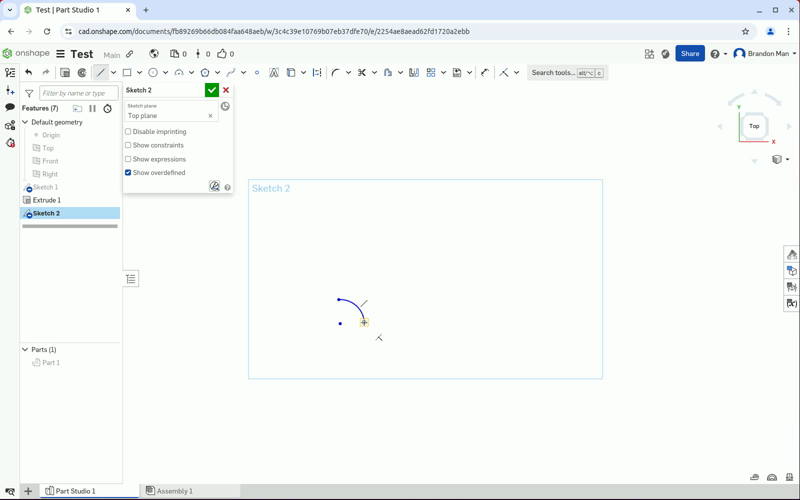
scroll(-6)
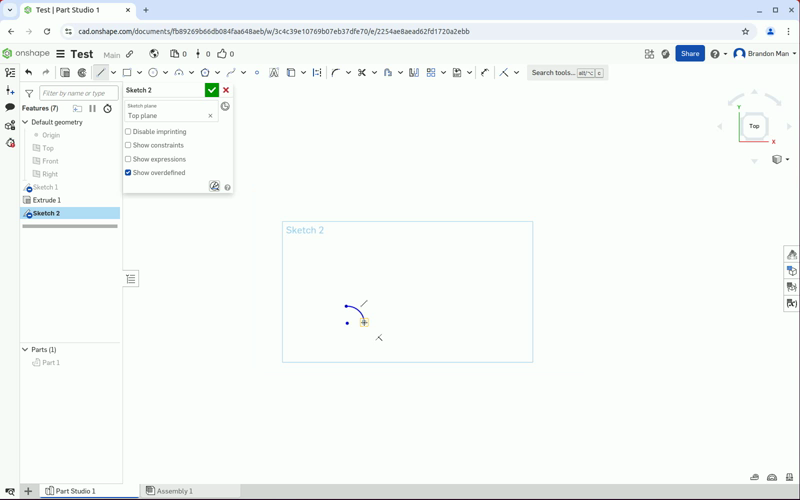
scroll(-6)
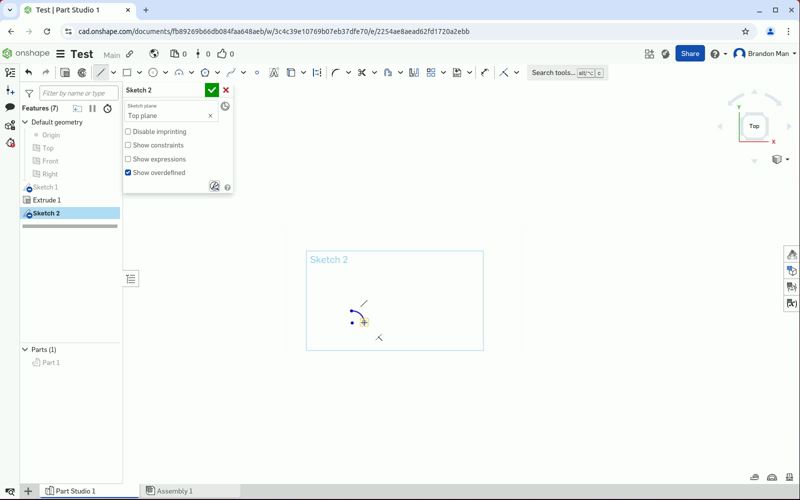
scroll(-6)
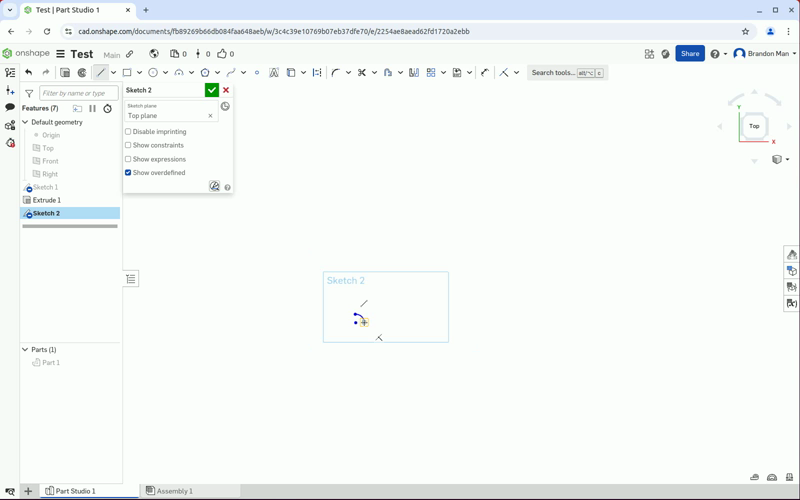
scroll(-6)
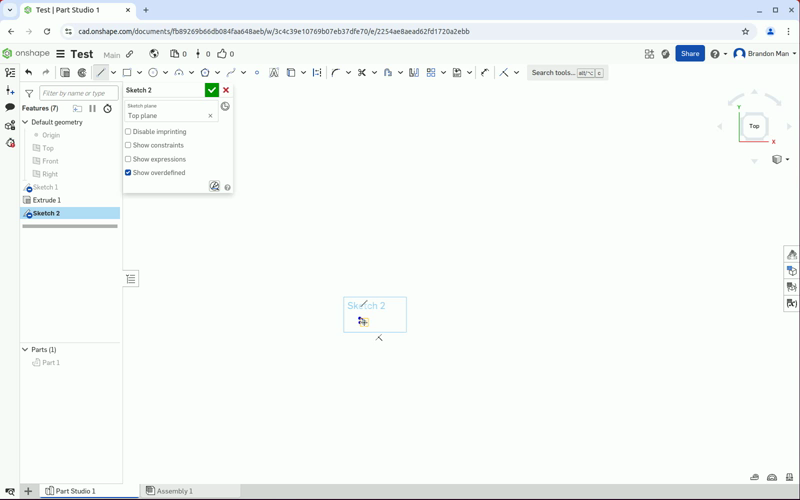
key_down(shift)
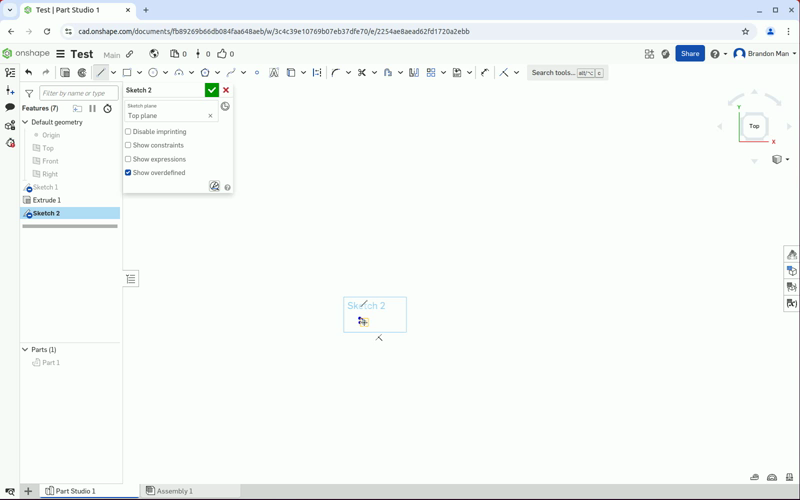
mouse_move(555, 322)
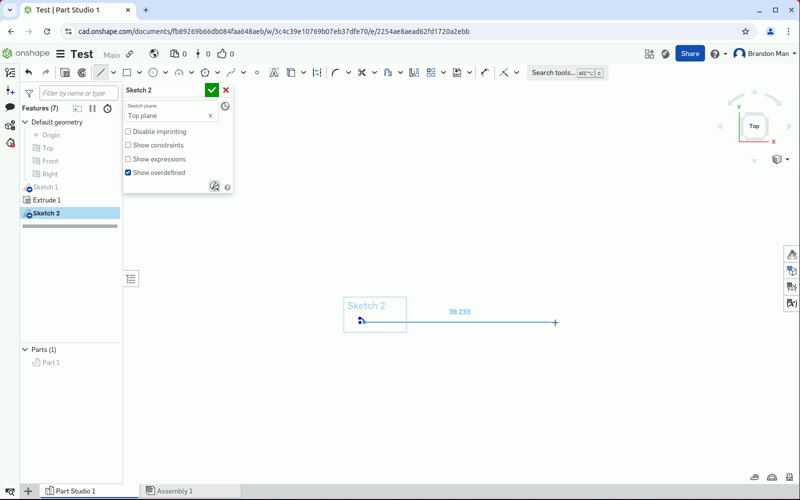
click(555, 322)
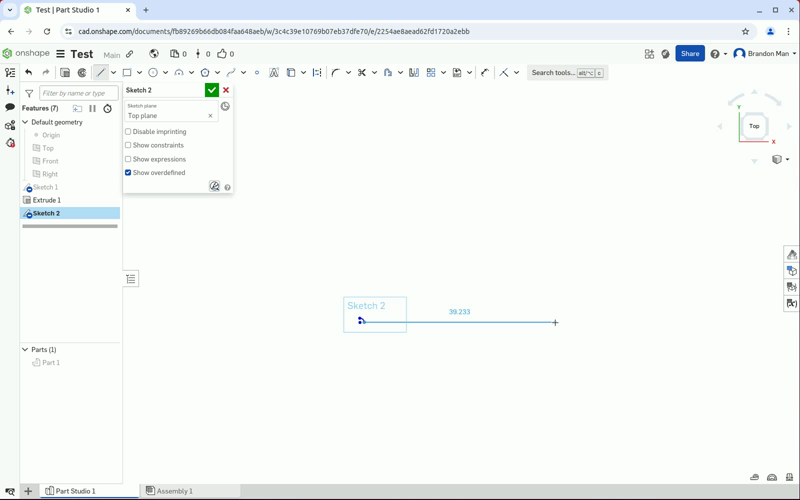
key_up(shift)
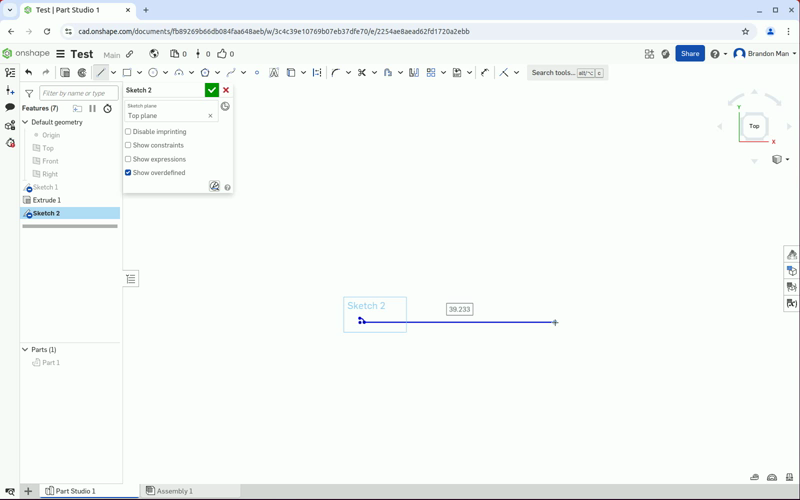
key(esc)
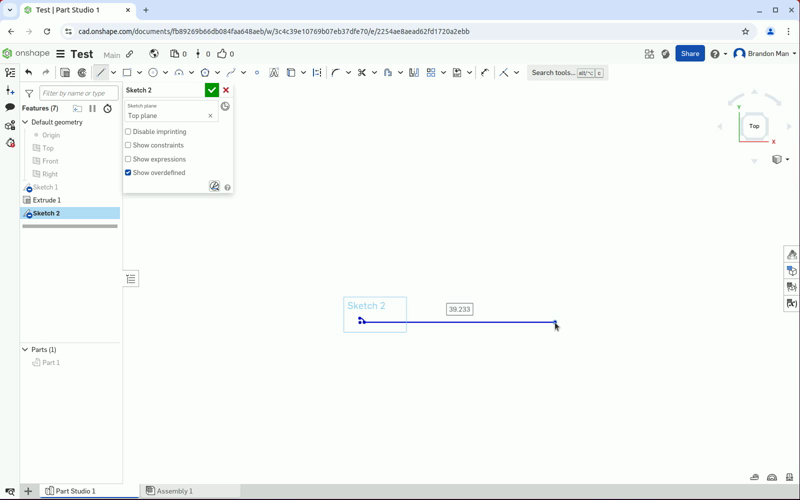
key(a)
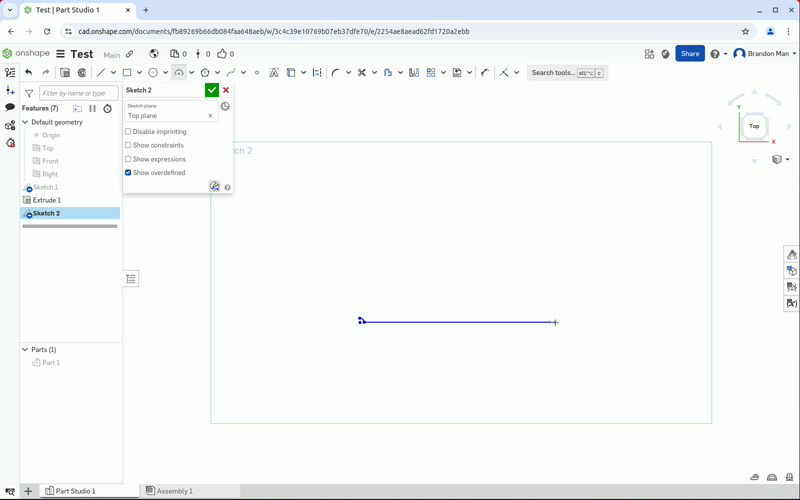
mouse_move(555, 322)
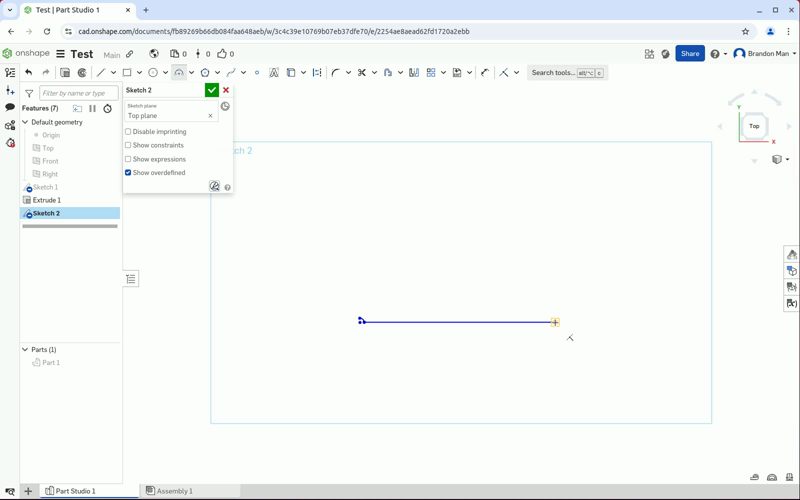
click(555, 322)
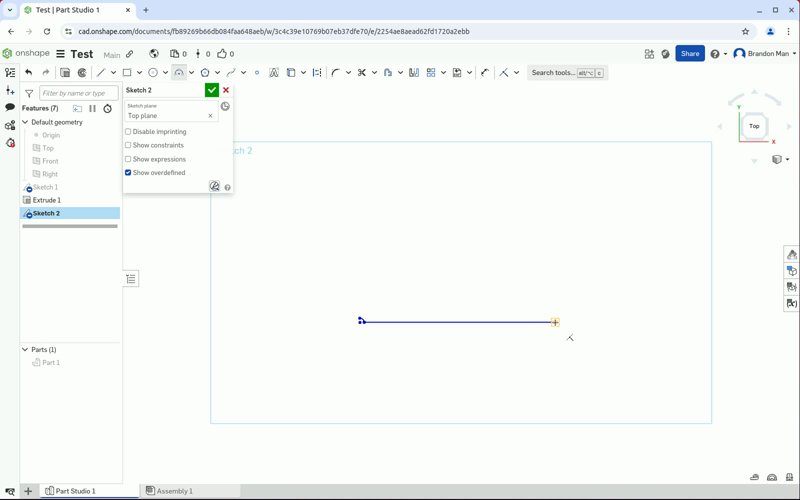
key_down(shift)
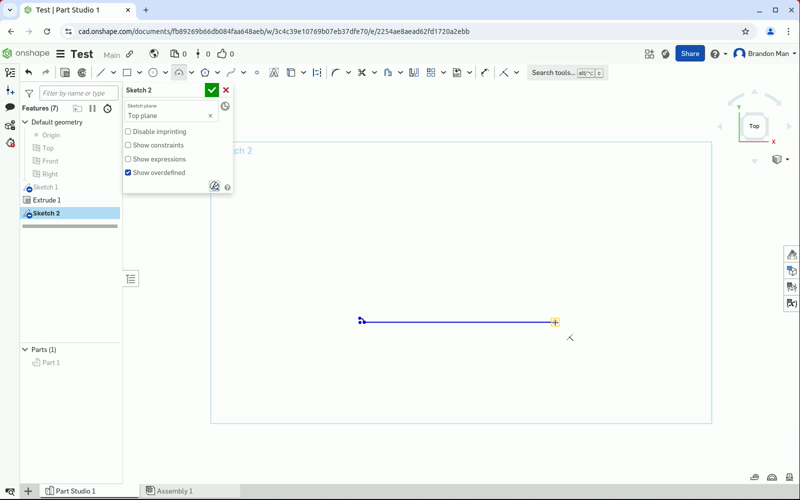
mouse_move(559, 318)
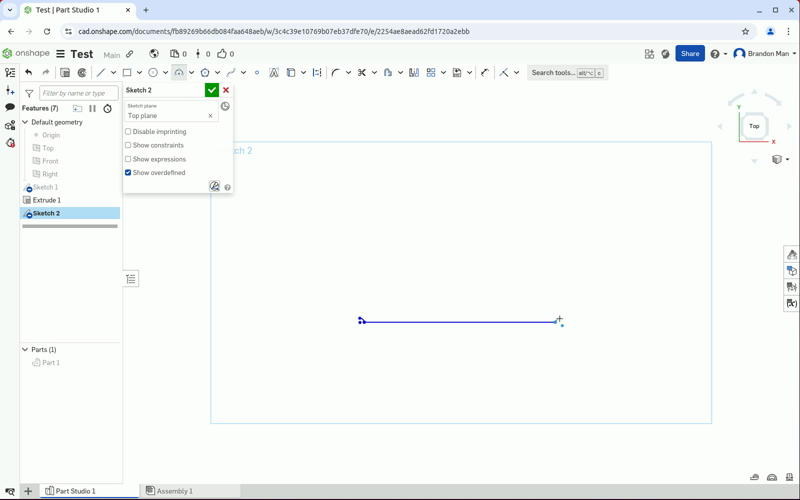
scroll(6)
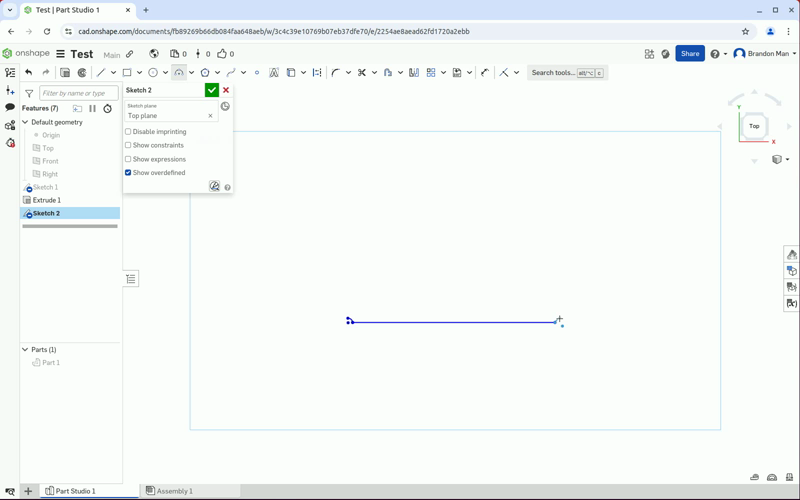
scroll(6)
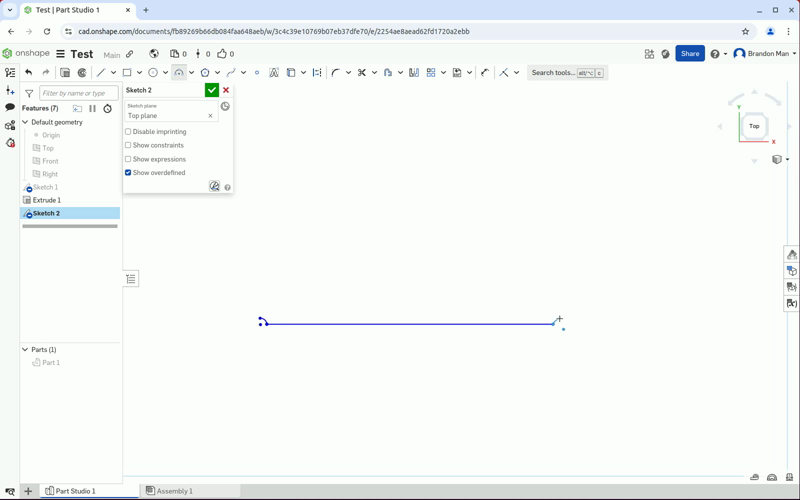
scroll(6)
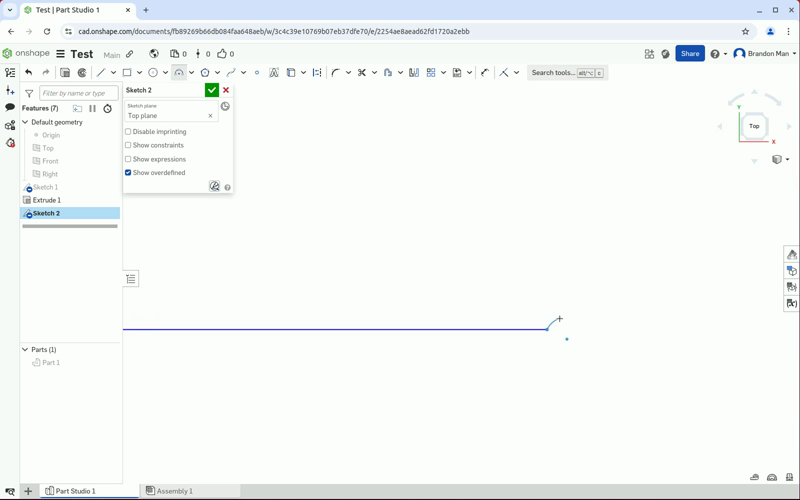
scroll(6)
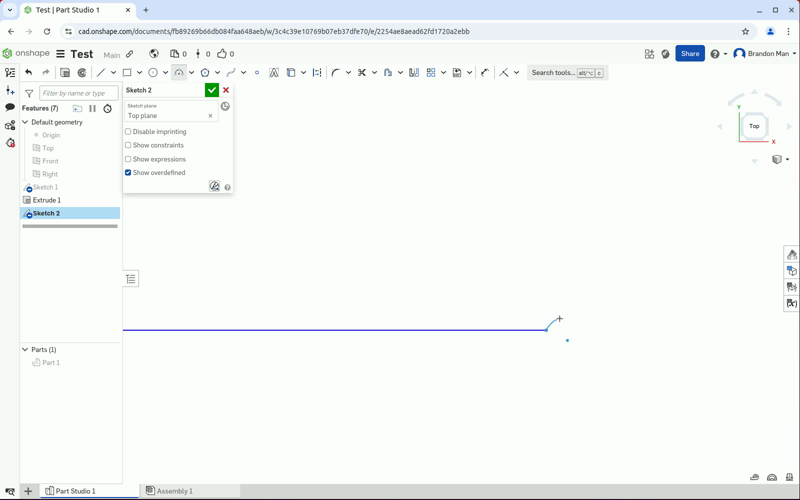
scroll(6)
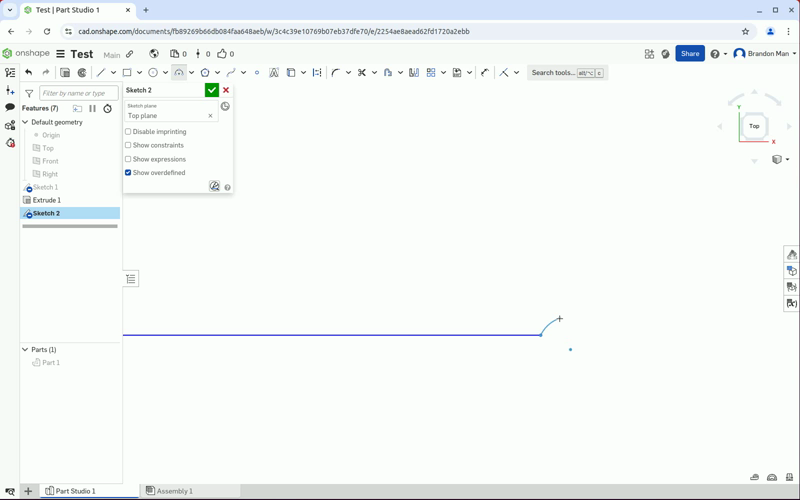
scroll(6)
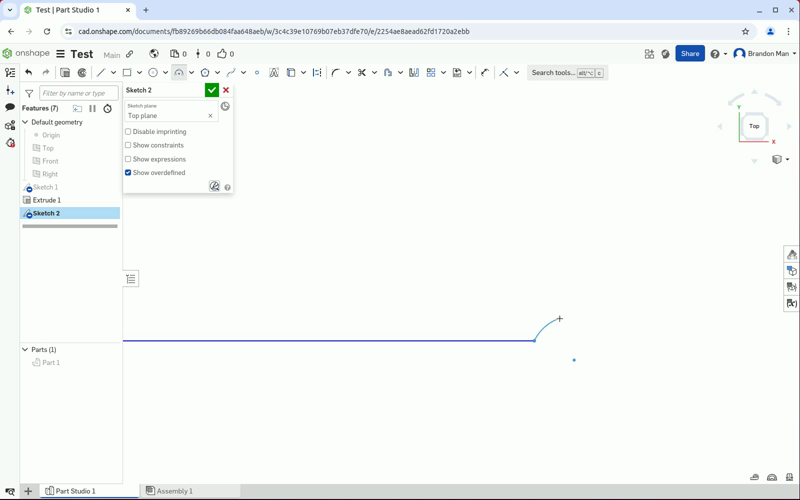
scroll(6)
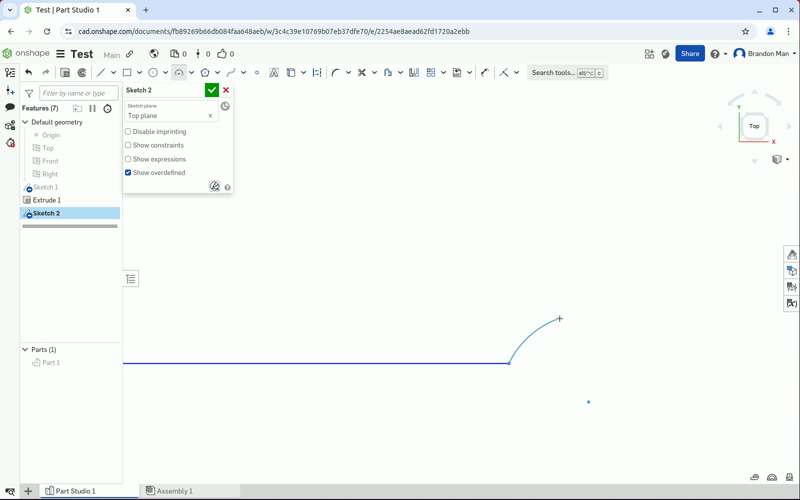
click(559, 318)
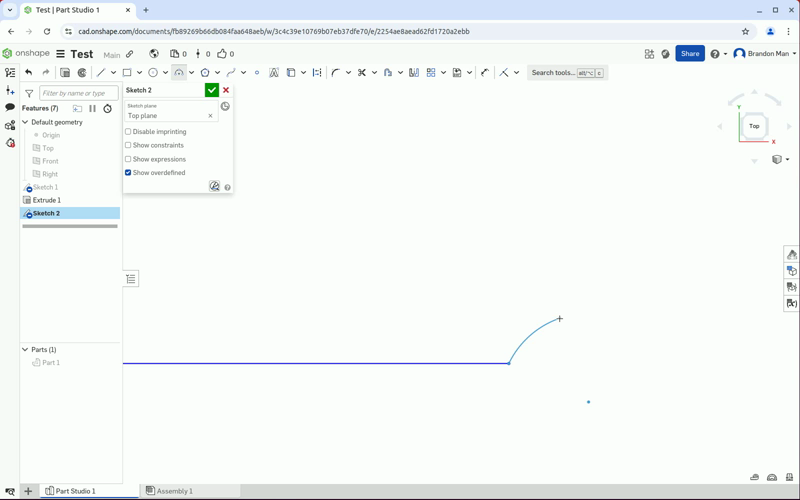
scroll(-6)
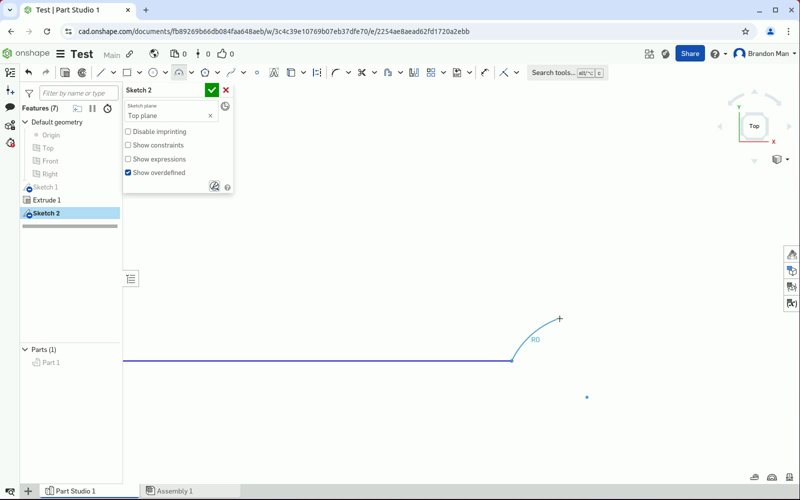
scroll(-6)
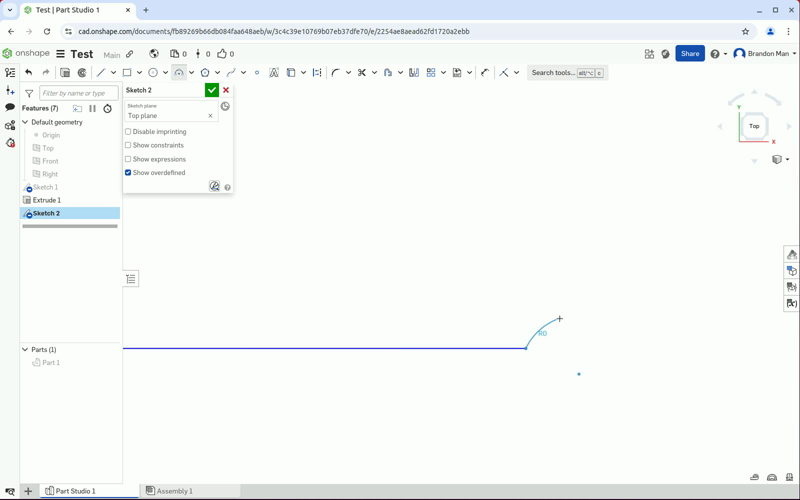
scroll(-6)
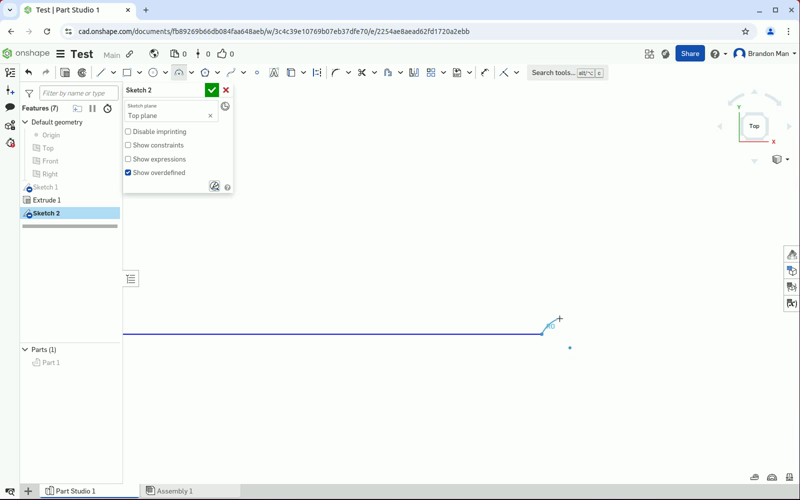
scroll(-6)
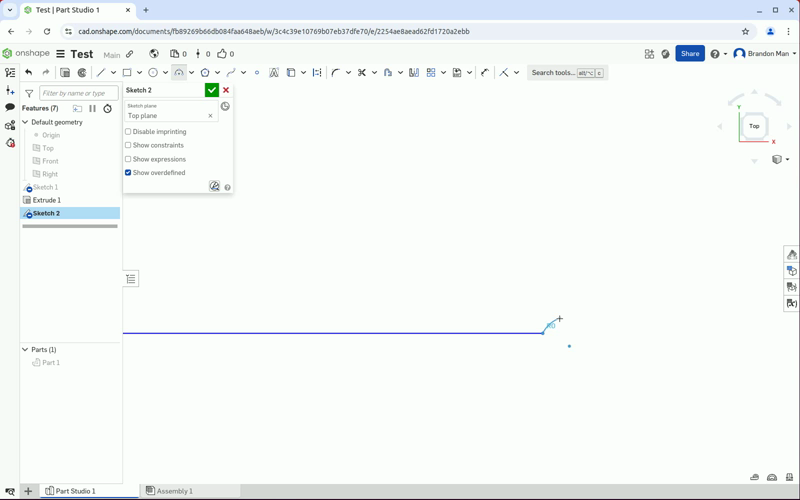
scroll(-6)
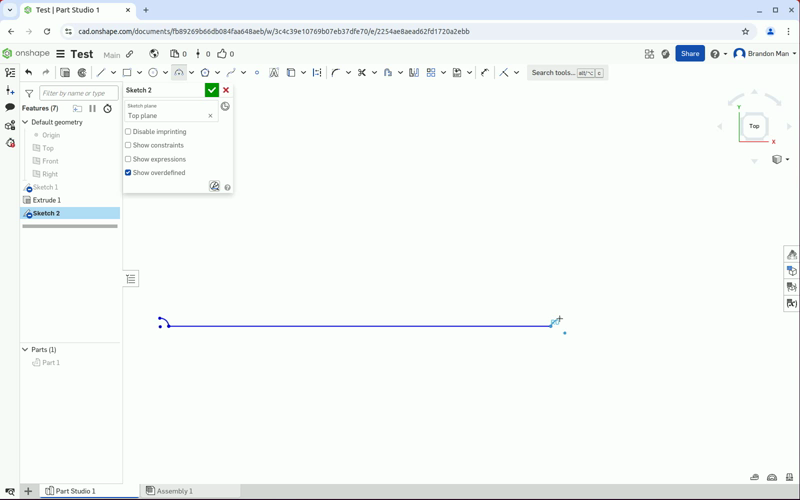
scroll(-6)
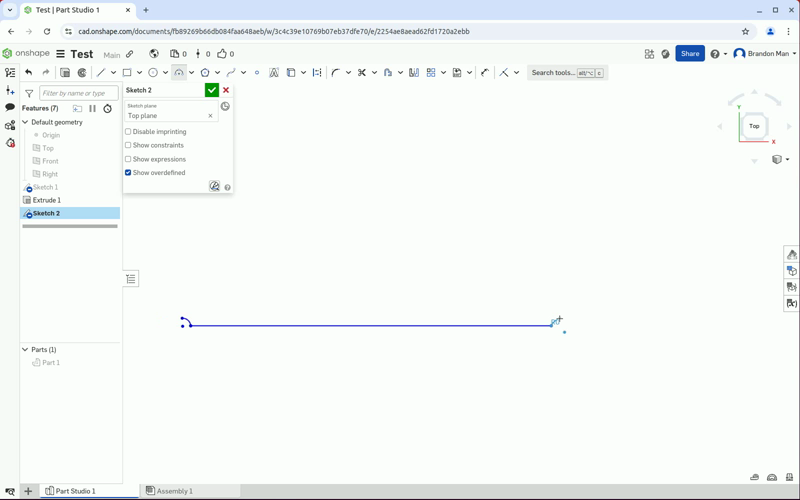
scroll(-6)
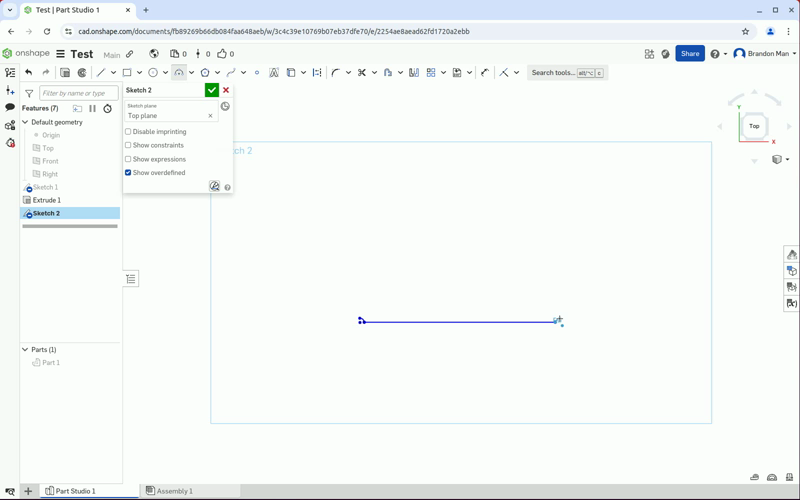
mouse_move(556, 319)
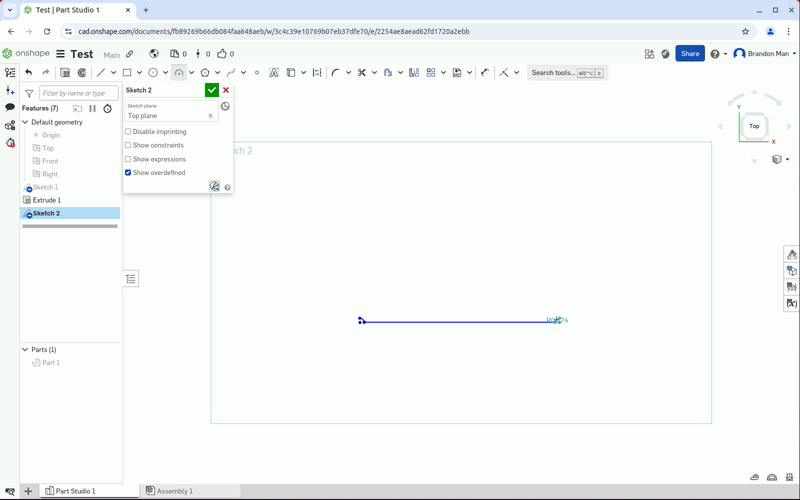
scroll(6)
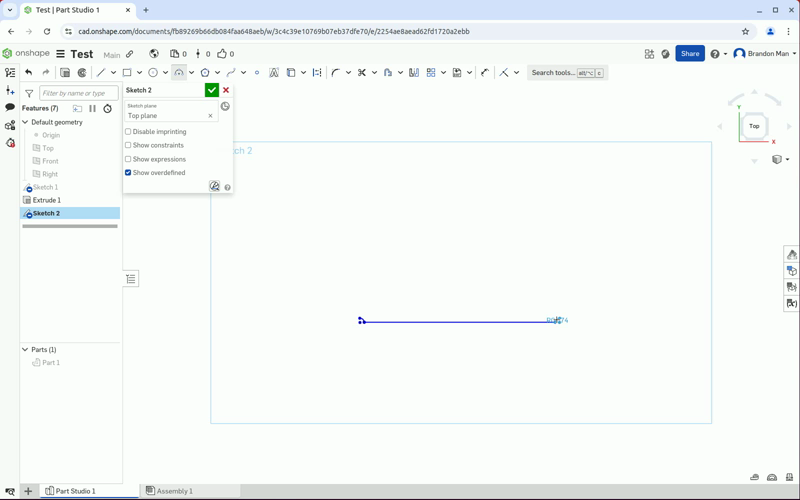
scroll(6)
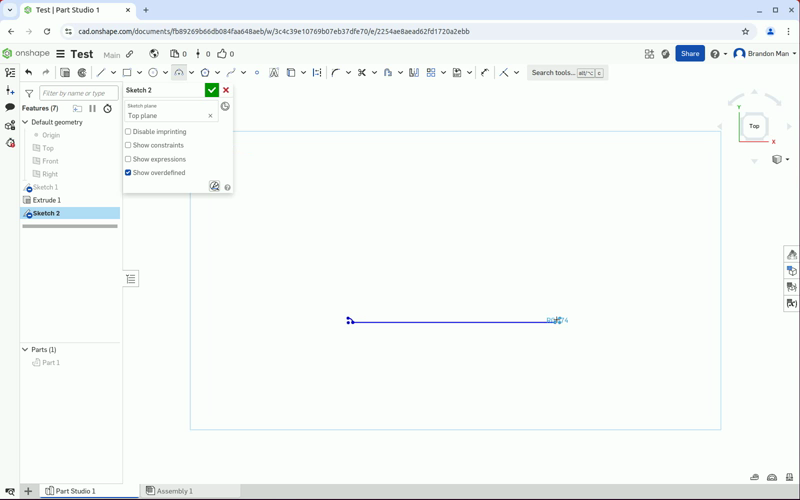
scroll(6)
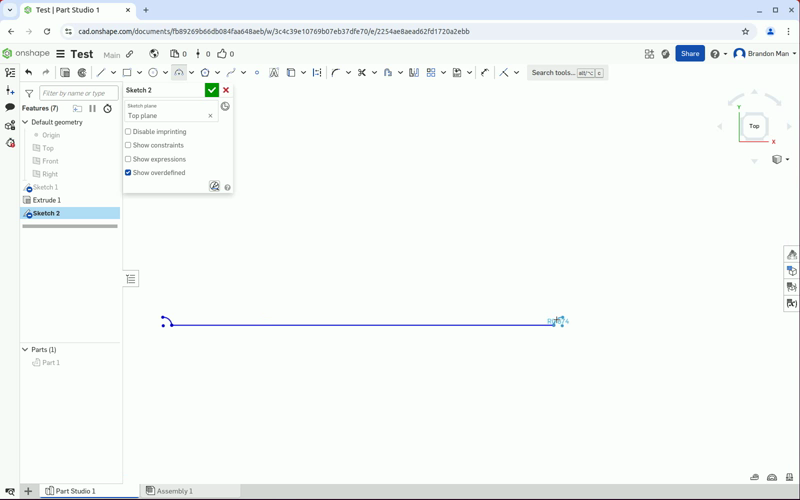
scroll(6)
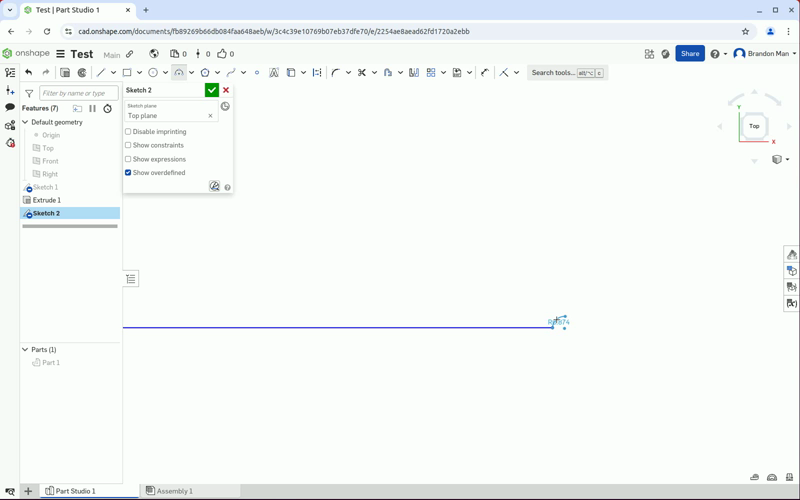
scroll(6)
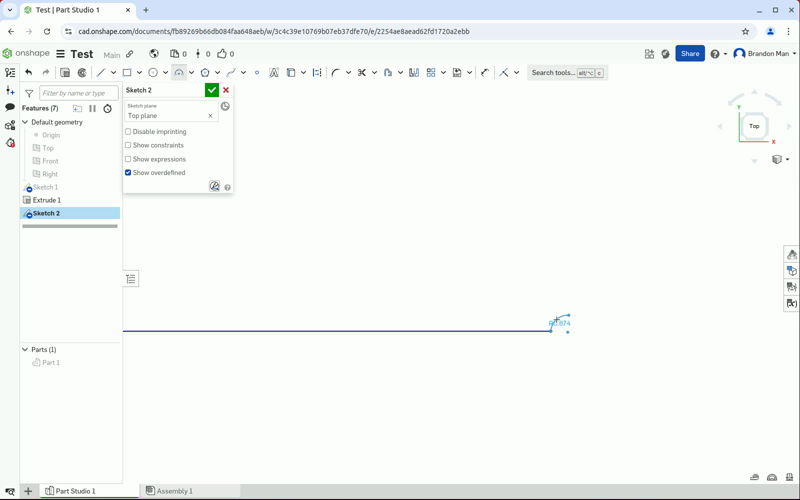
scroll(6)
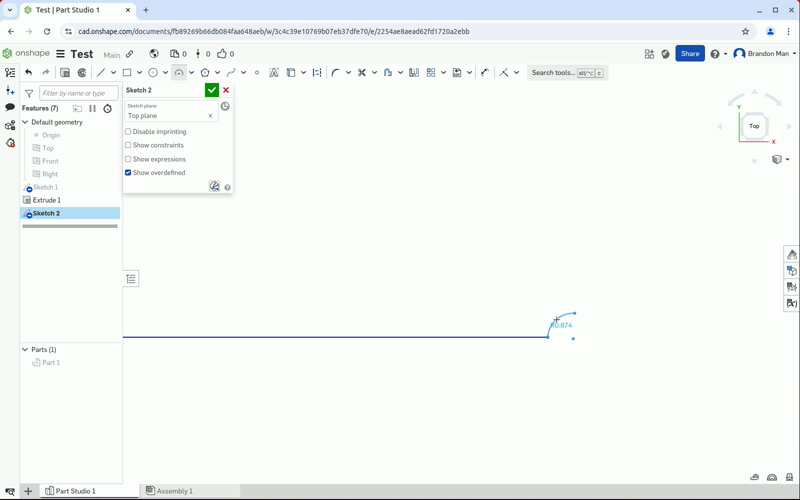
scroll(6)
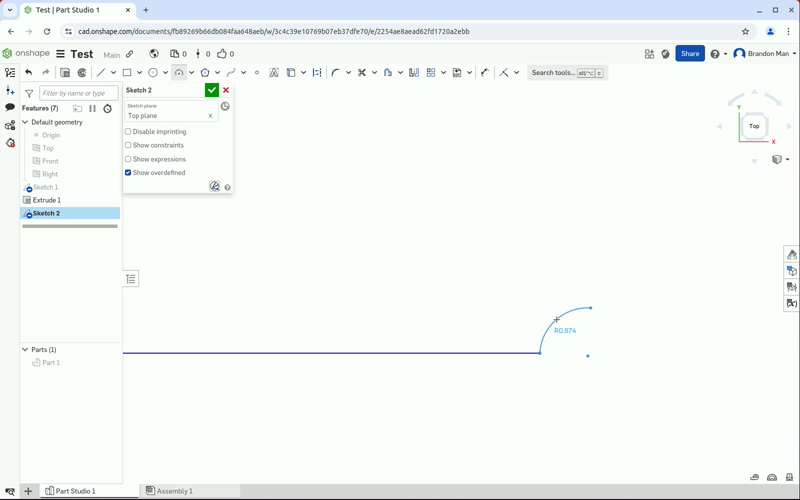
click(556, 319)
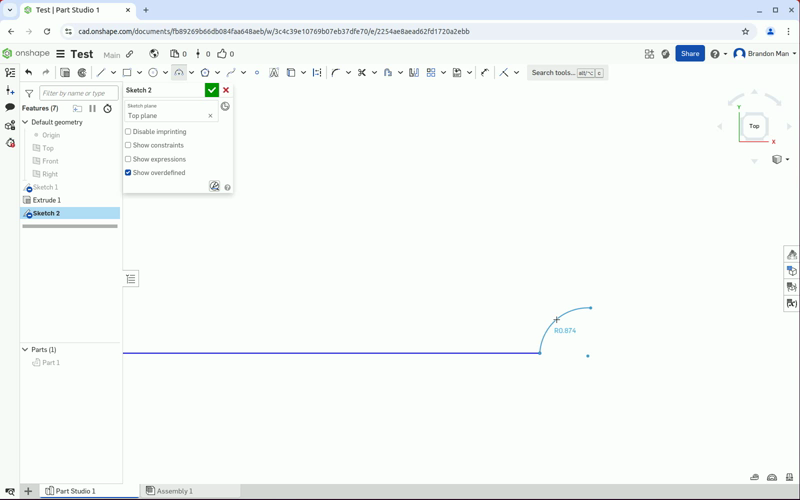
scroll(-6)
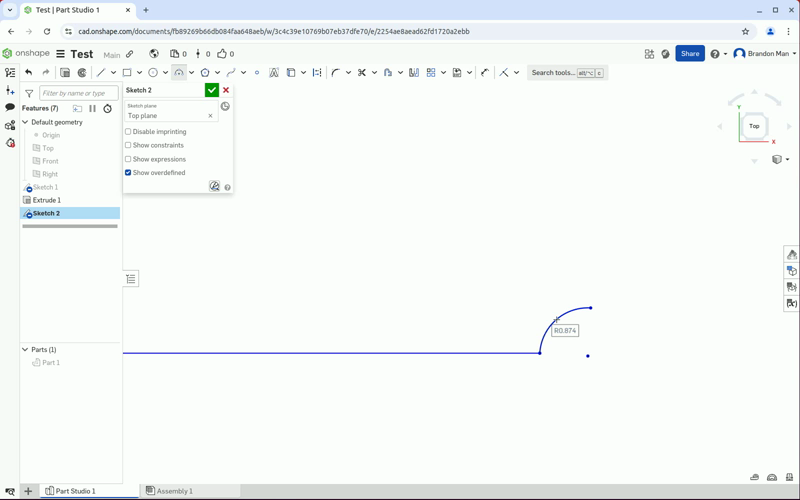
scroll(-6)
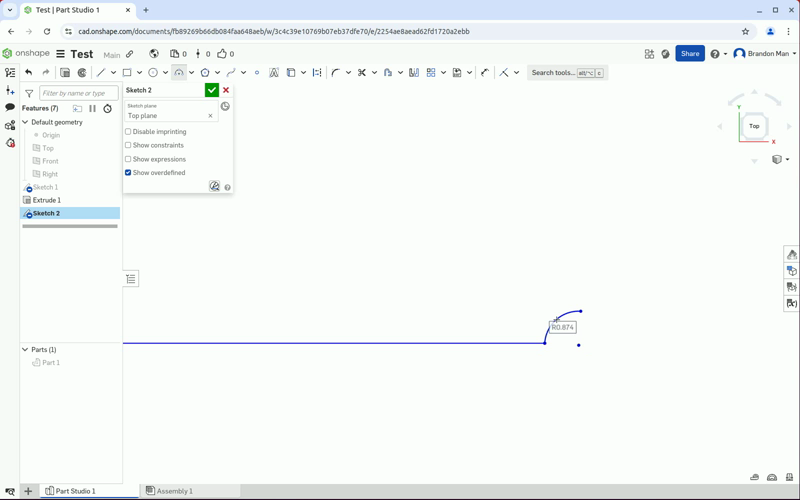
scroll(-6)
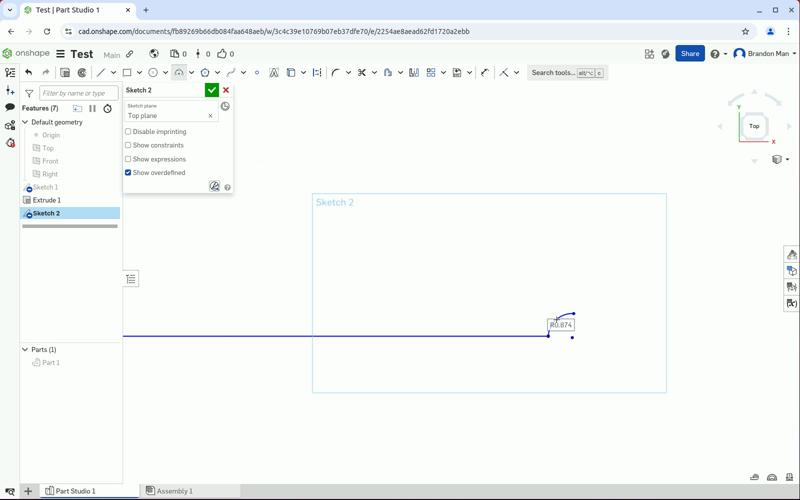
scroll(-6)
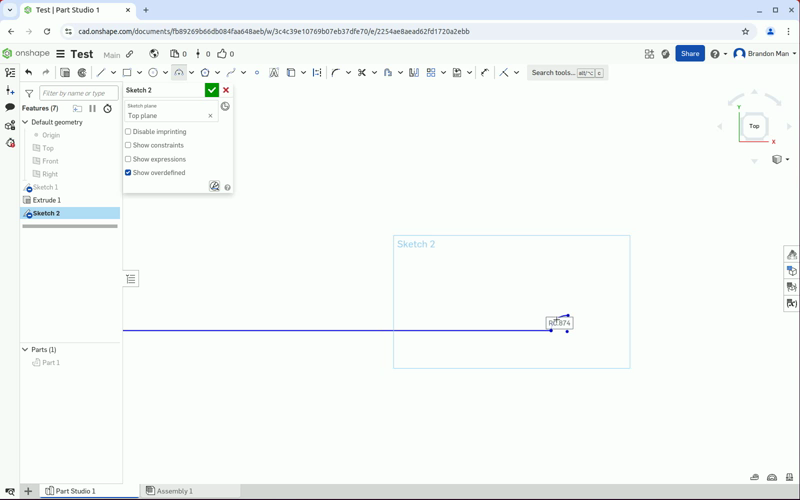
scroll(-6)
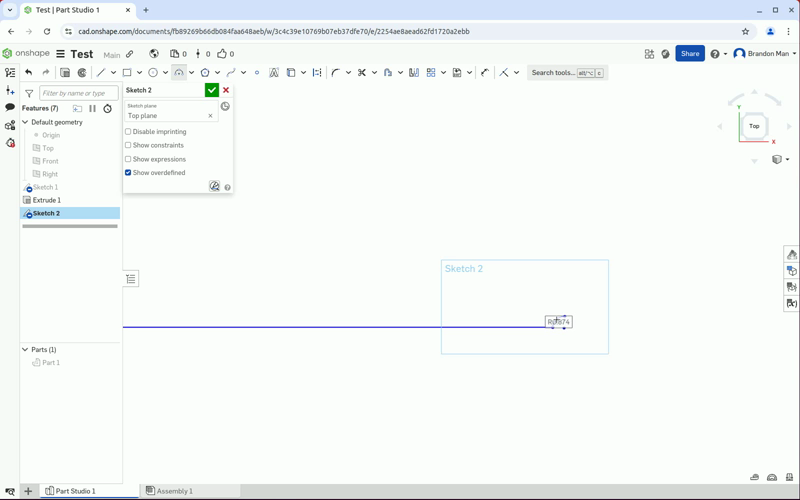
scroll(-6)
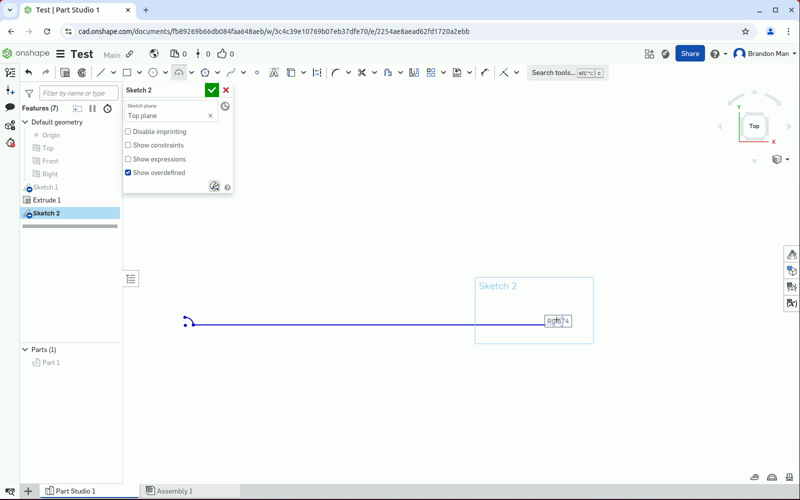
scroll(-6)
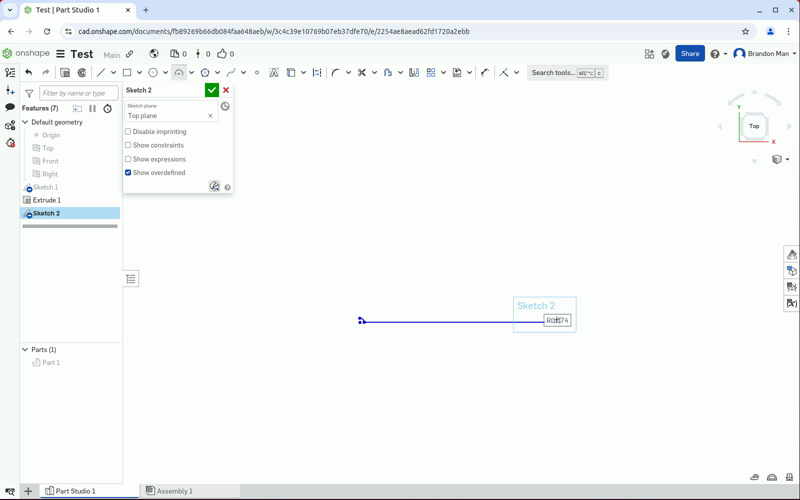
key_up(shift)
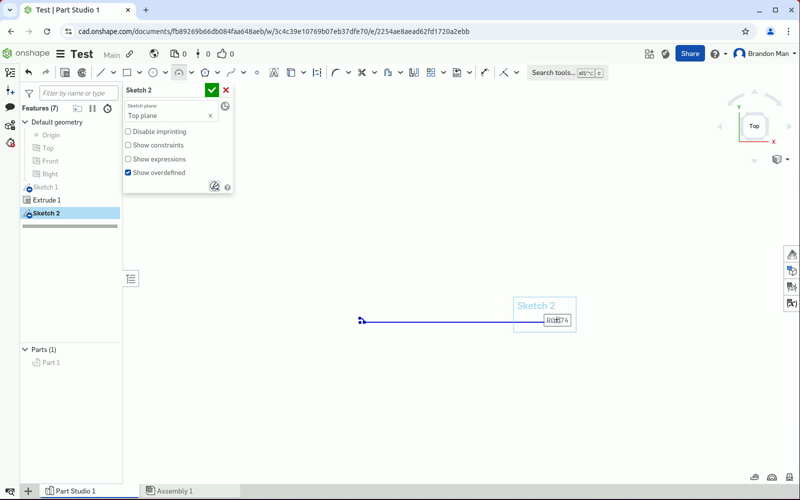
key(esc)
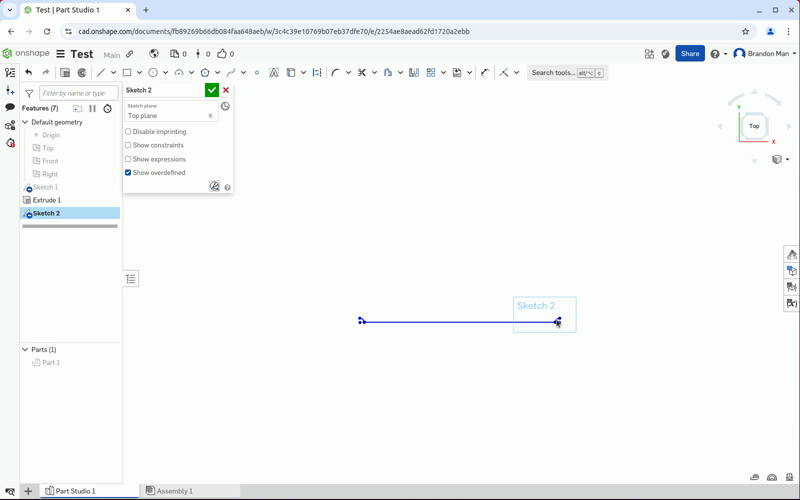
key(l)
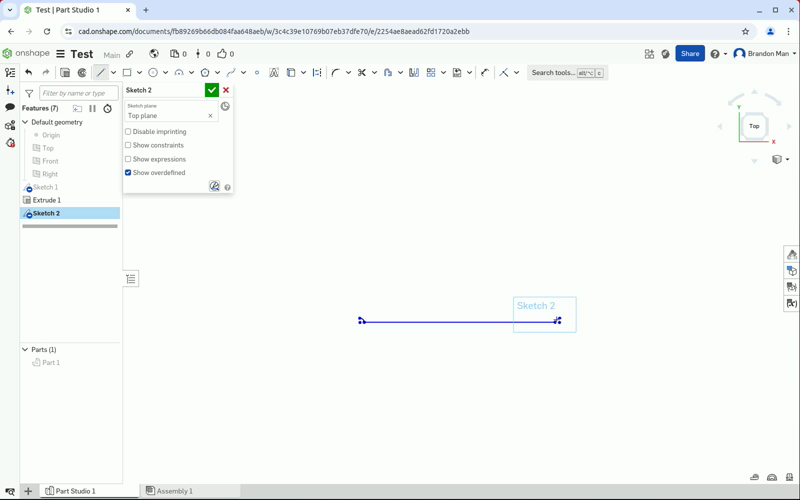
mouse_move(559, 318)
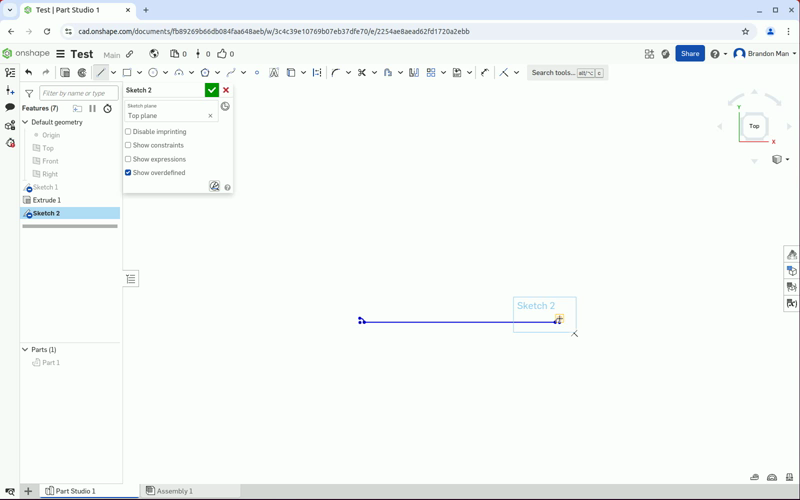
scroll(6)
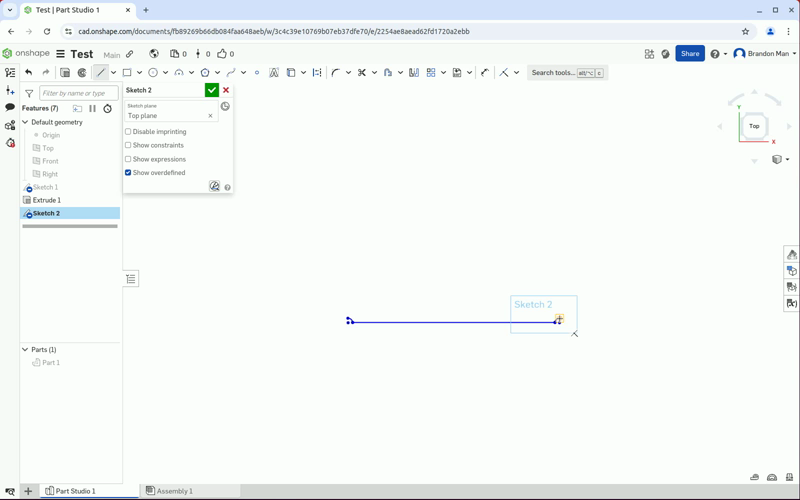
scroll(6)
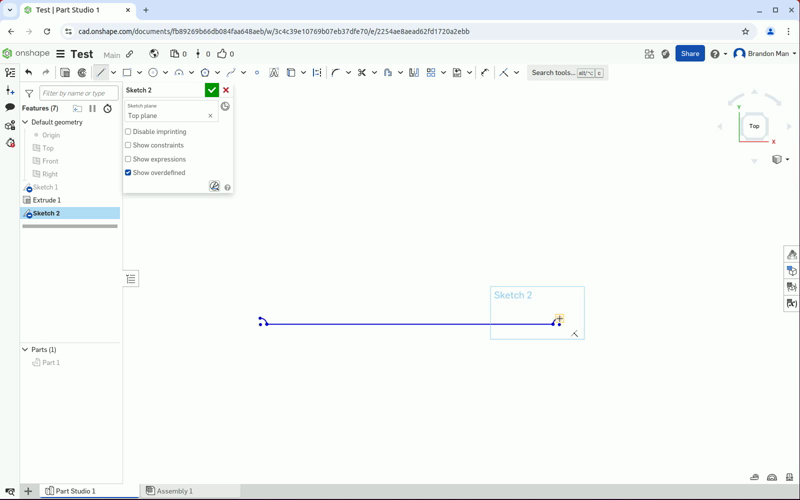
scroll(6)
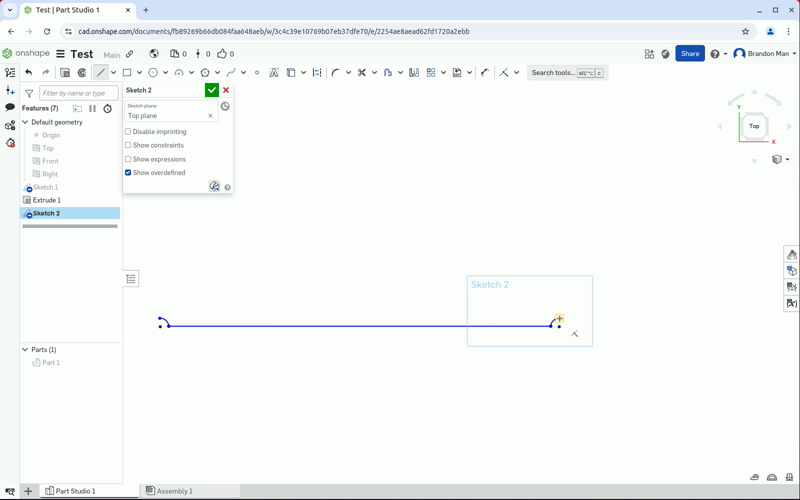
scroll(6)
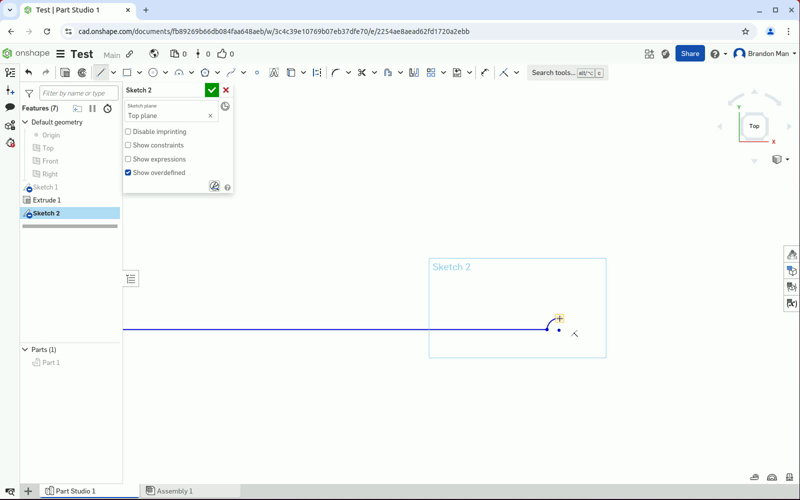
scroll(6)
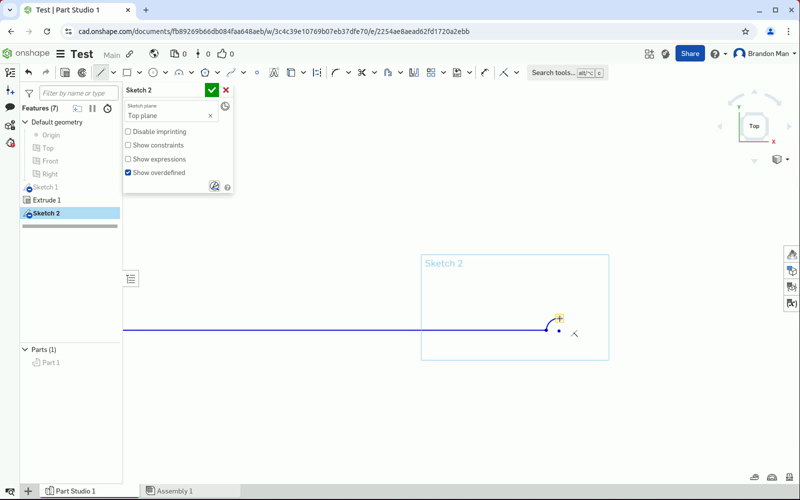
scroll(6)
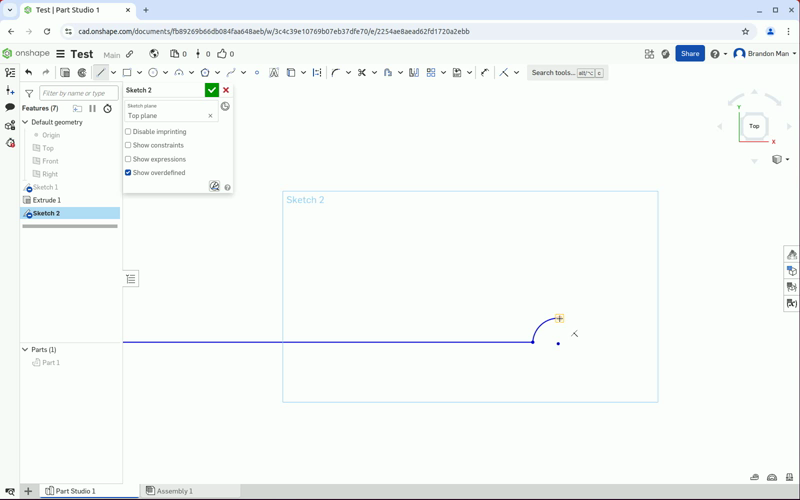
scroll(6)
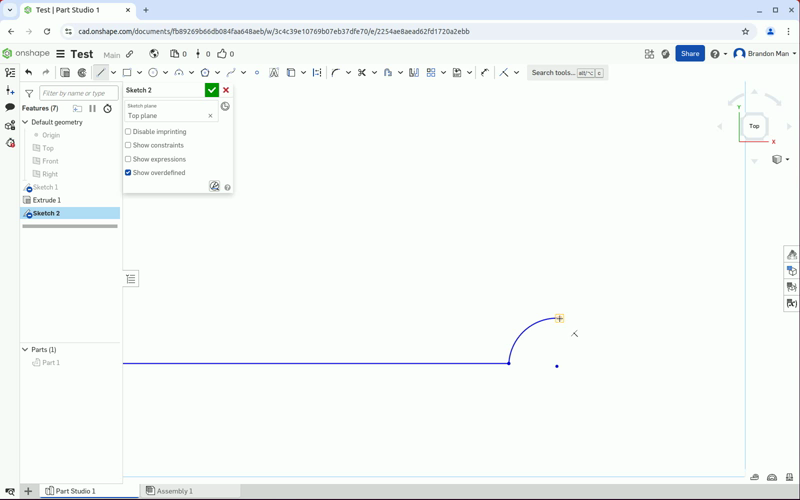
click(559, 318)
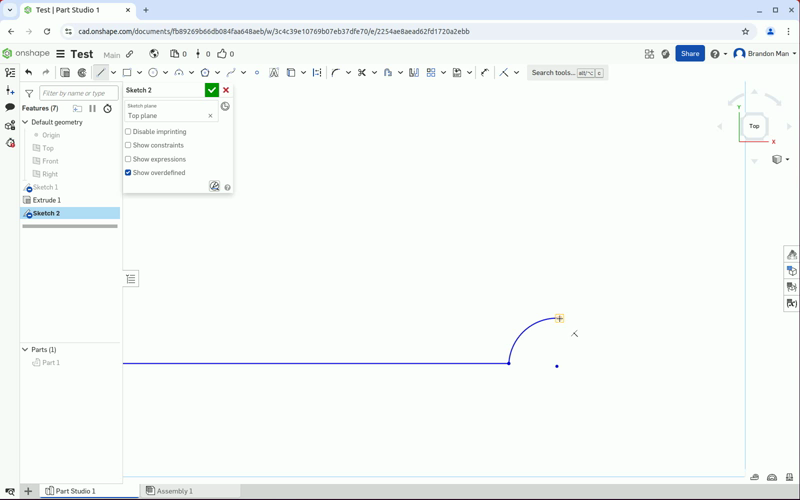
scroll(-6)
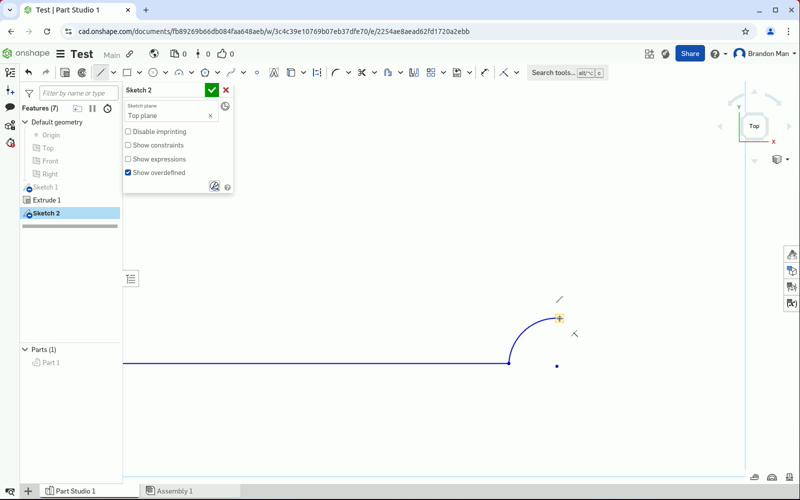
scroll(-6)
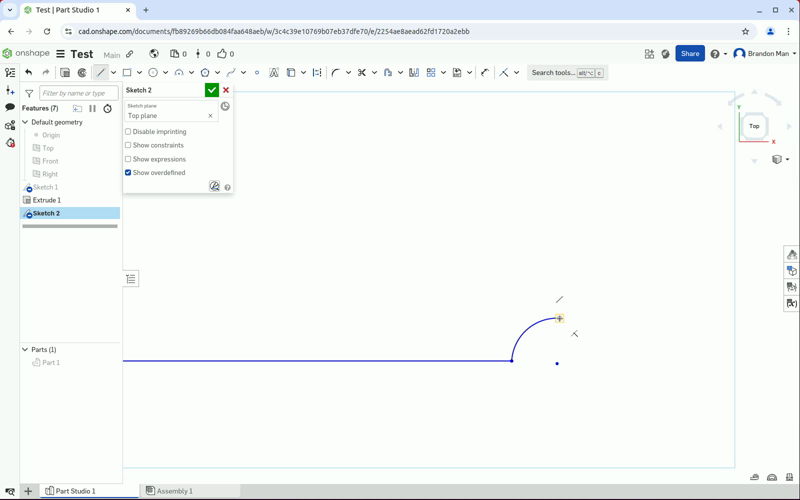
scroll(-6)
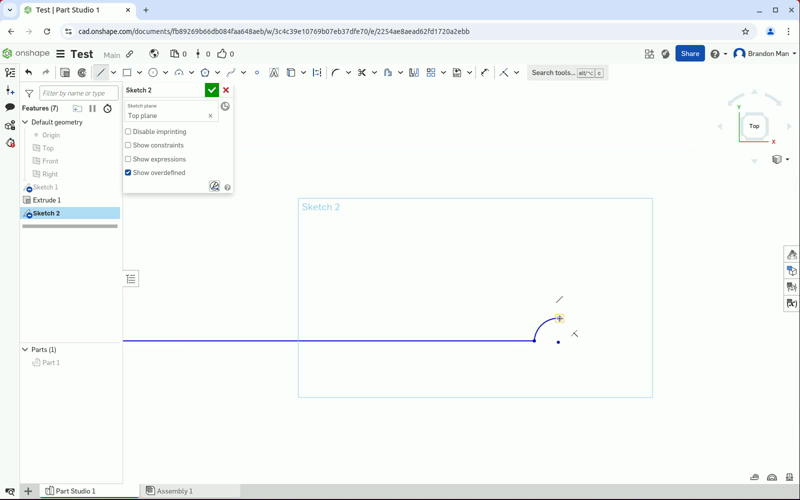
scroll(-6)
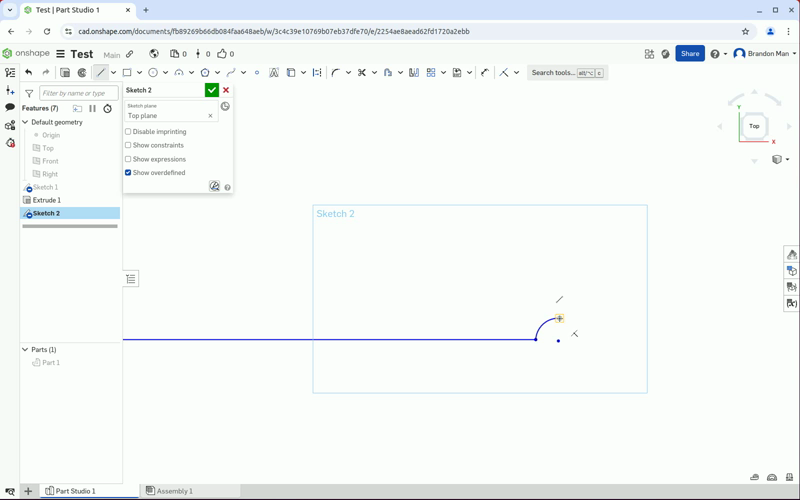
scroll(-6)
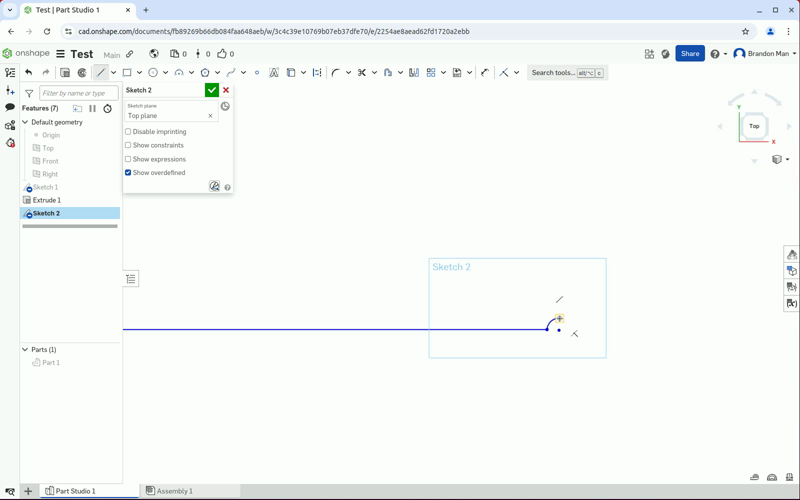
scroll(-6)
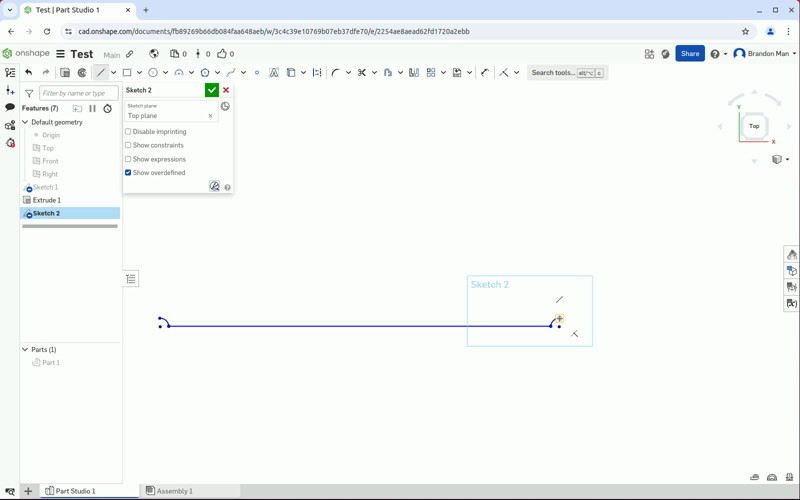
scroll(-6)
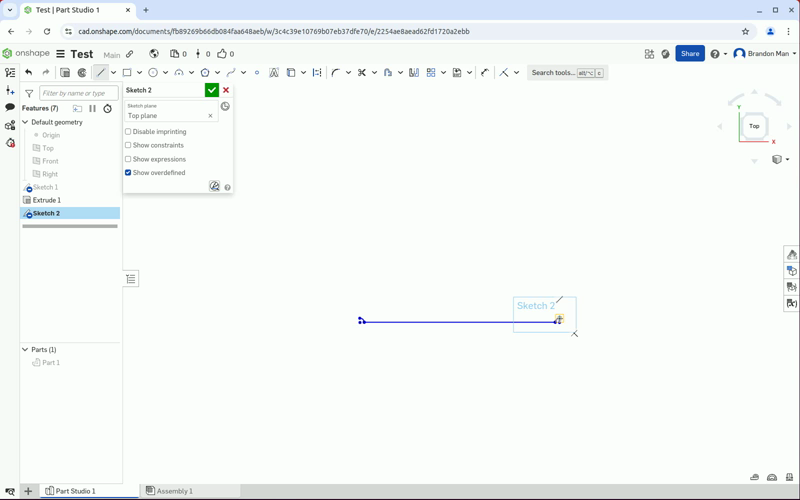
key_down(shift)
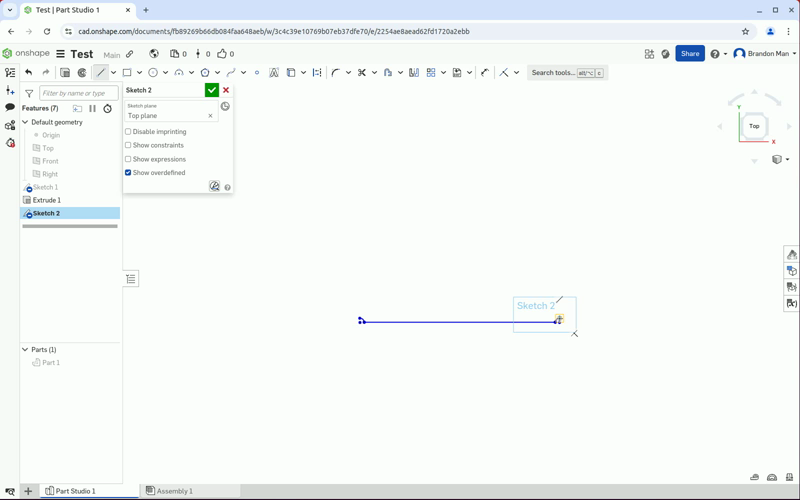
mouse_move(559, 248)
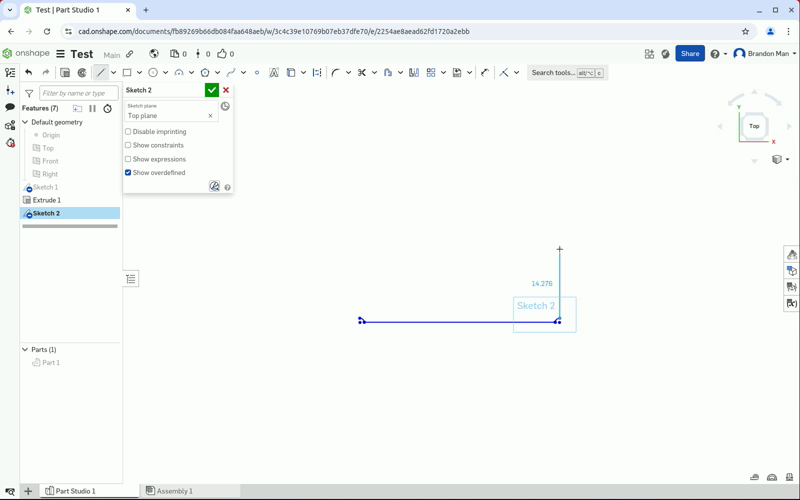
click(559, 248)
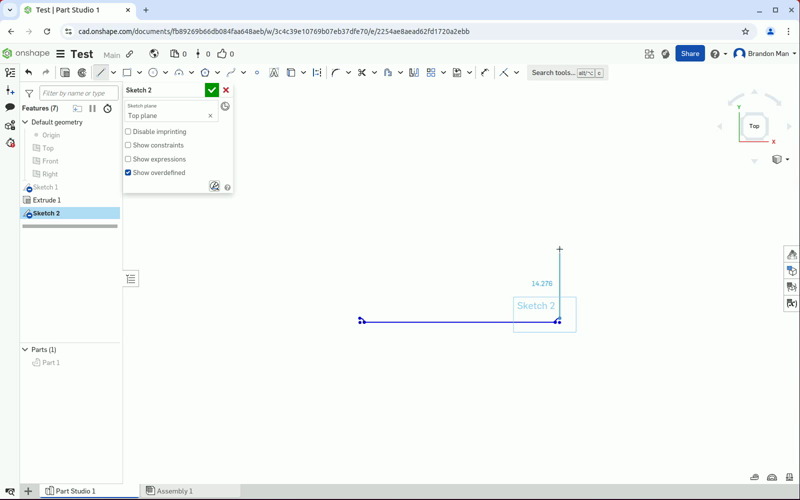
key_up(shift)
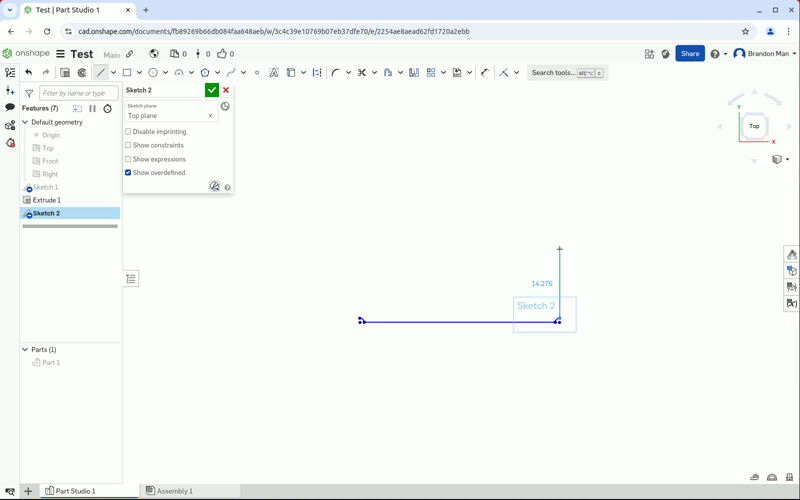
key(esc)
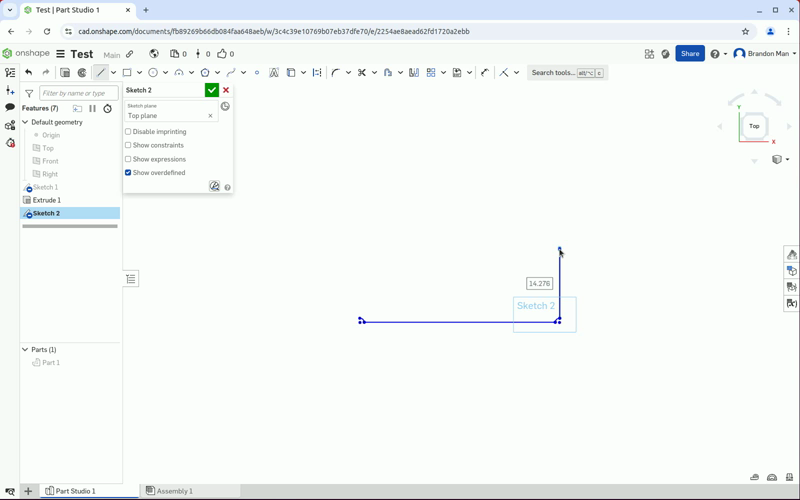
key(a)
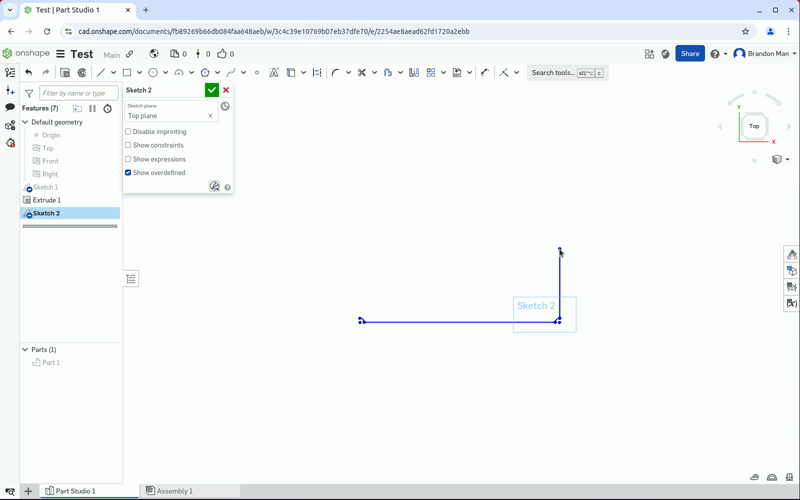
mouse_move(559, 248)
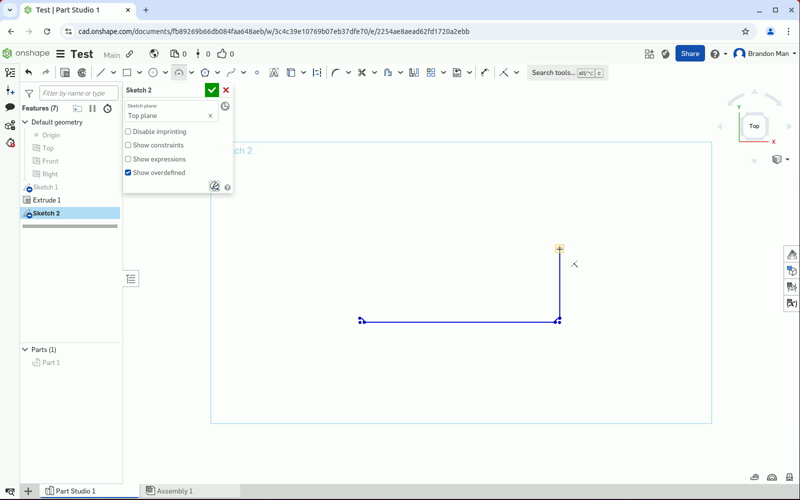
click(559, 248)
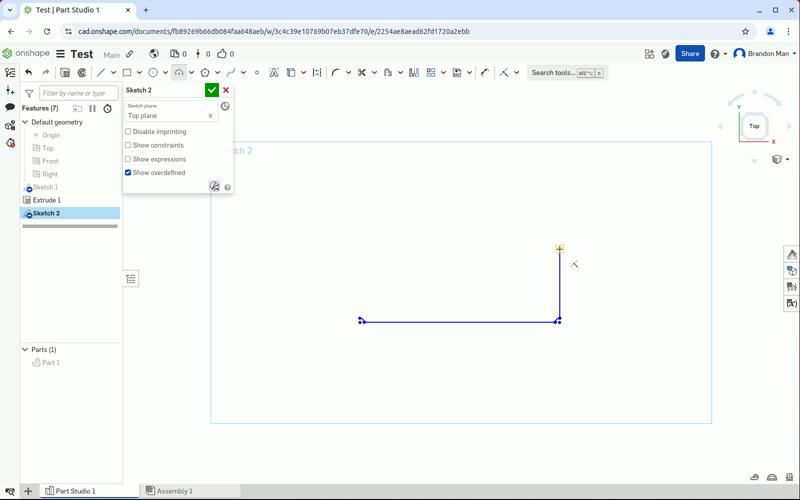
key_down(shift)
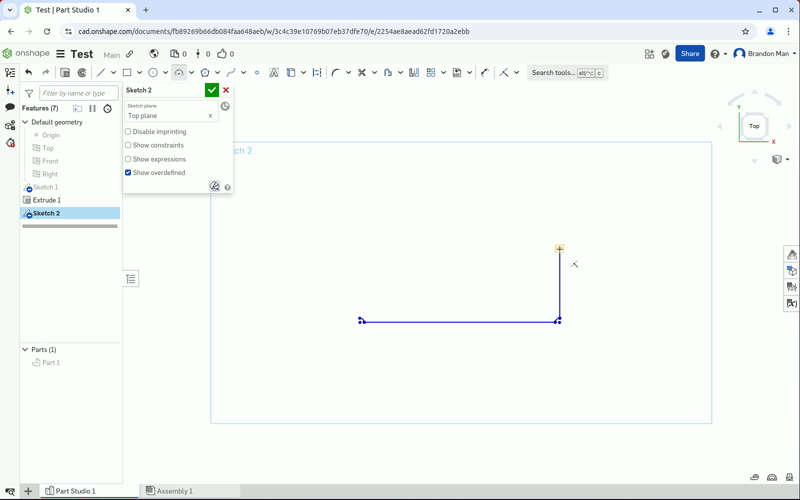
mouse_move(555, 244)
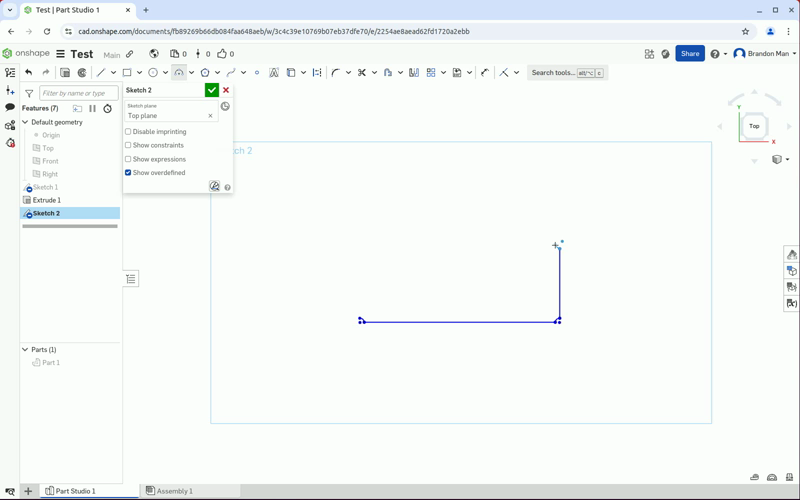
scroll(6)
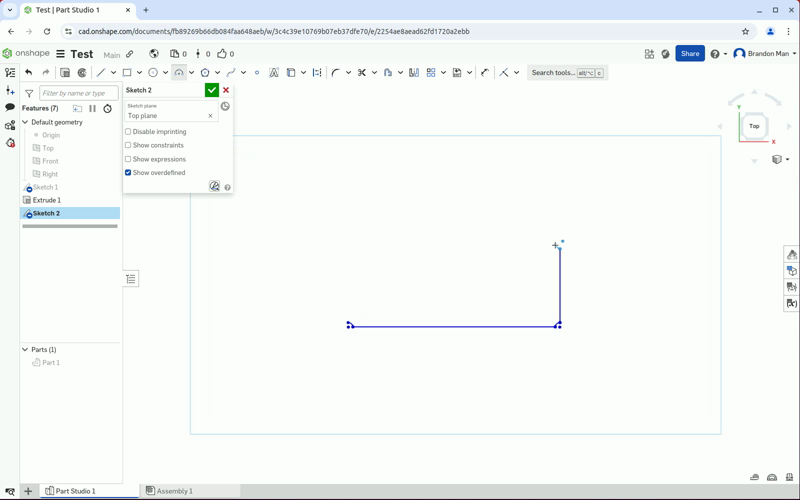
scroll(6)
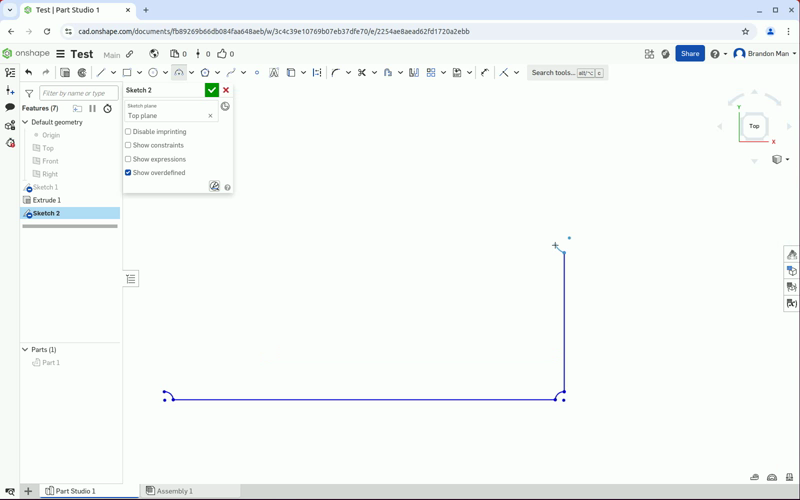
scroll(6)
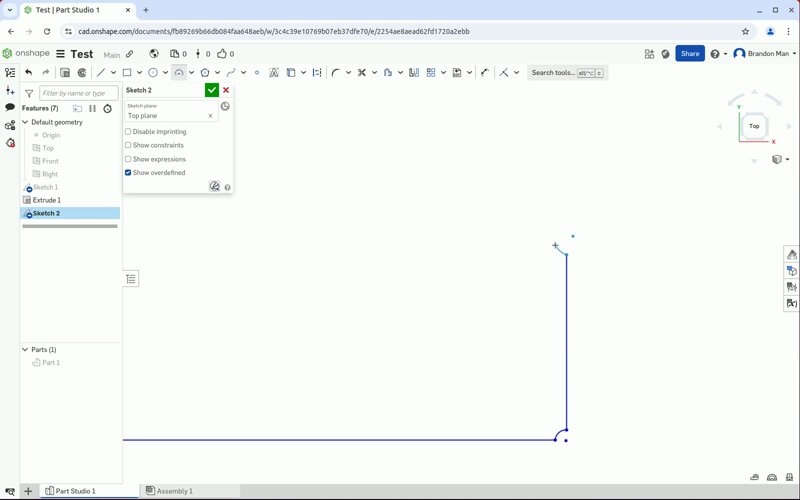
scroll(6)
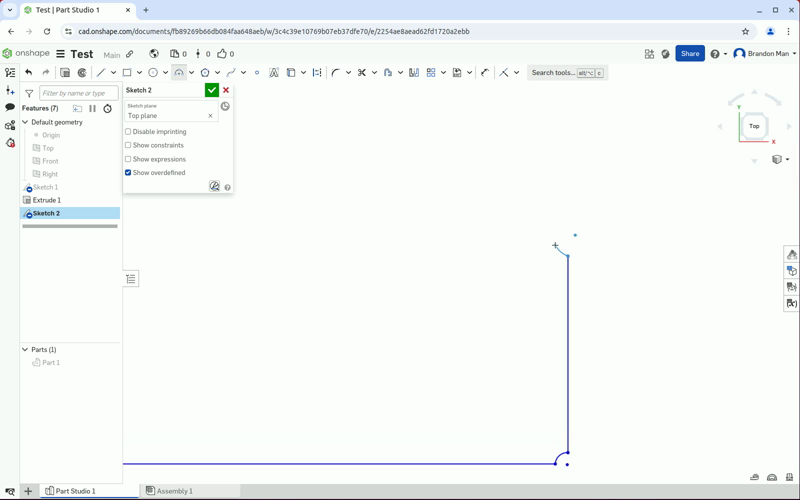
scroll(6)
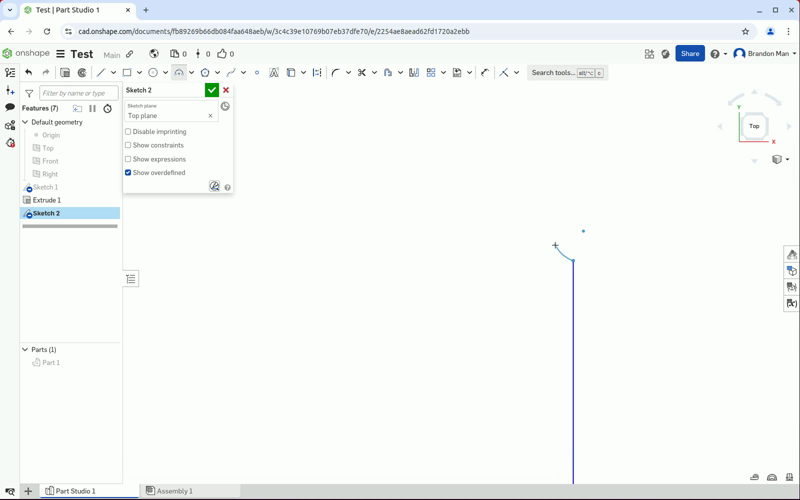
scroll(6)
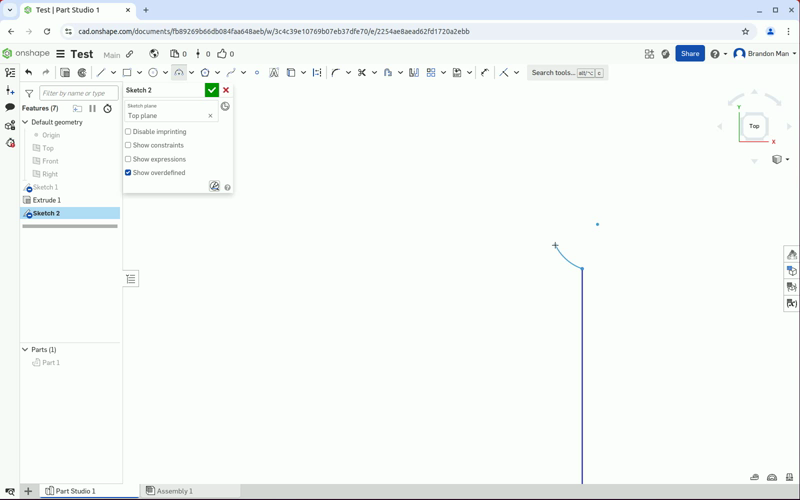
scroll(6)
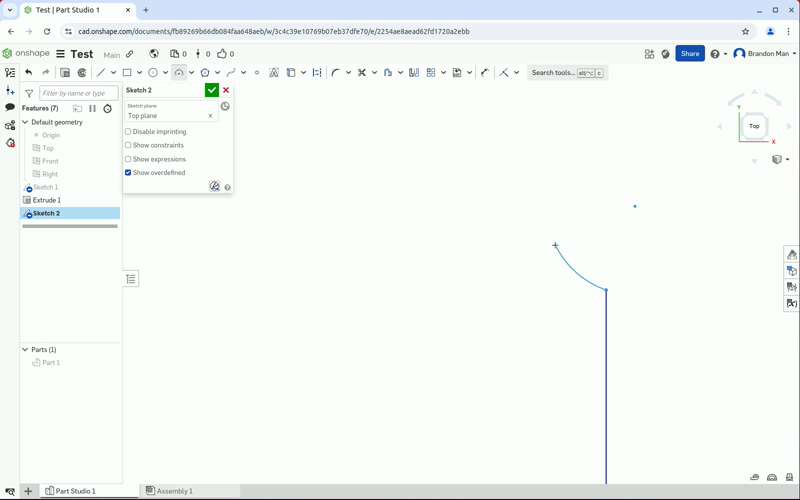
click(555, 244)
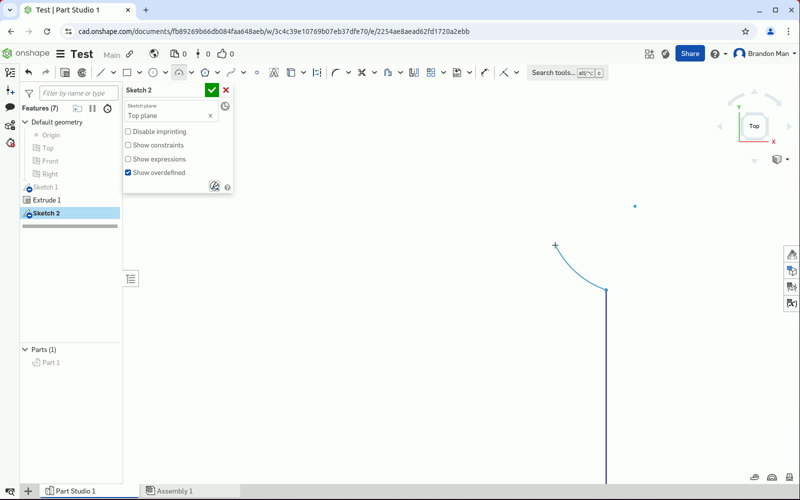
scroll(-6)
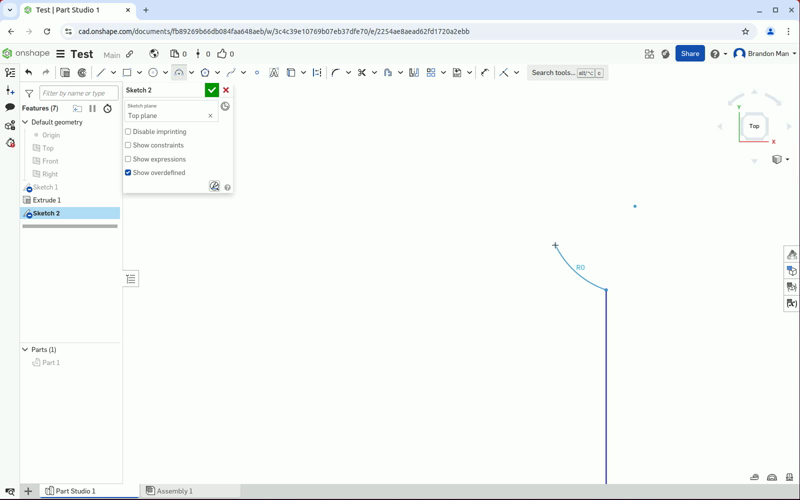
scroll(-6)
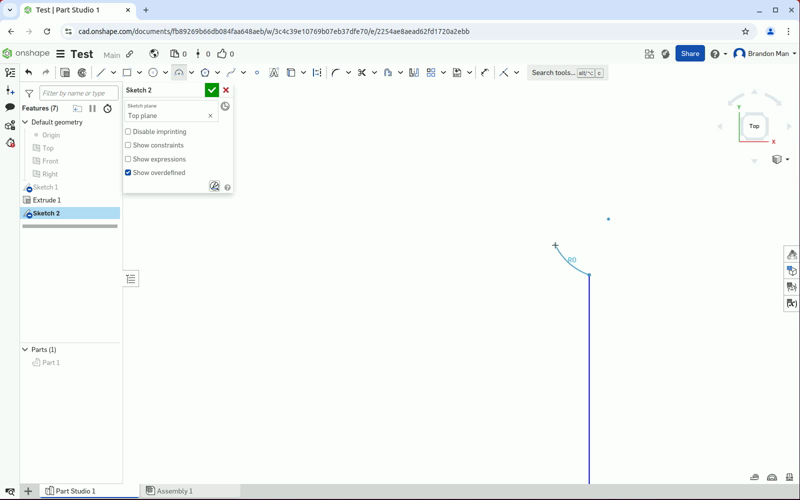
scroll(-6)
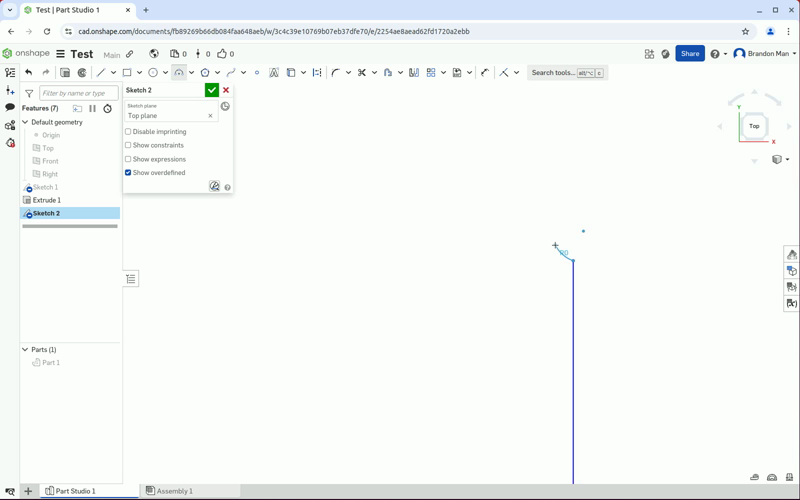
scroll(-6)
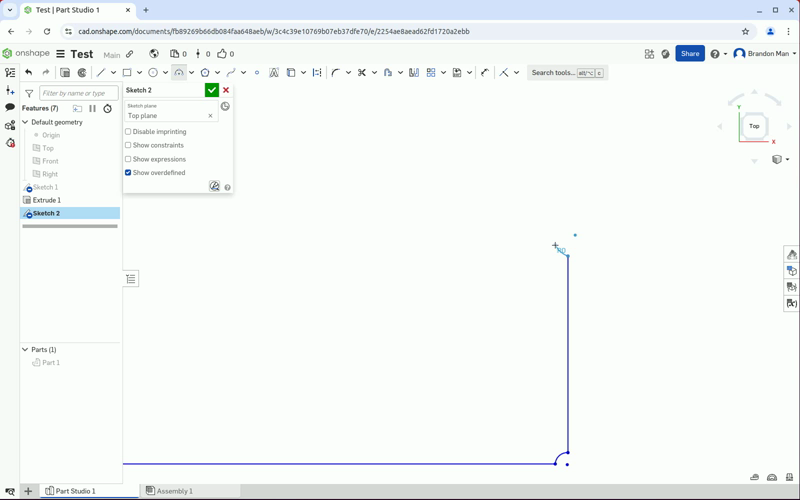
scroll(-6)
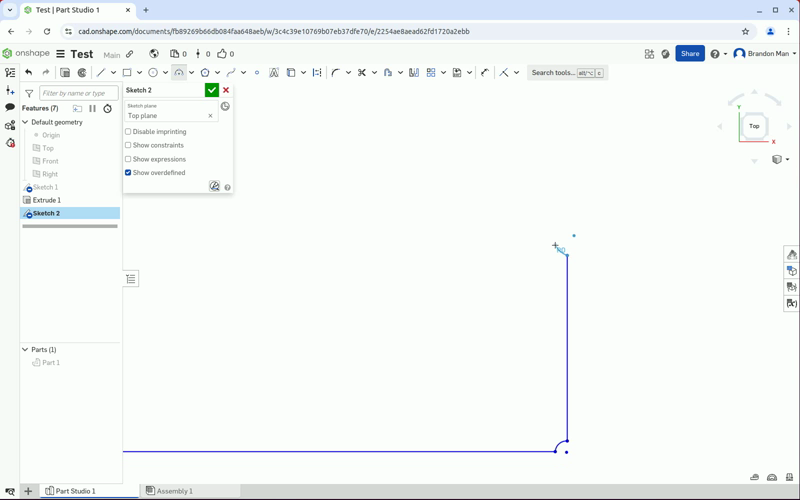
scroll(-6)
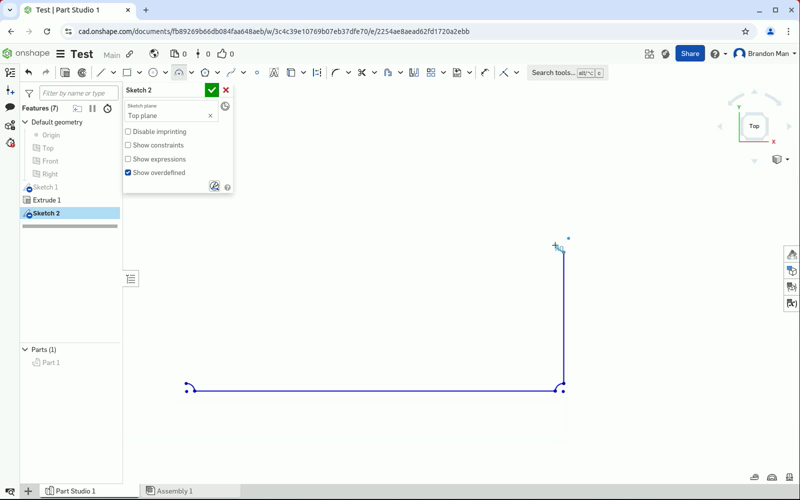
scroll(-6)
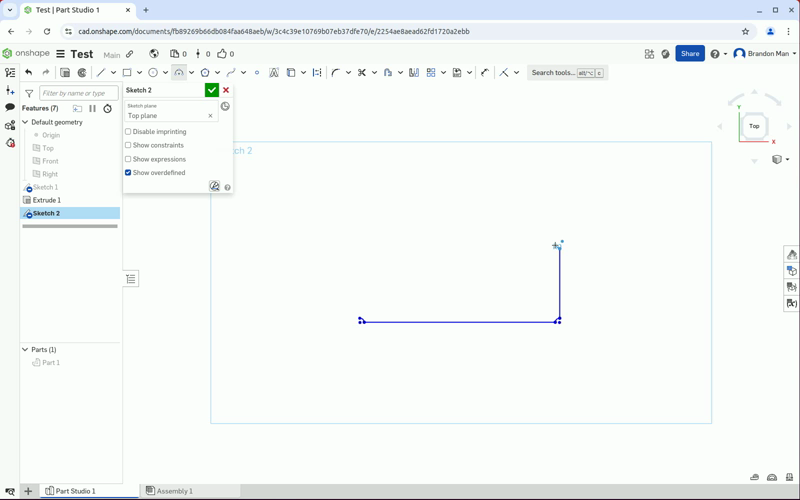
mouse_move(556, 247)
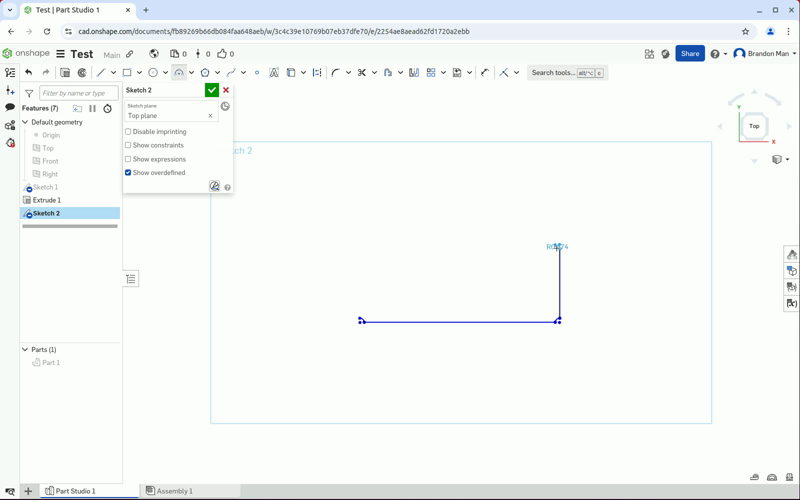
scroll(6)
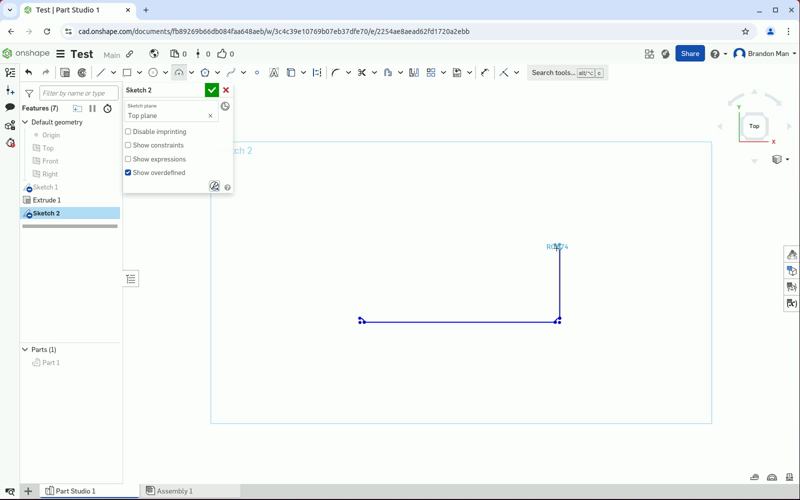
scroll(6)
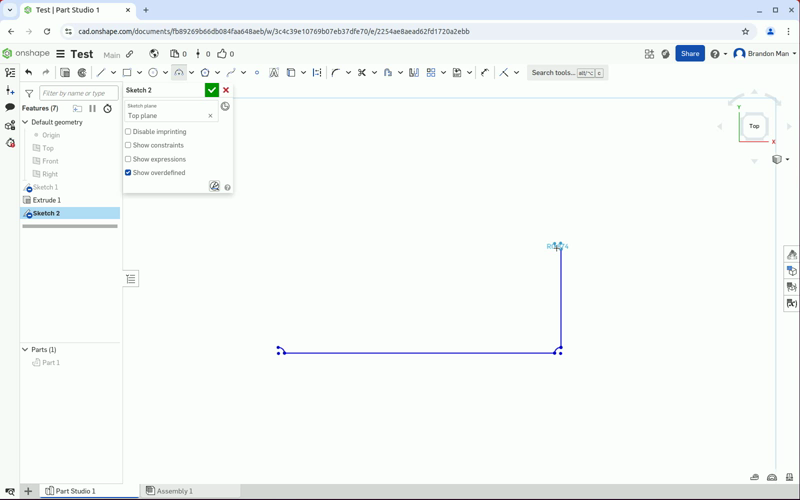
scroll(6)
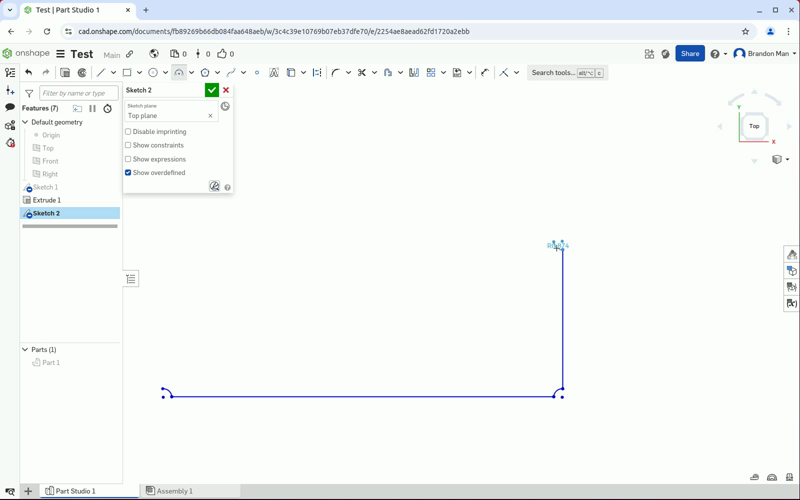
scroll(6)
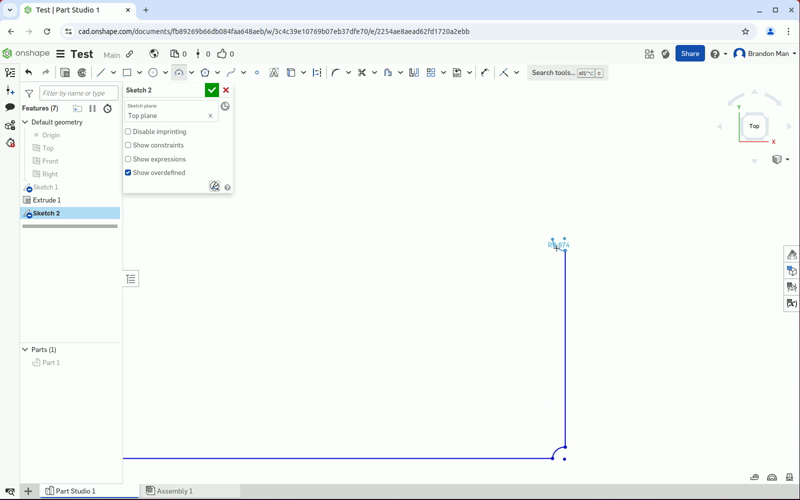
scroll(6)
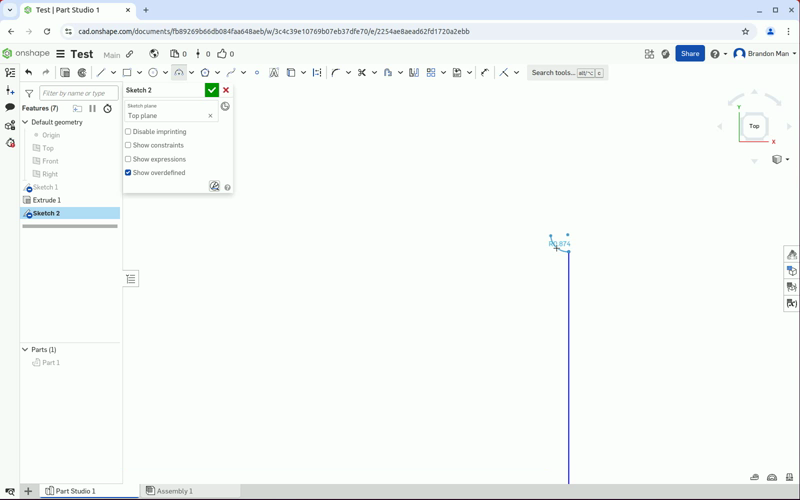
scroll(6)
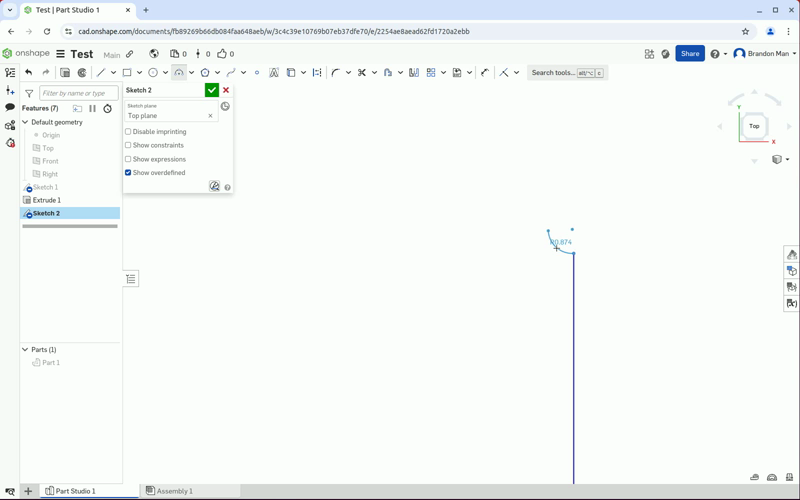
scroll(6)
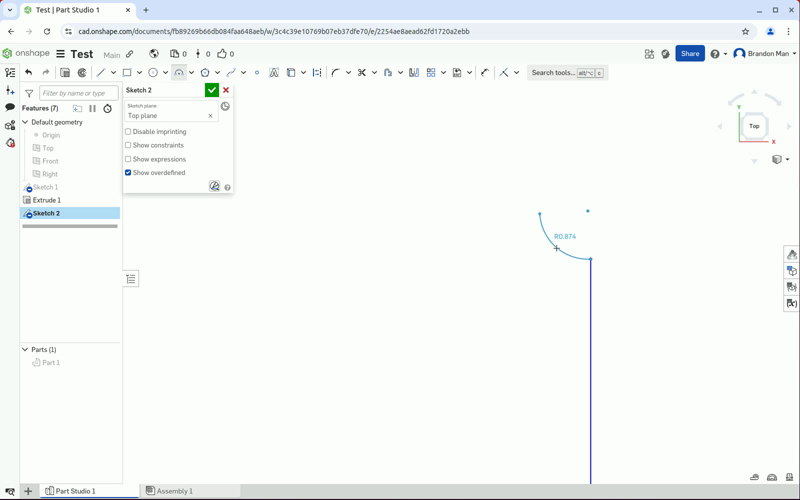
click(556, 247)
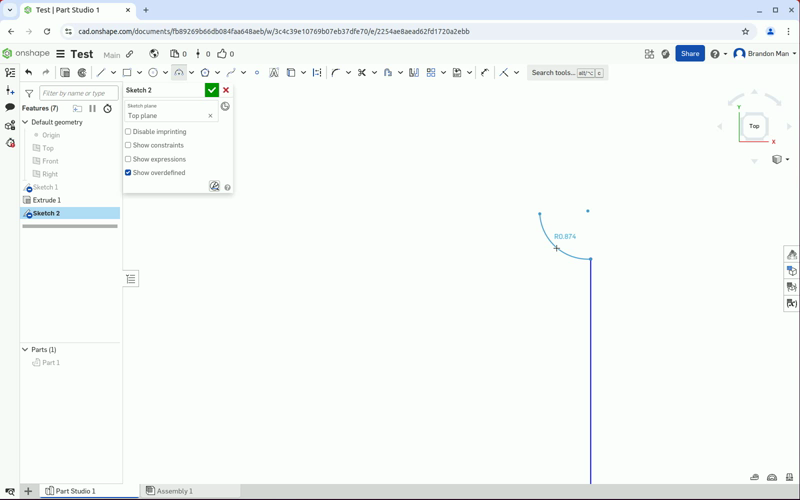
scroll(-6)
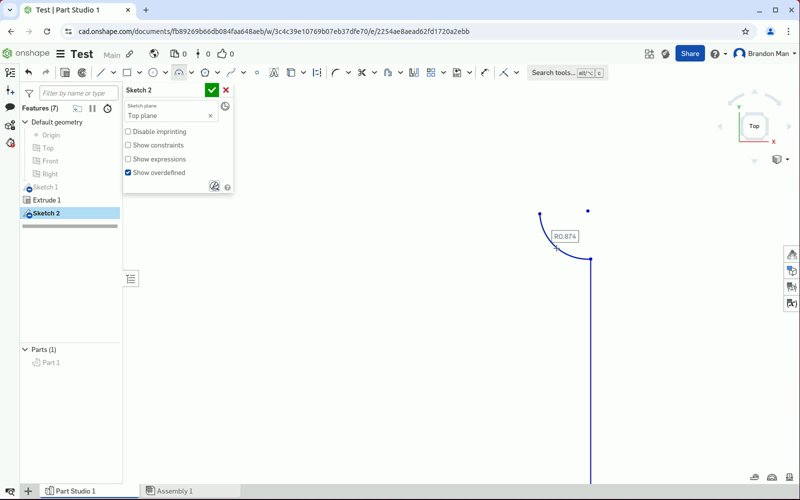
scroll(-6)
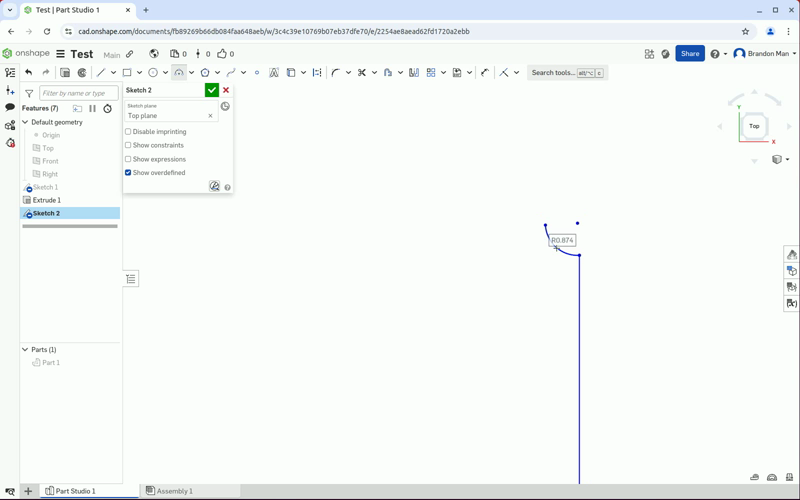
scroll(-6)
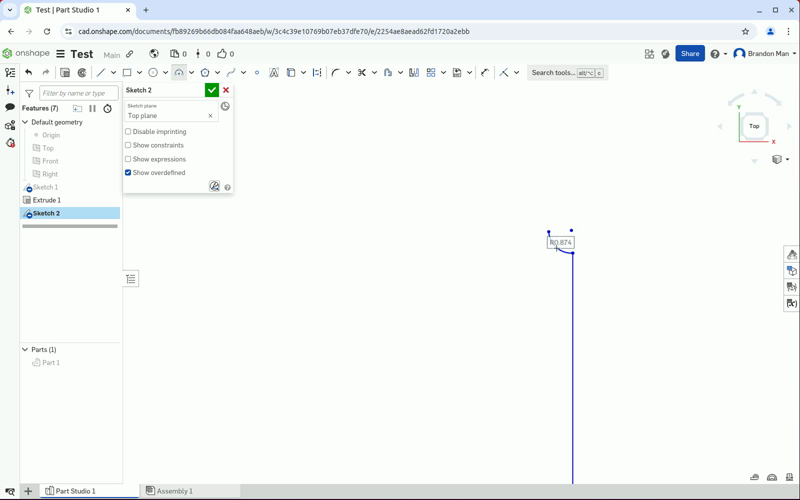
scroll(-6)
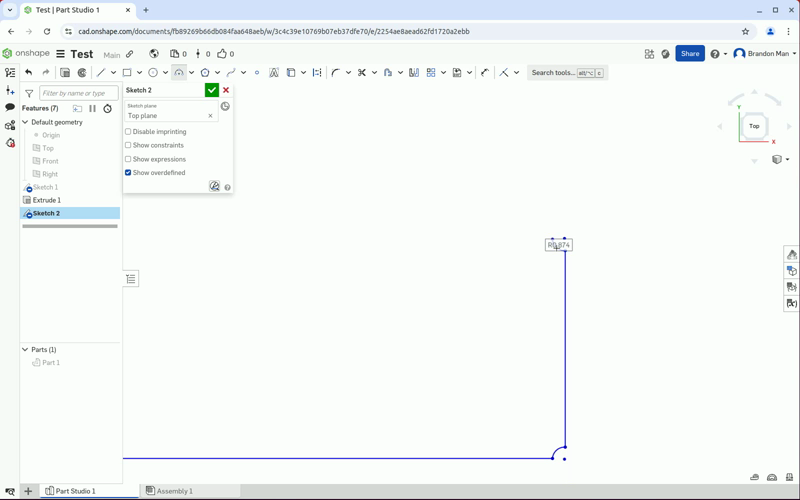
scroll(-6)
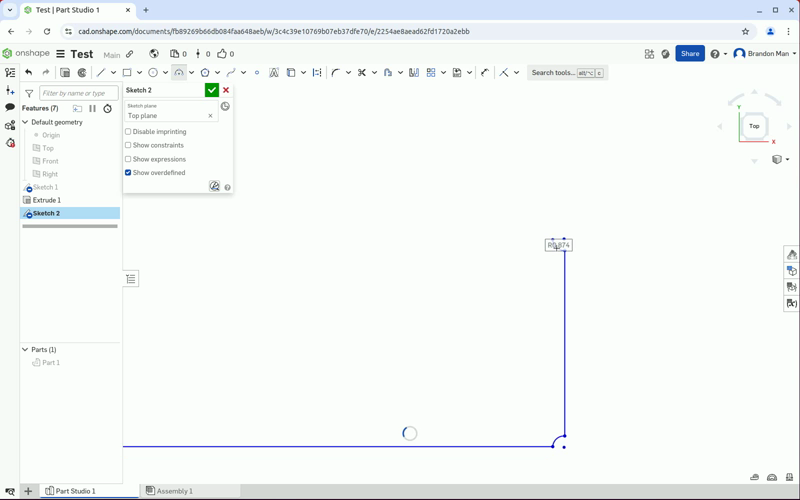
scroll(-6)
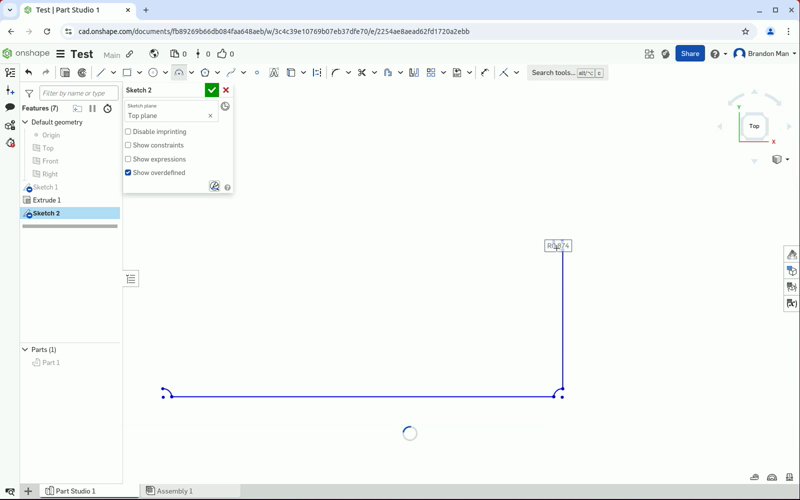
scroll(-6)
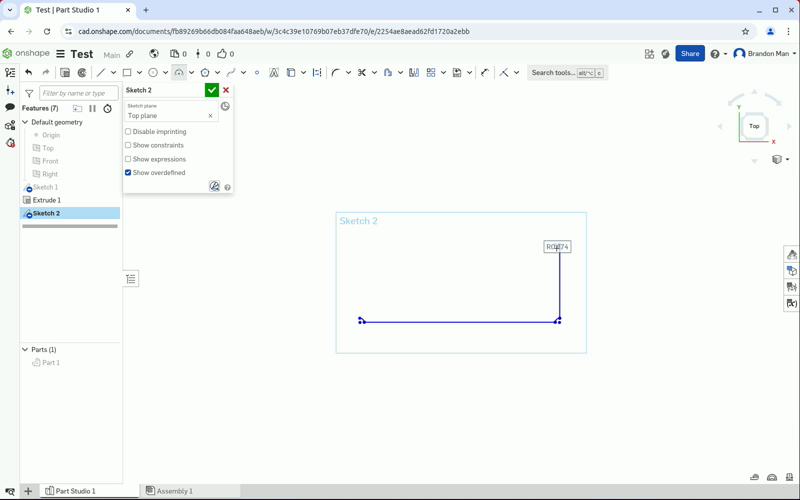
key_up(shift)
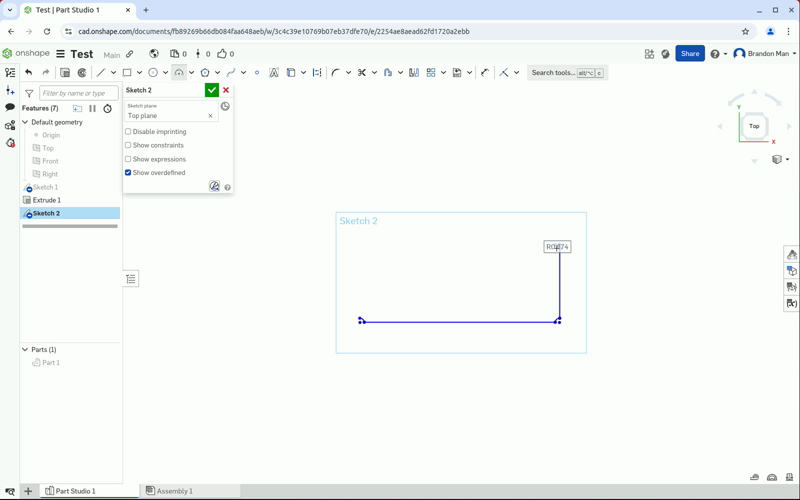
key(esc)
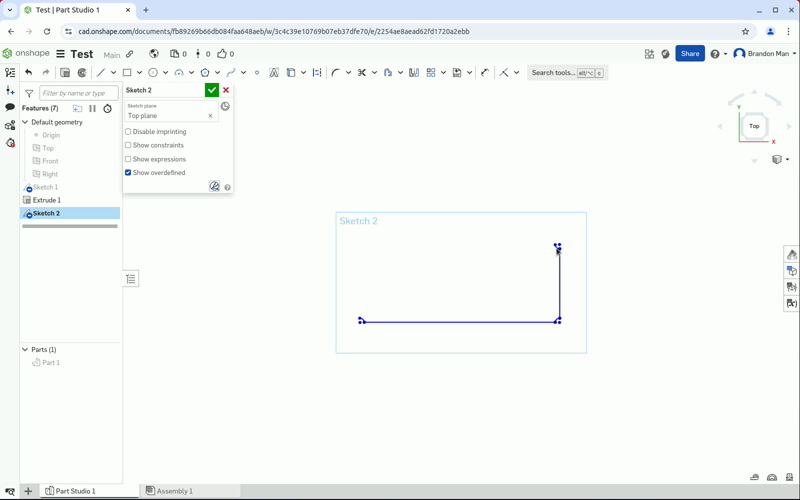
key(l)
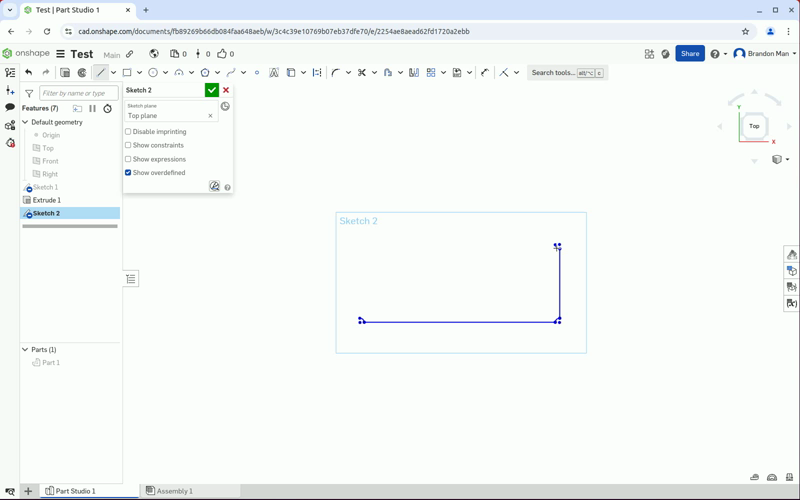
mouse_move(555, 244)
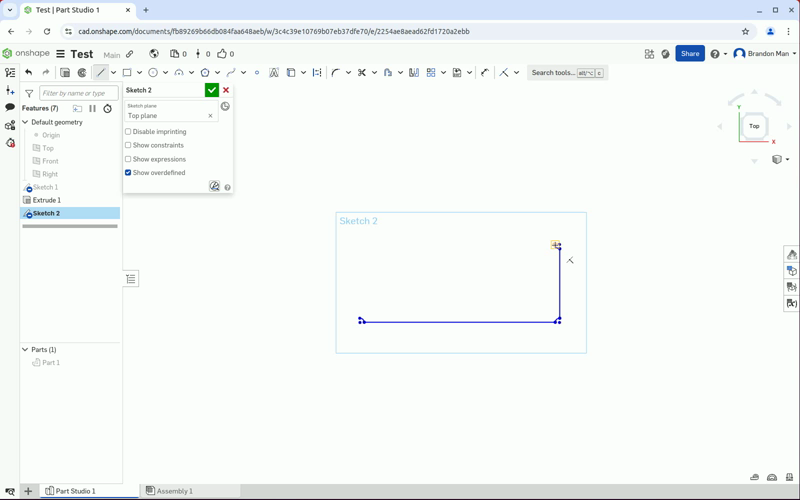
scroll(6)
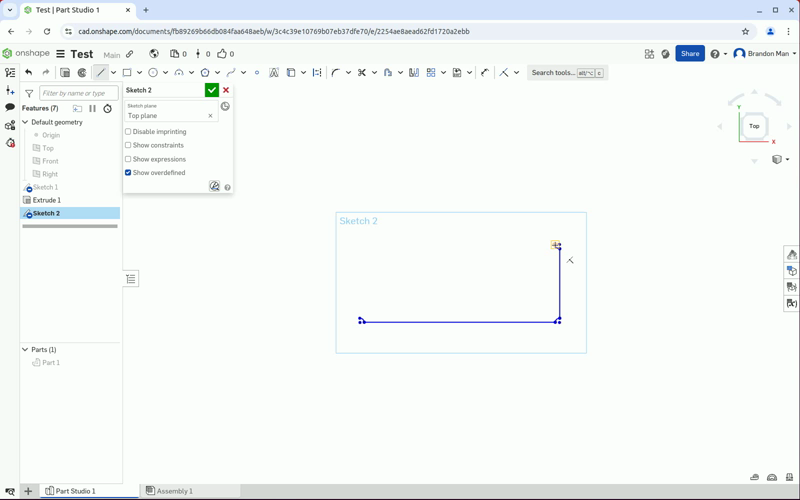
scroll(6)
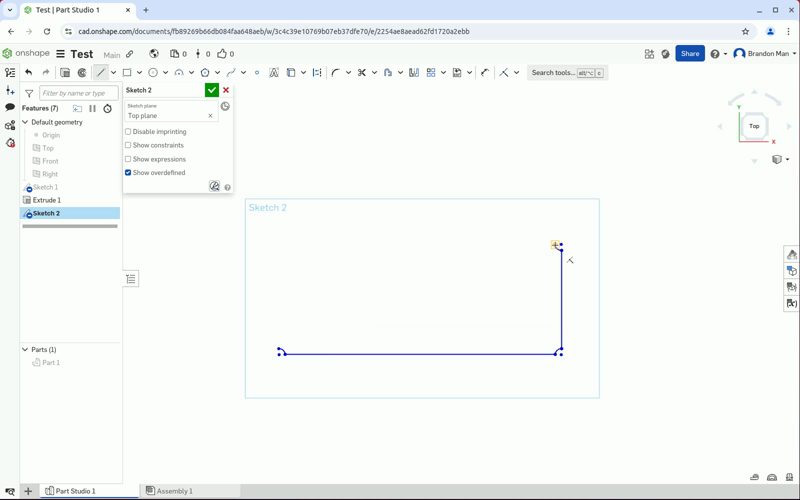
scroll(6)
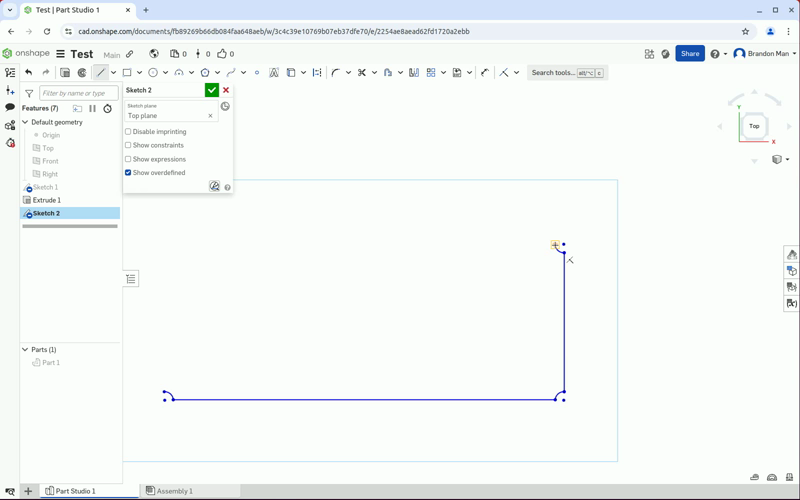
scroll(6)
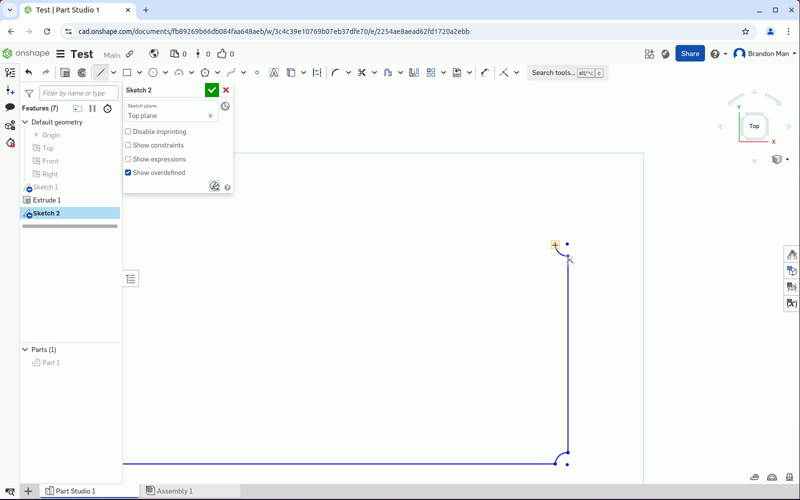
scroll(6)
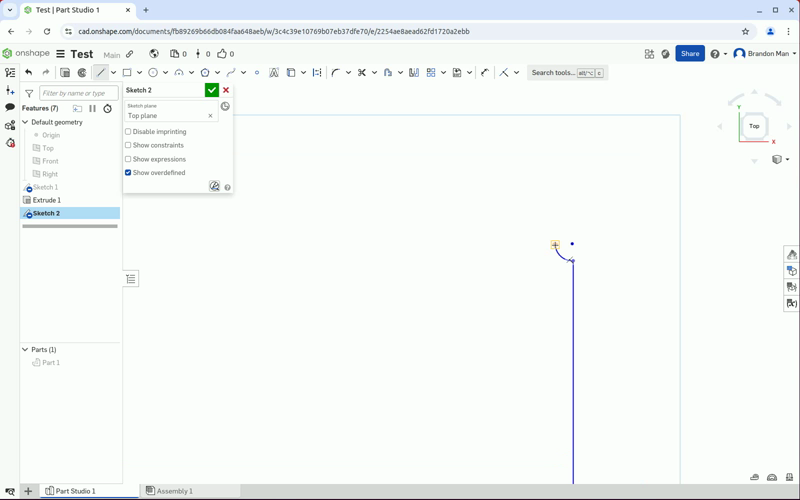
scroll(6)
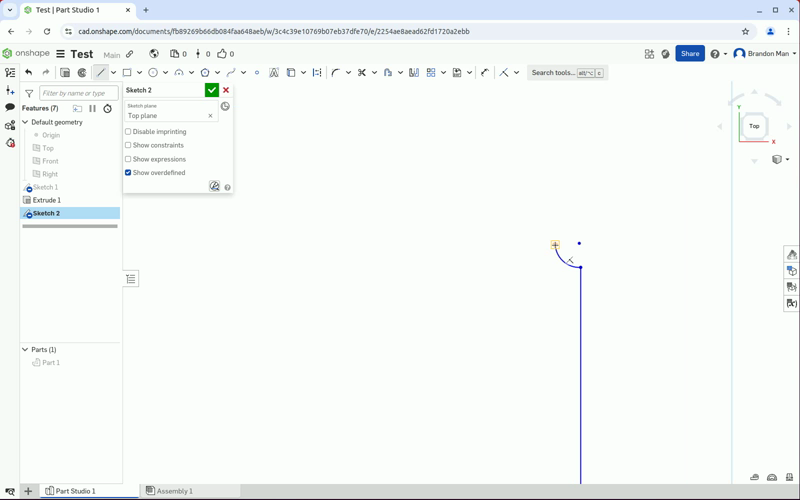
scroll(6)
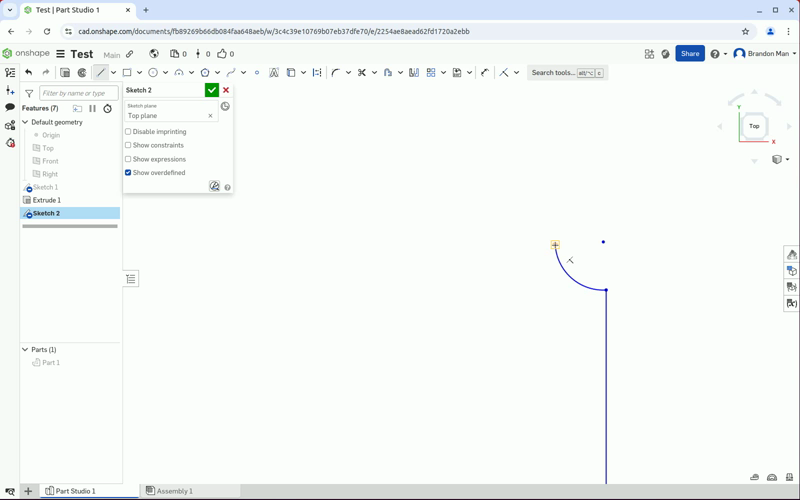
click(555, 244)
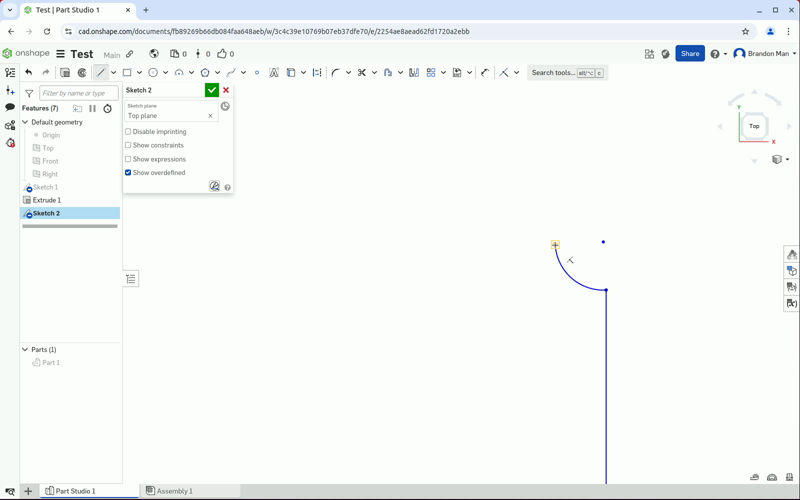
scroll(-6)
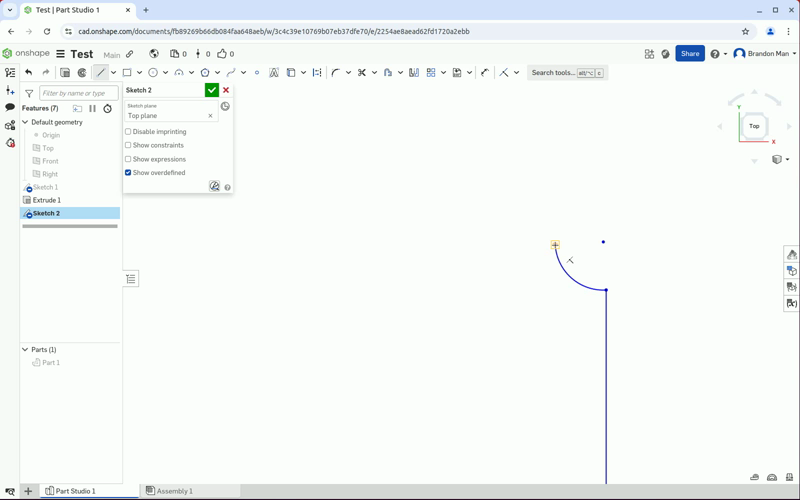
scroll(-6)
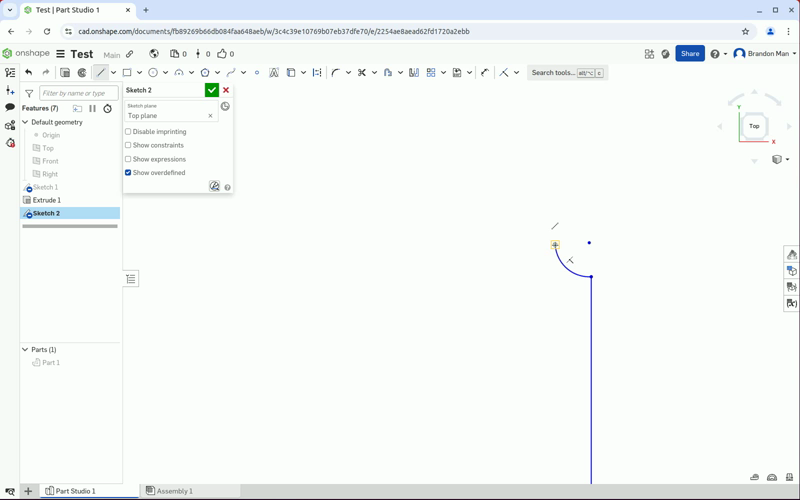
scroll(-6)
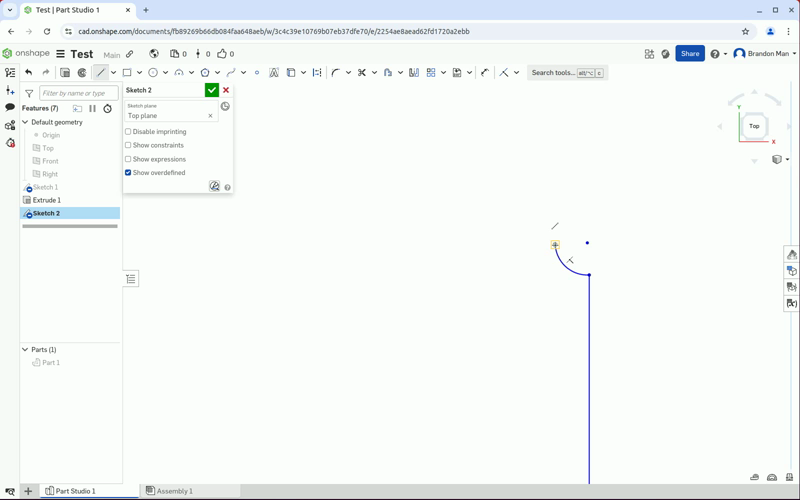
scroll(-6)
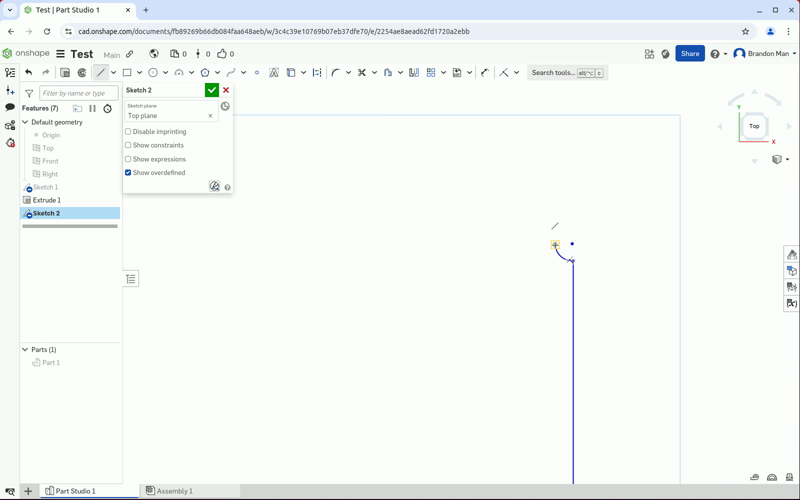
scroll(-6)
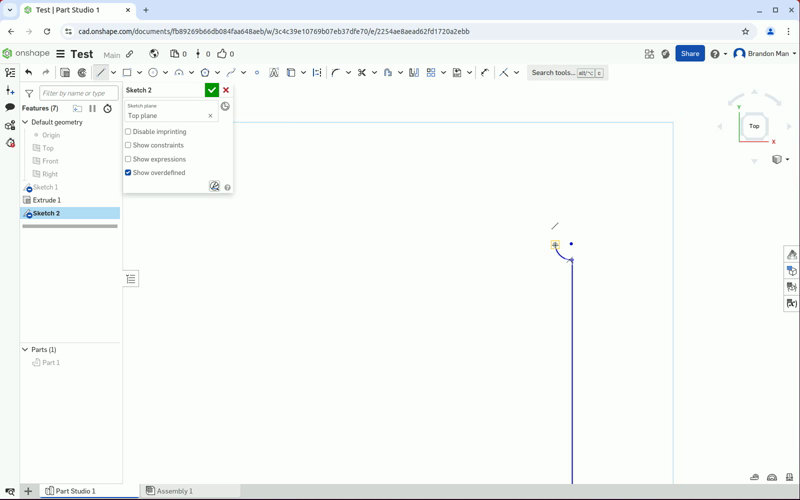
scroll(-6)
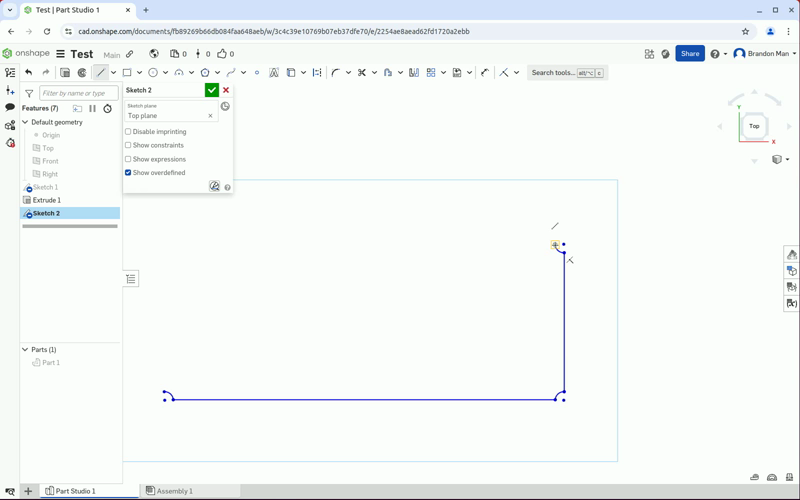
scroll(-6)
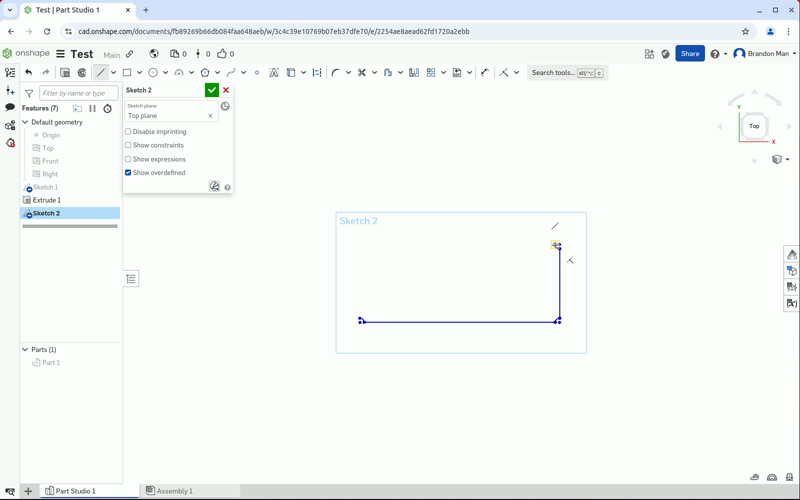
key_down(shift)
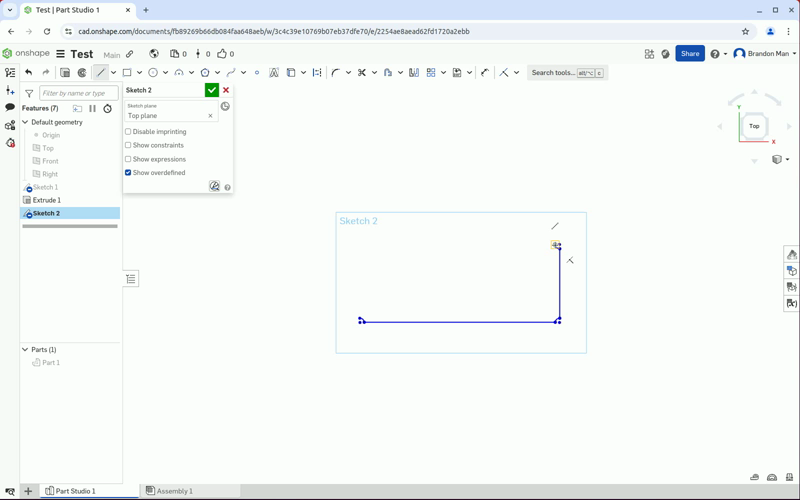
mouse_move(364, 244)
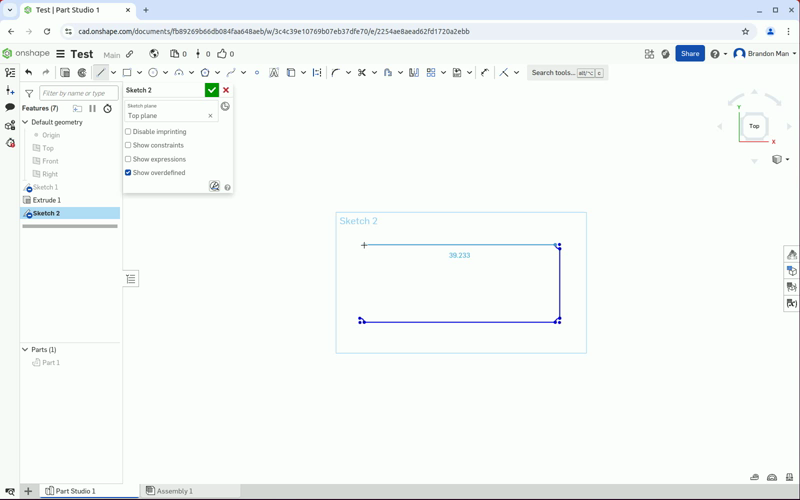
click(364, 244)
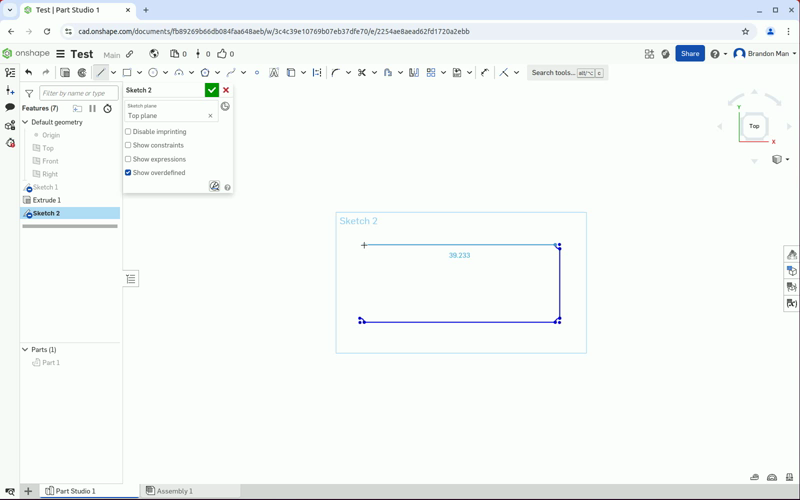
key_up(shift)
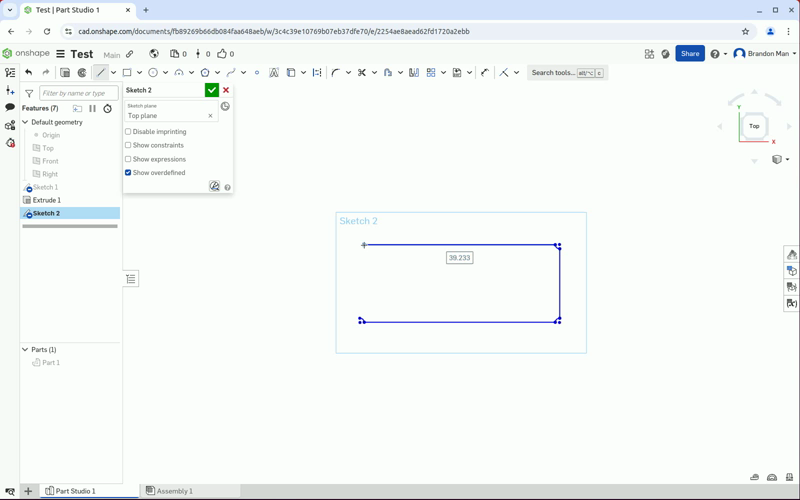
key(esc)
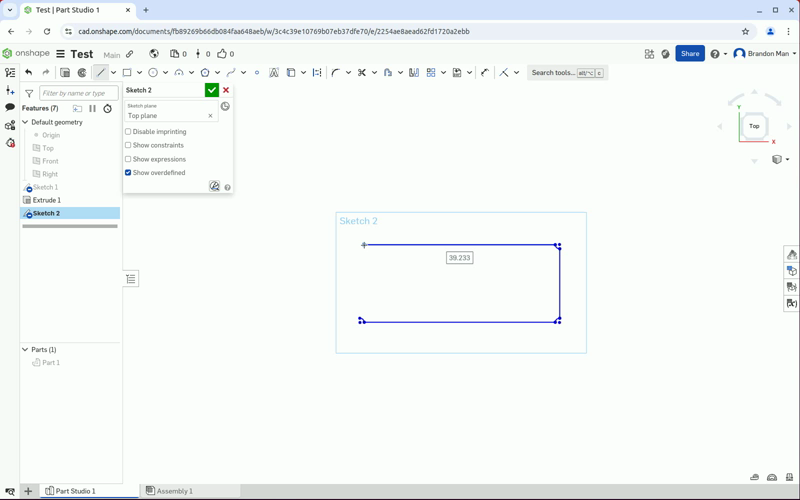
key(a)
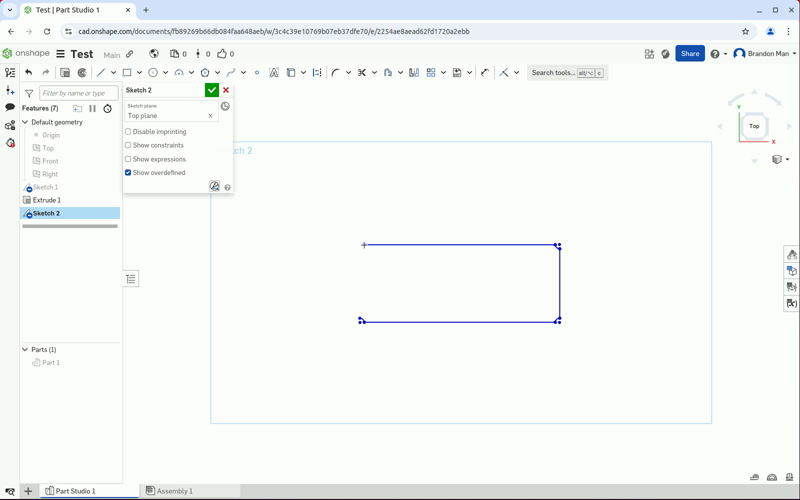
mouse_move(364, 244)
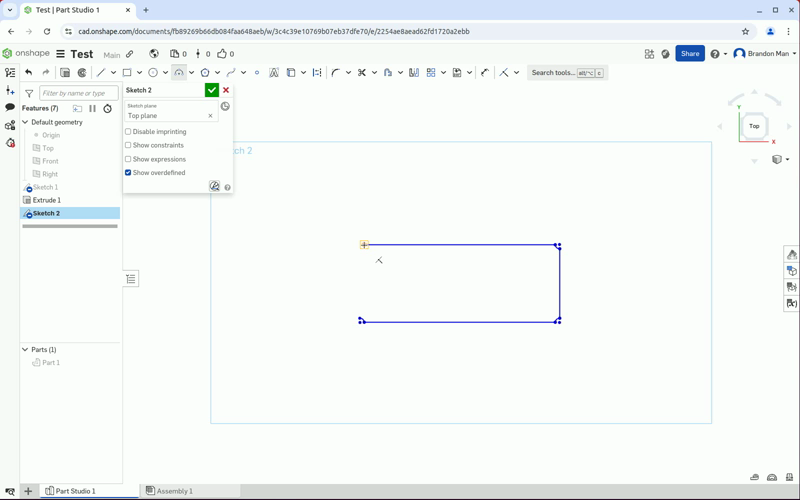
click(364, 244)
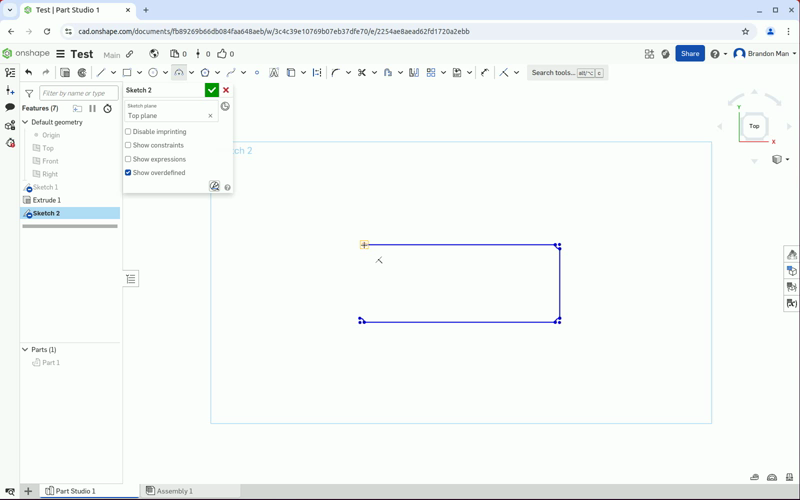
key_down(shift)
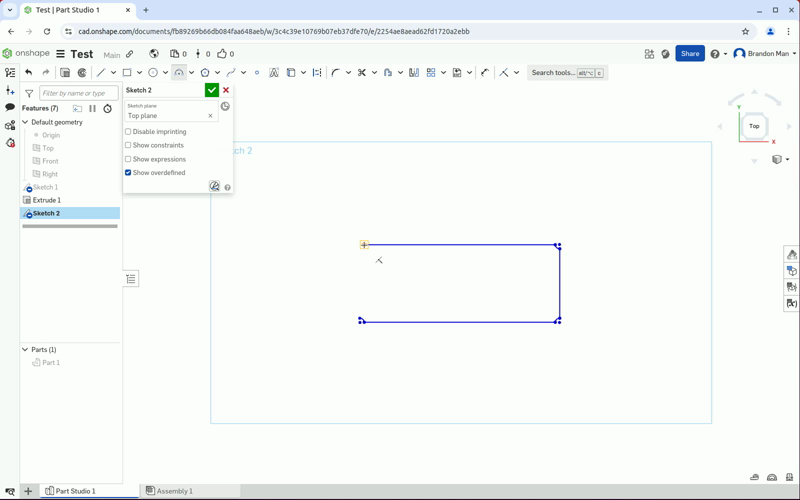
mouse_move(359, 248)
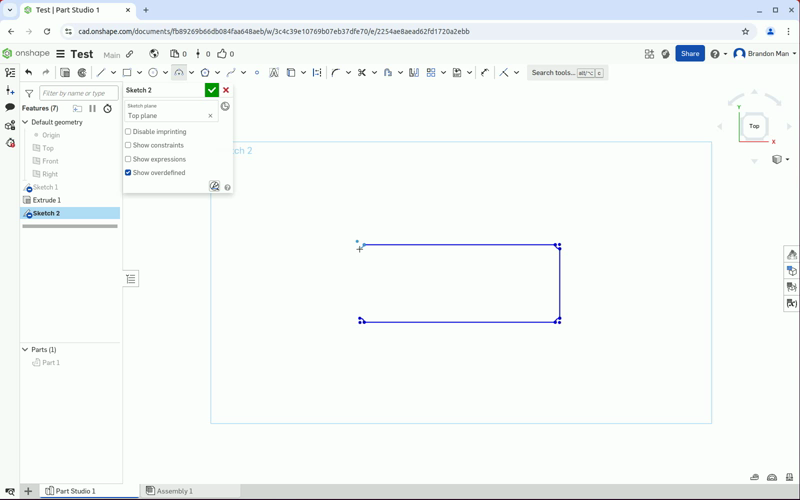
scroll(6)
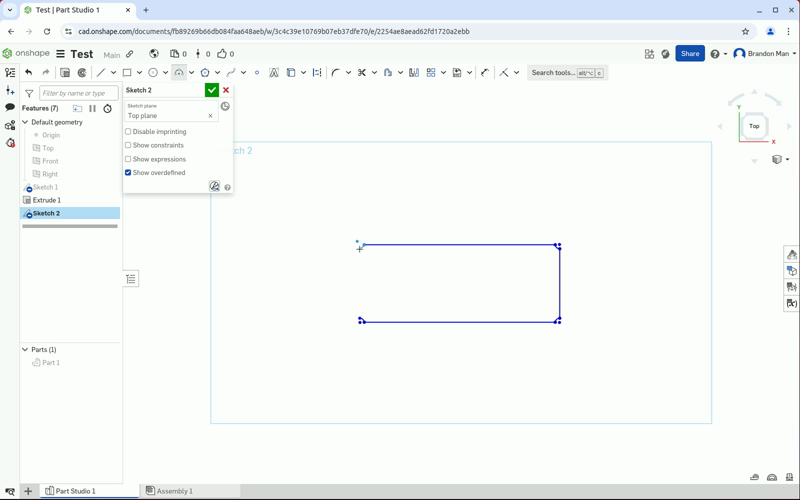
scroll(6)
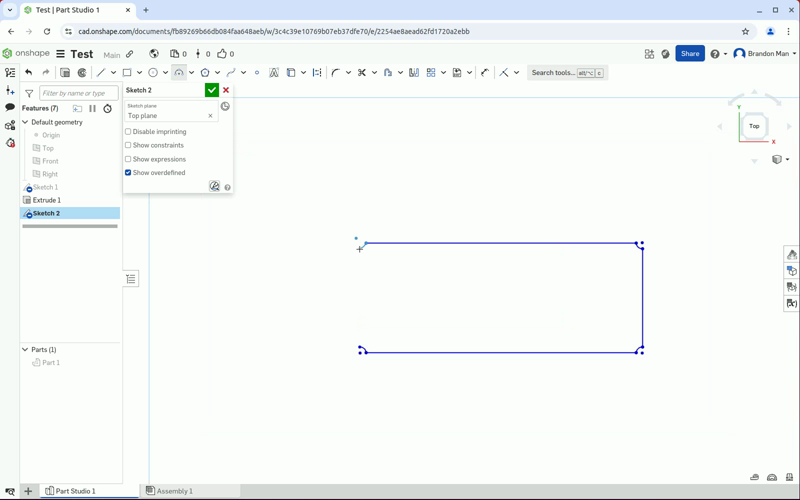
scroll(6)
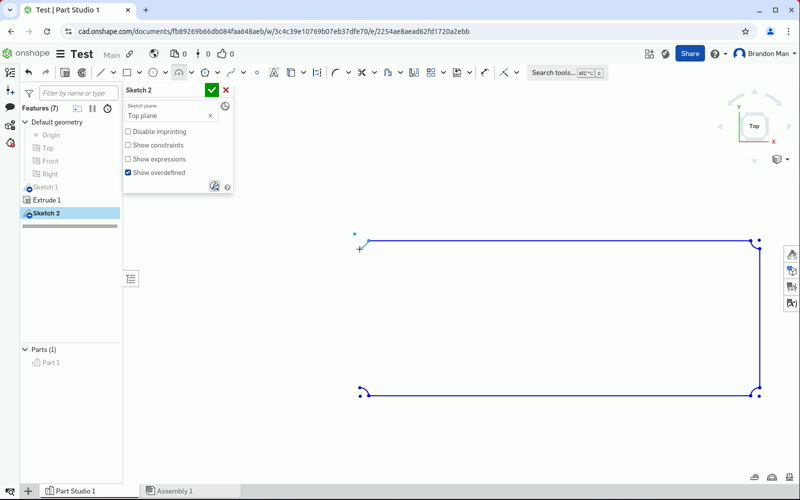
scroll(6)
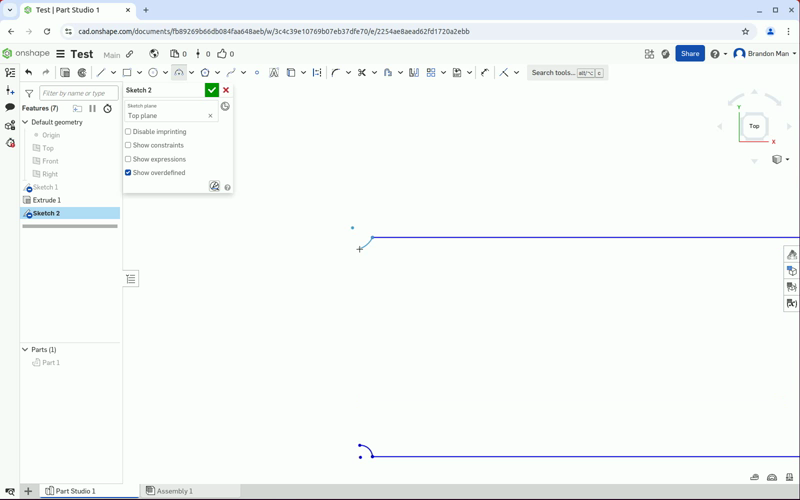
scroll(6)
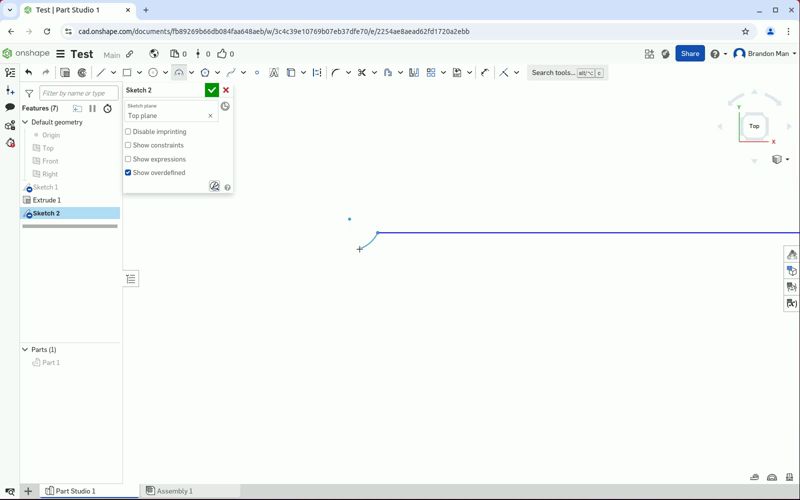
scroll(6)
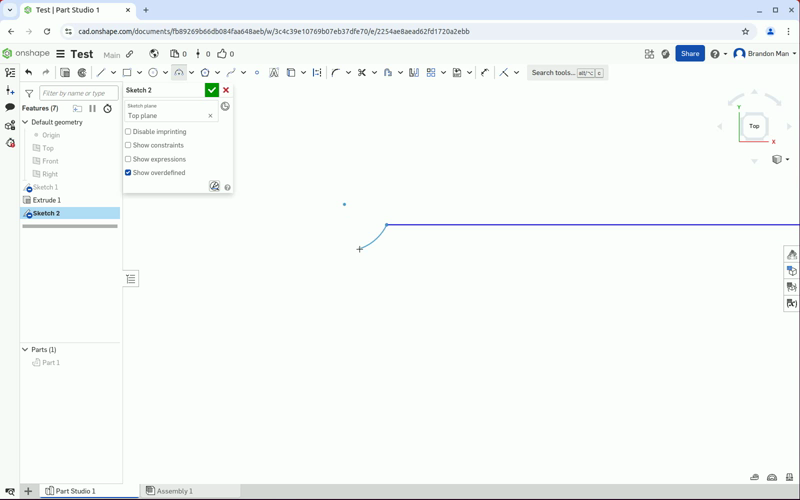
scroll(6)
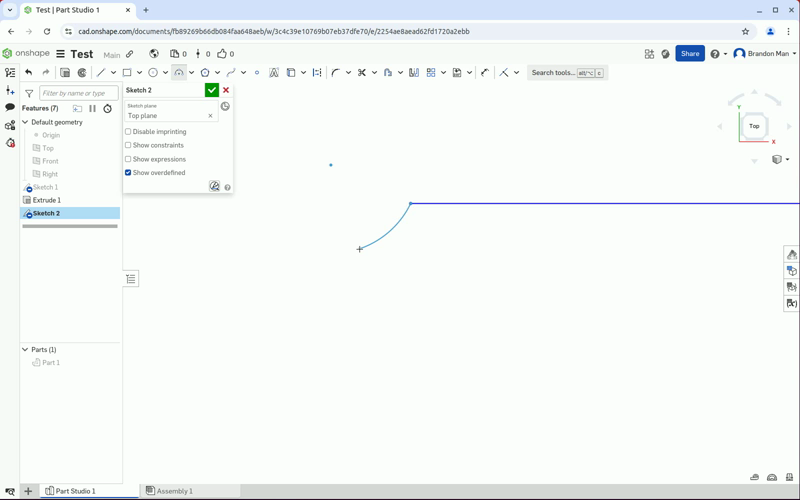
click(359, 248)
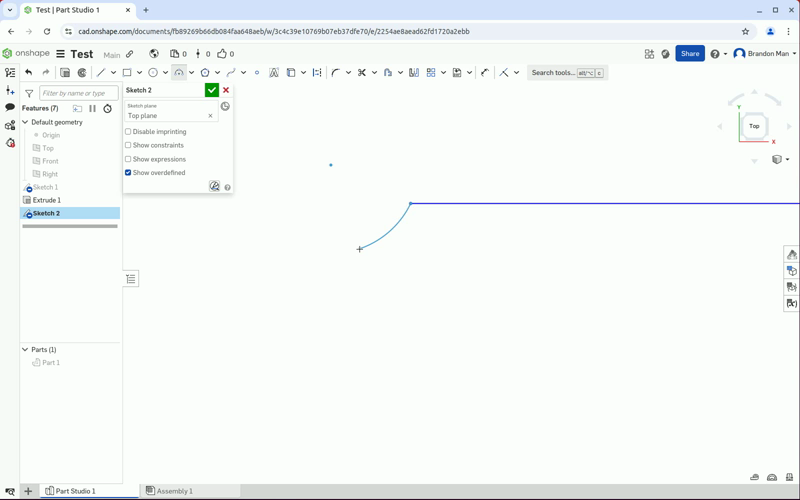
scroll(-6)
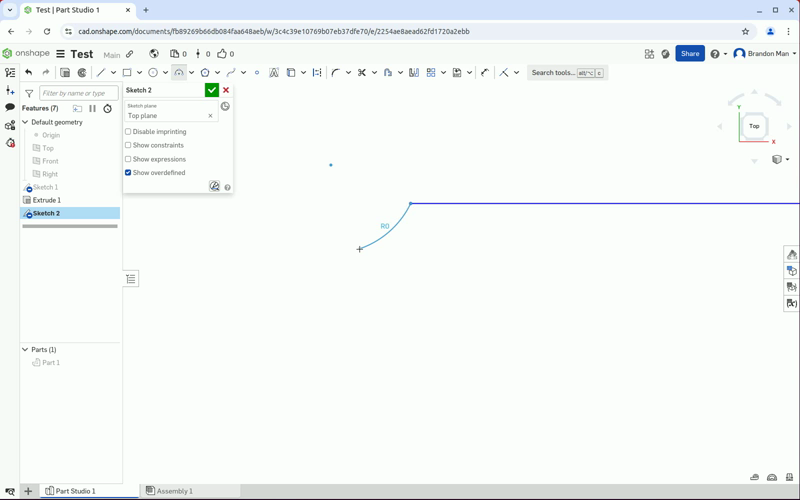
scroll(-6)
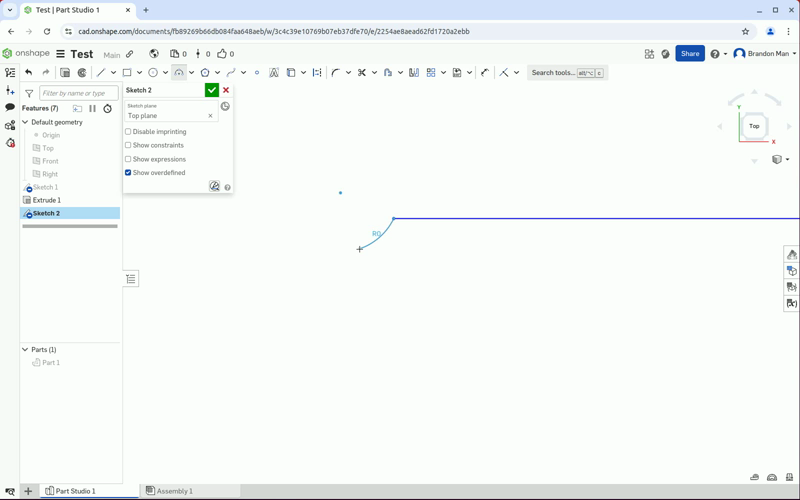
scroll(-6)
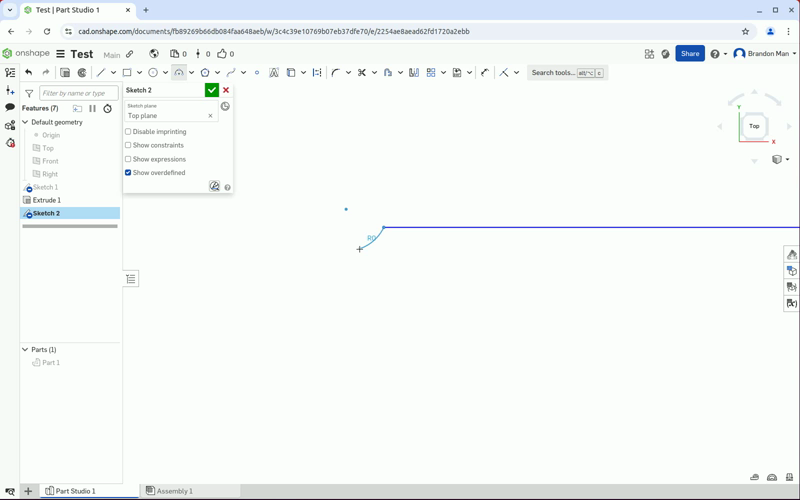
scroll(-6)
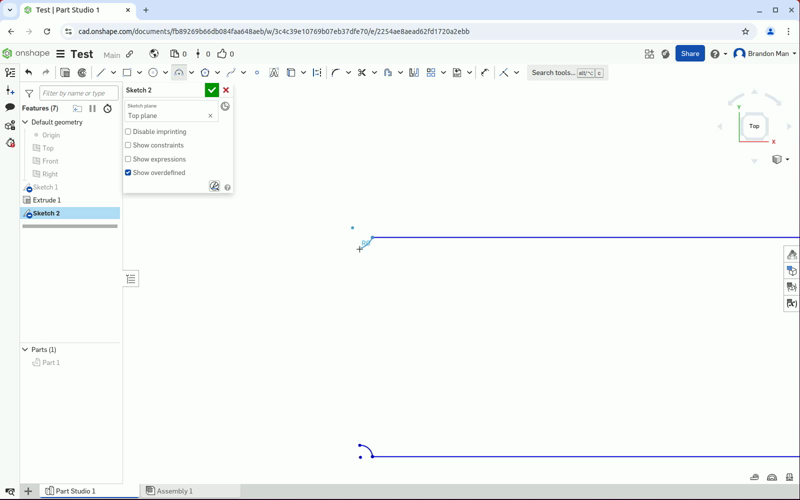
scroll(-6)
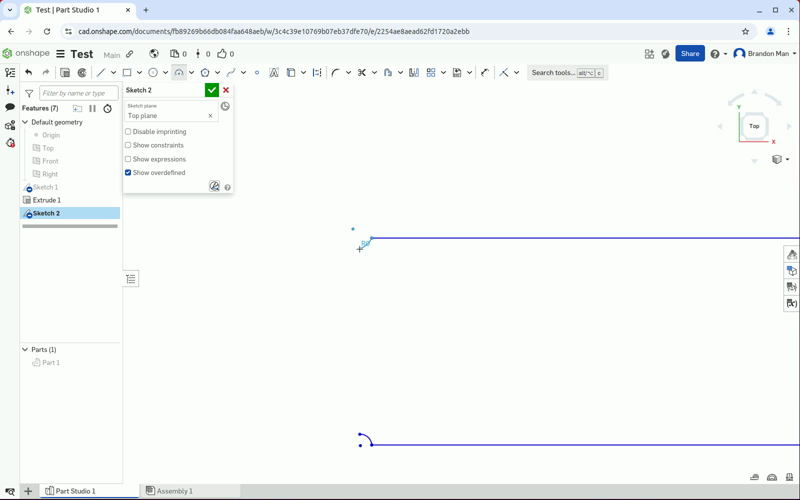
scroll(-6)
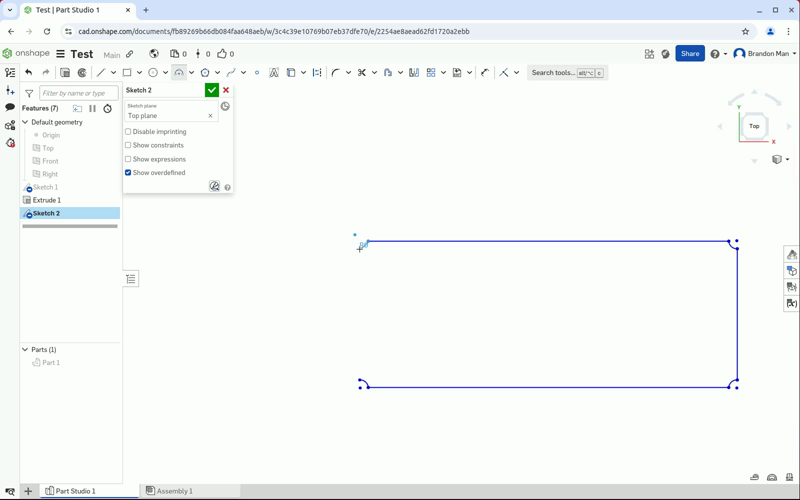
scroll(-6)
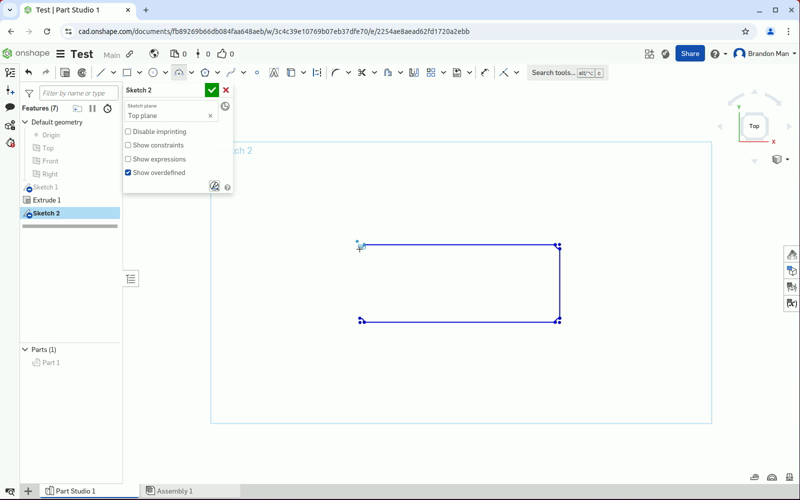
mouse_move(362, 247)
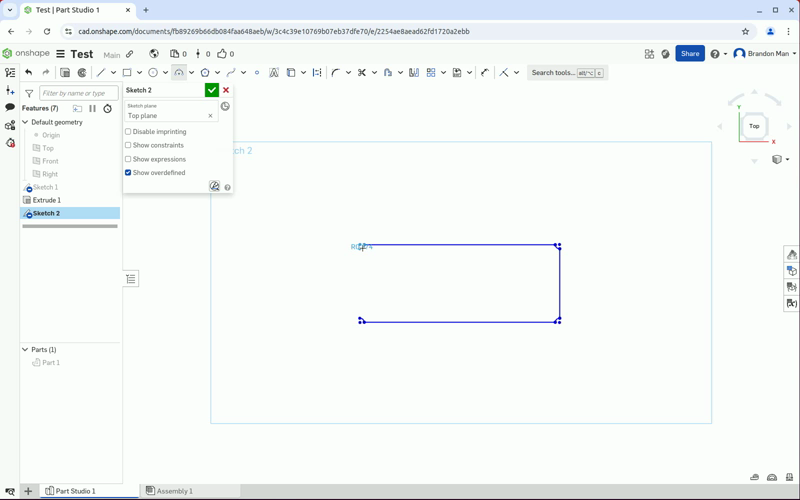
scroll(6)
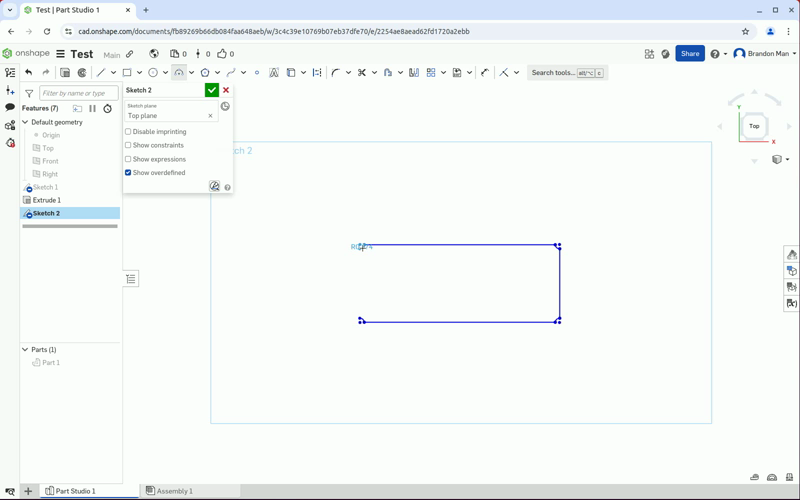
scroll(6)
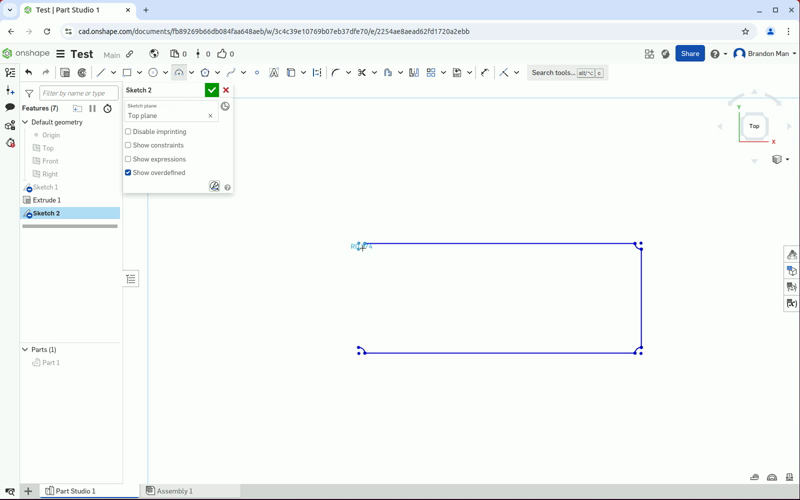
scroll(6)
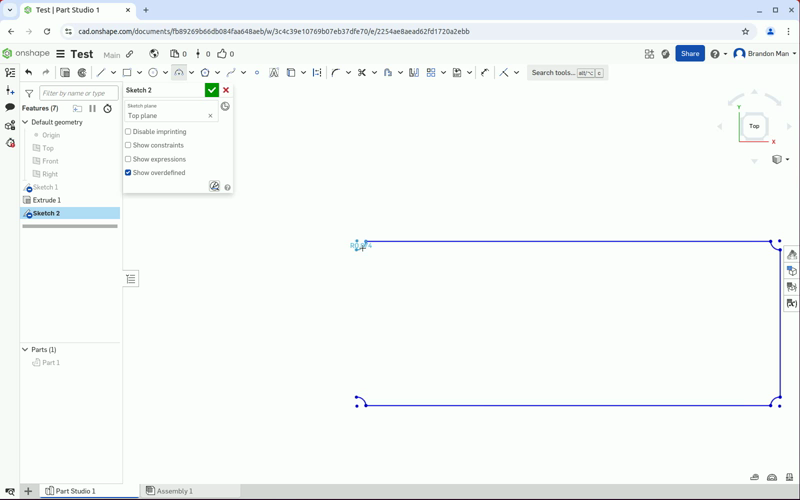
scroll(6)
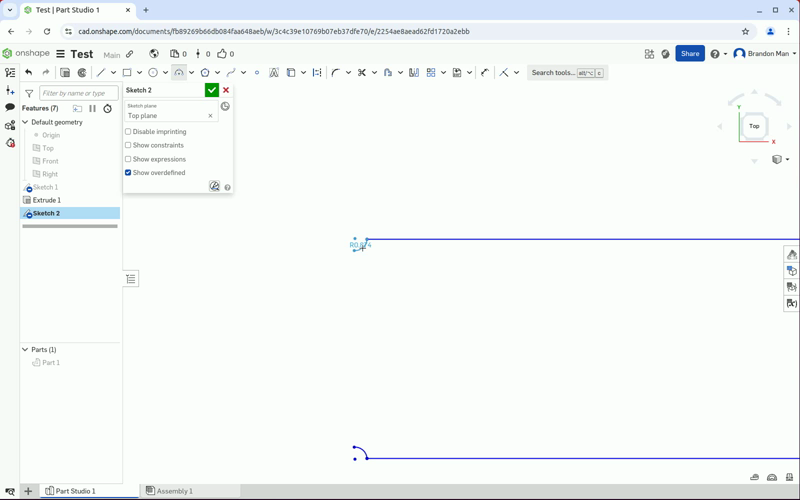
scroll(6)
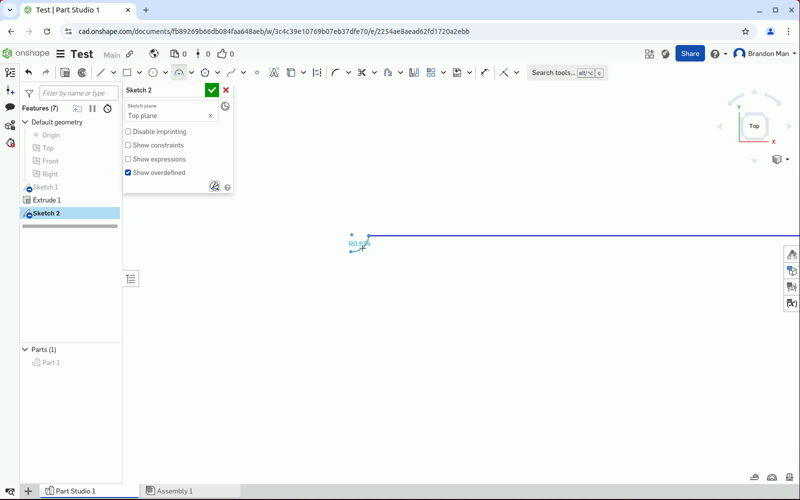
scroll(6)
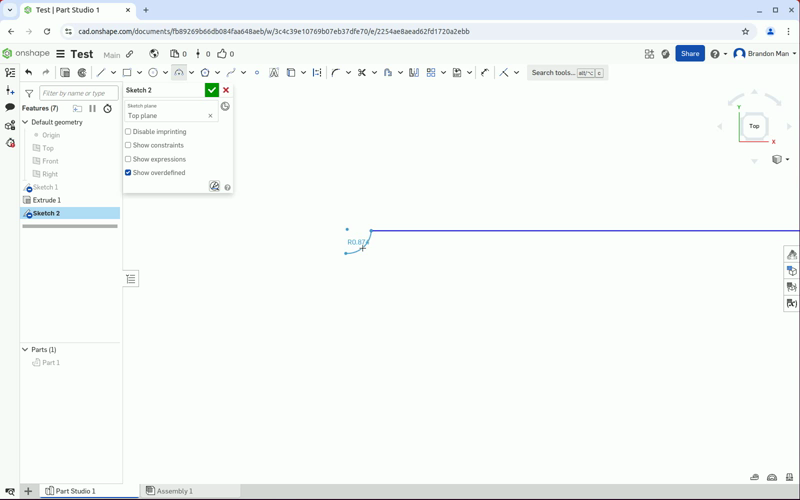
scroll(6)
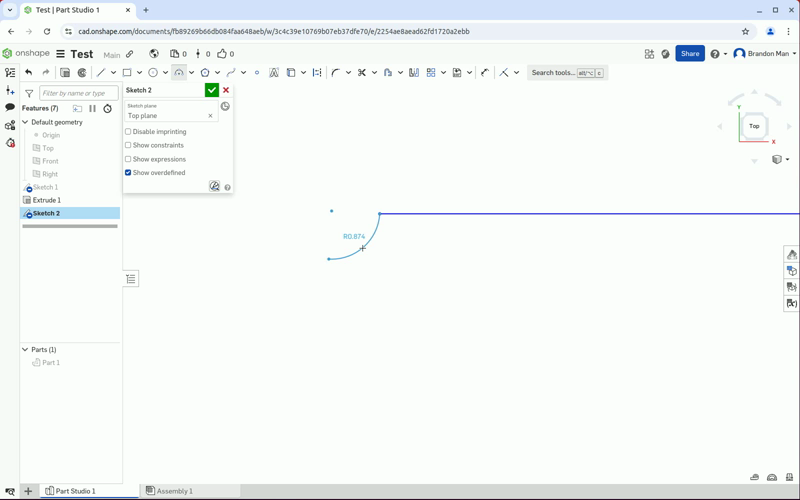
click(362, 247)
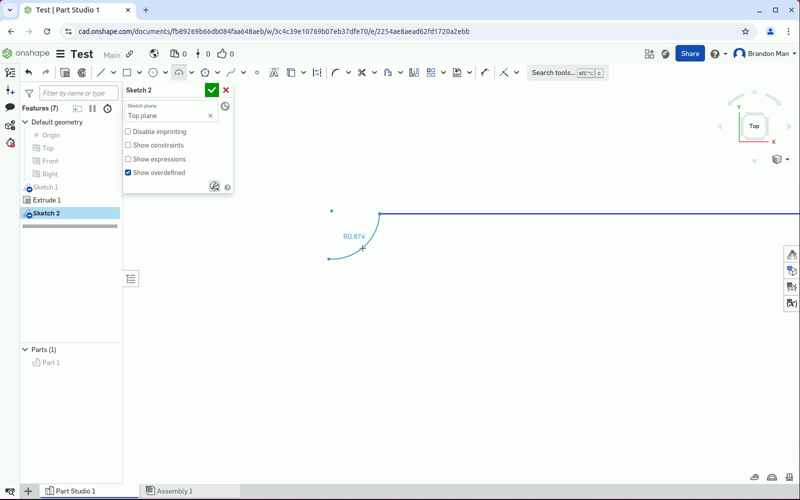
scroll(-6)
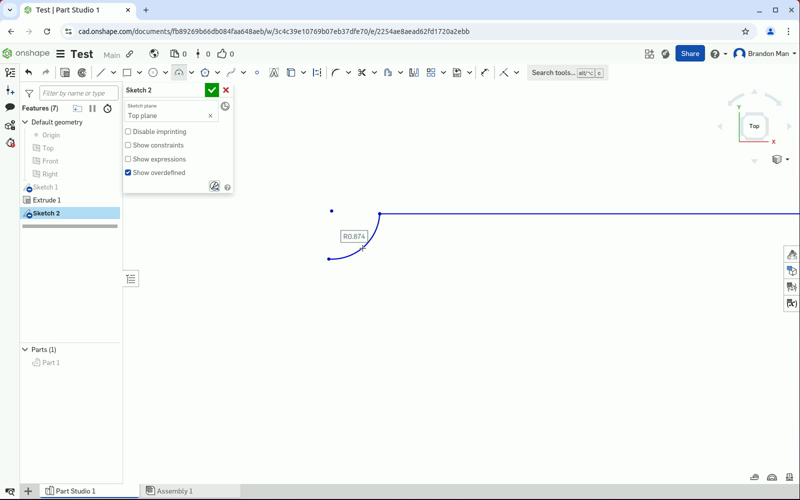
scroll(-6)
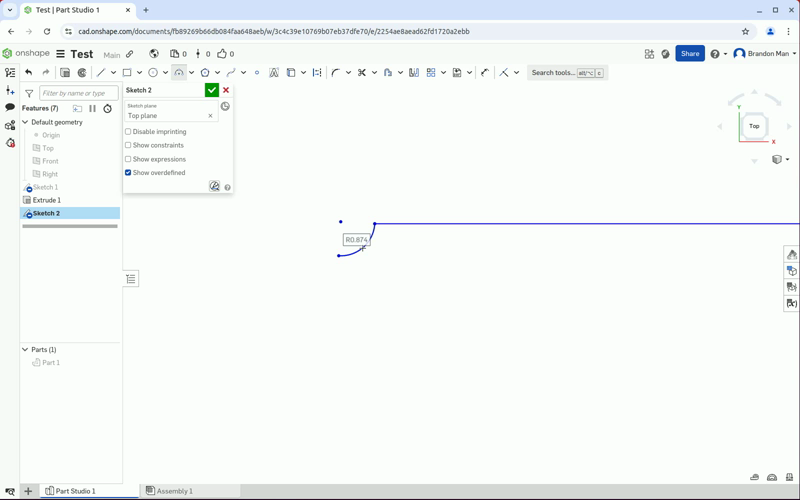
scroll(-6)
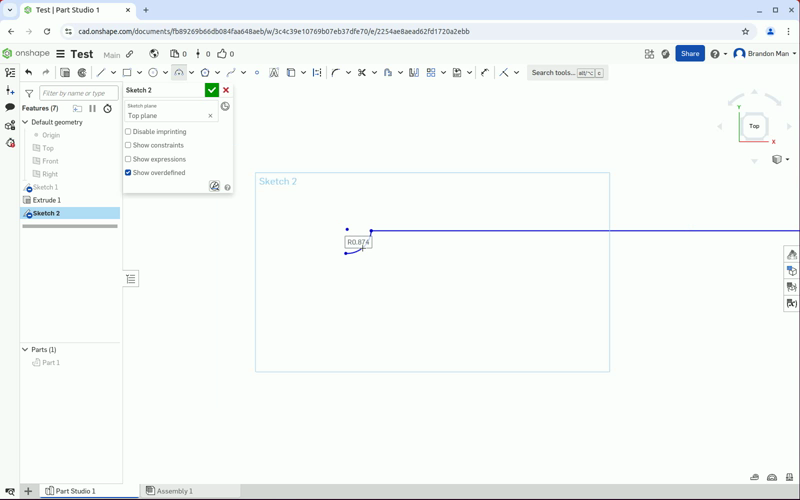
scroll(-6)
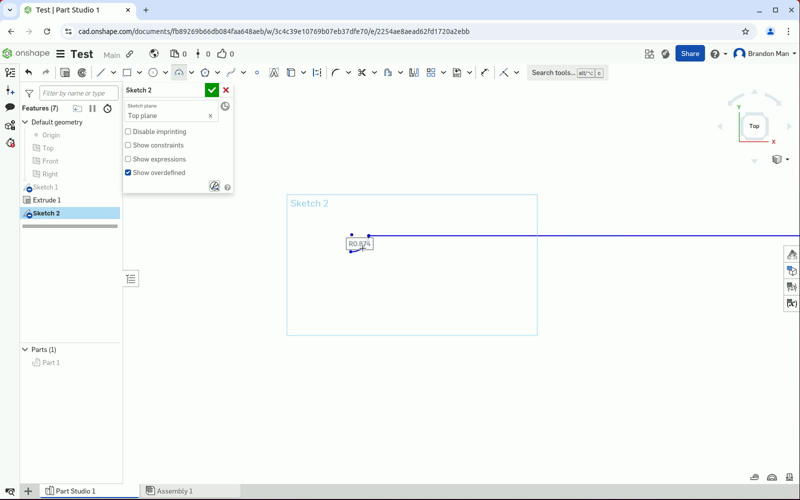
scroll(-6)
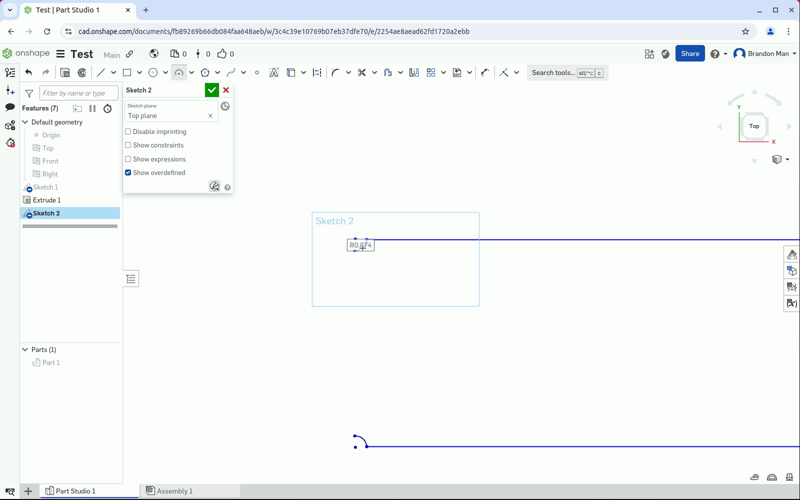
scroll(-6)
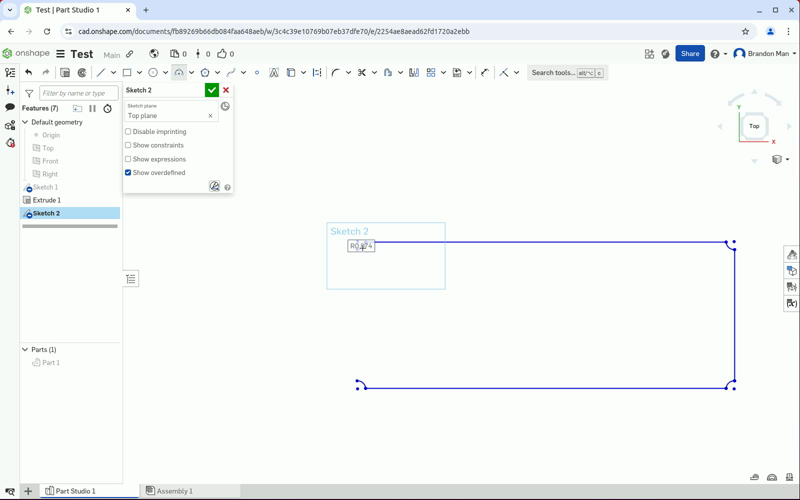
scroll(-6)
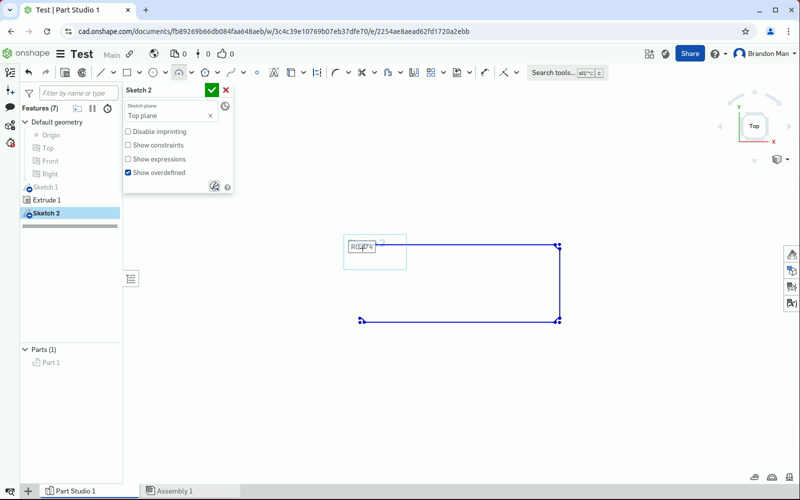
key_up(shift)
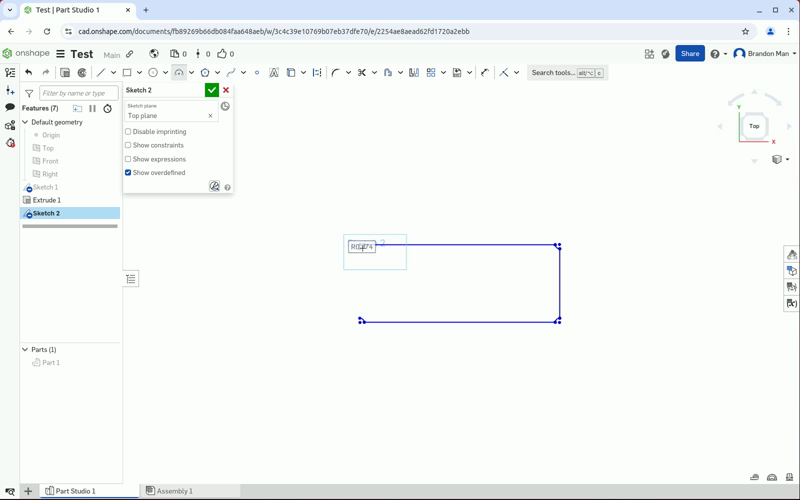
key(esc)
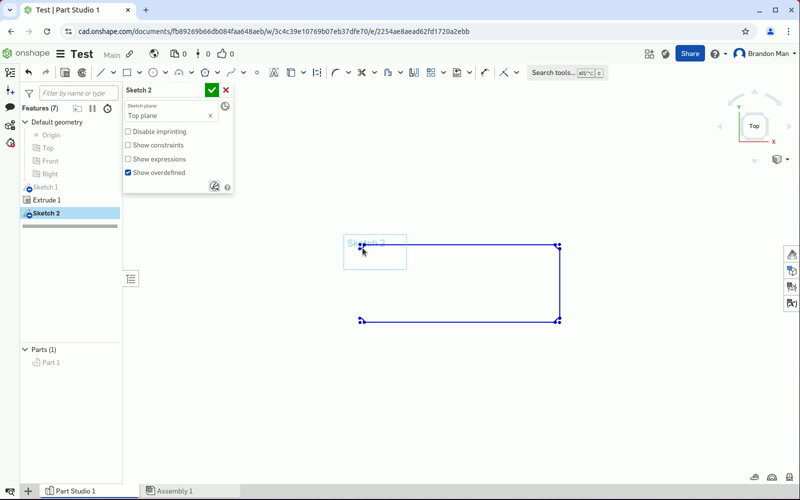
key(l)
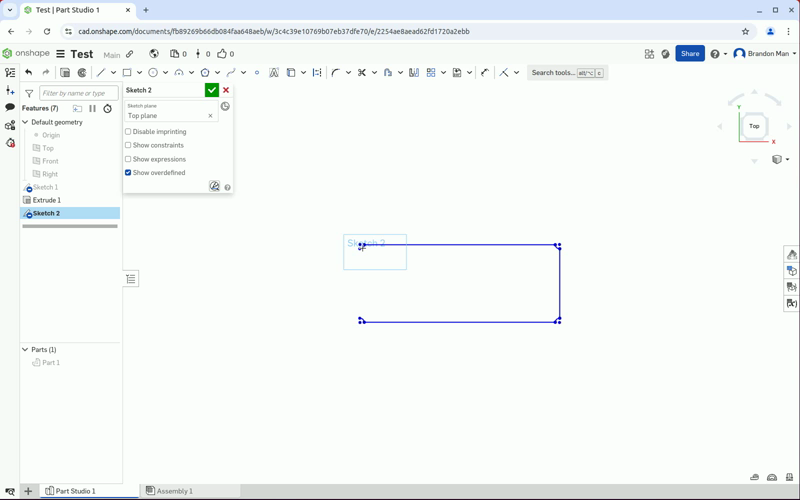
mouse_move(359, 248)
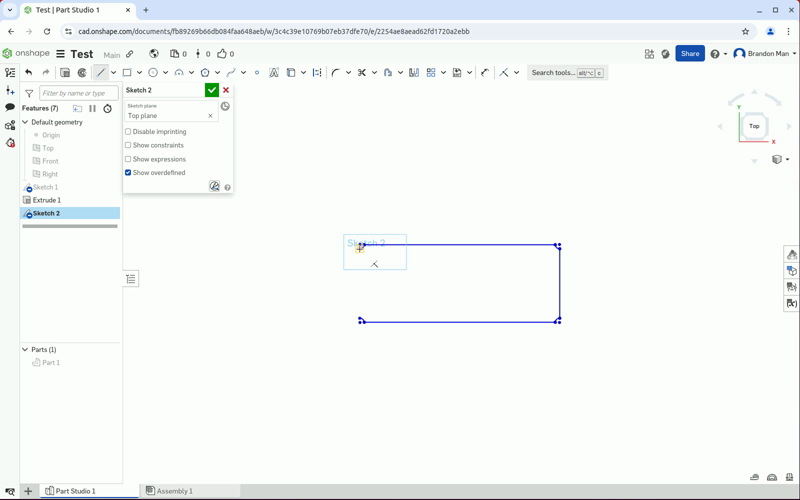
scroll(6)
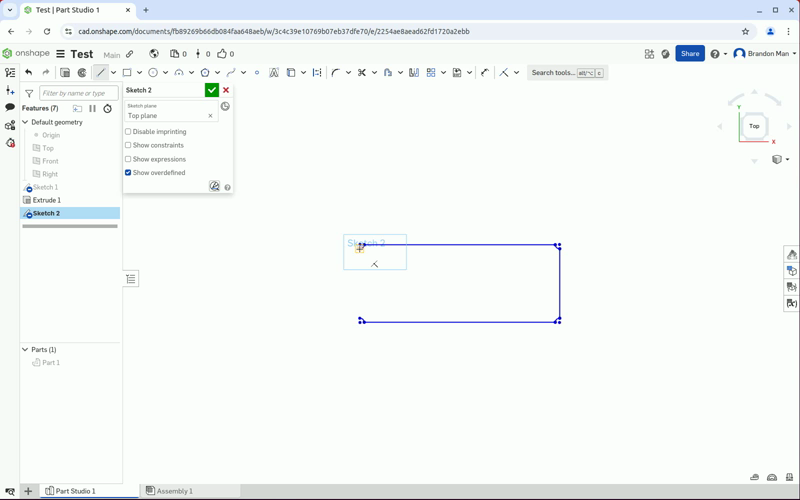
scroll(6)
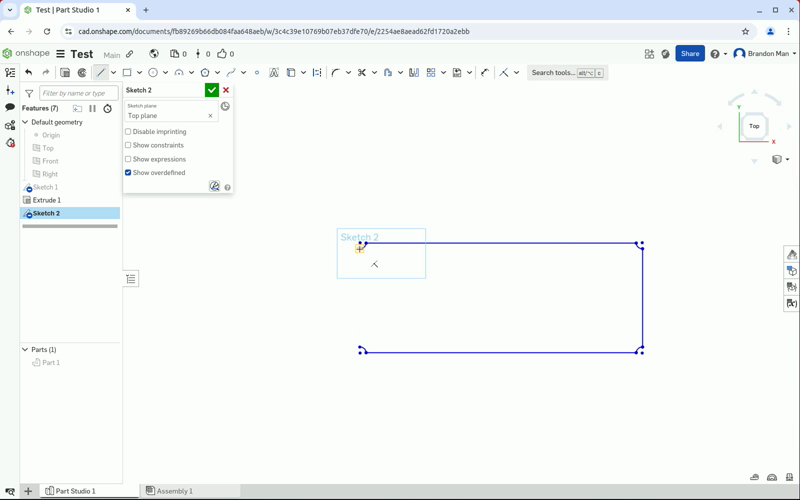
scroll(6)
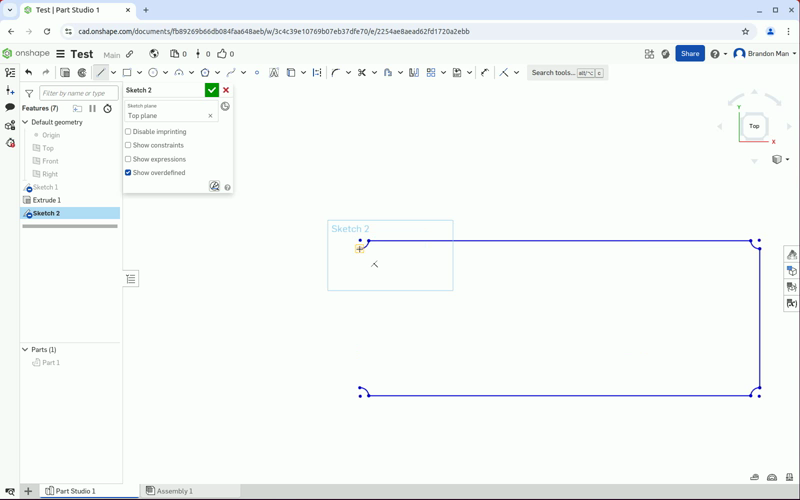
scroll(6)
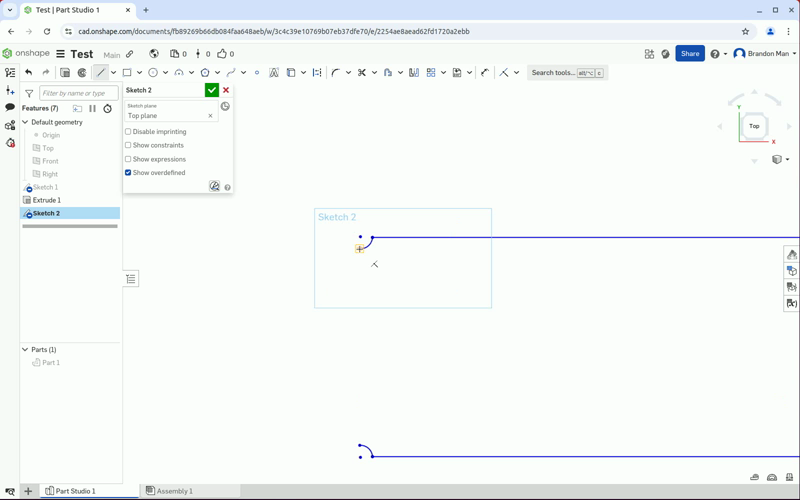
scroll(6)
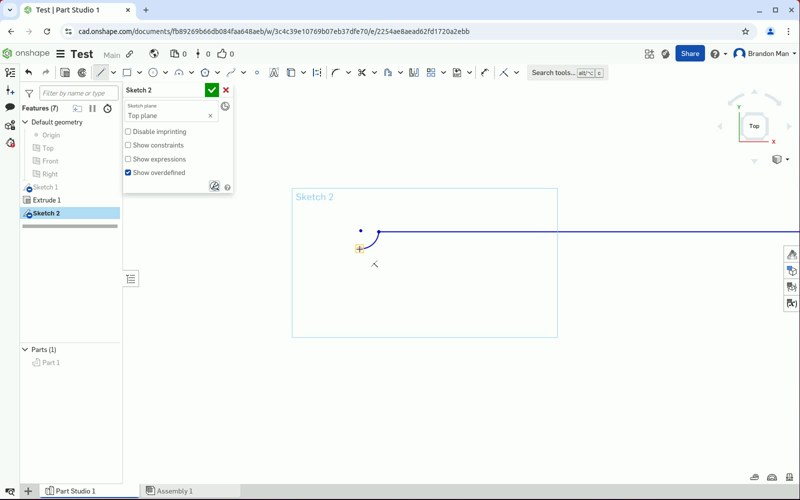
scroll(6)
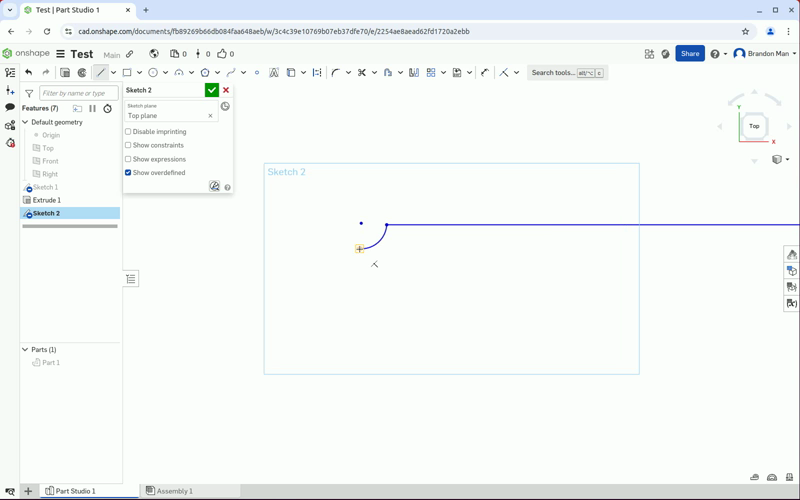
scroll(6)
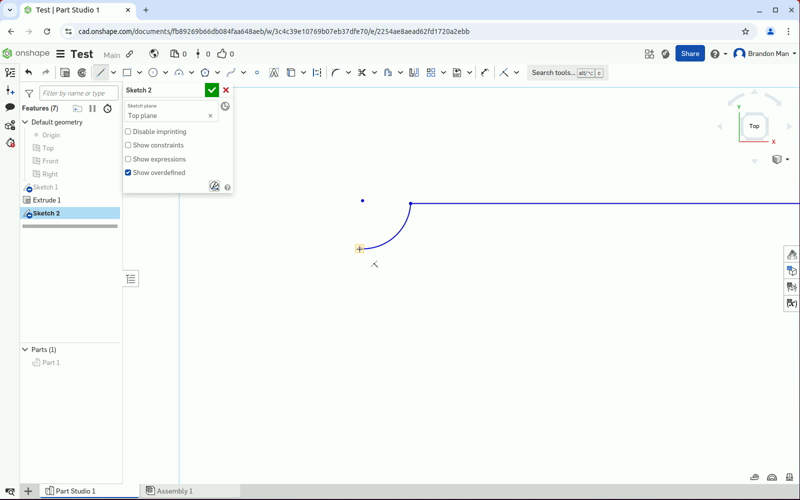
click(359, 248)
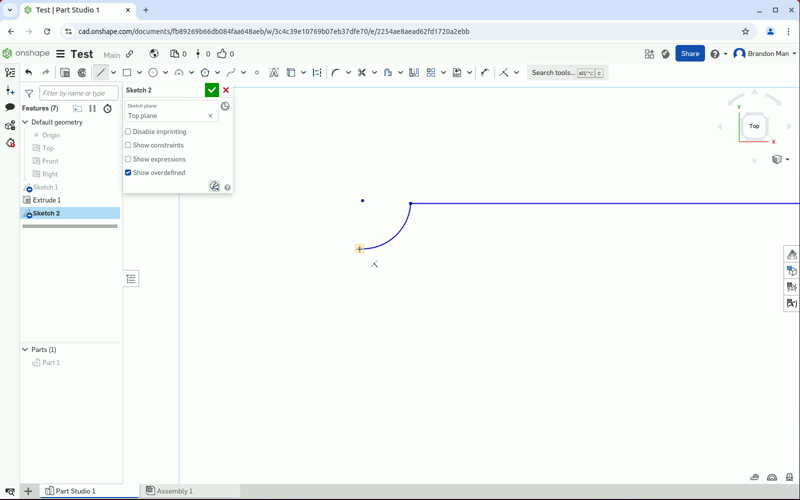
scroll(-6)
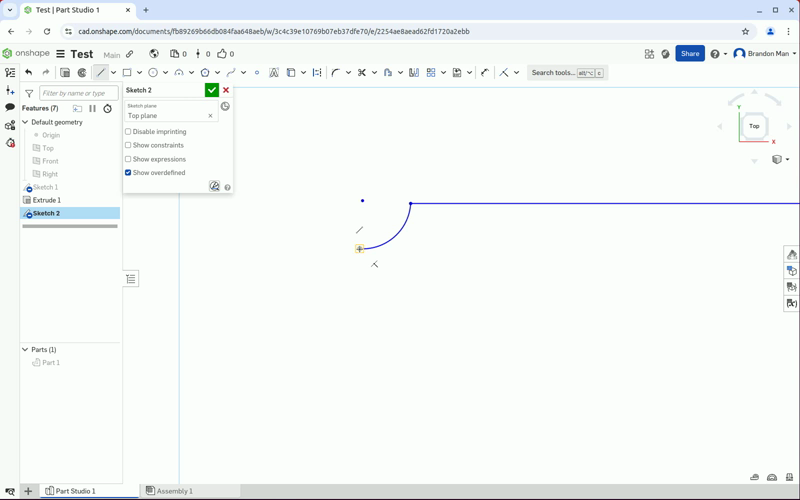
scroll(-6)
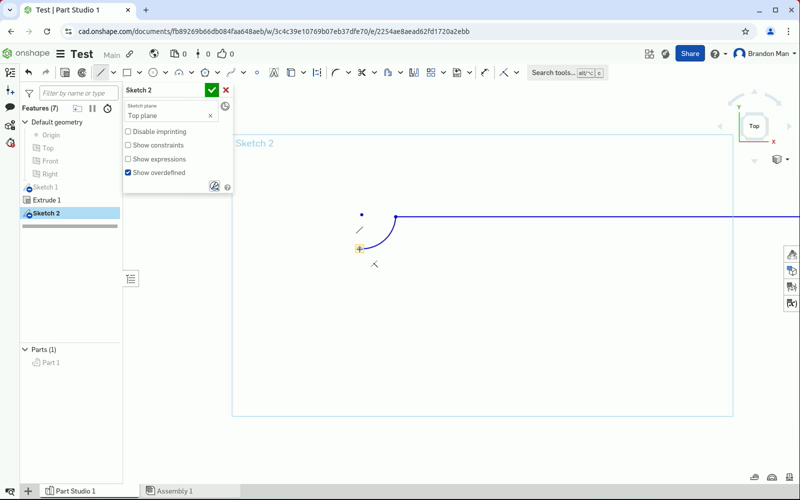
scroll(-6)
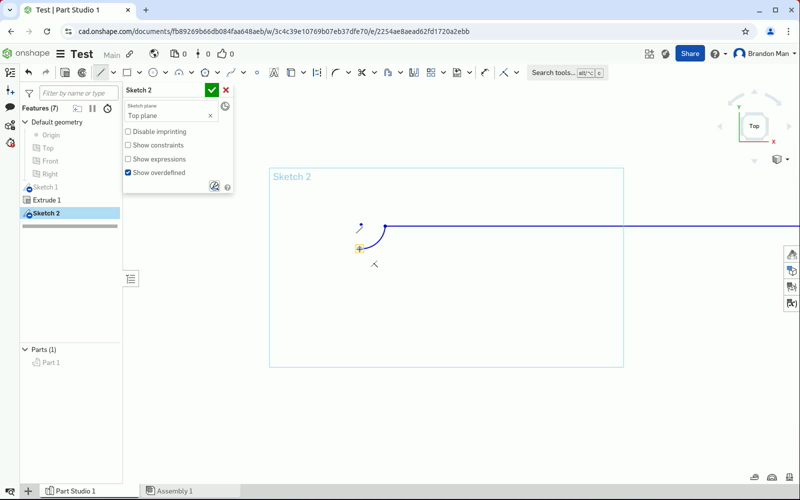
scroll(-6)
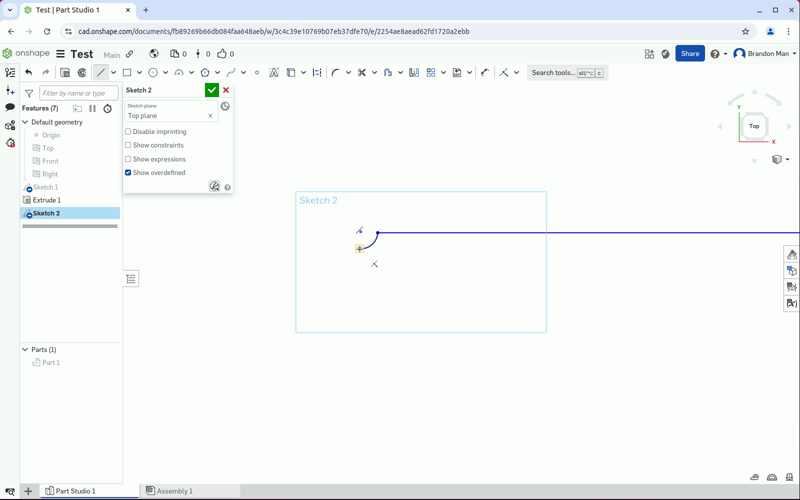
scroll(-6)
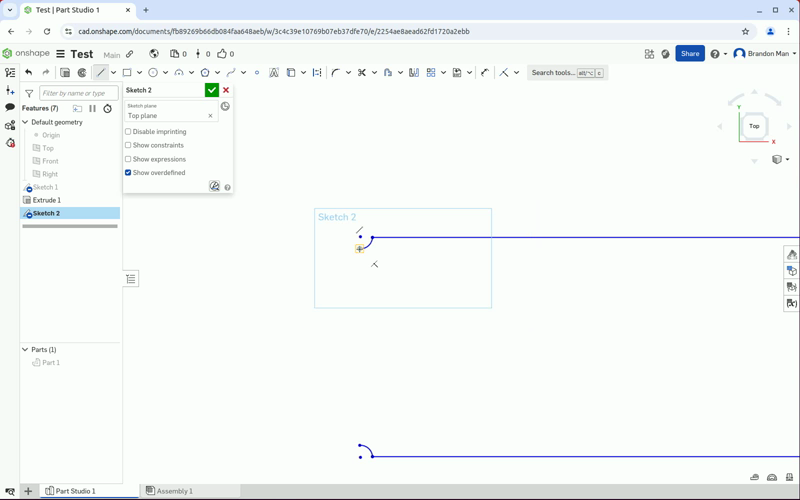
scroll(-6)
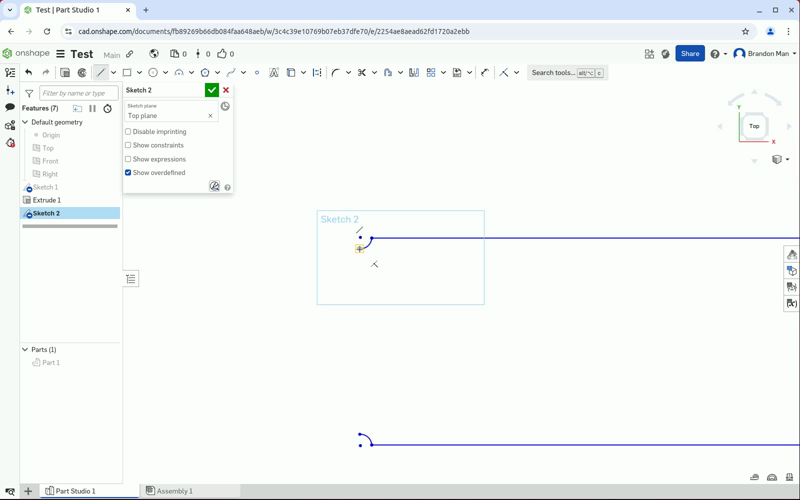
scroll(-6)
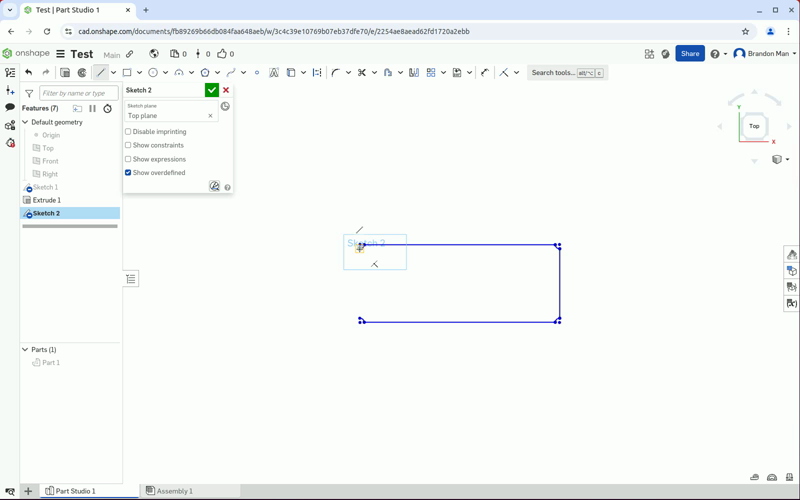
key_down(shift)
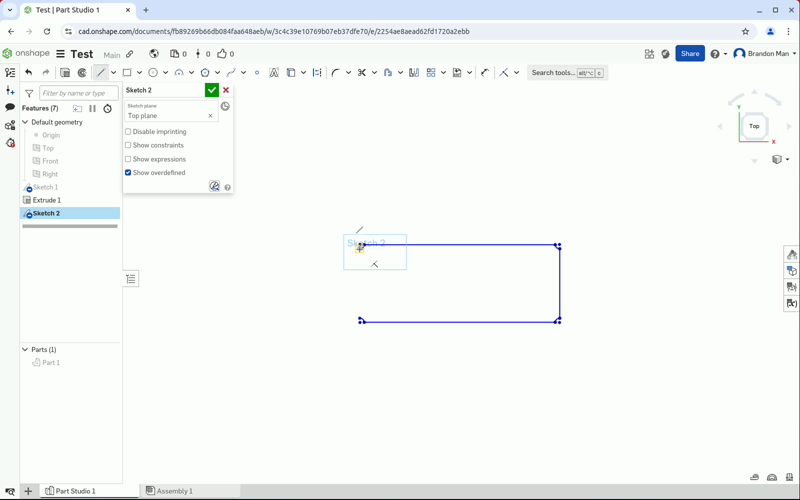
mouse_move(359, 318)
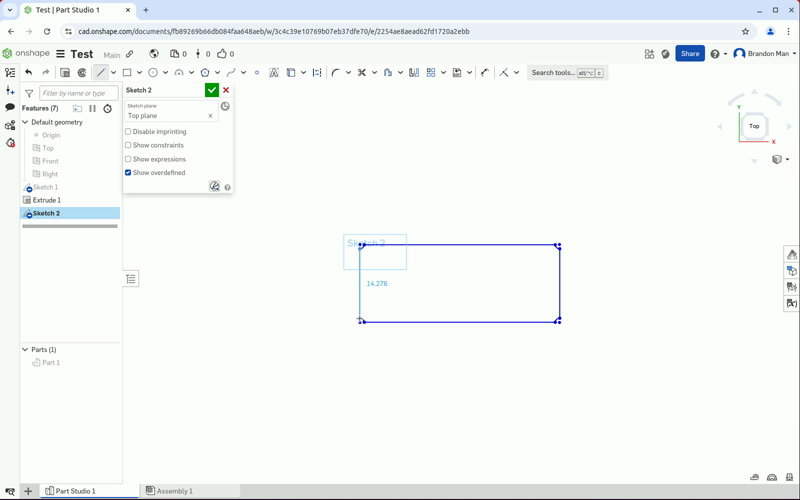
scroll(6)
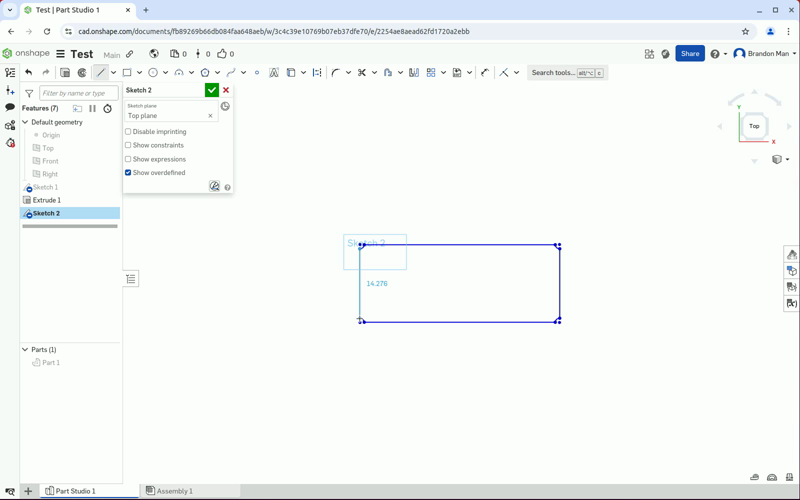
scroll(6)
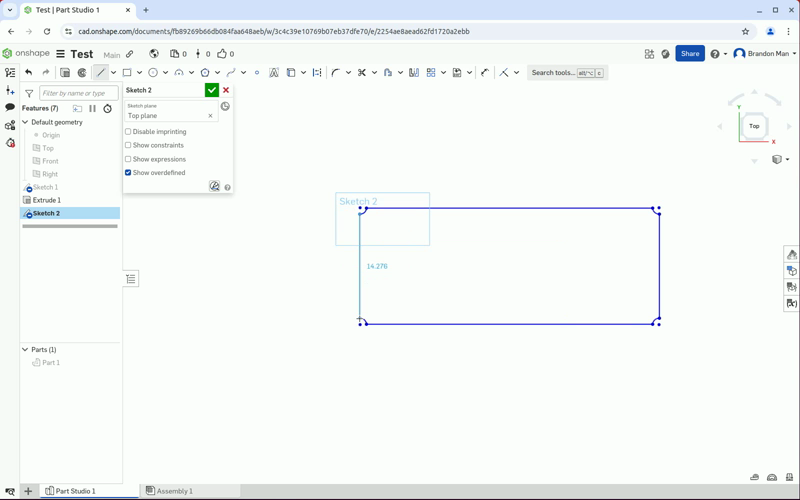
scroll(6)
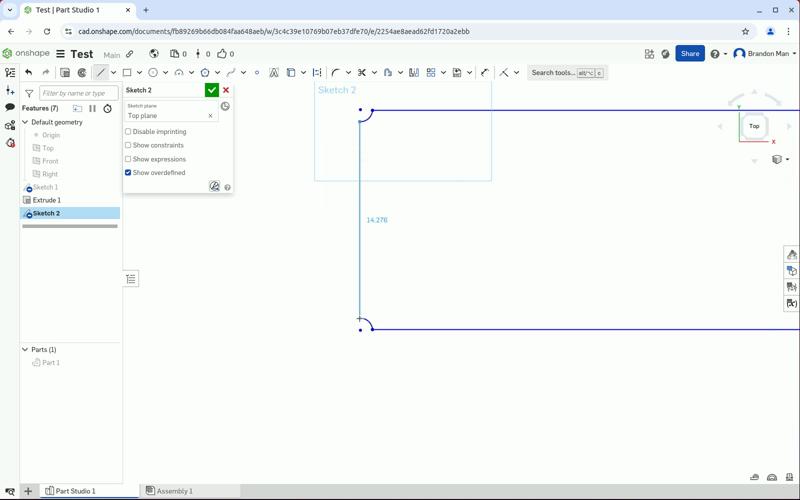
scroll(6)
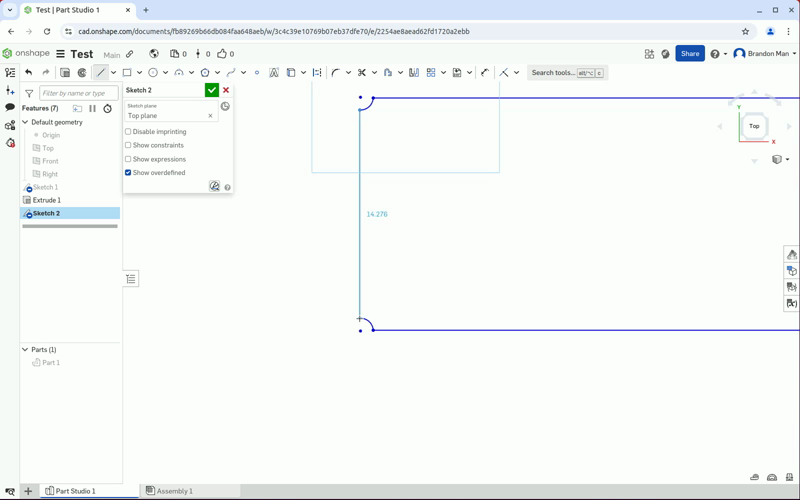
scroll(6)
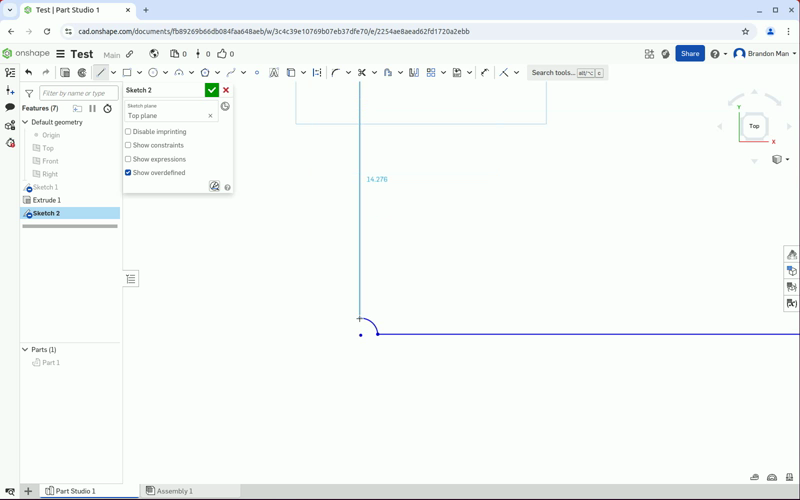
scroll(6)
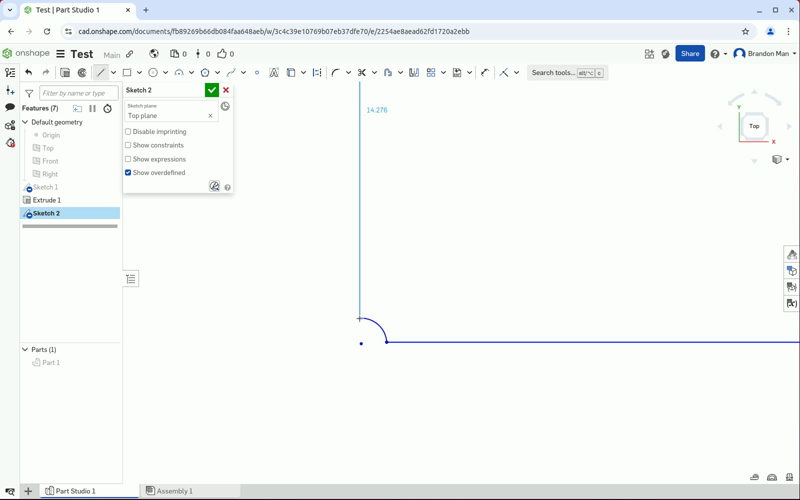
scroll(6)
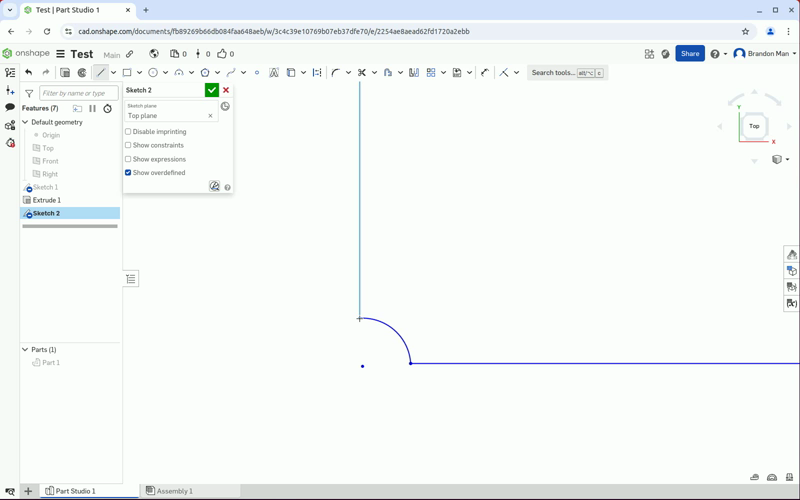
key_up(shift)
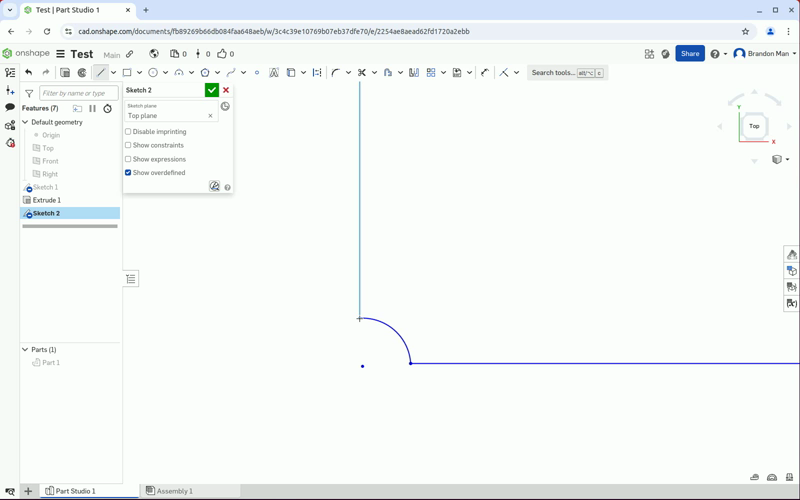
click(359, 318)
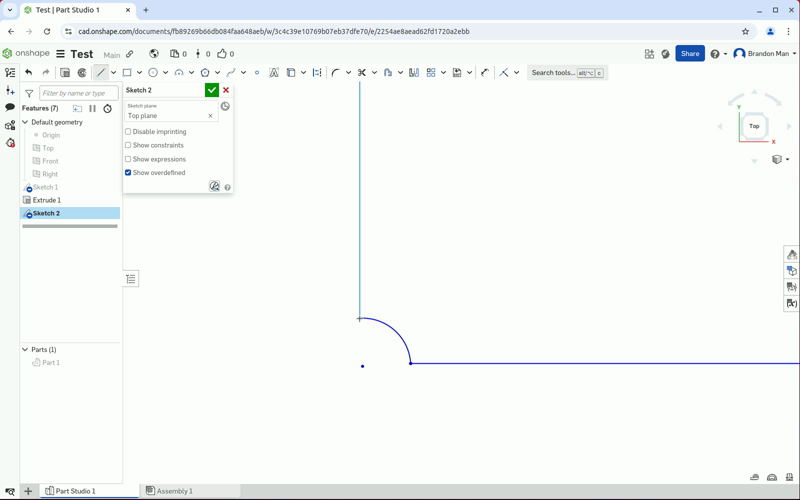
scroll(-6)
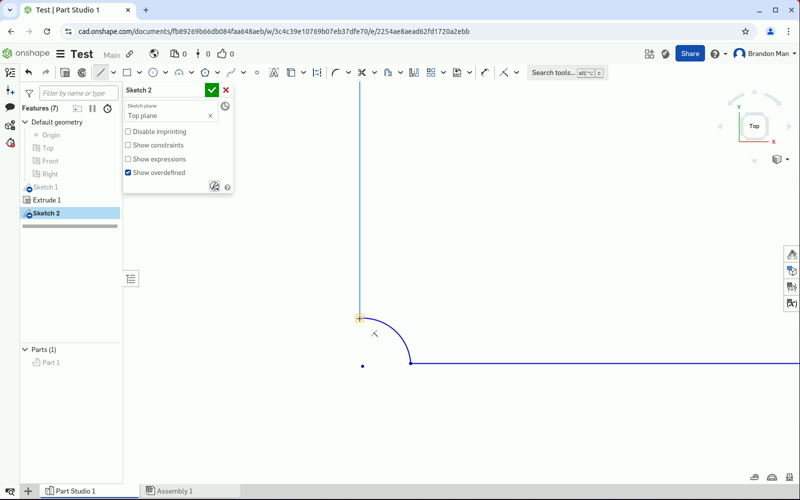
scroll(-6)
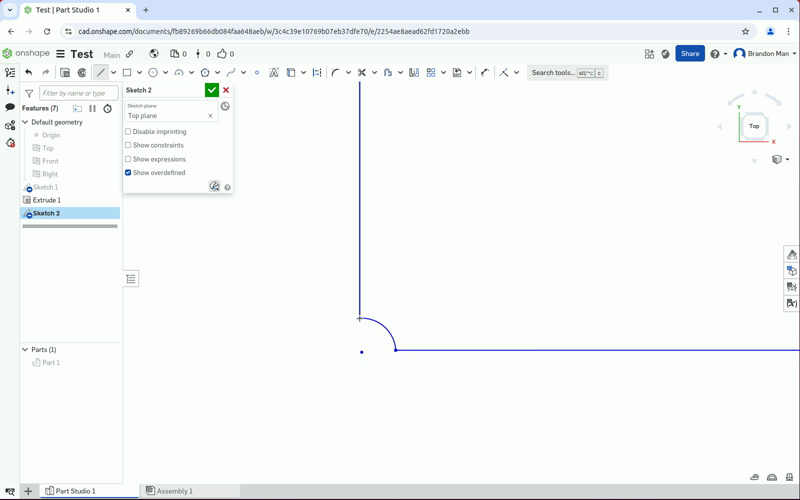
scroll(-6)
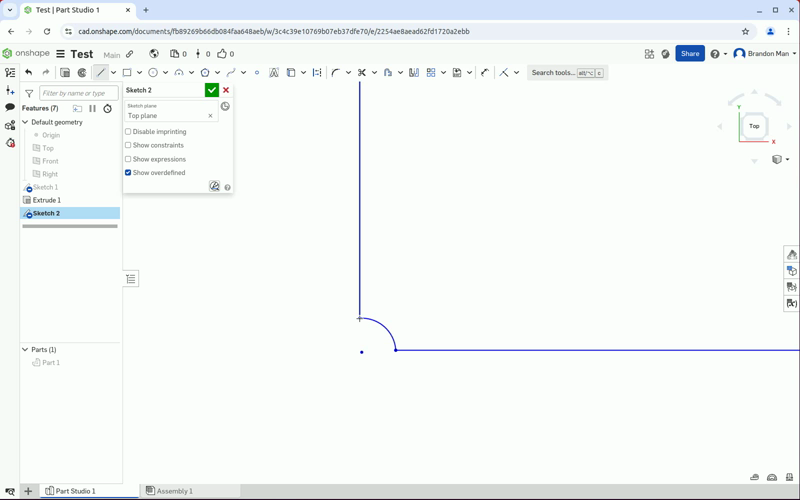
scroll(-6)
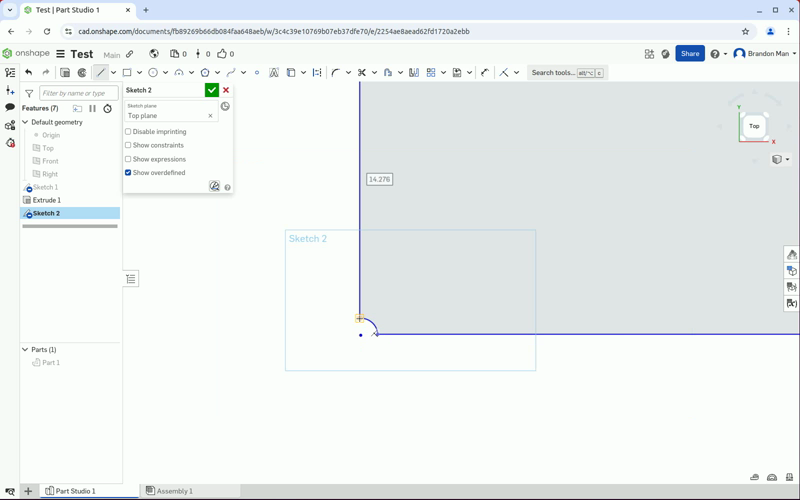
scroll(-6)
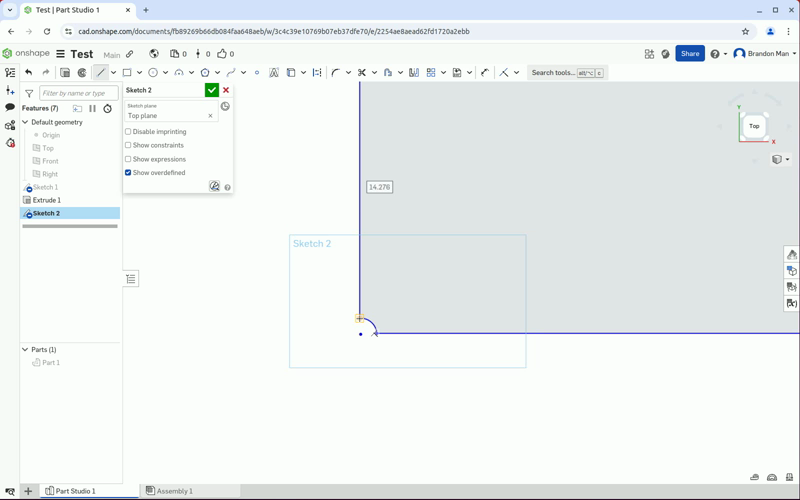
scroll(-6)
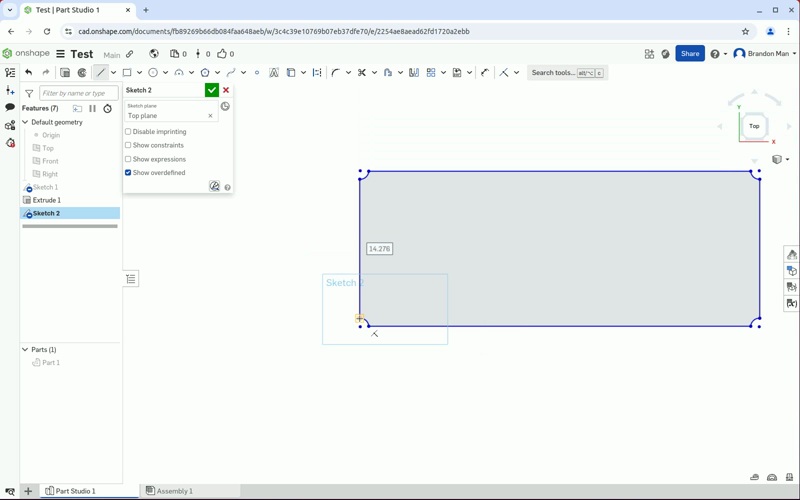
scroll(-6)
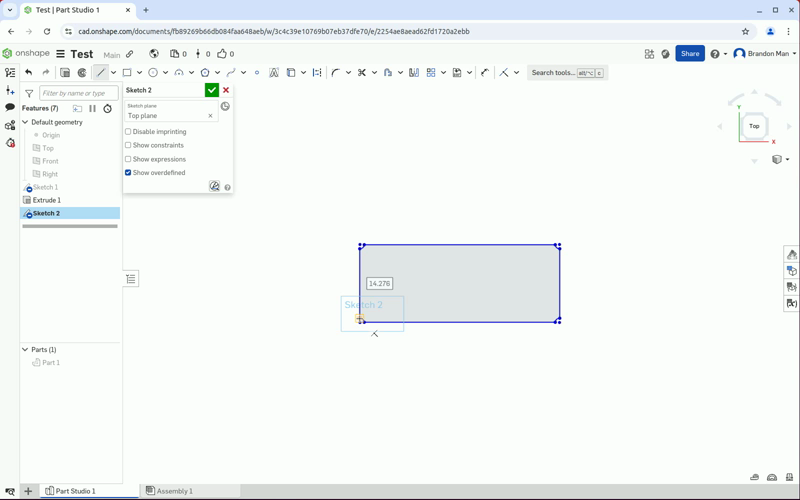
key(esc)
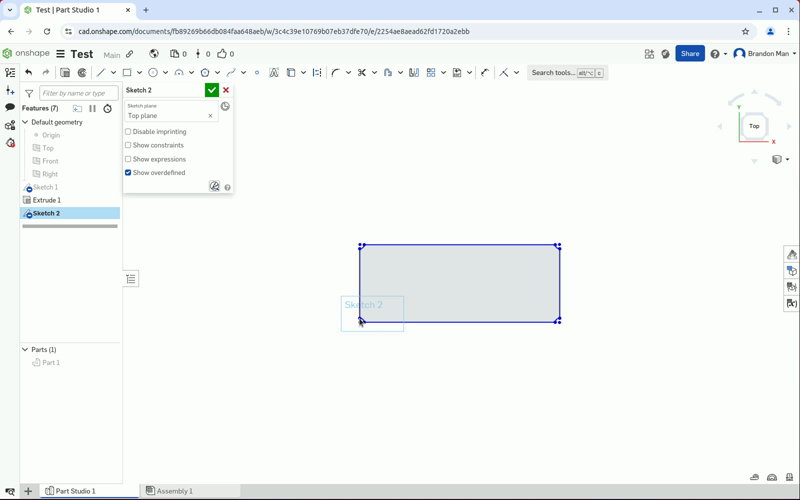
mouse_move(464, 288)
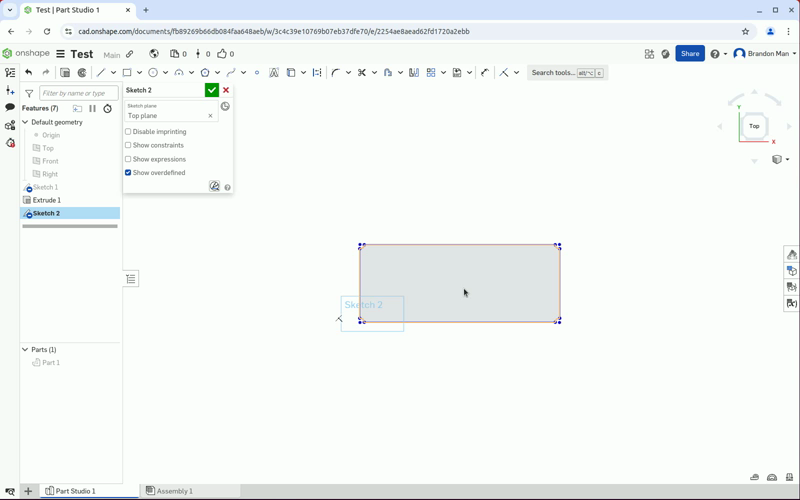
click(464, 288)
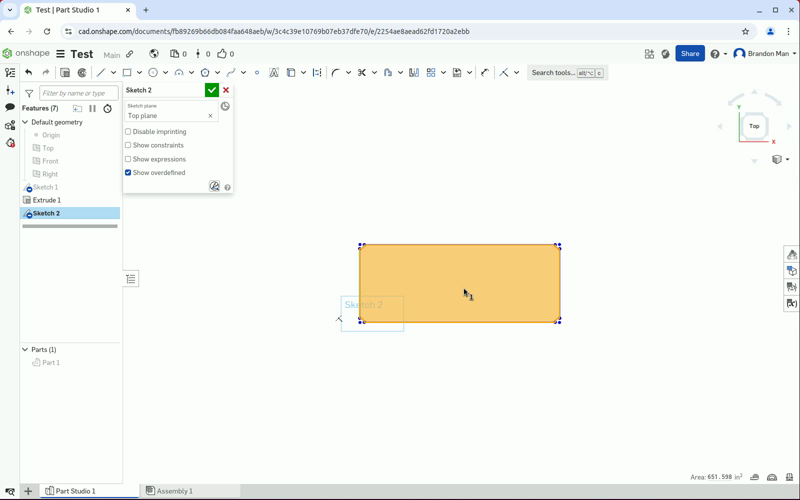
mouse_move(73, 352)
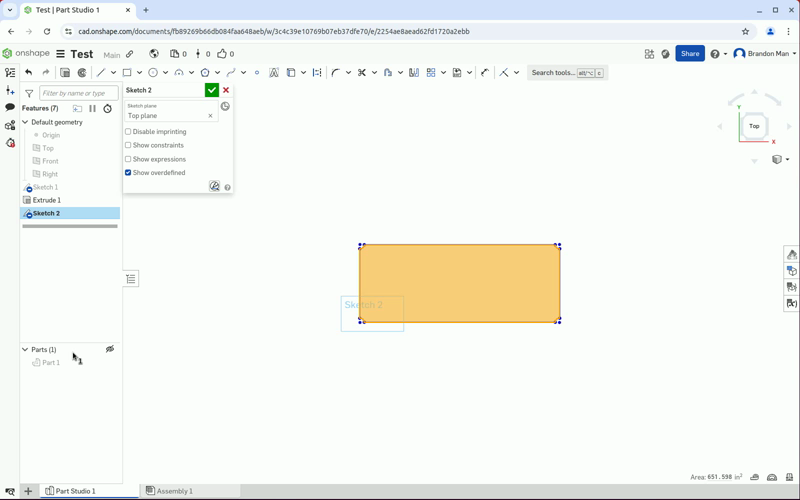
key(shift+y)
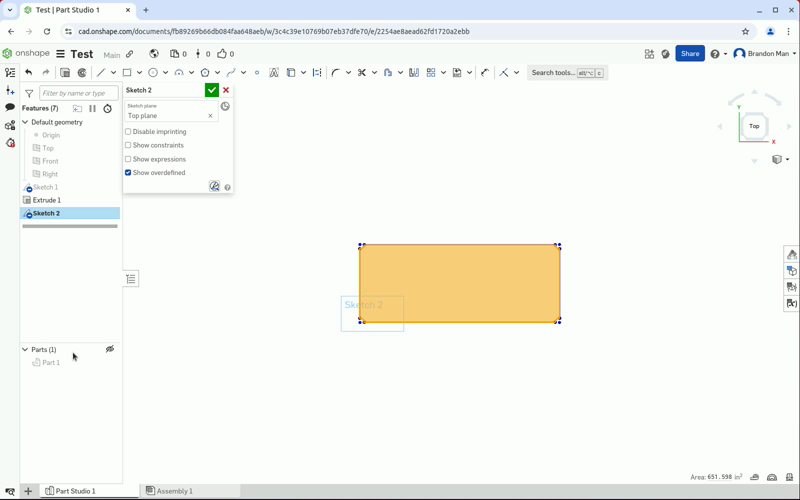
key(shift+e)
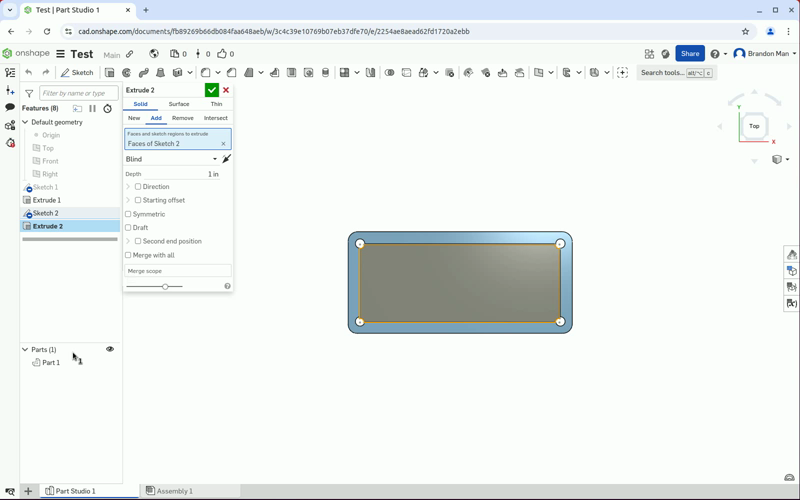
mouse_move(143, 106)
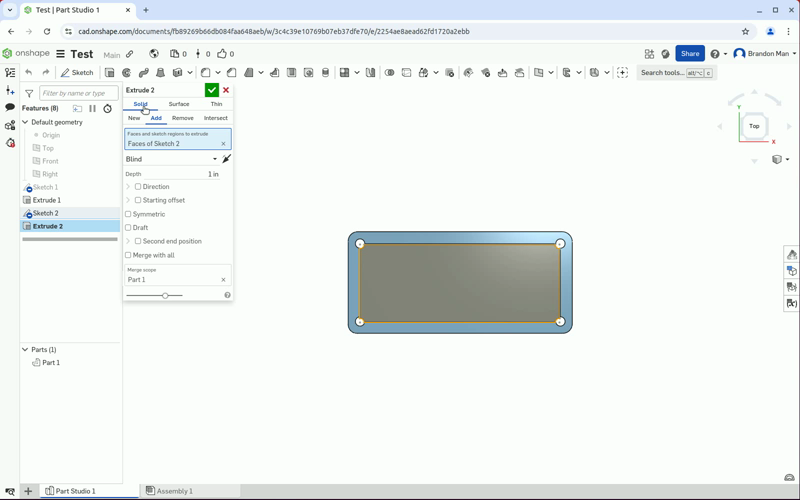
click(143, 106)
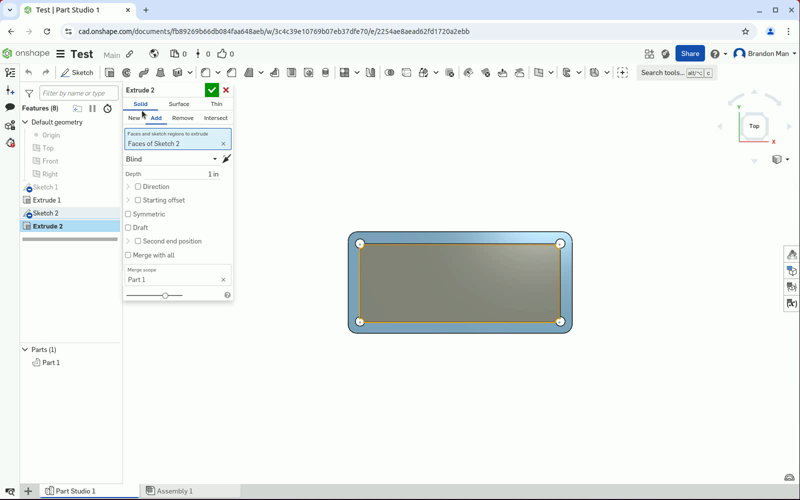
mouse_move(137, 120)
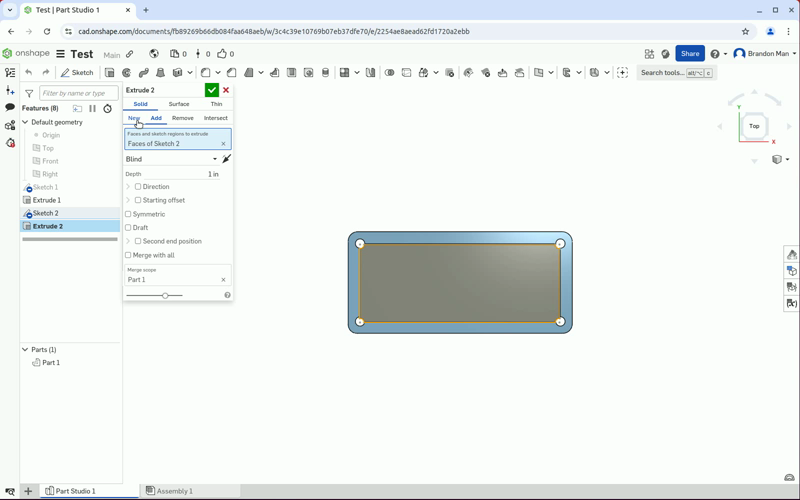
click(137, 120)
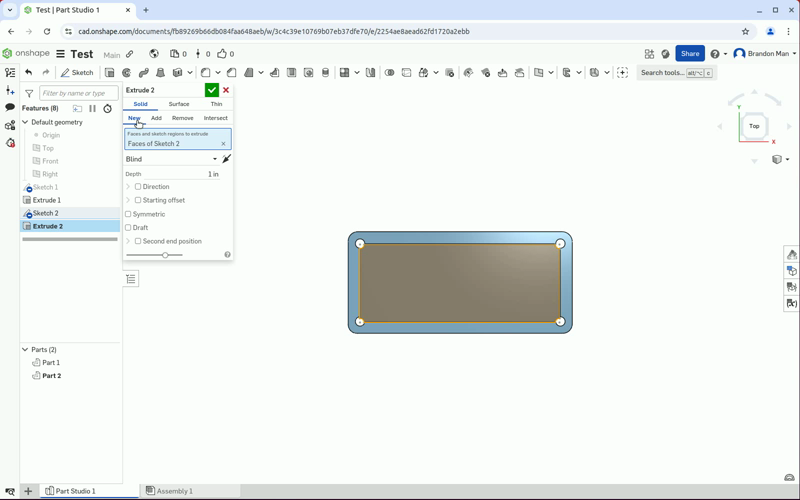
key(tab, 4)
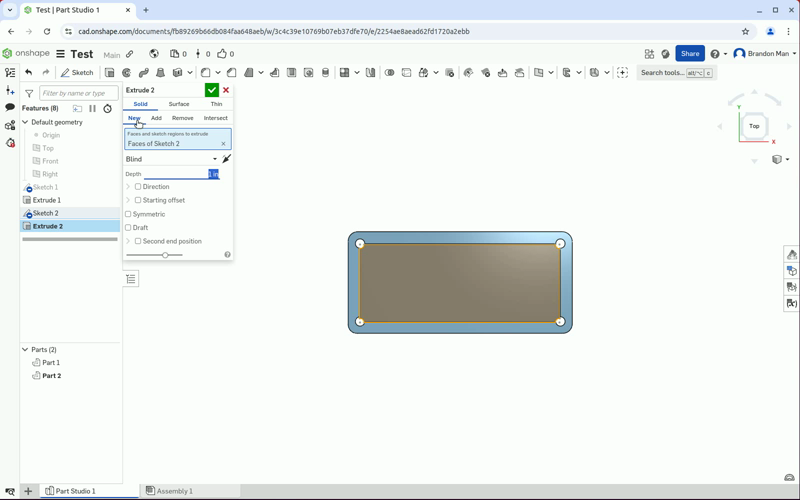
text(0.963)
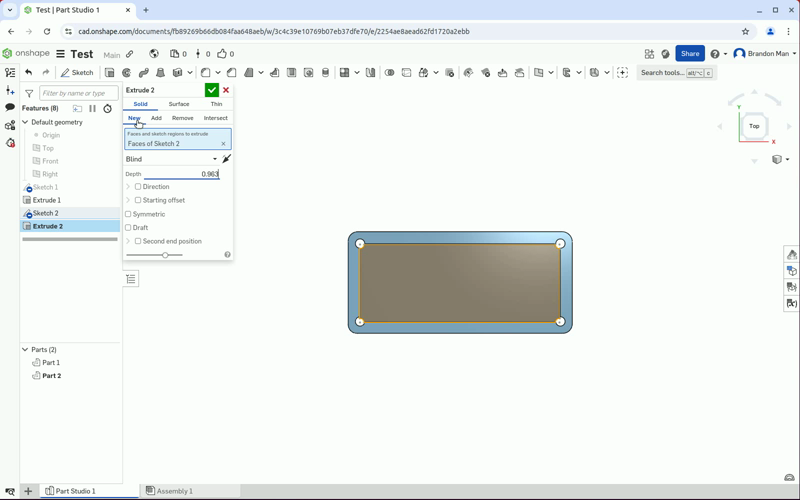
key(enter)
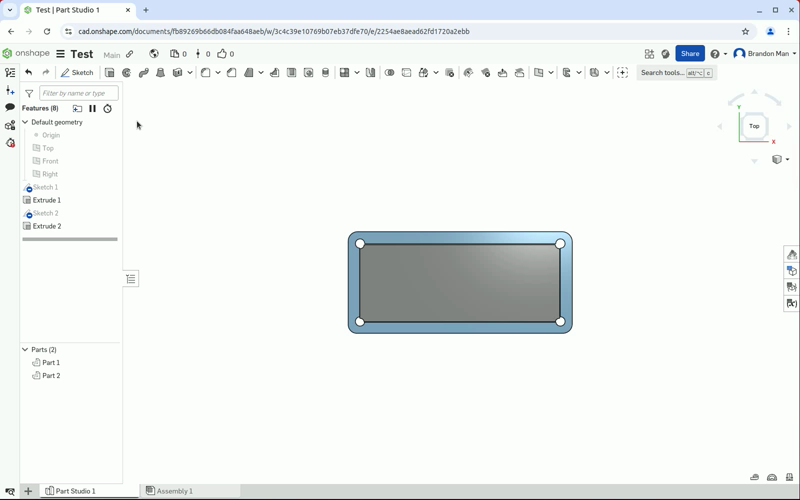
key(shift+h)
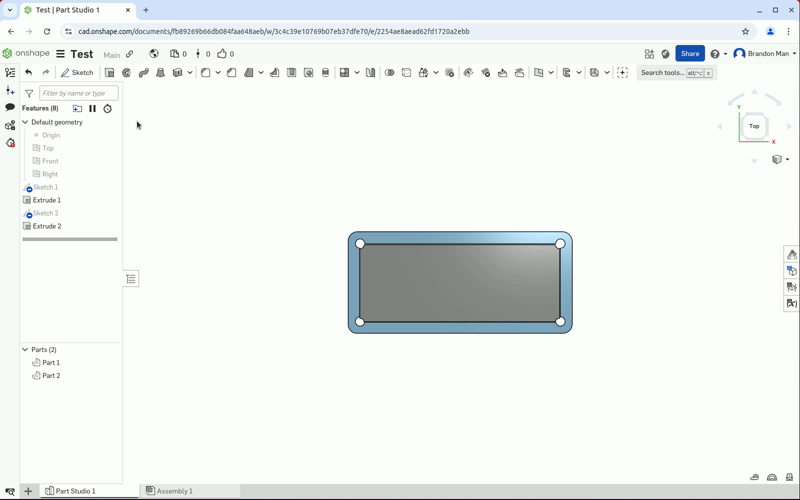
key(shift+h)
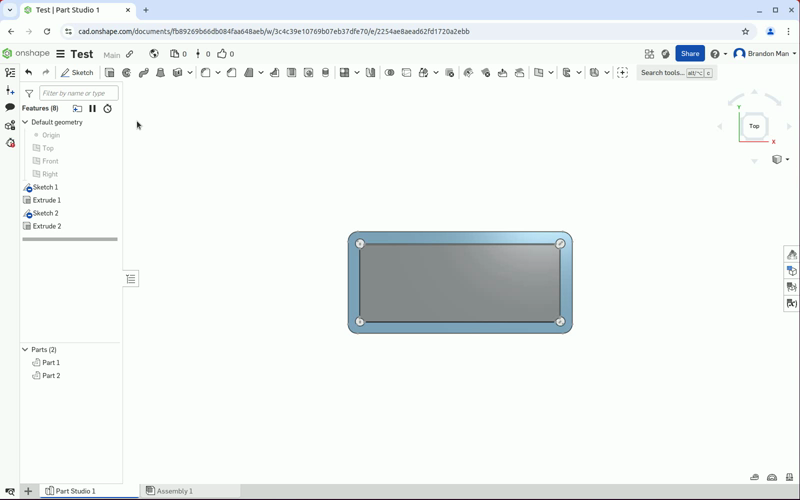
key(shift+7)
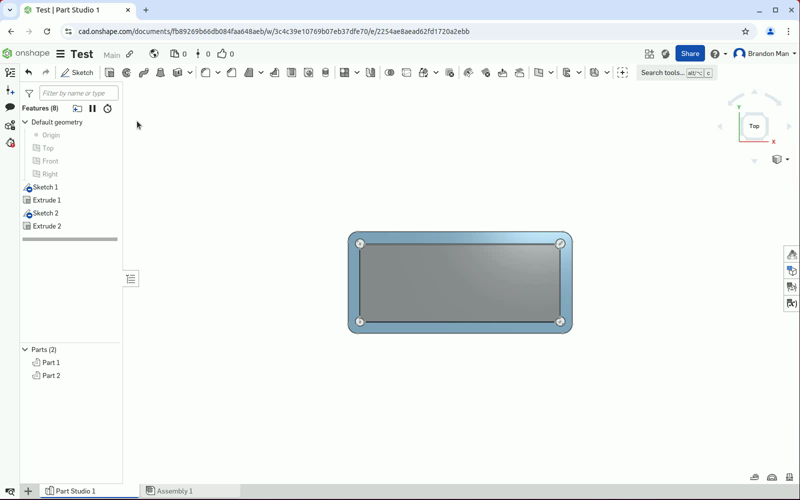
key(up, 3)
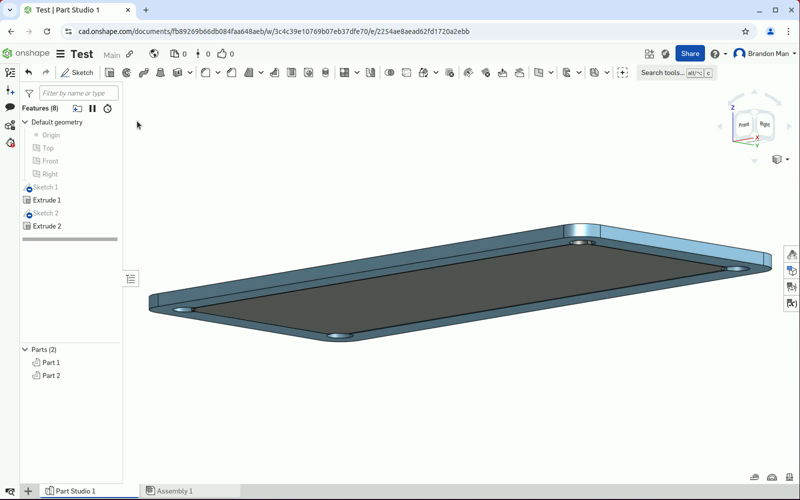
key(left, 3)
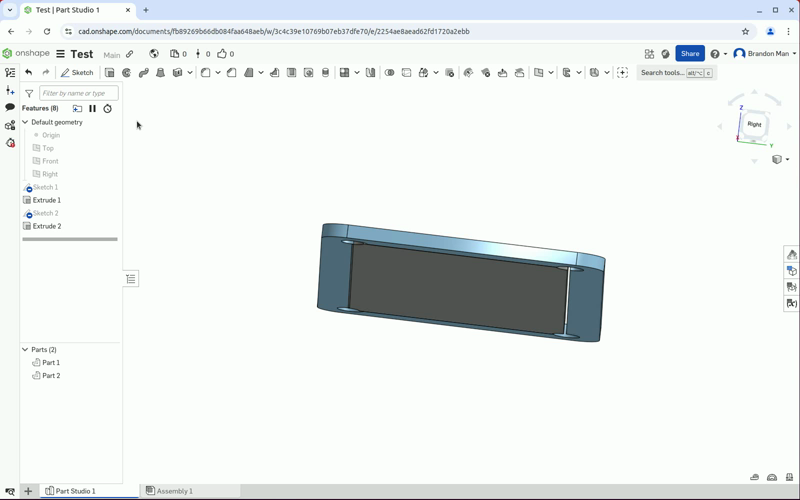
key(right, 3)
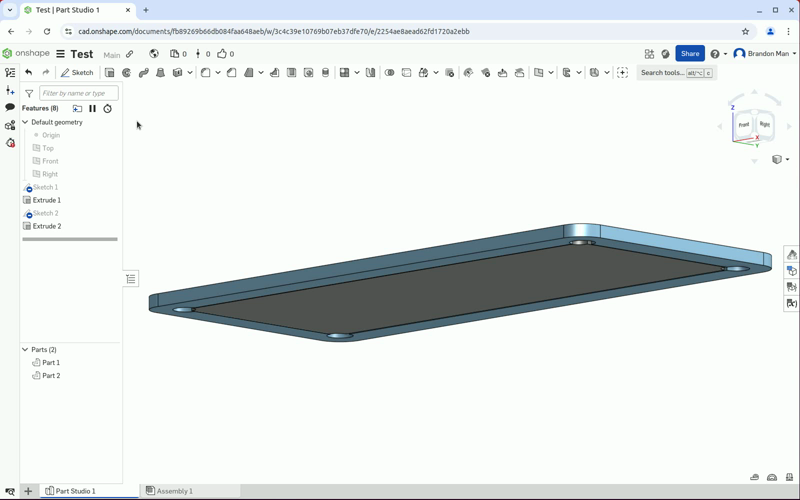
key(down, 3)
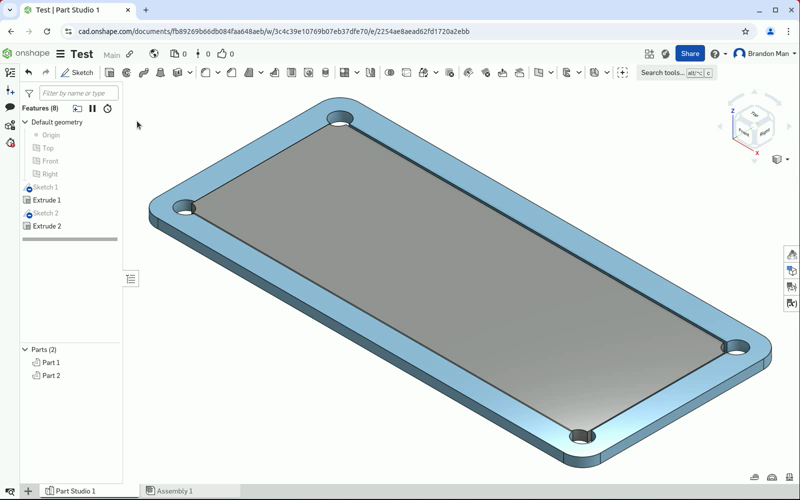
mouse_move(73, 189)
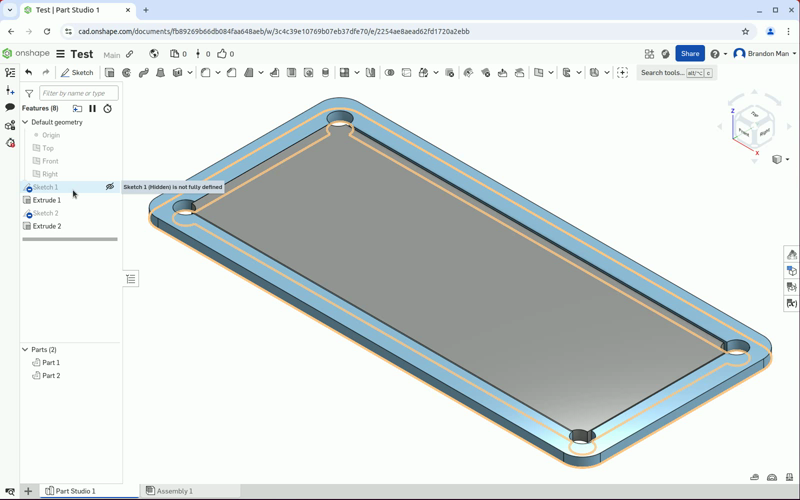
click(73, 189)